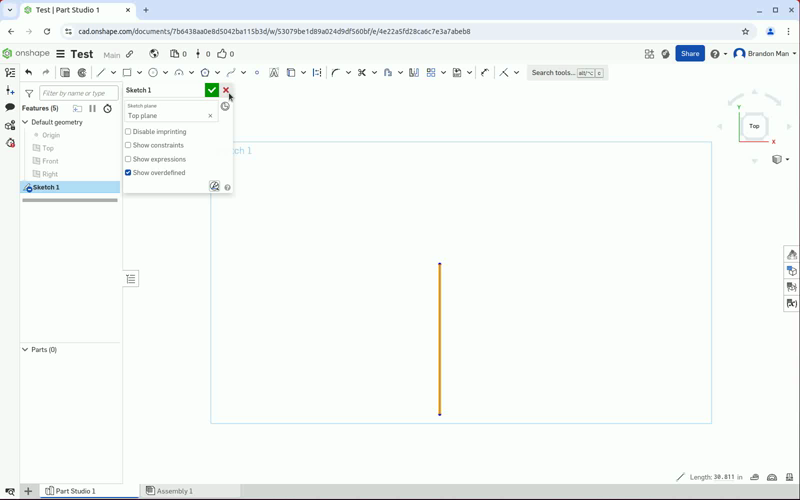
key(shift+h)
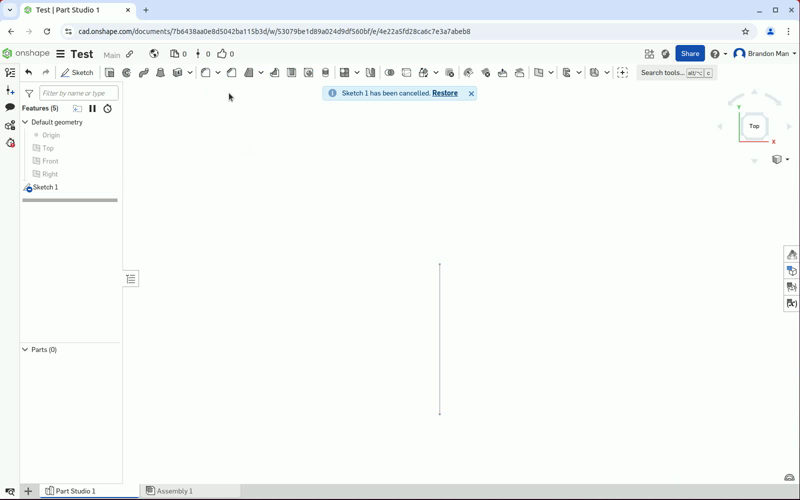
key(shift+s)
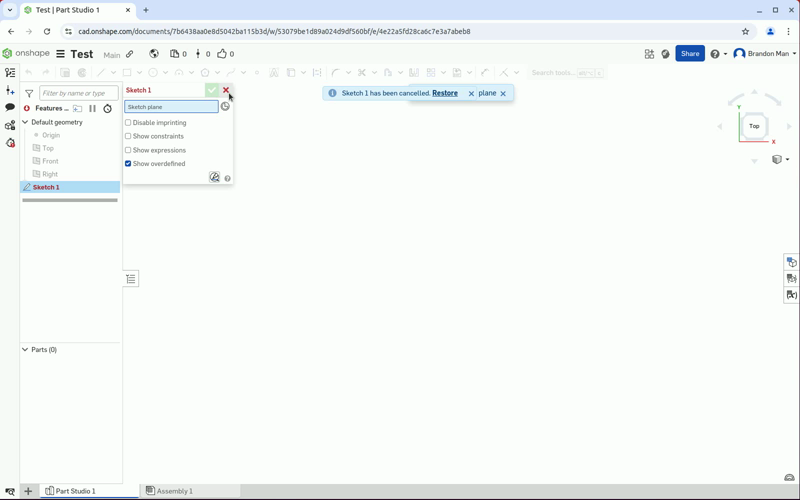
mouse_move(73, 150)
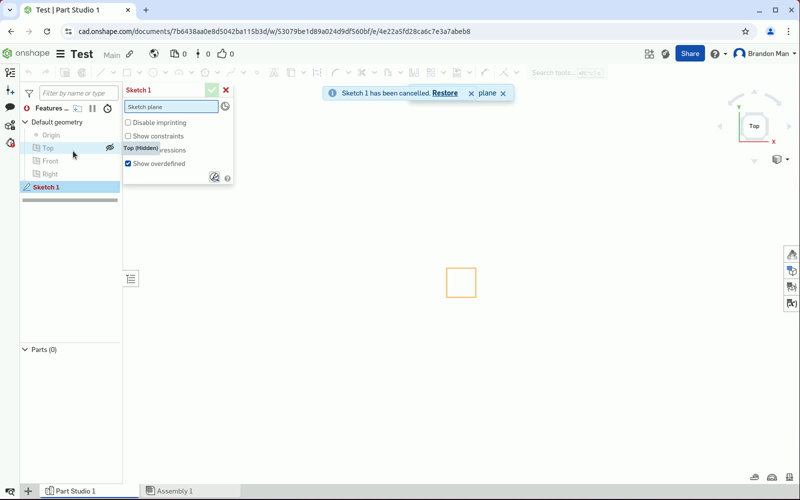
click(73, 150)
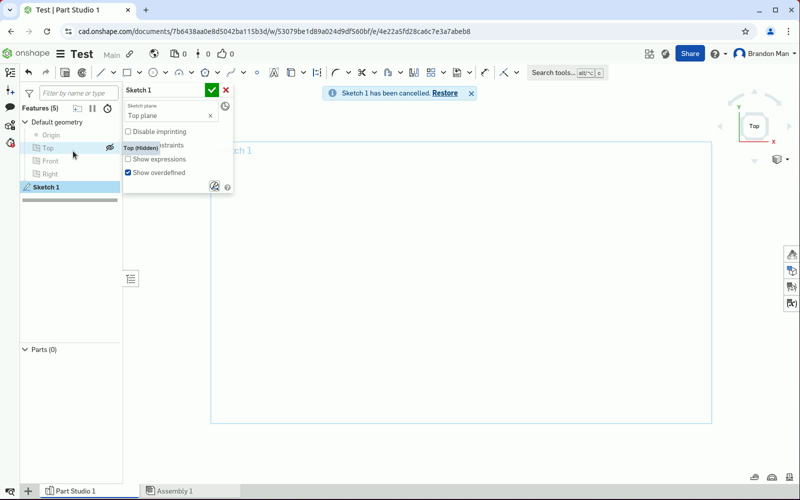
mouse_move(73, 352)
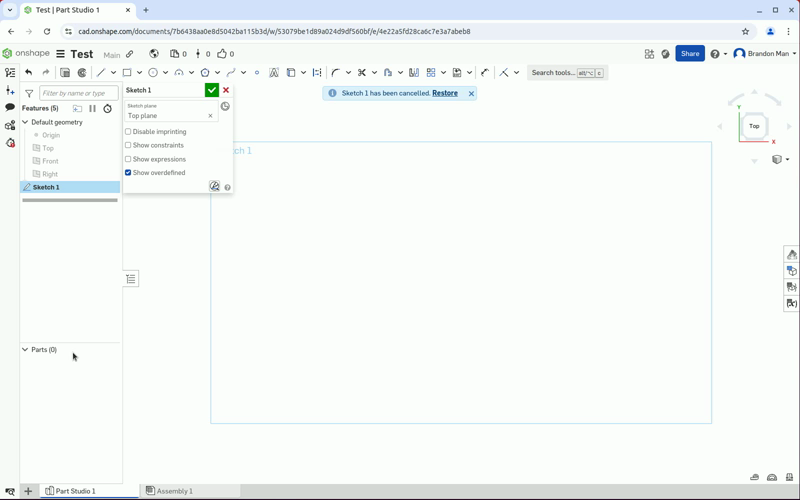
key(y)
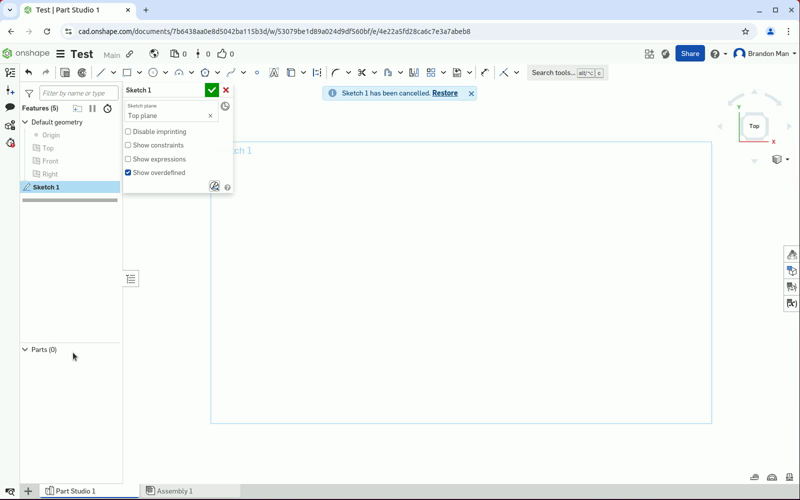
key(l)
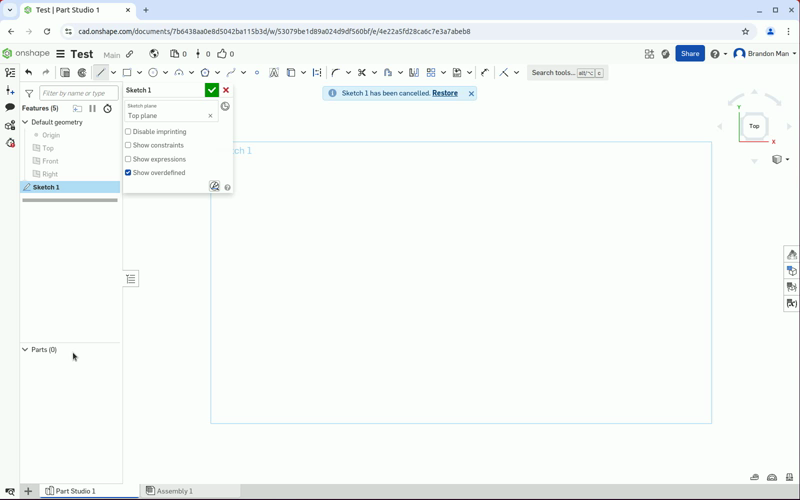
key_down(shift)
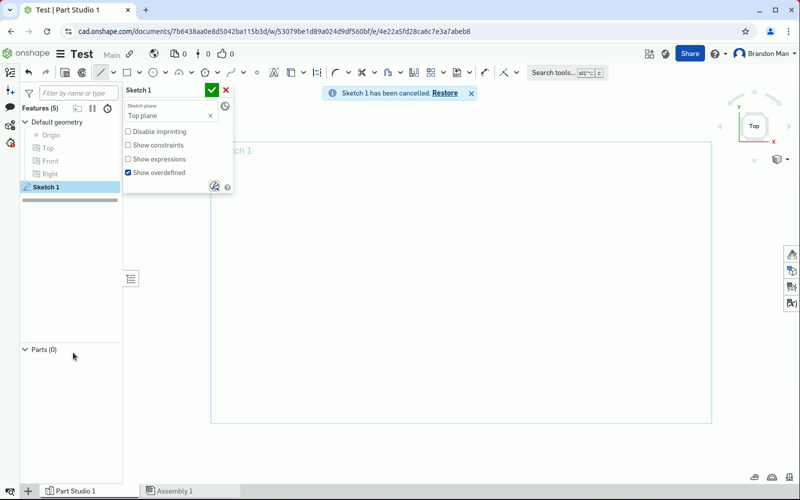
mouse_move(359, 383)
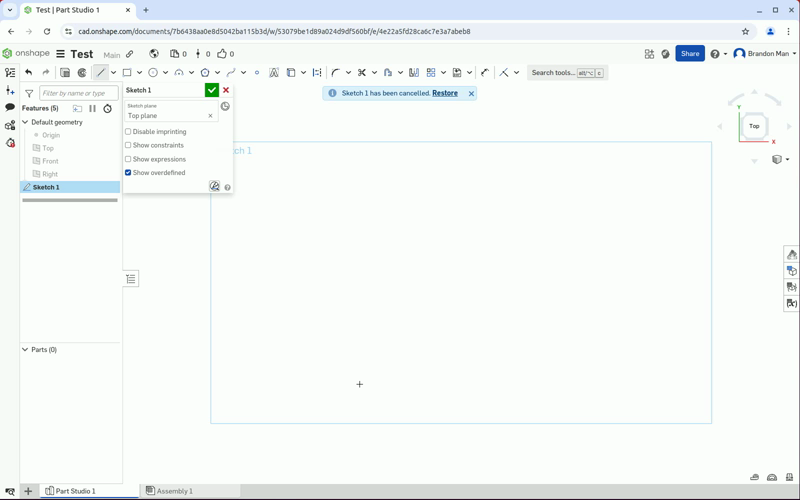
click(359, 383)
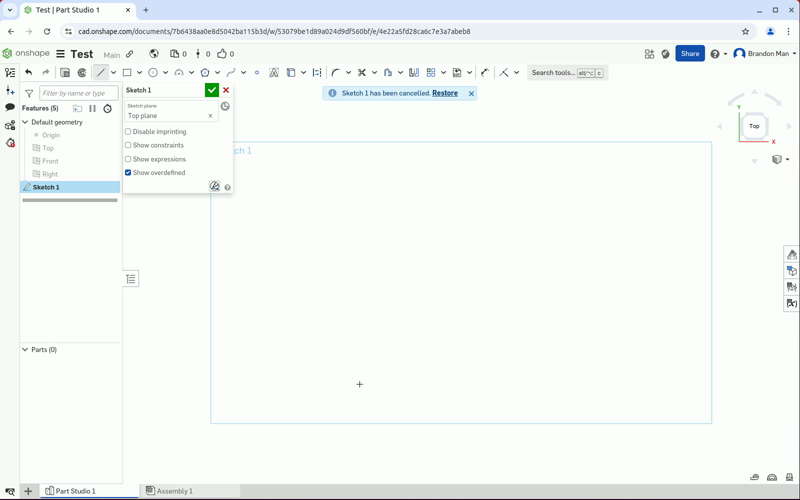
key_up(shift)
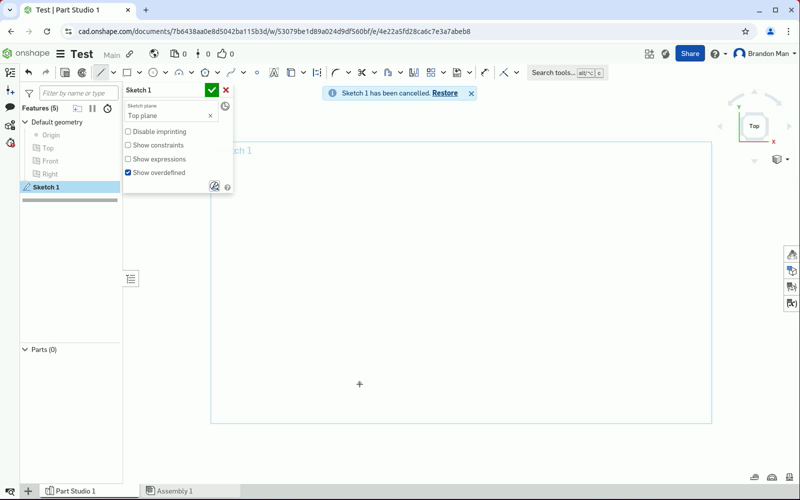
key_down(shift)
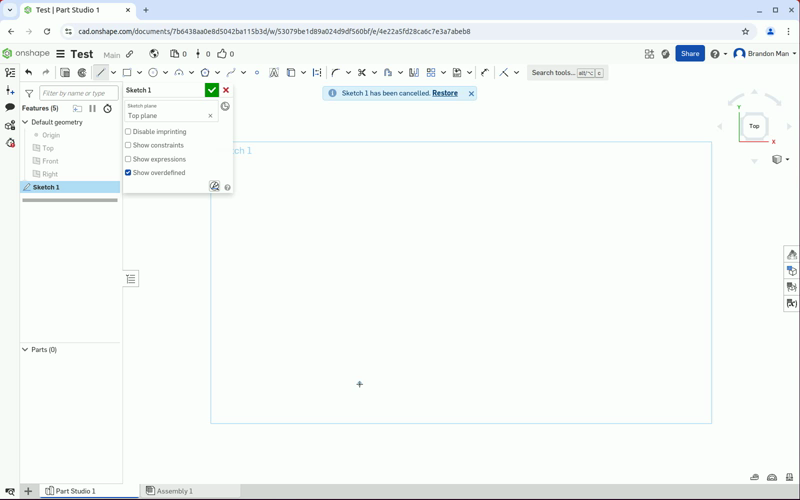
mouse_move(460, 383)
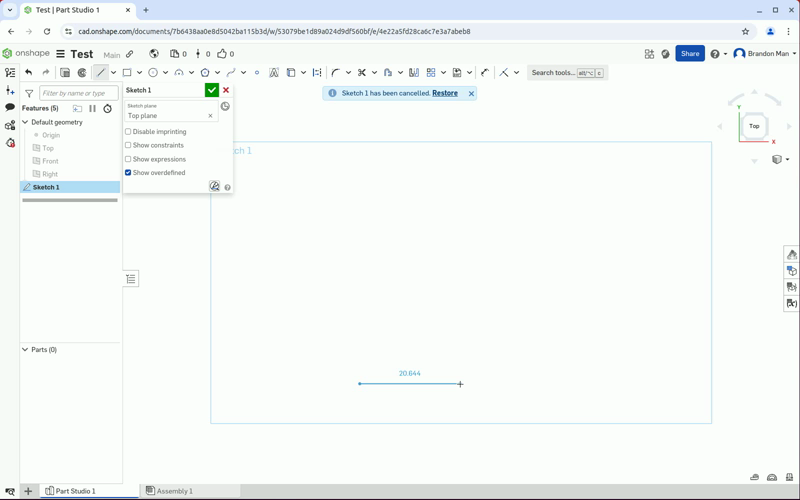
click(460, 383)
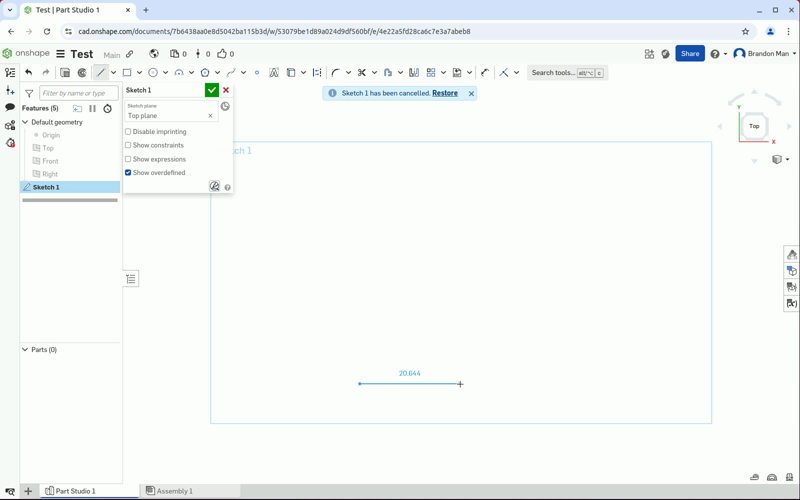
key_up(shift)
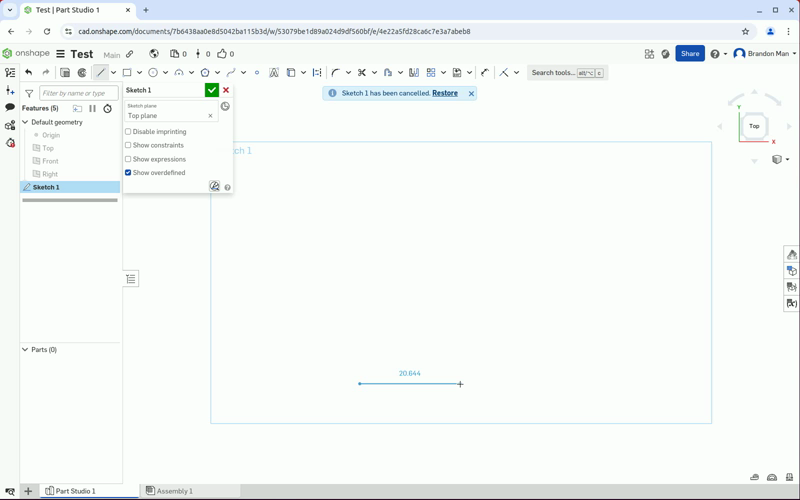
key_down(shift)
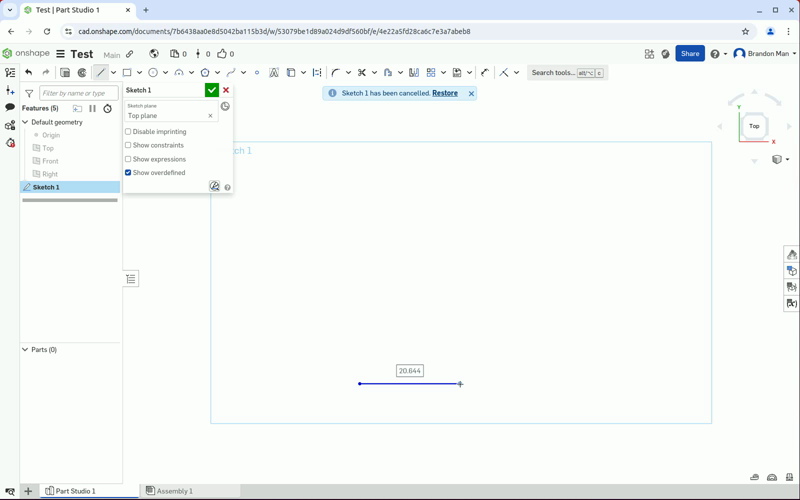
mouse_move(460, 171)
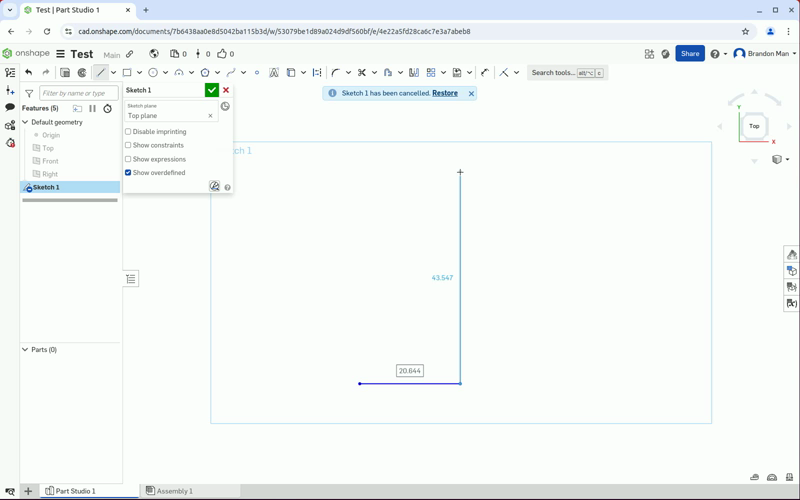
click(460, 171)
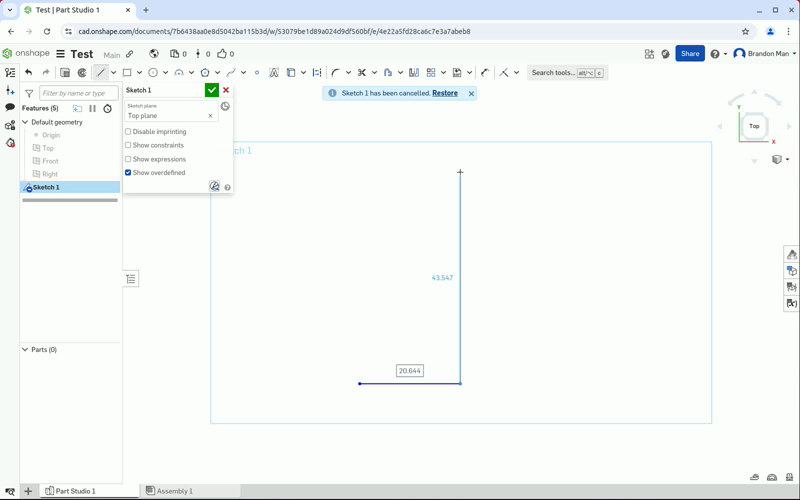
key_up(shift)
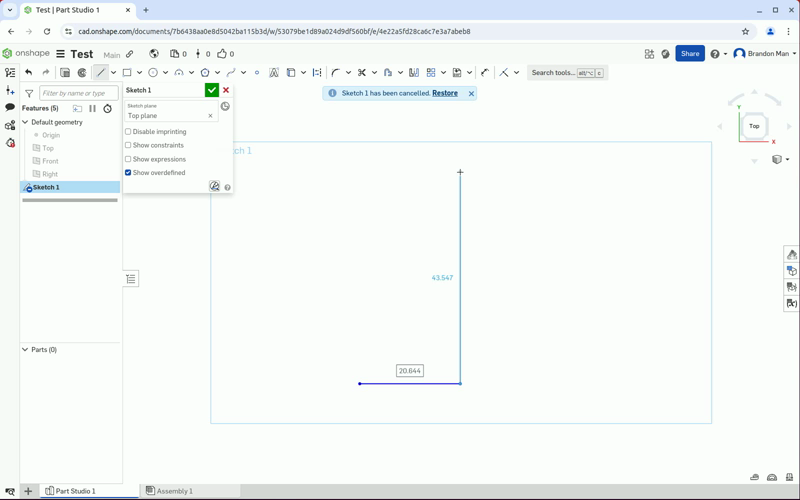
key_down(shift)
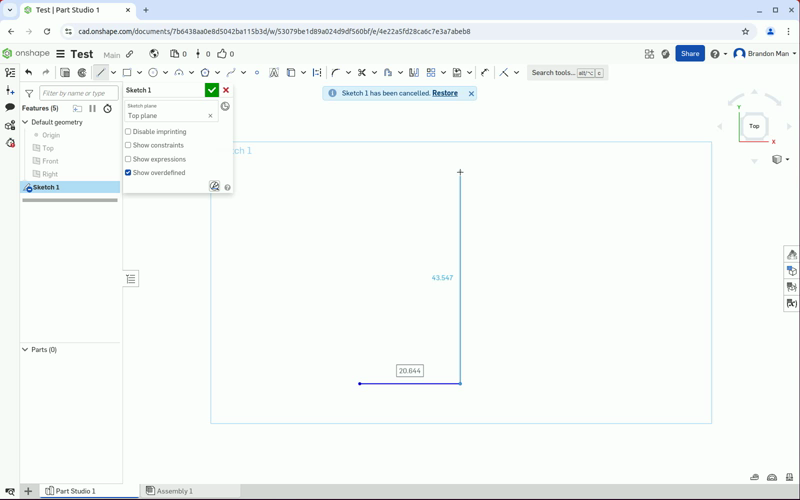
mouse_move(359, 171)
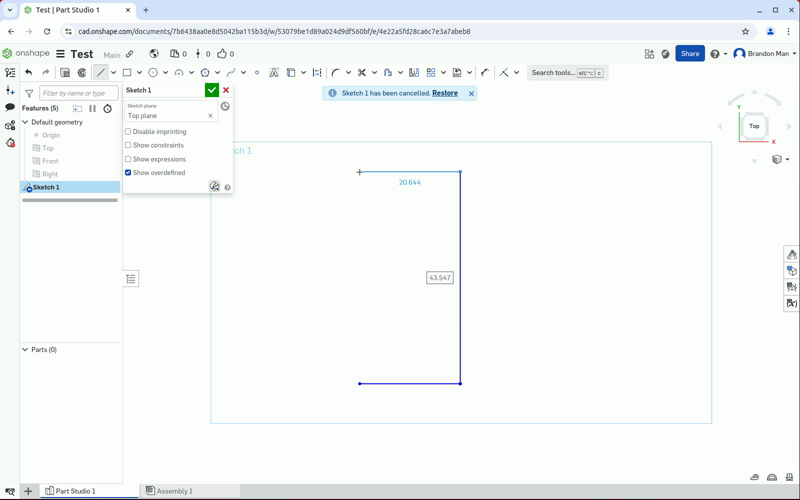
click(359, 171)
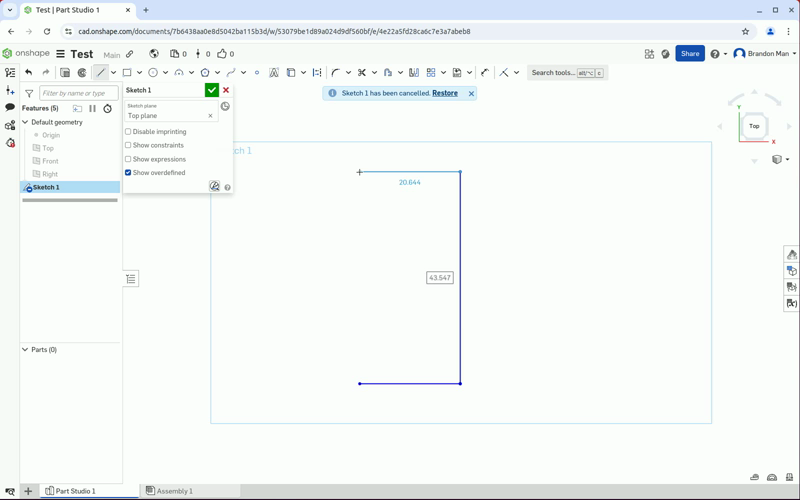
key_up(shift)
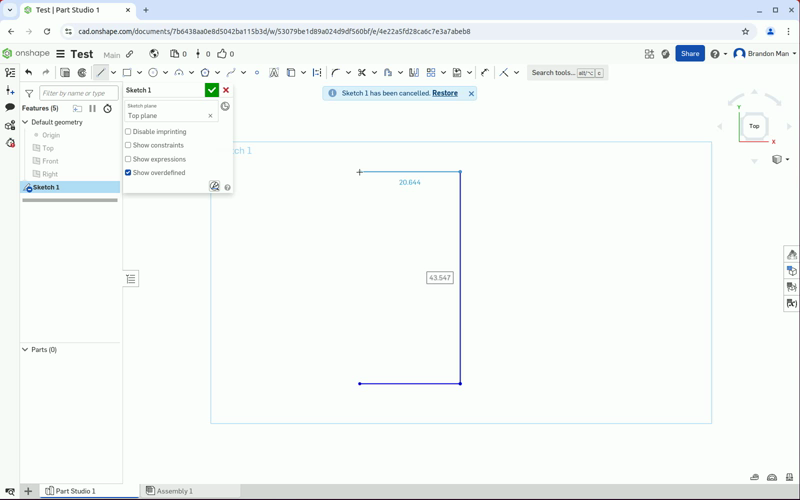
key_down(shift)
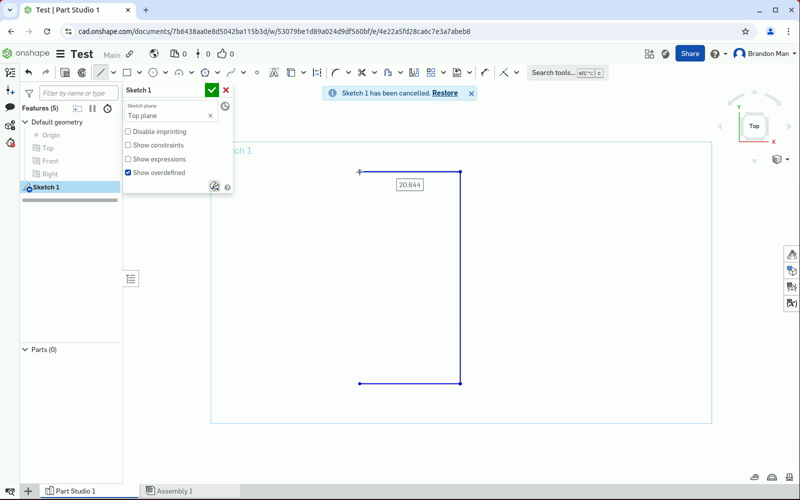
mouse_move(359, 383)
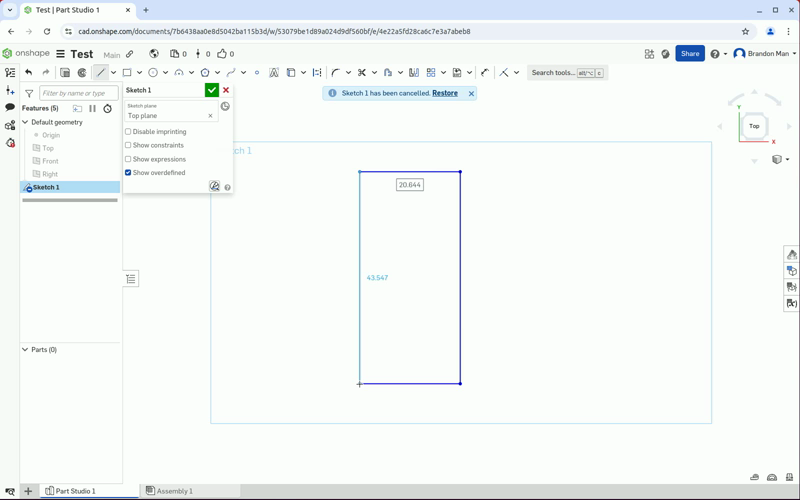
key_up(shift)
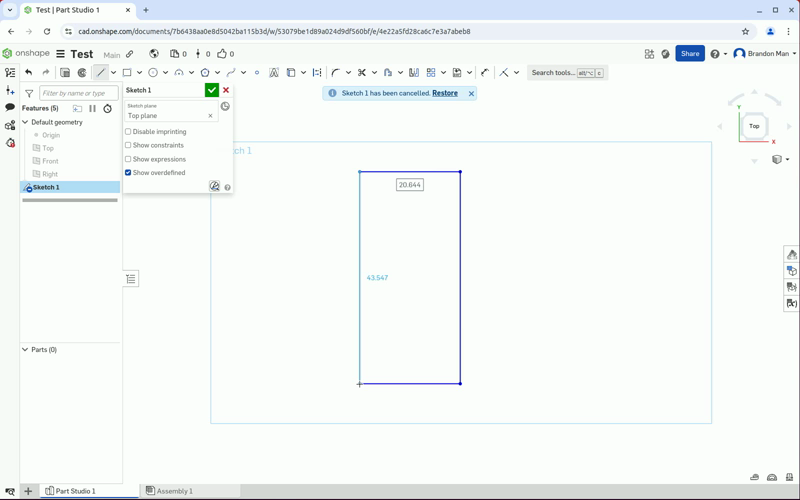
click(359, 383)
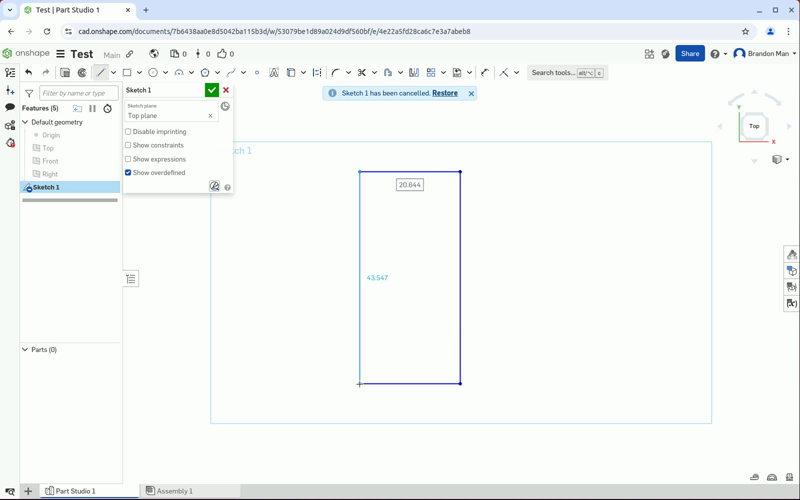
key(esc)
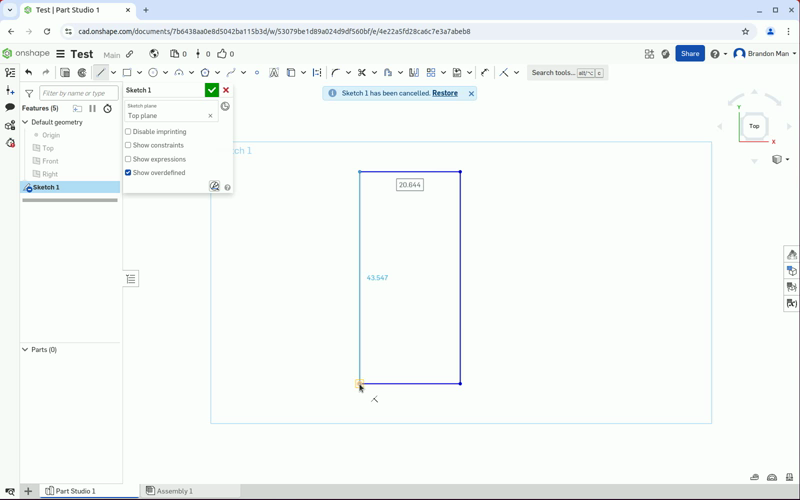
mouse_move(392, 285)
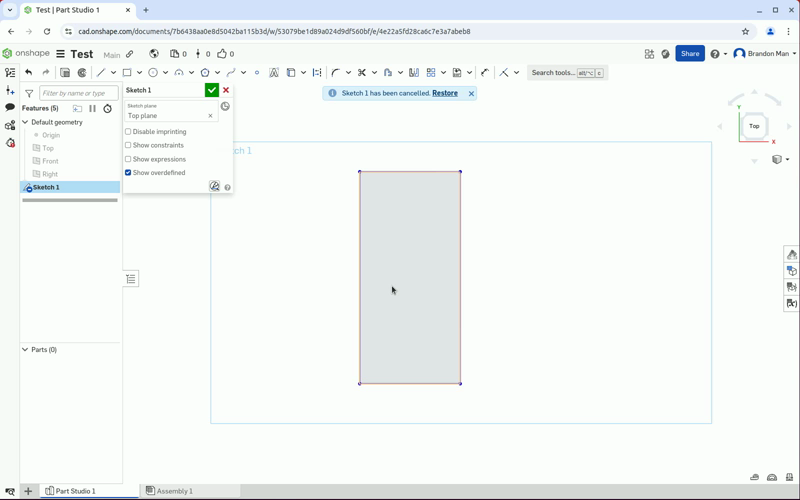
click(392, 285)
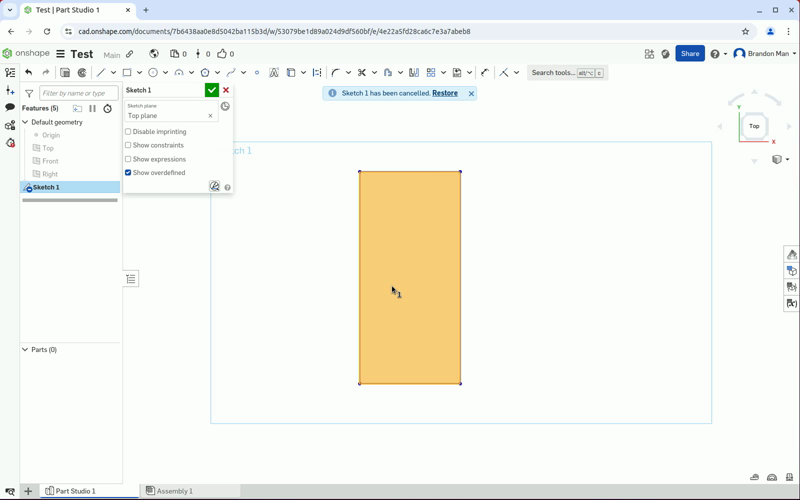
mouse_move(73, 352)
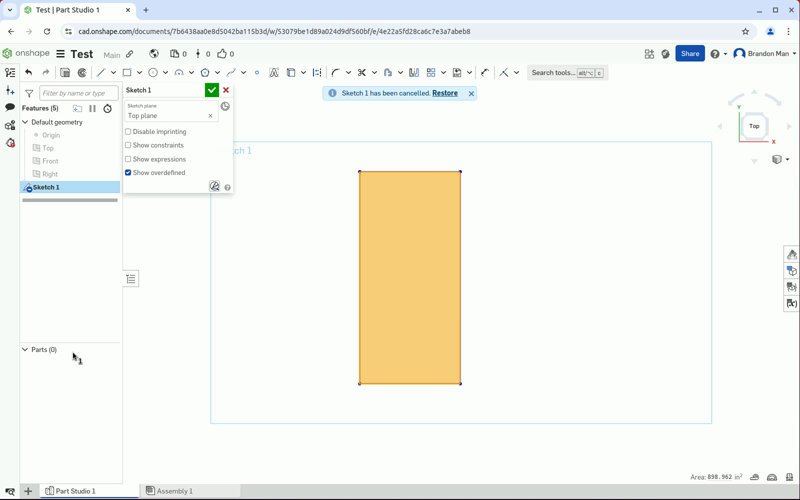
key(shift+y)
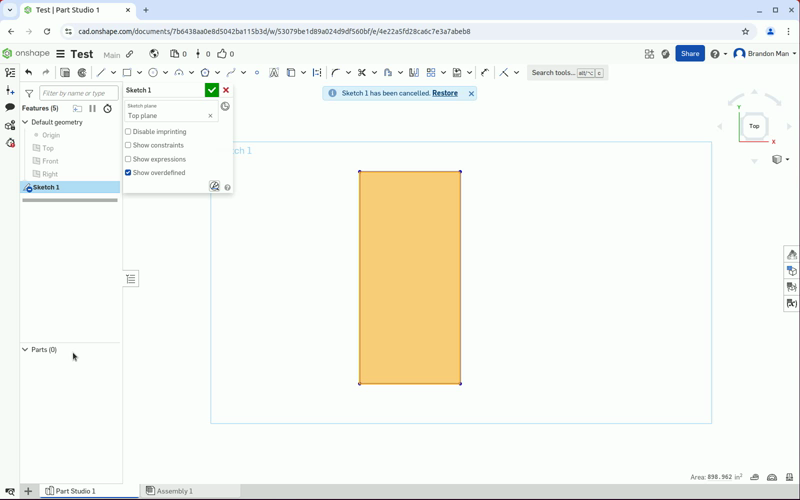
key(shift+e)
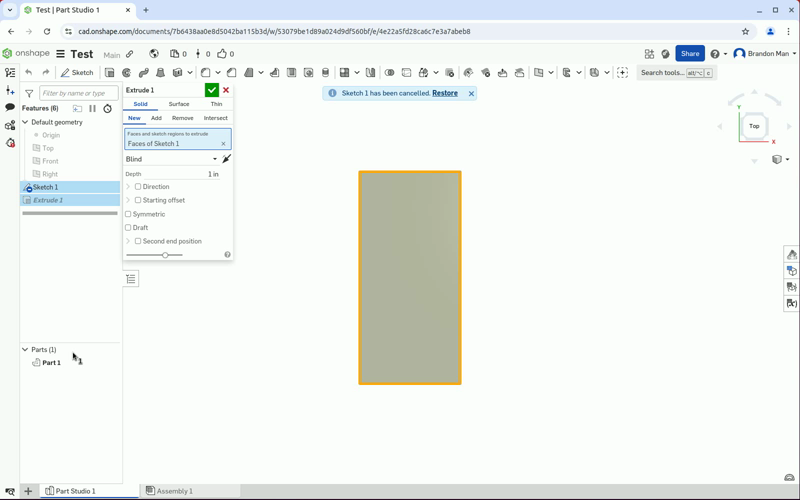
mouse_move(143, 106)
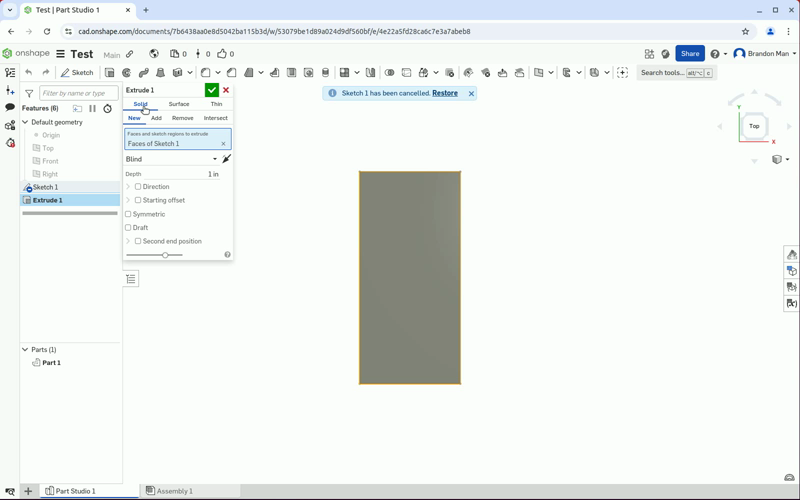
click(143, 106)
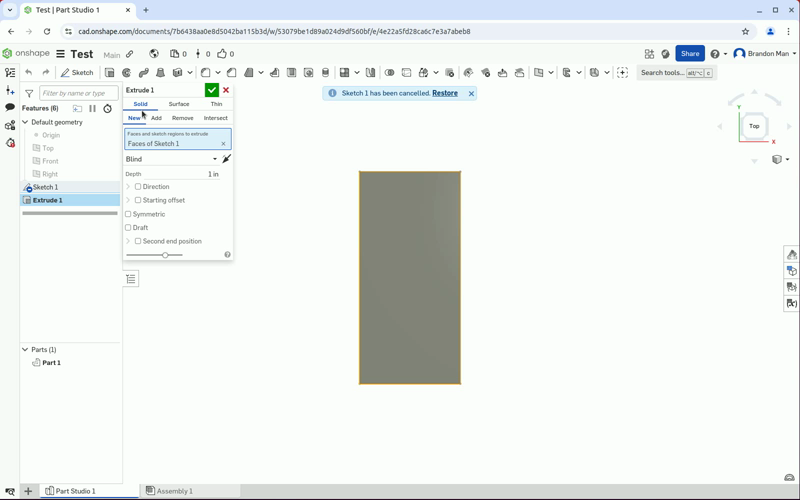
mouse_move(137, 120)
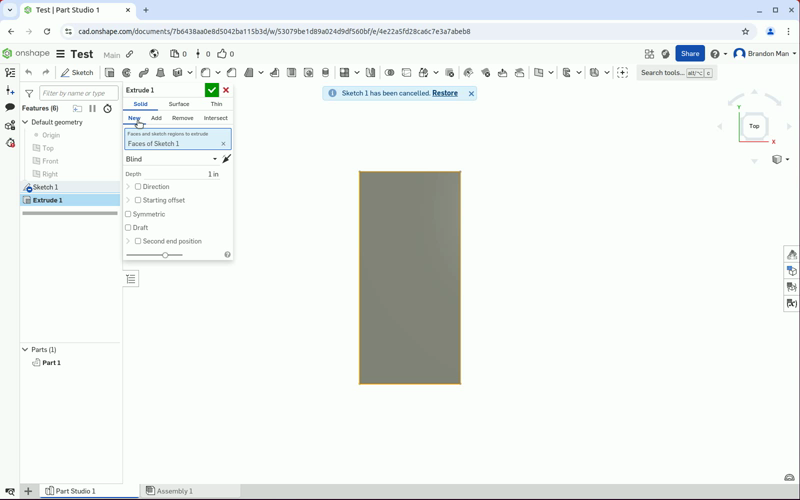
click(137, 120)
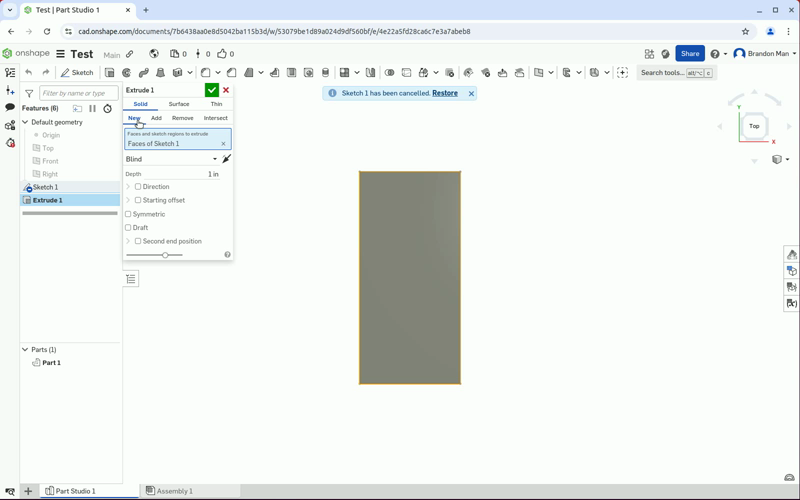
key(tab, 4)
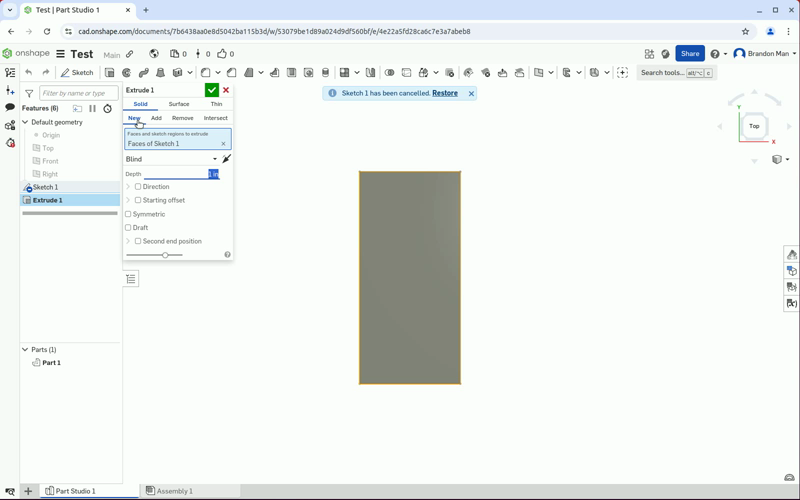
text(1.444)
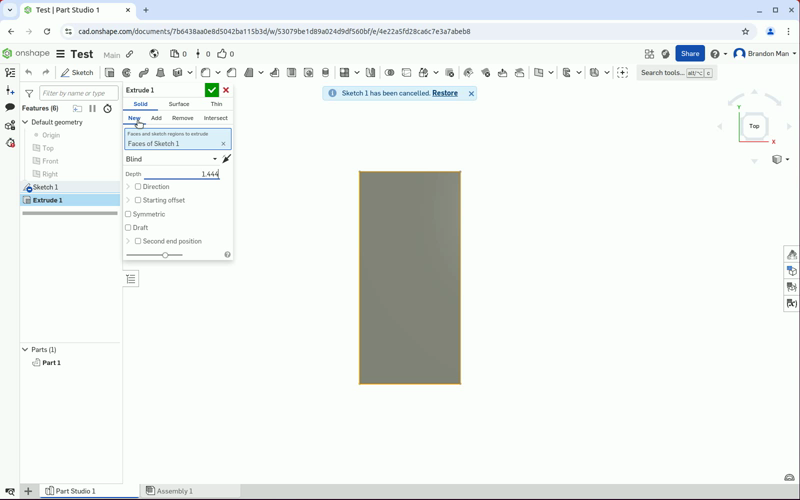
key(enter)
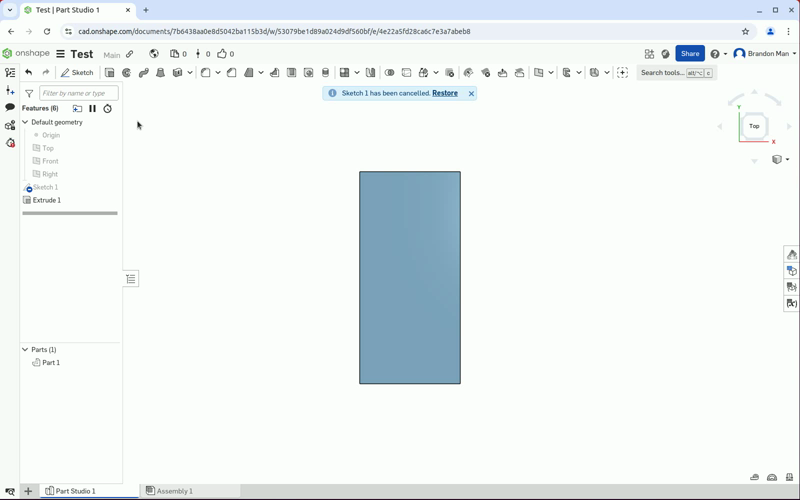
key(shift+h)
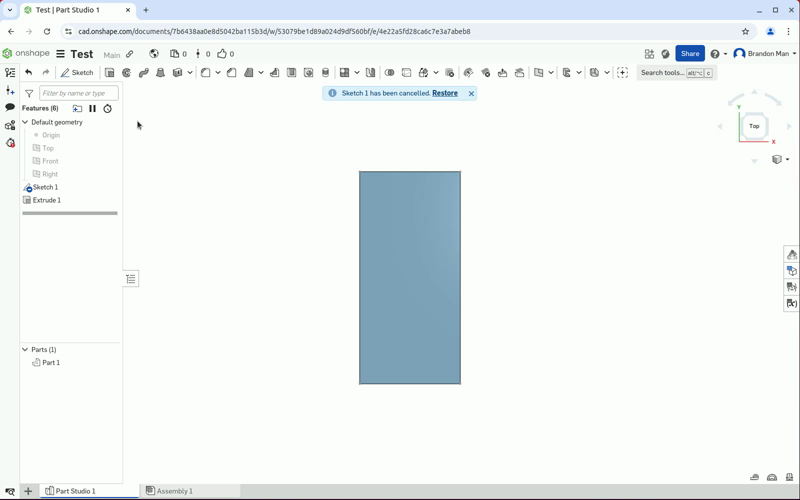
key(shift+h)
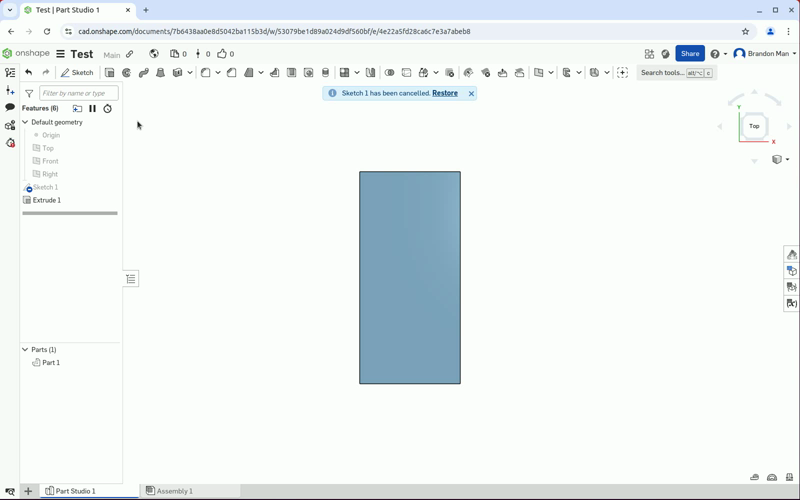
mouse_move(73, 189)
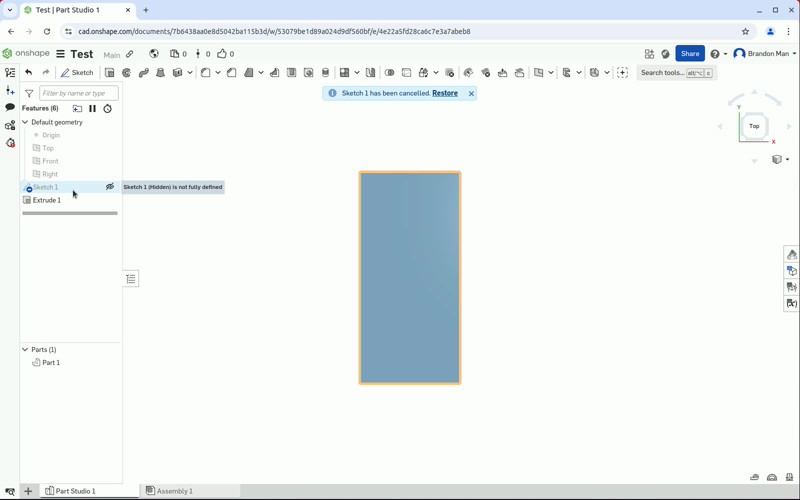
click(73, 189)
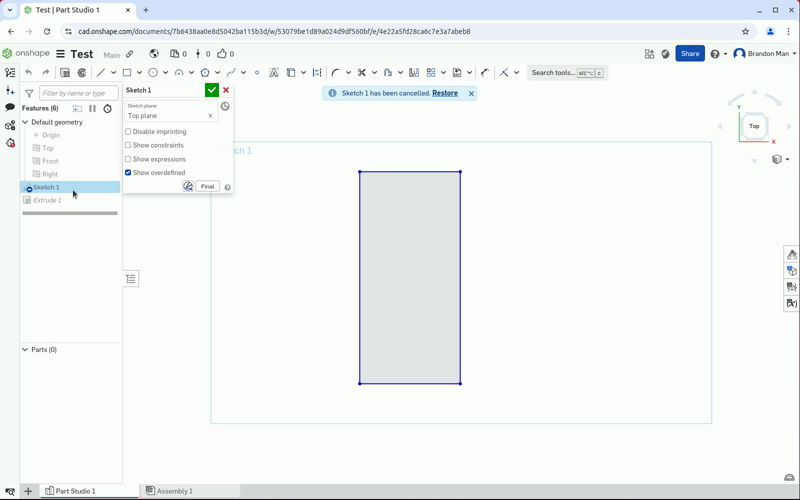
mouse_move(229, 92)
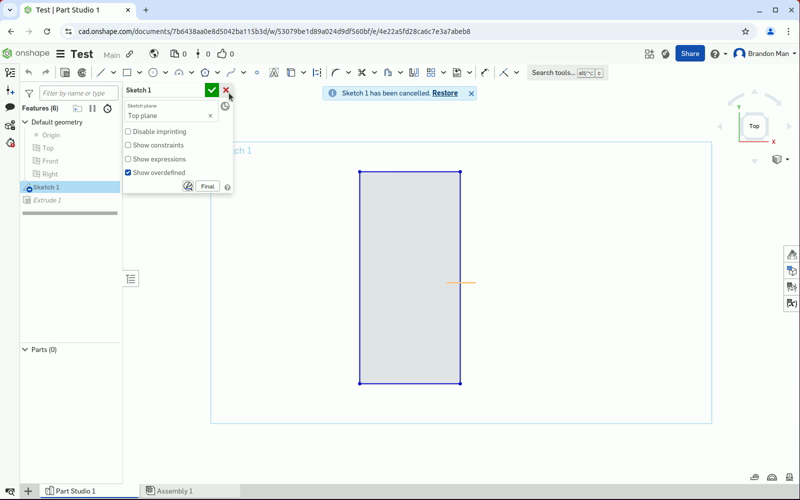
click(229, 92)
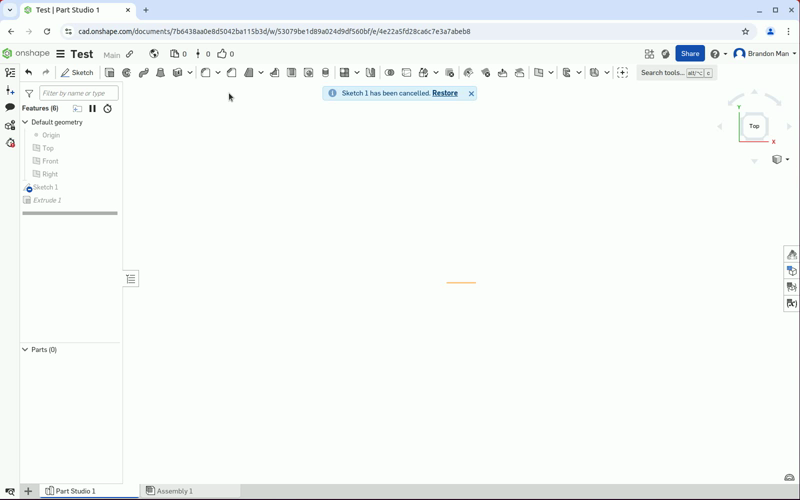
mouse_move(541, 75)
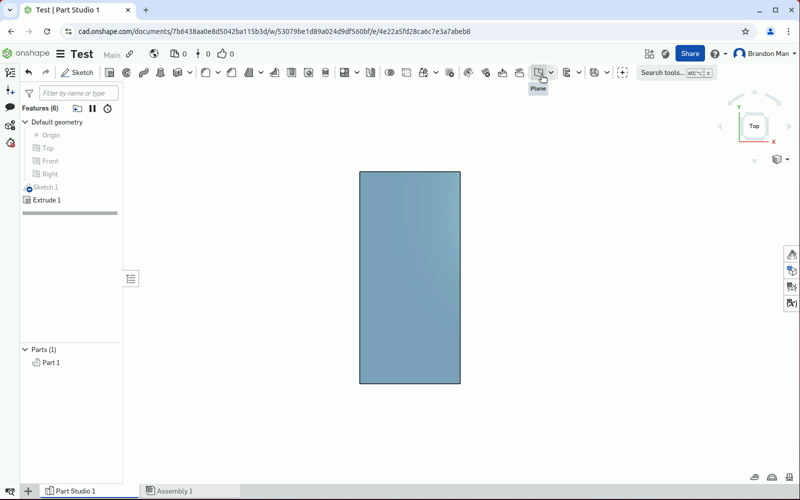
click(541, 75)
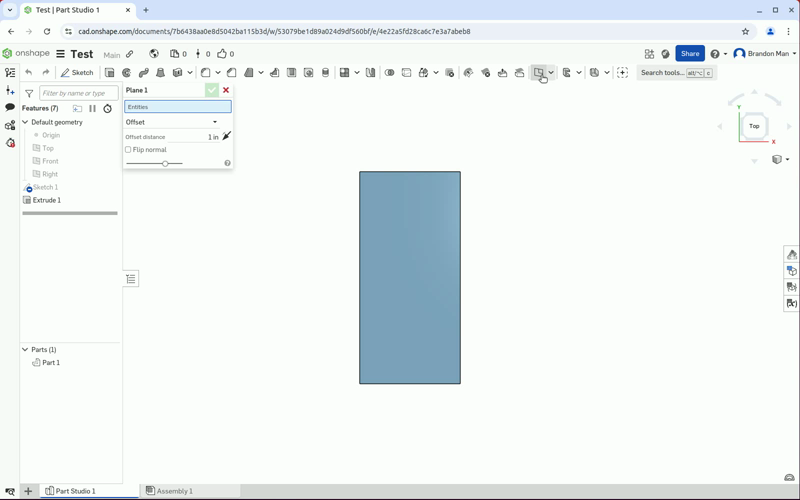
mouse_move(73, 150)
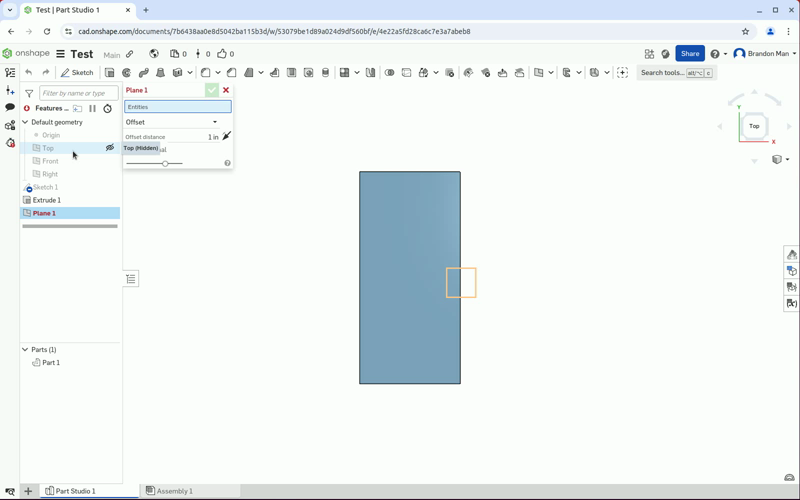
click(73, 150)
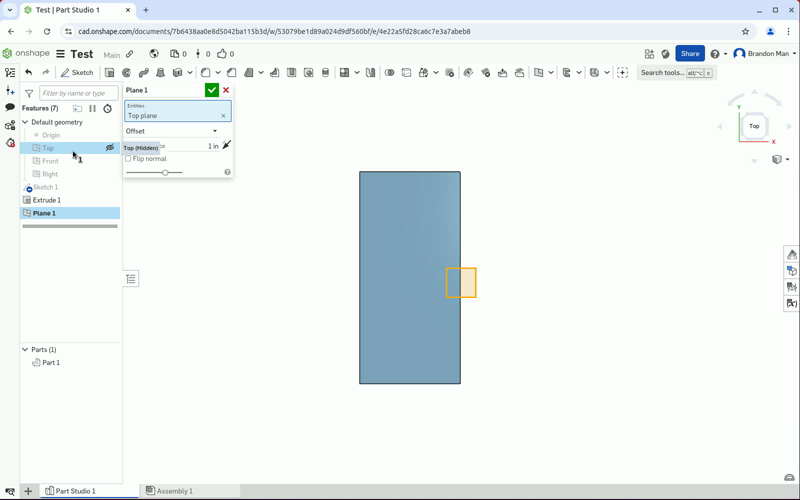
key(tab, 2)
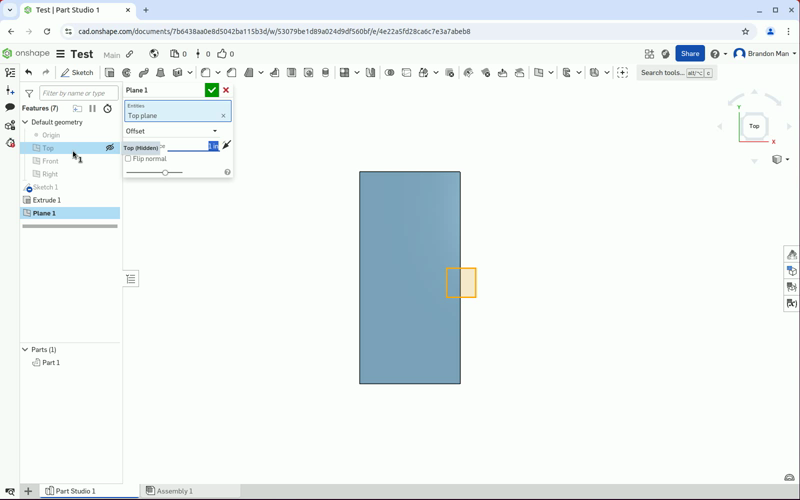
text(1.448)
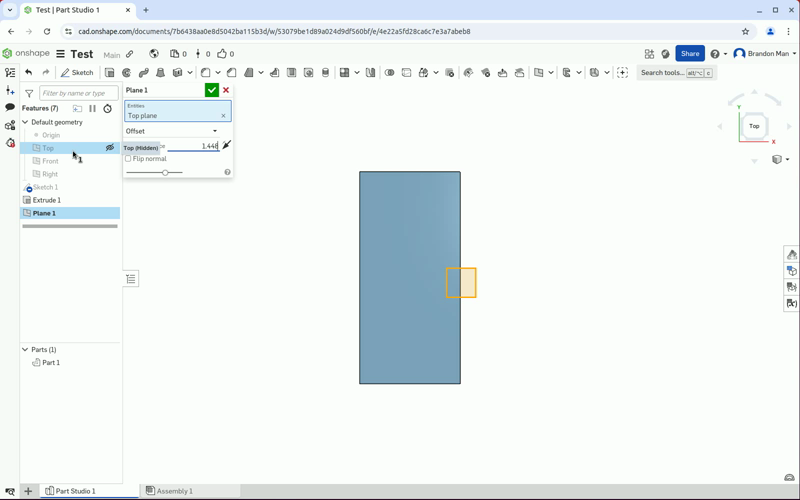
key(enter, 2)
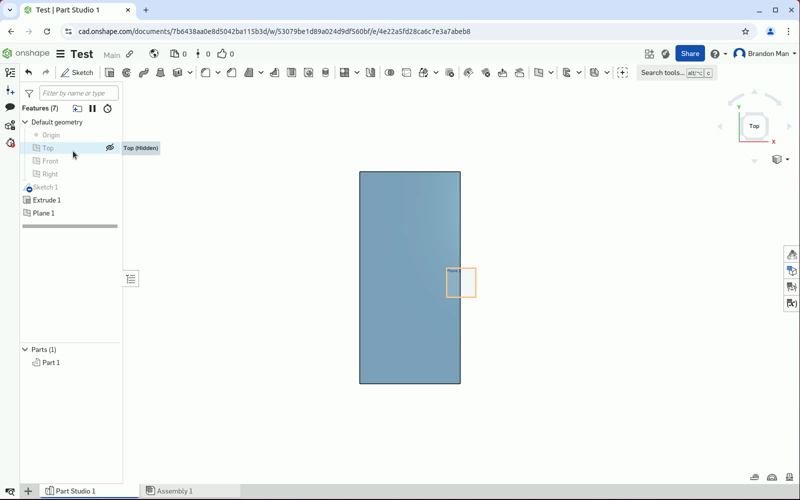
key(shift+s)
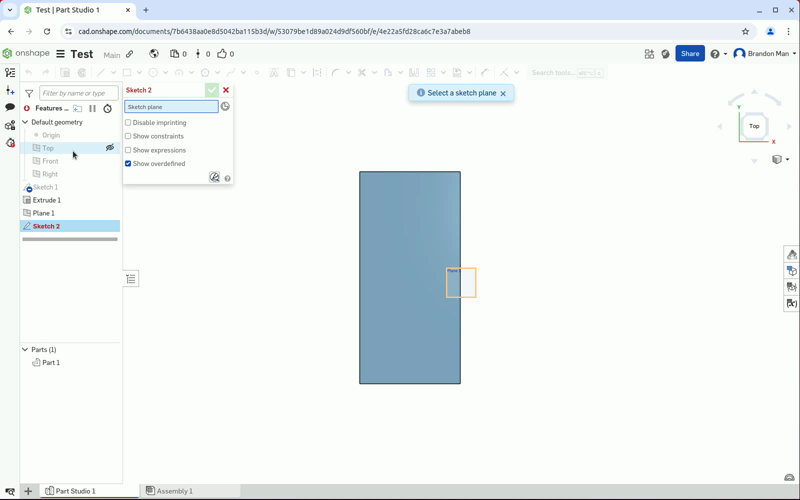
mouse_move(73, 215)
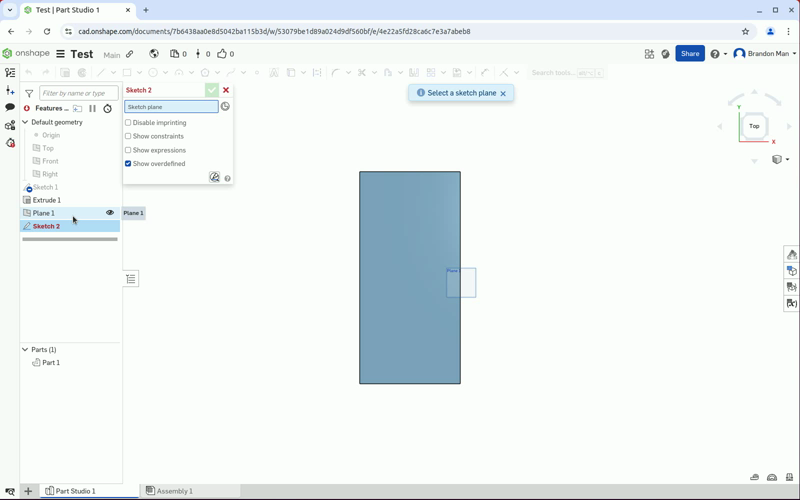
click(73, 215)
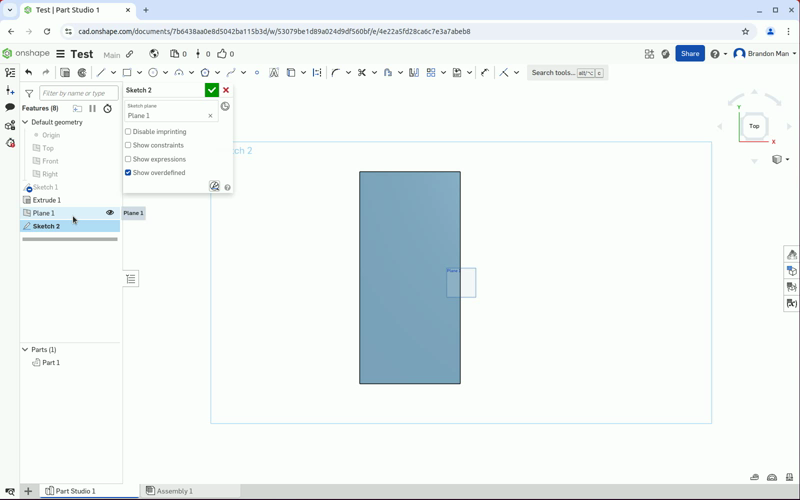
mouse_move(73, 352)
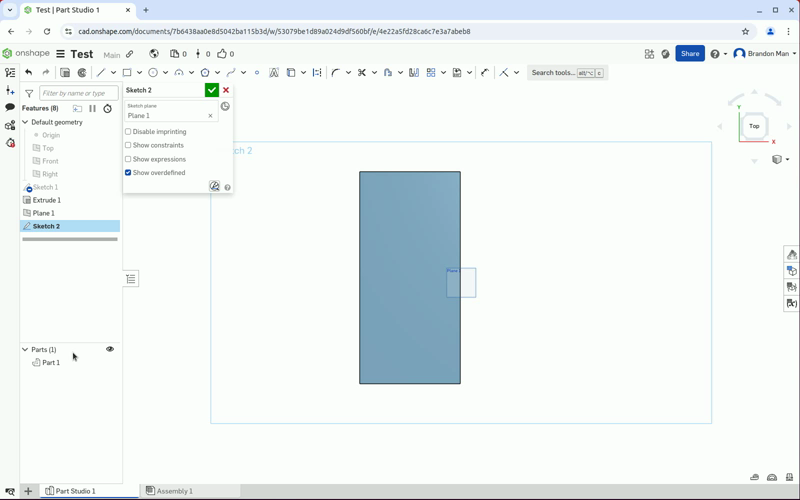
key(y)
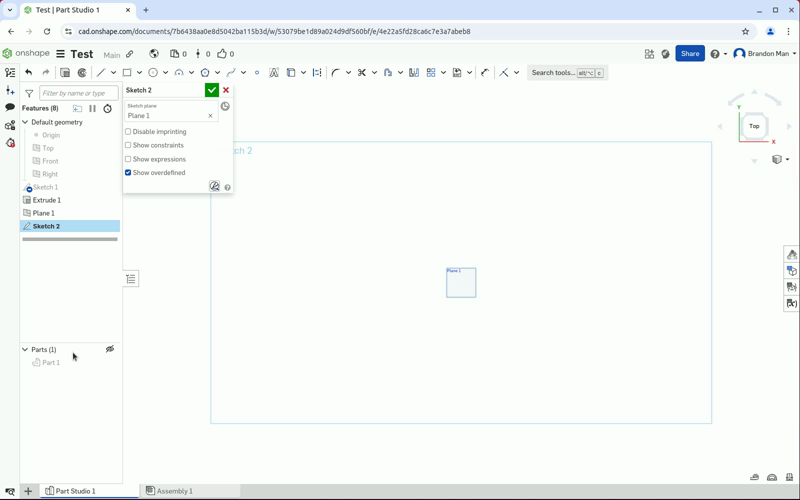
key(l)
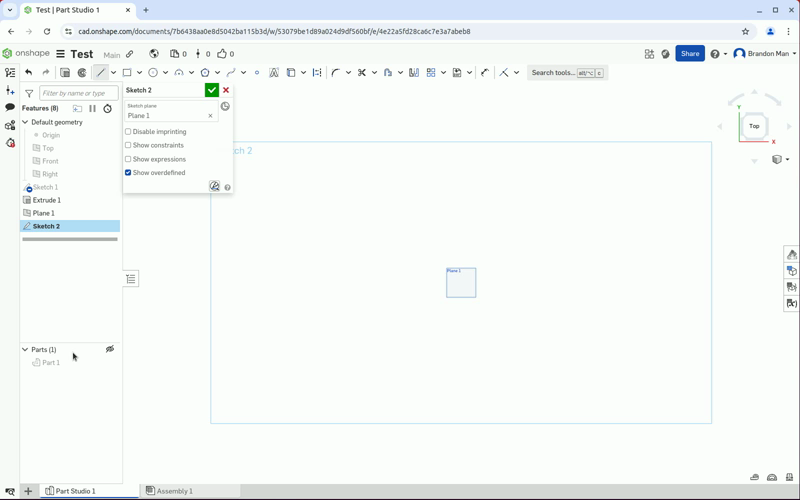
key_down(shift)
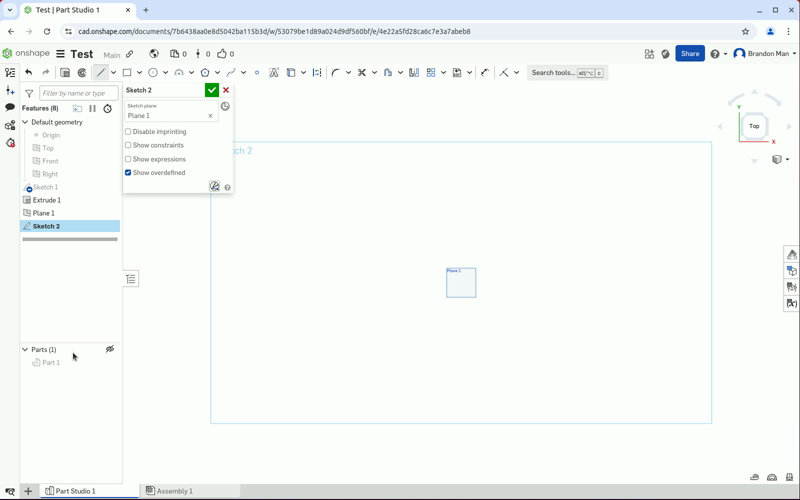
mouse_move(401, 383)
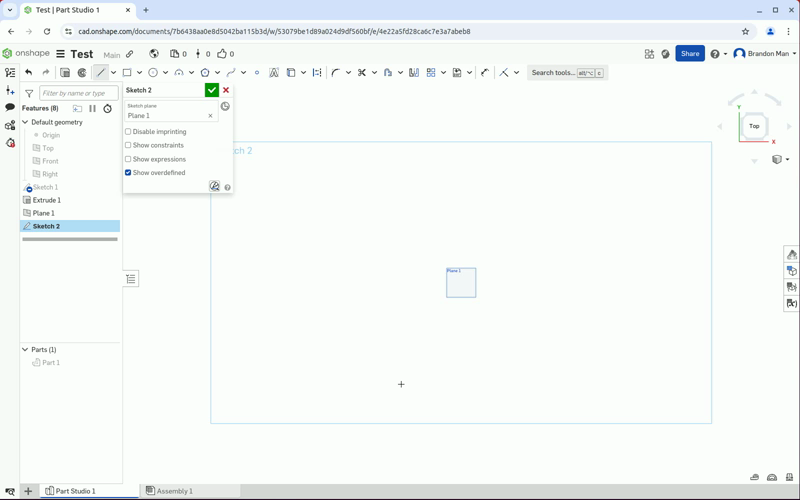
click(401, 383)
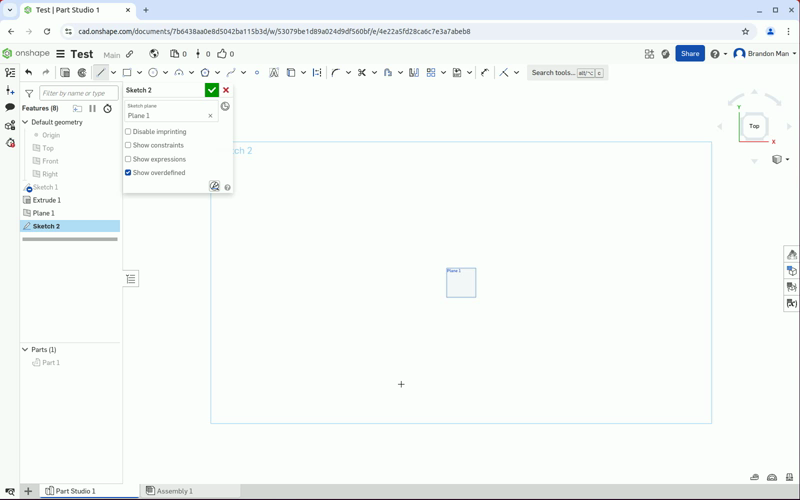
key_up(shift)
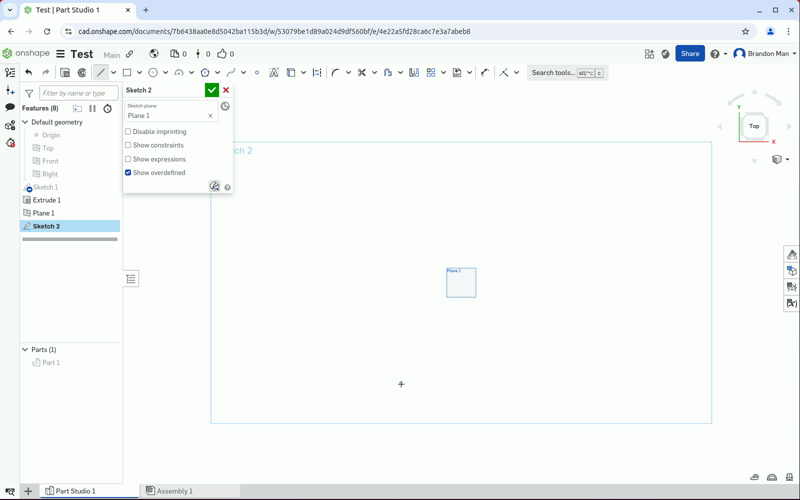
key_down(shift)
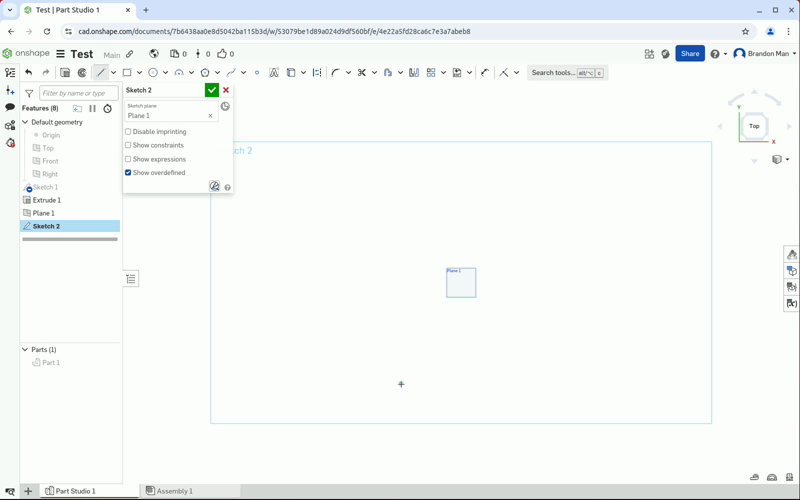
mouse_move(431, 383)
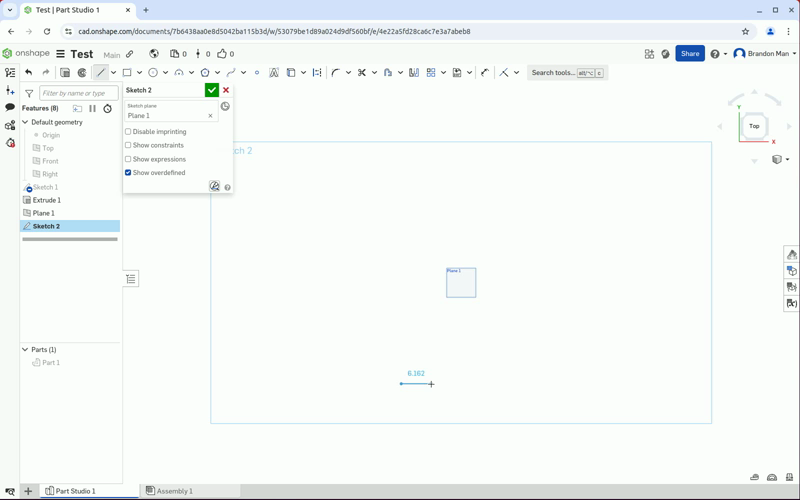
mouse_move(419, 383)
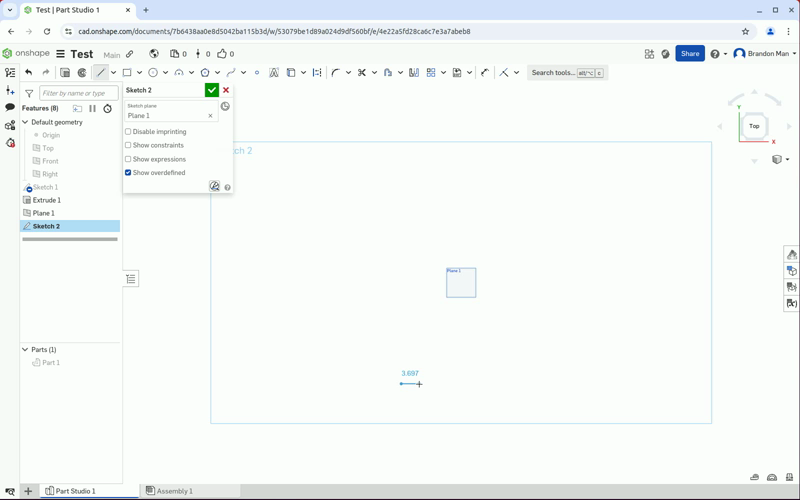
click(419, 383)
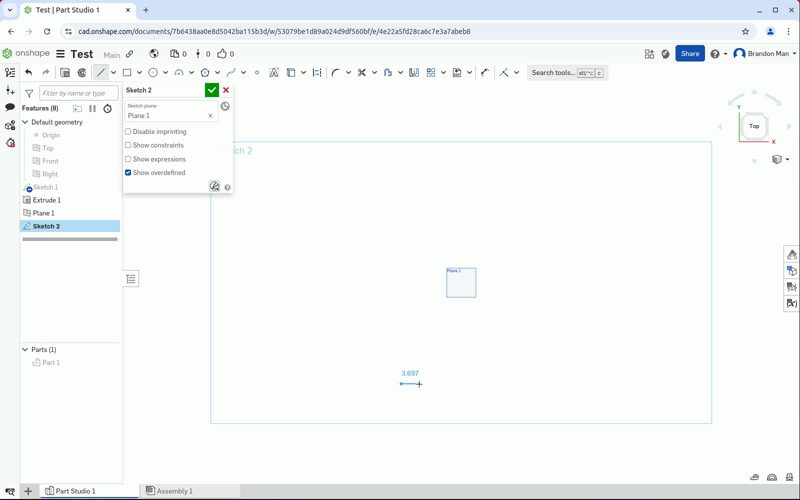
key_up(shift)
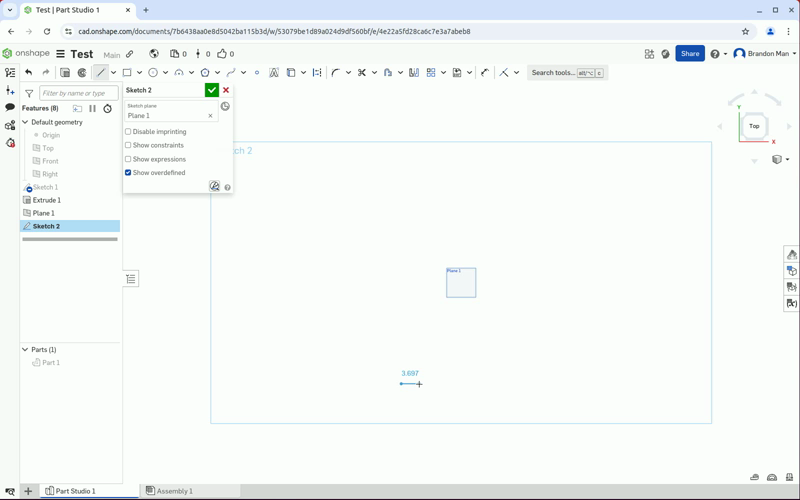
key_down(shift)
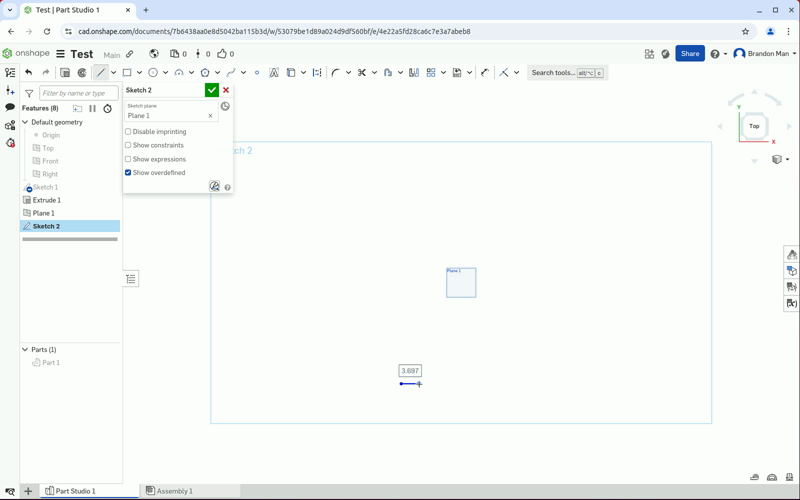
mouse_move(419, 171)
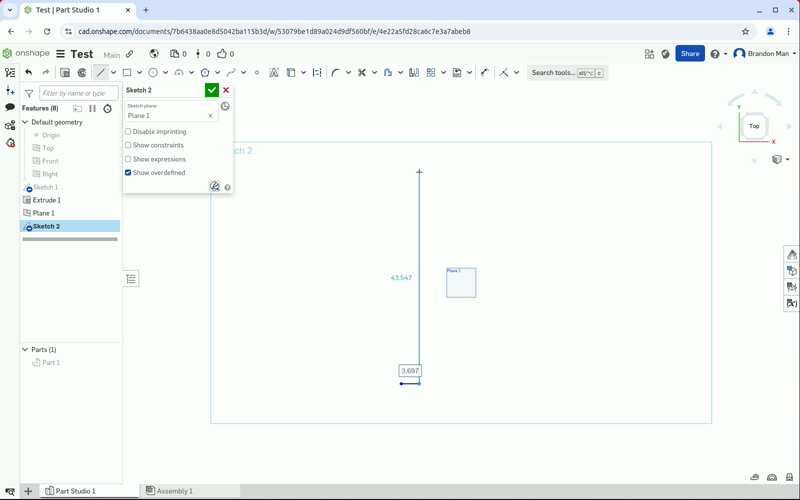
click(419, 171)
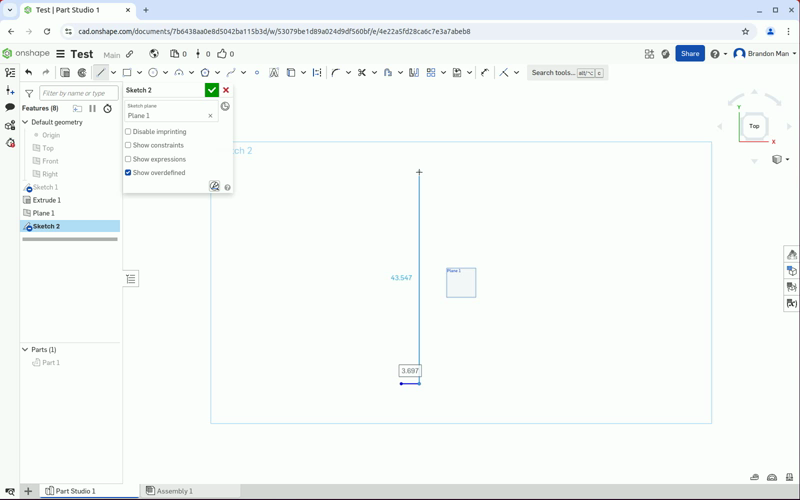
key_up(shift)
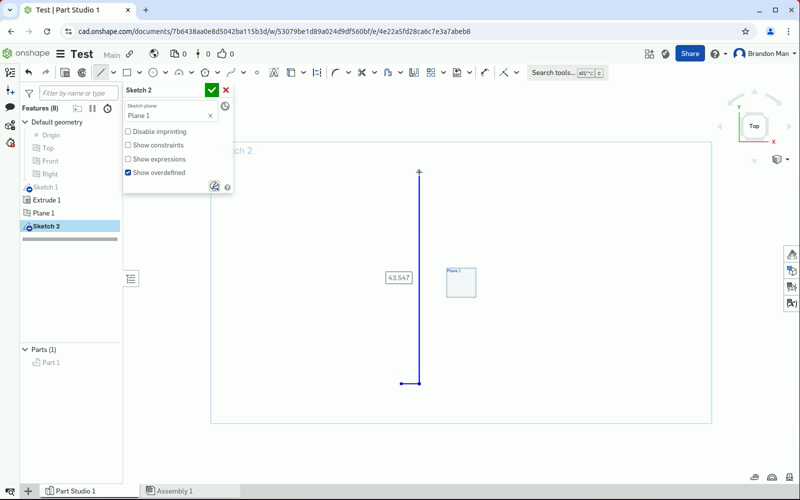
key_down(shift)
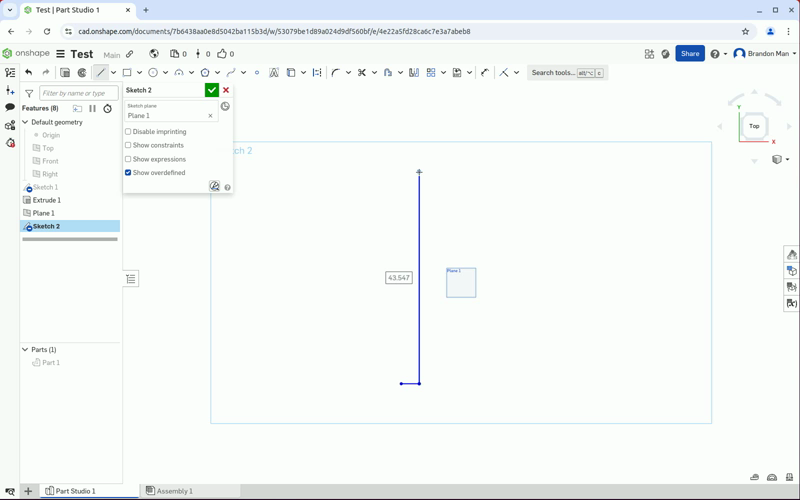
mouse_move(449, 171)
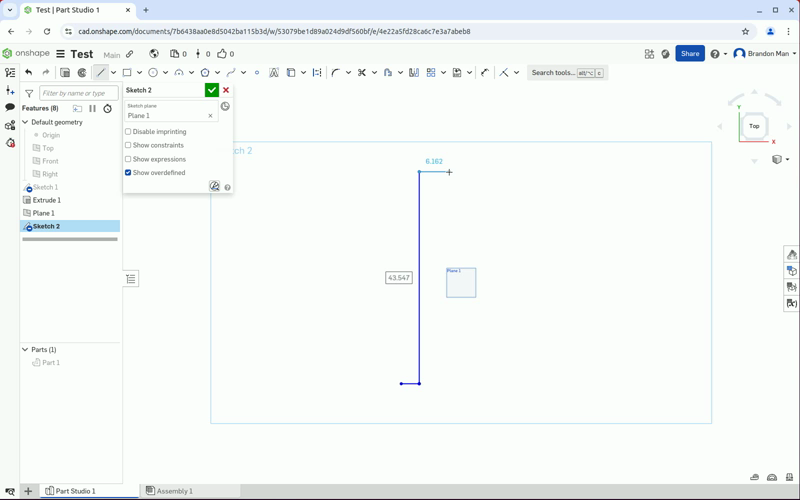
mouse_move(401, 171)
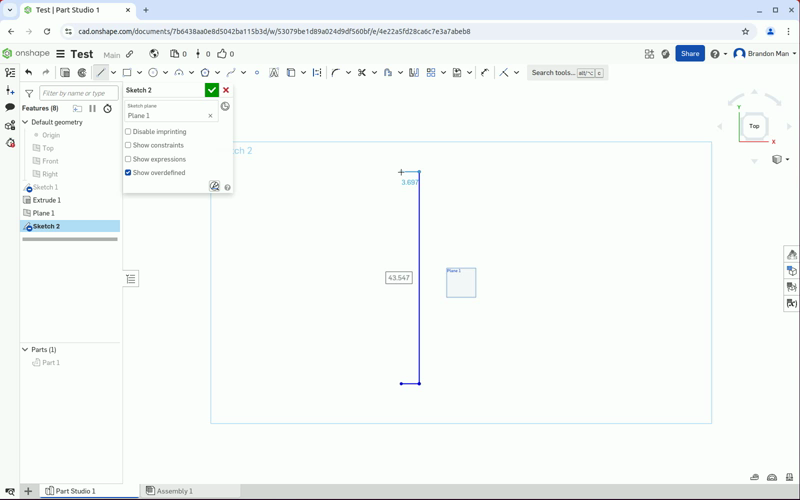
click(401, 171)
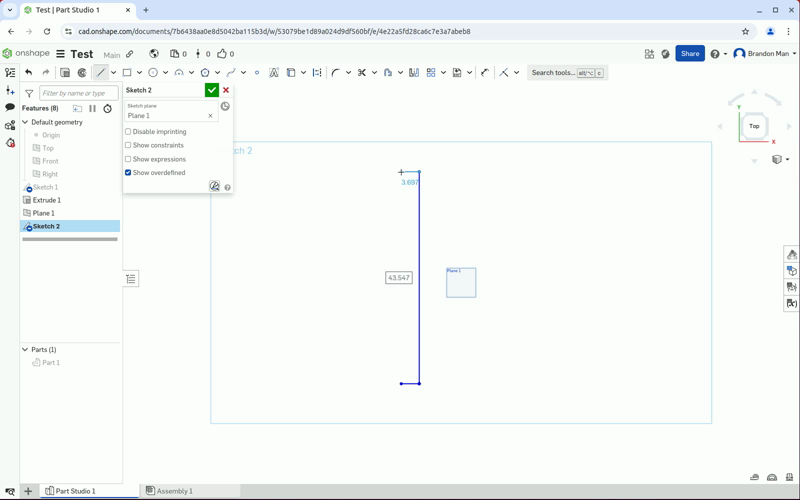
key_up(shift)
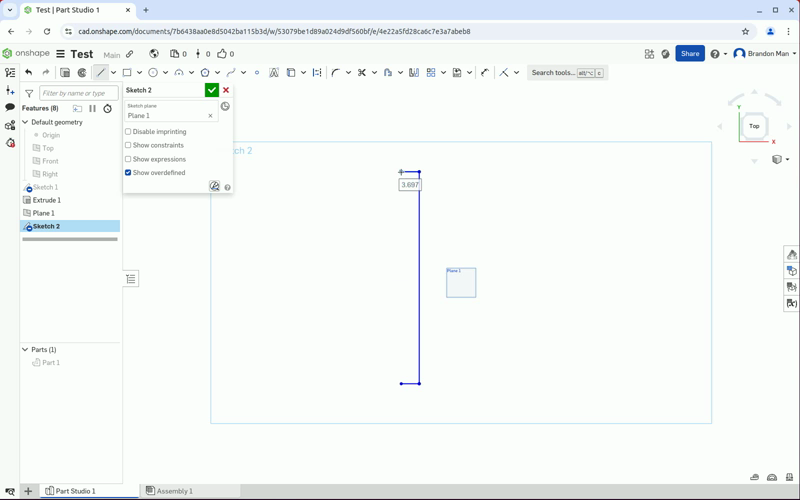
key_down(shift)
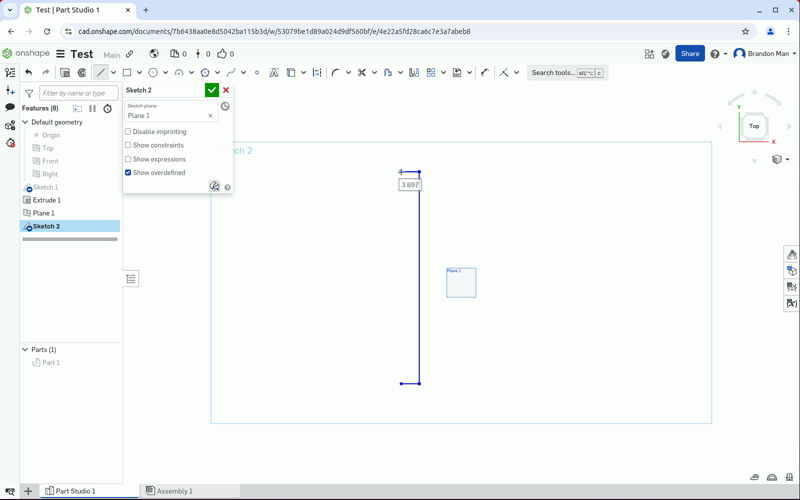
mouse_move(401, 383)
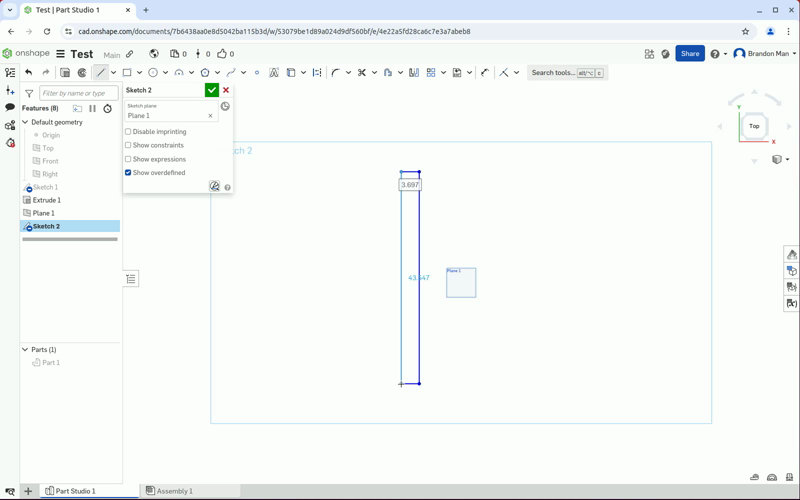
key_up(shift)
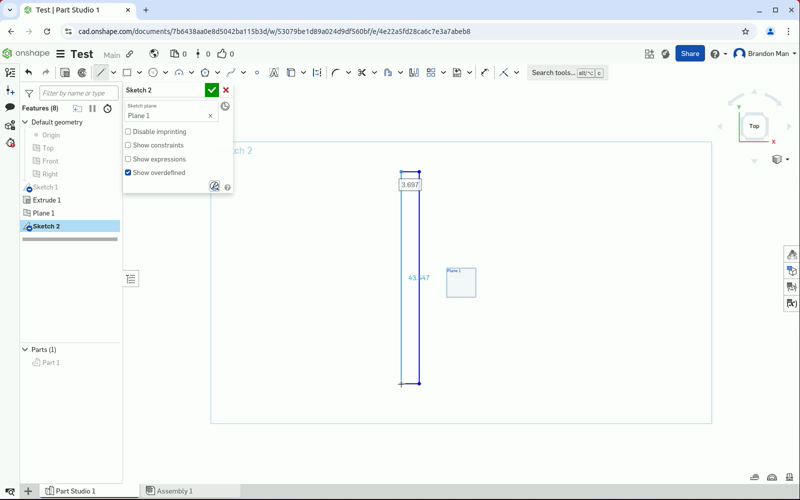
click(401, 383)
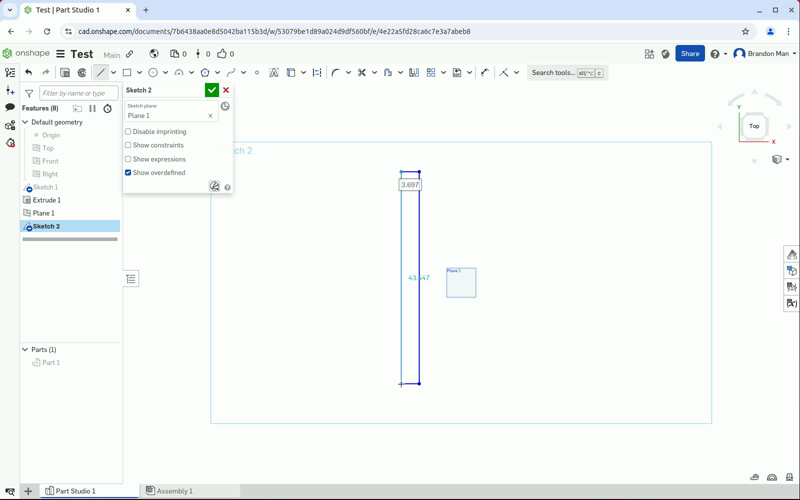
key(esc)
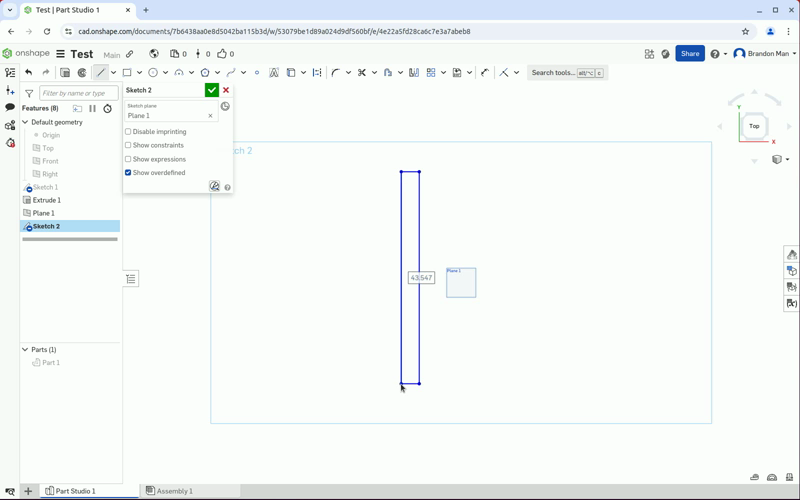
mouse_move(404, 242)
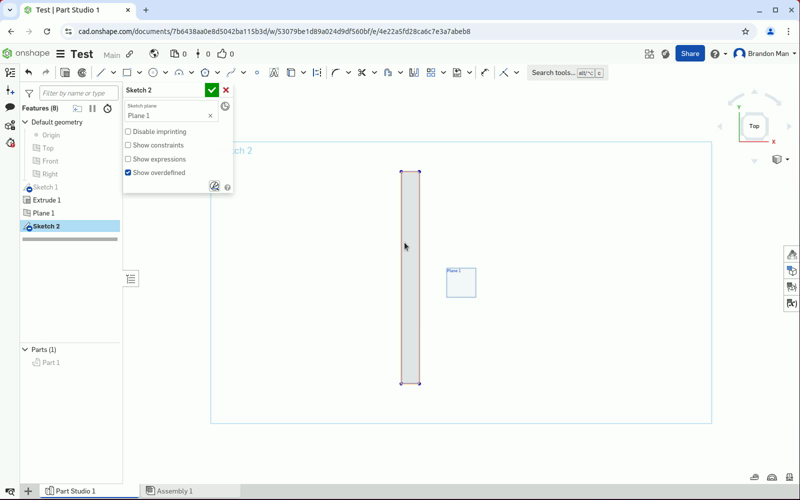
click(404, 242)
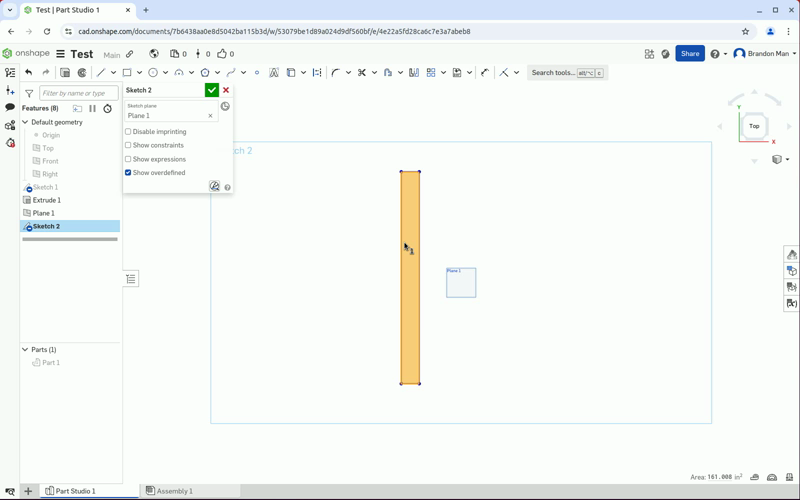
mouse_move(73, 352)
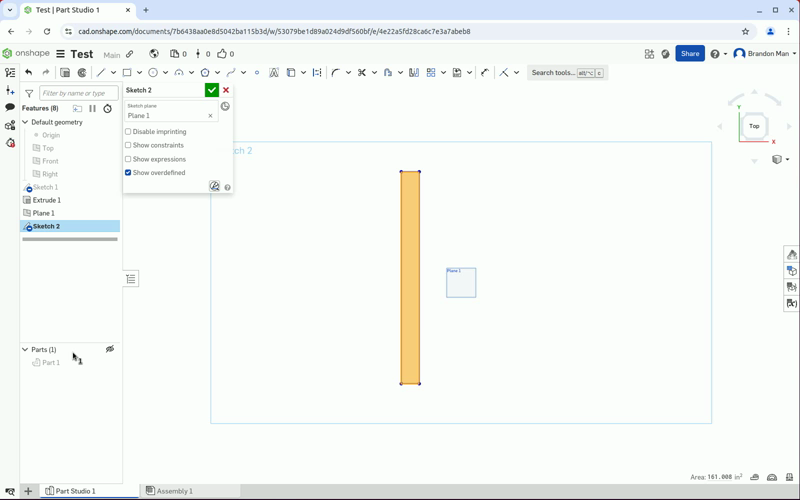
key(shift+y)
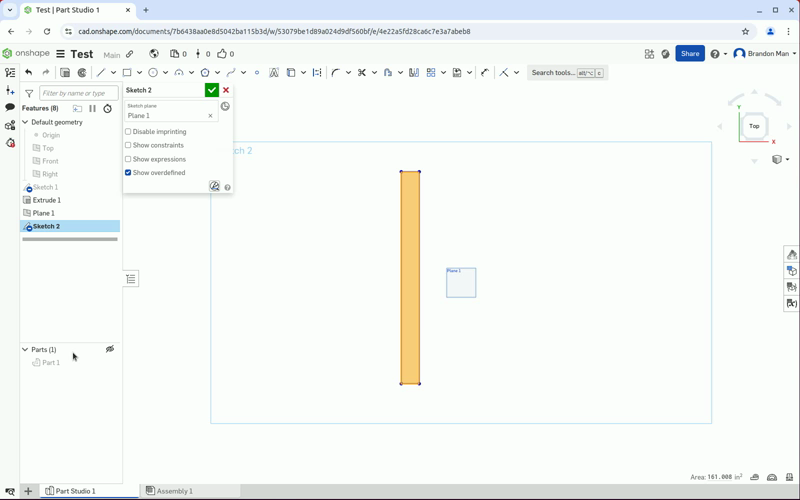
key(shift+e)
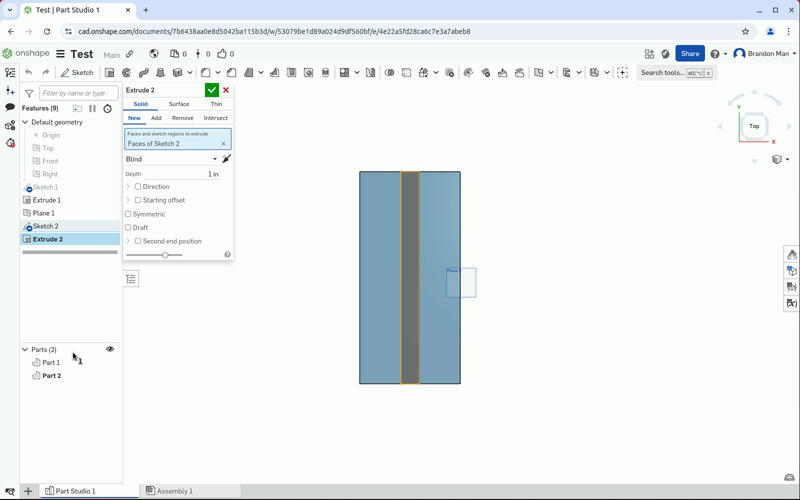
mouse_move(143, 106)
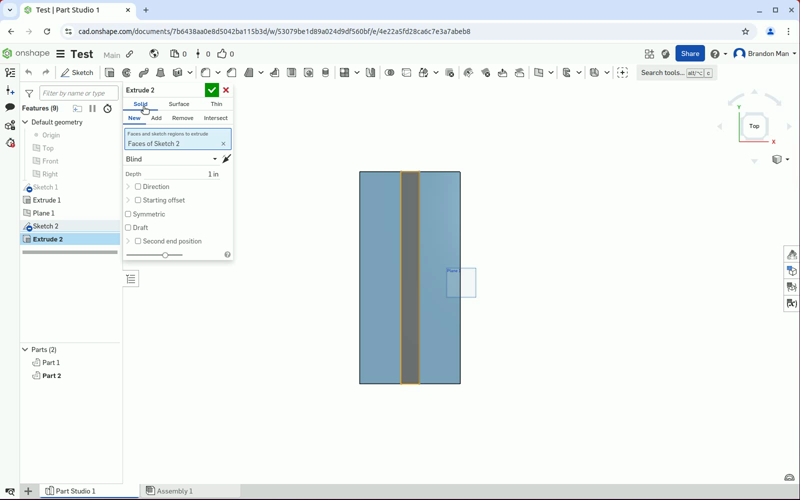
click(143, 106)
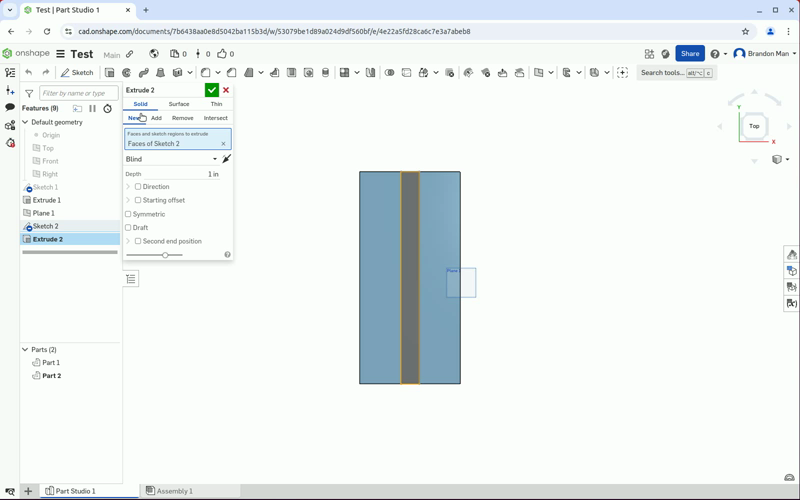
mouse_move(137, 120)
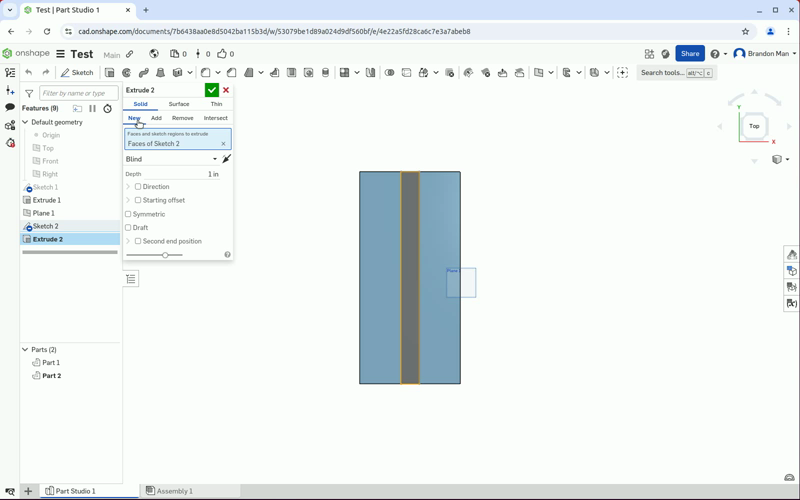
click(137, 120)
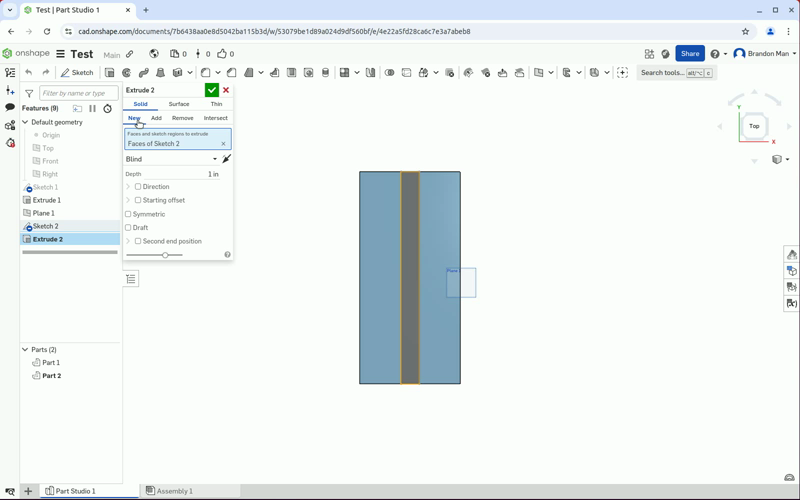
key(tab, 4)
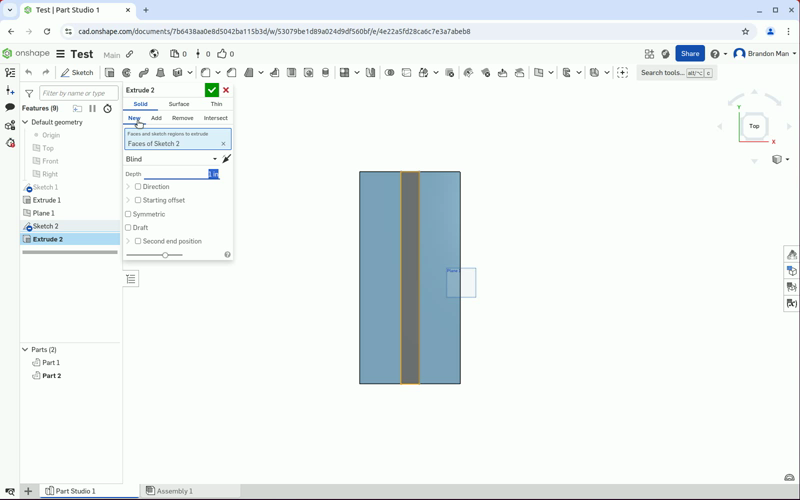
text(5.536)
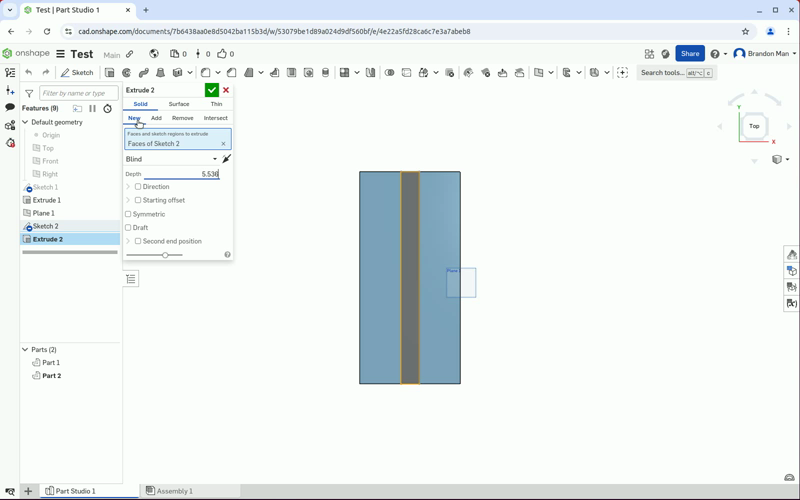
key(enter)
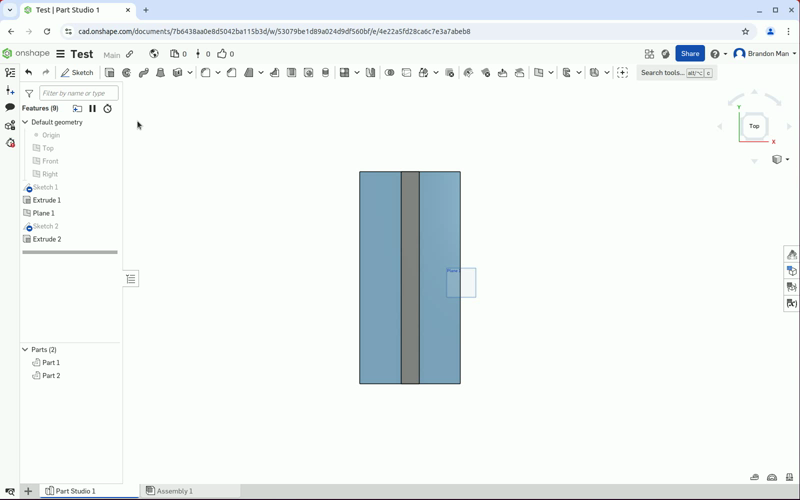
key(shift+h)
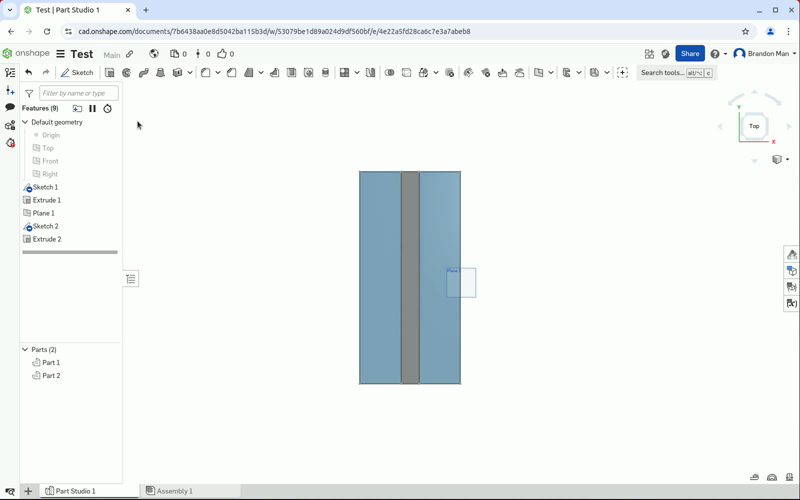
key(shift+h)
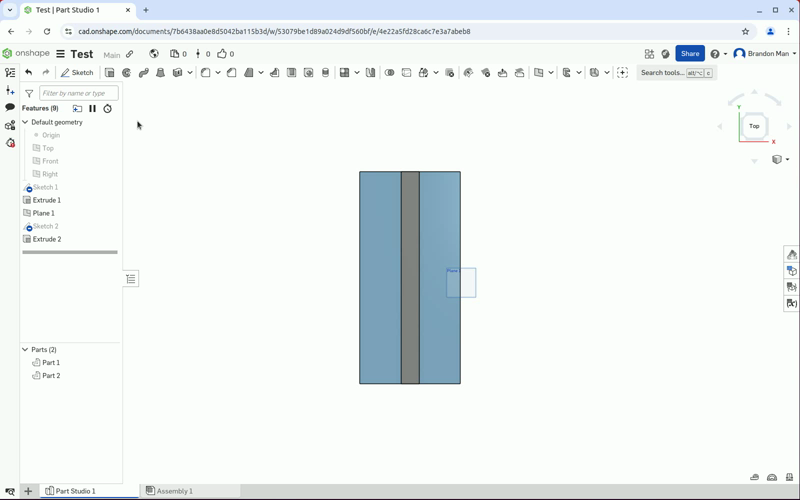
mouse_move(73, 189)
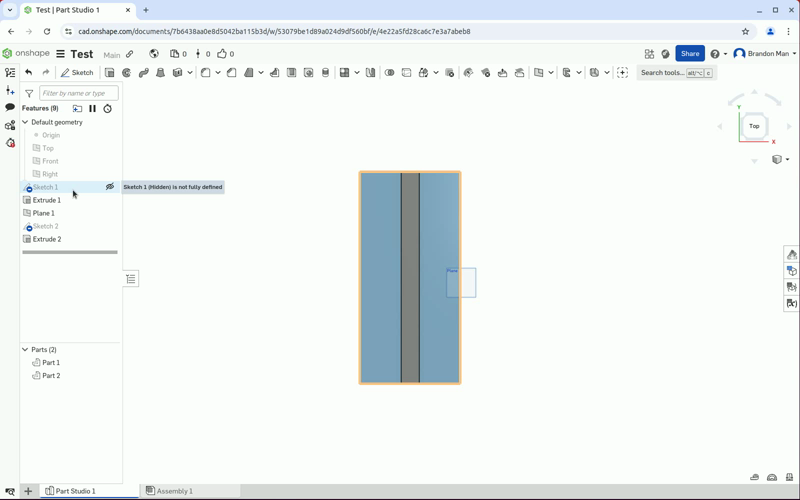
click(73, 189)
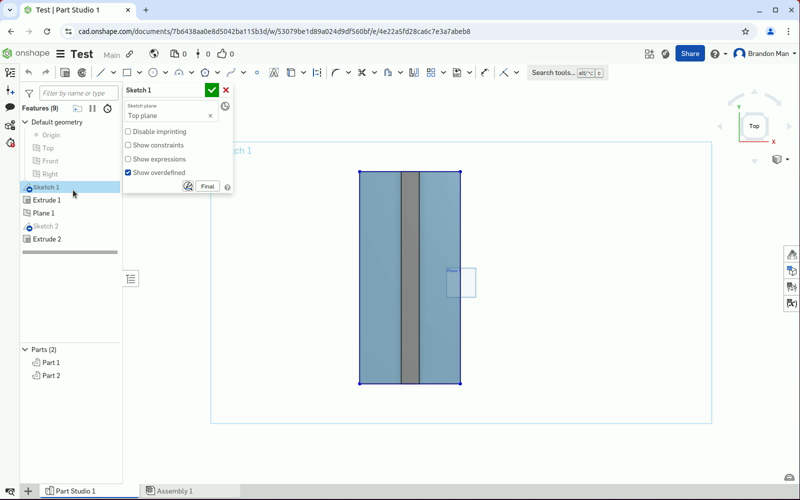
mouse_move(229, 92)
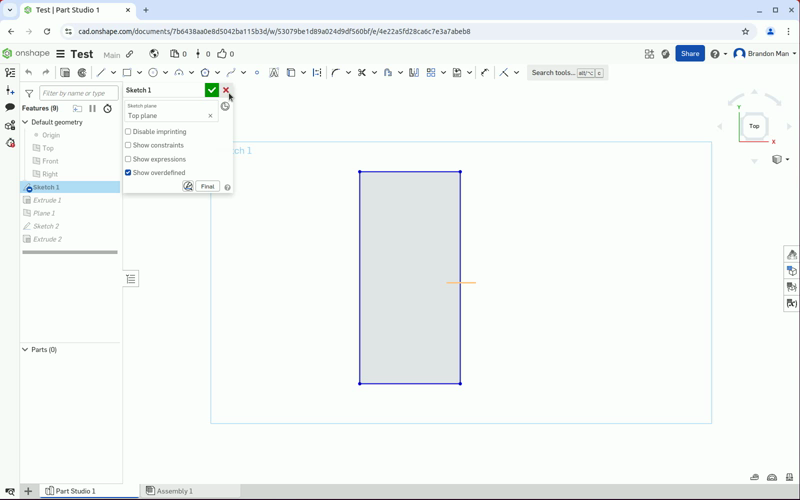
click(229, 92)
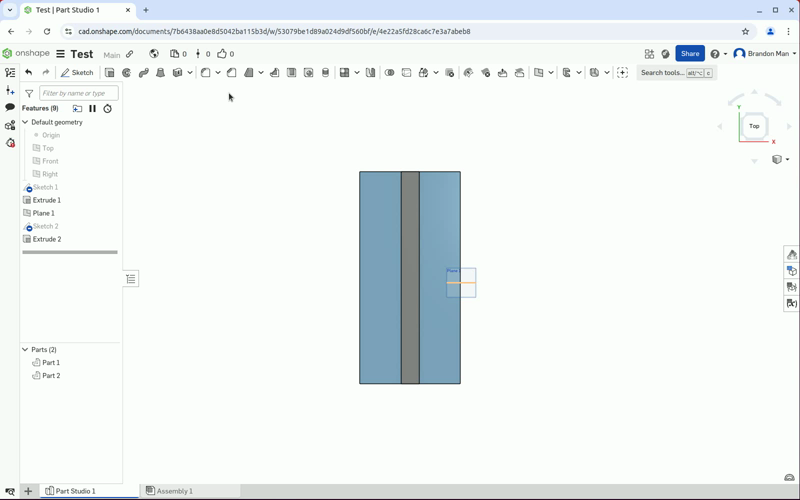
mouse_move(73, 352)
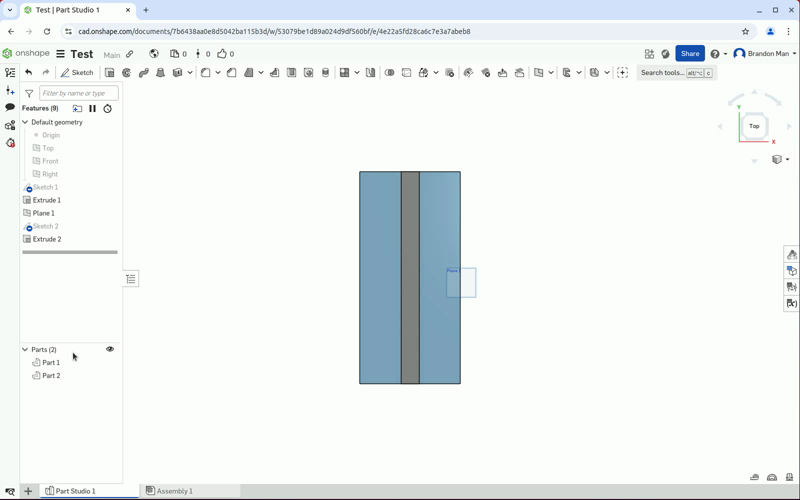
key(y)
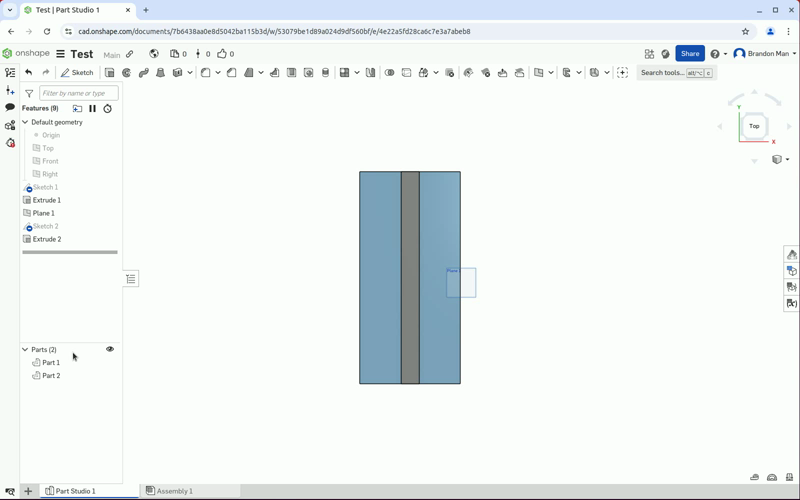
key(shift+p)
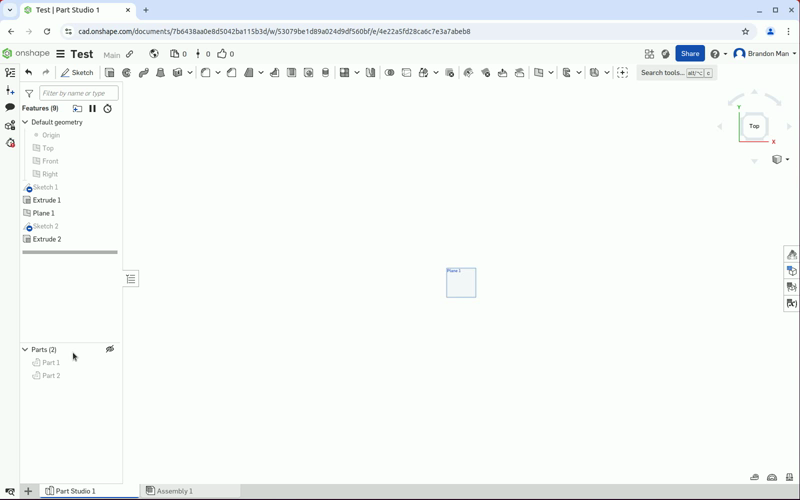
key(space)
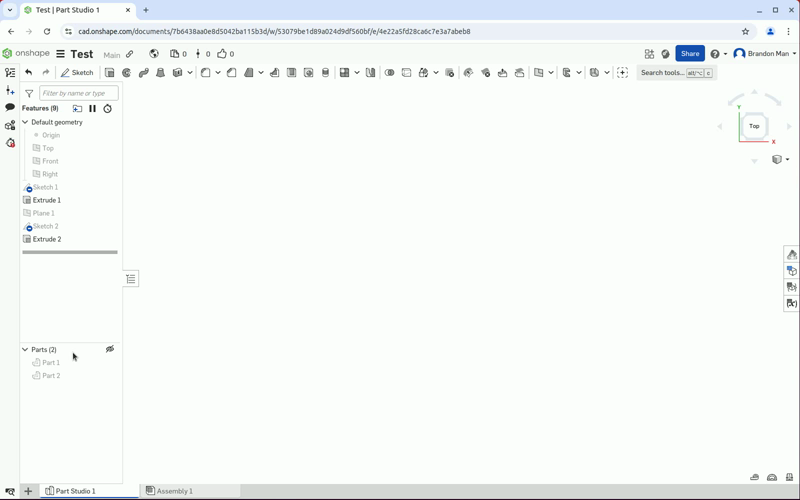
key_down(shift)
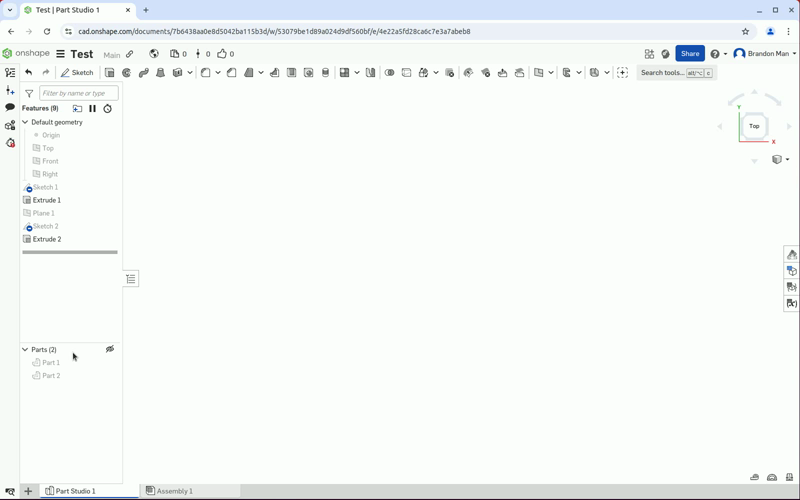
key(up)
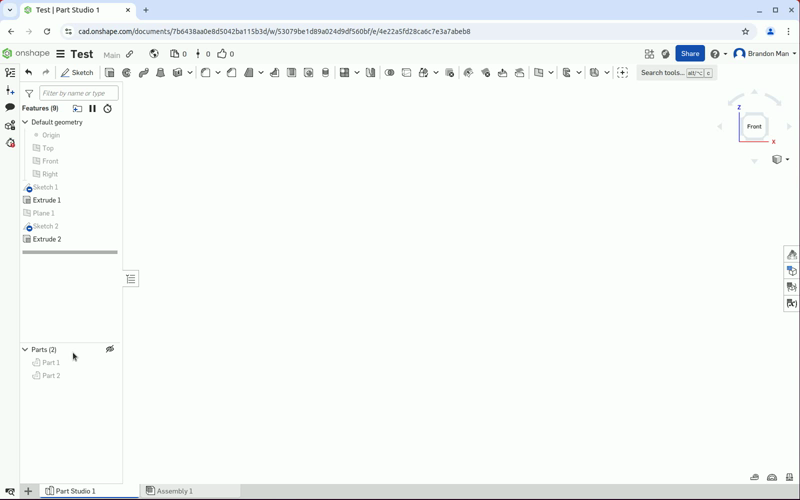
key_up(shift)
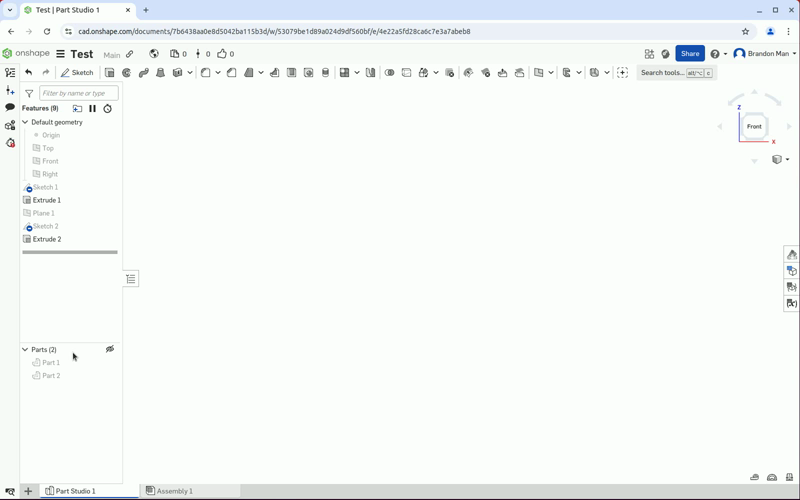
key(space)
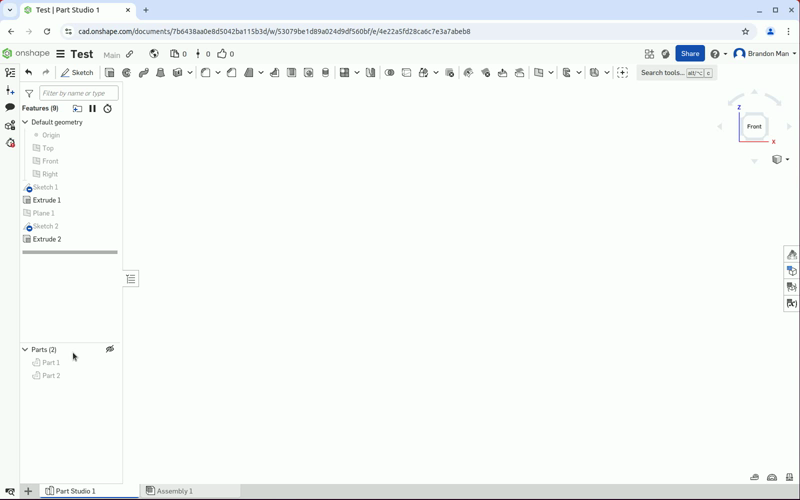
key_down(shift)
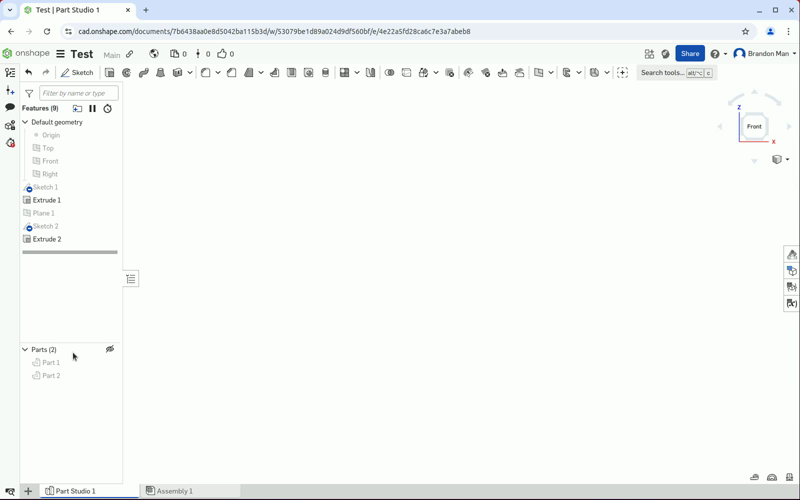
key(left)
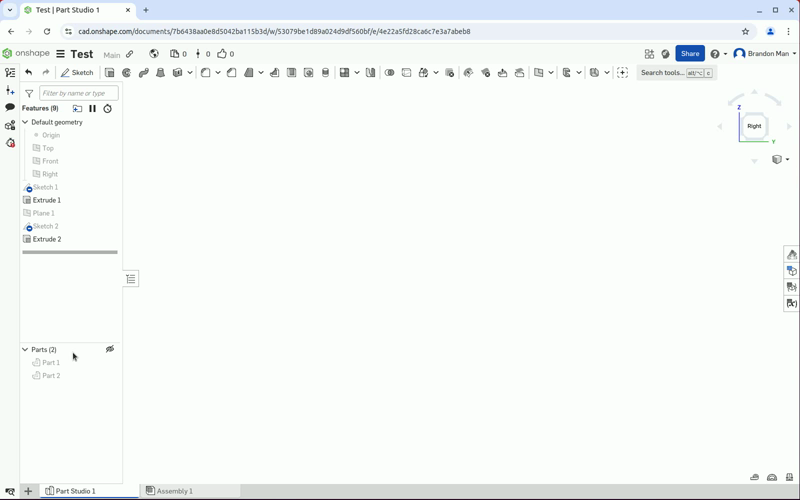
key_up(shift)
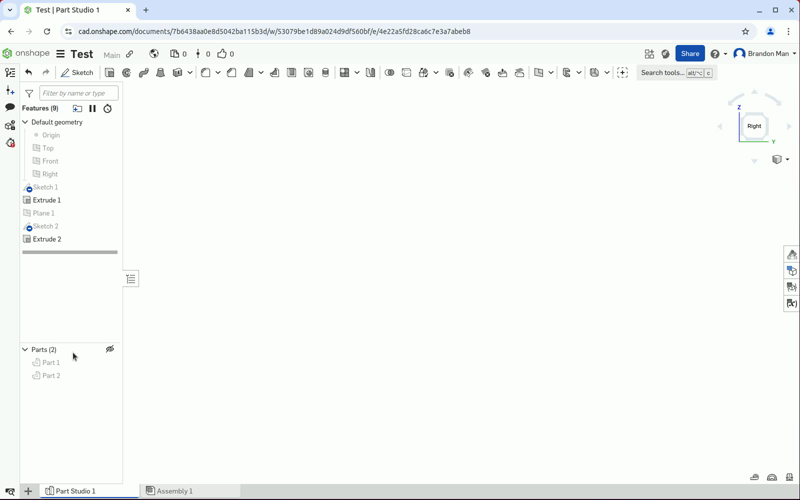
mouse_move(73, 352)
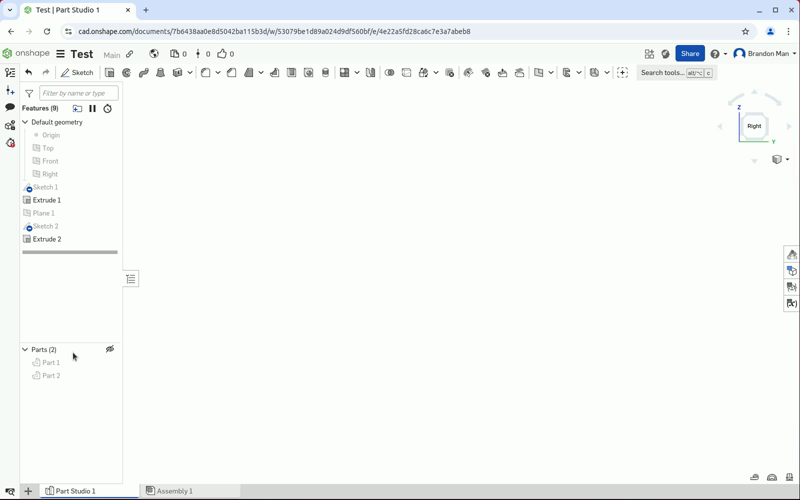
key(shift+y)
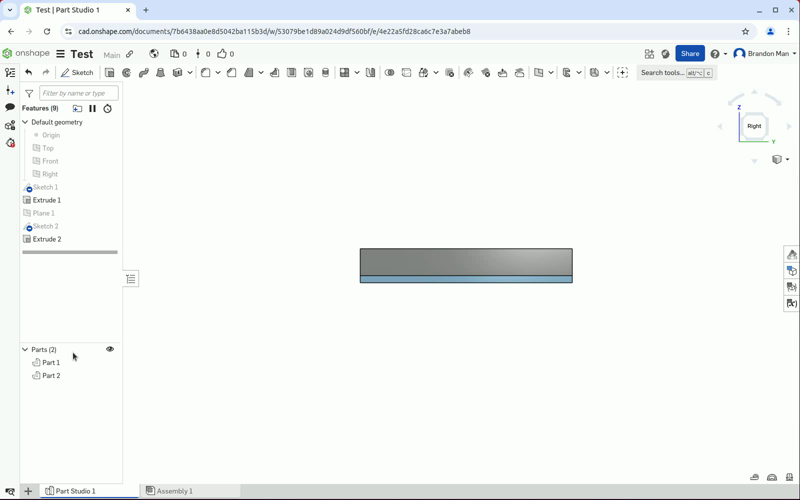
mouse_move(541, 75)
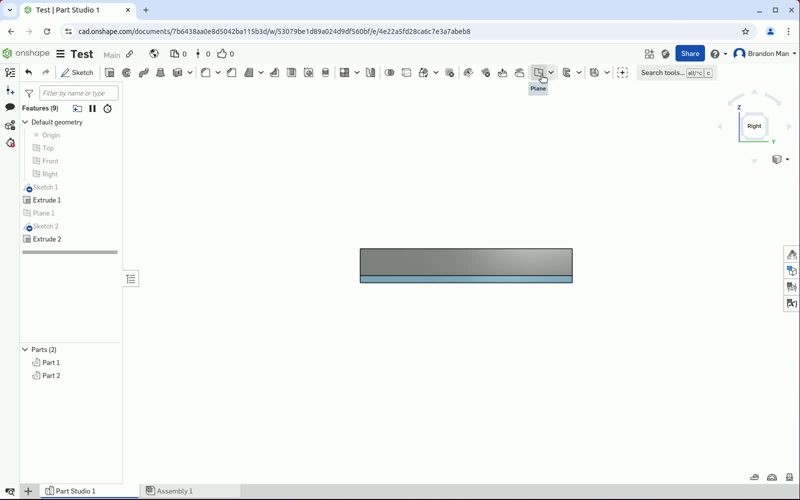
click(541, 75)
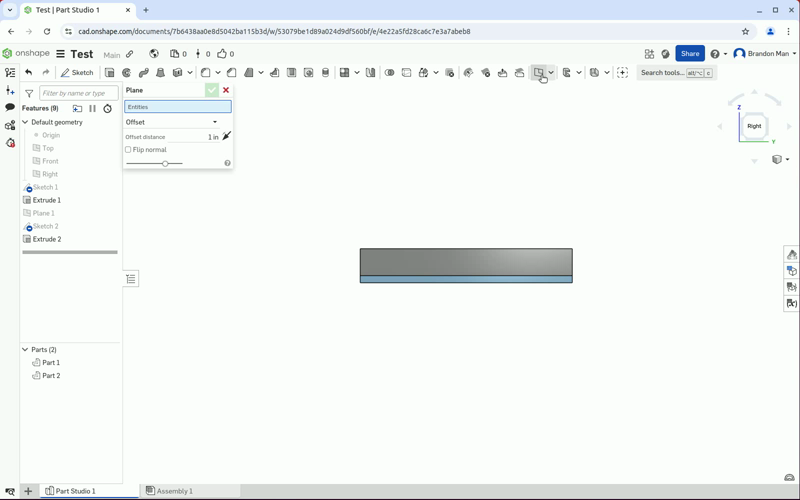
mouse_move(73, 176)
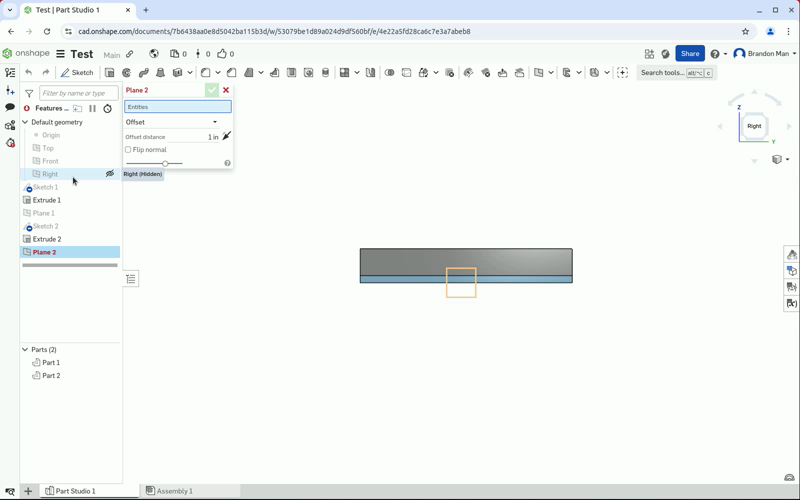
click(73, 176)
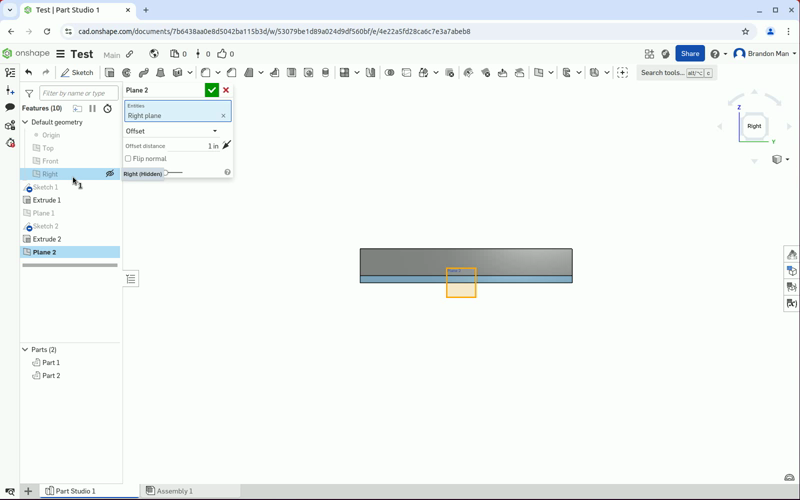
key(tab, 2)
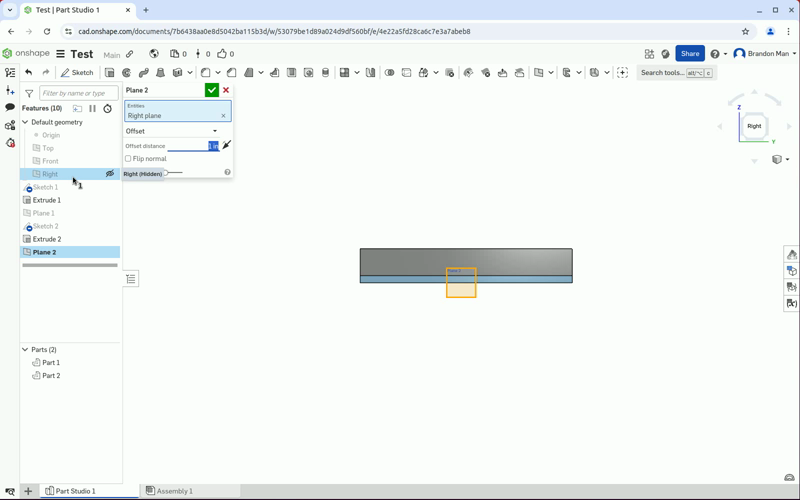
text(12.263)
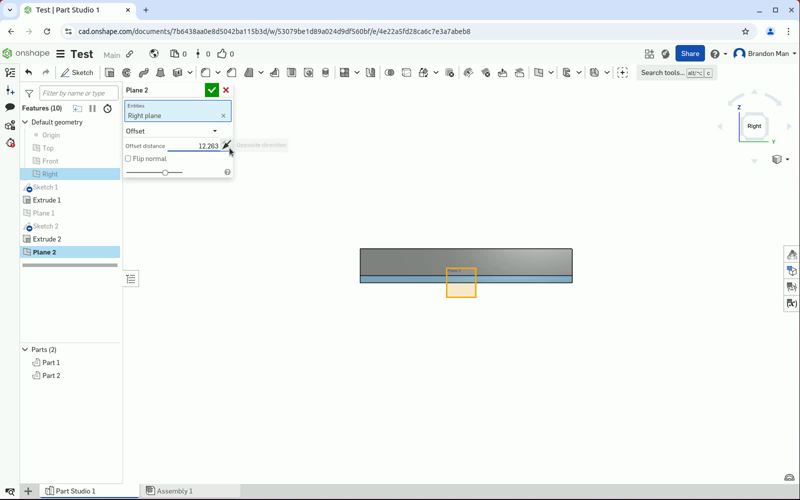
mouse_move(229, 147)
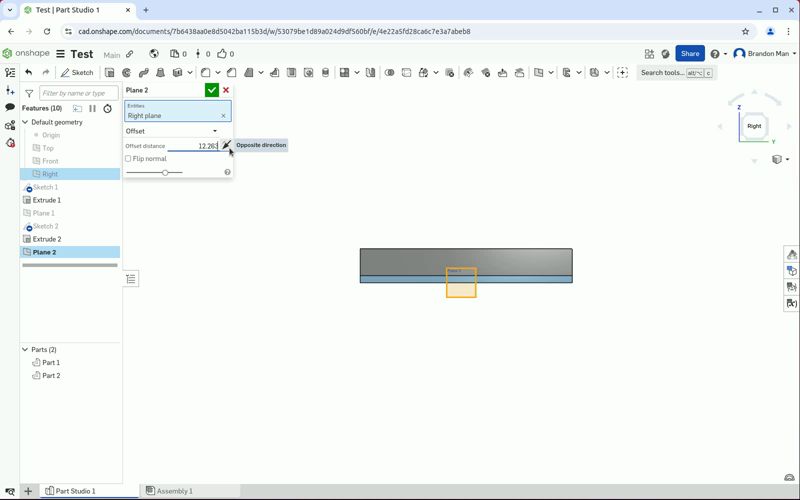
click(229, 147)
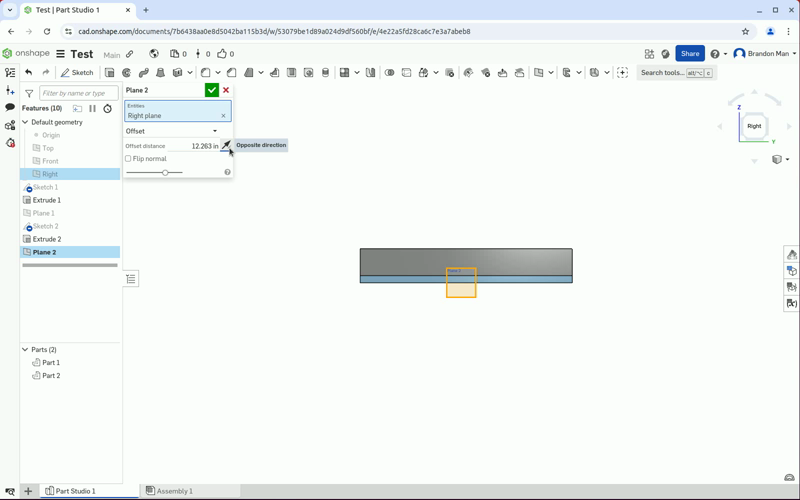
key(enter, 2)
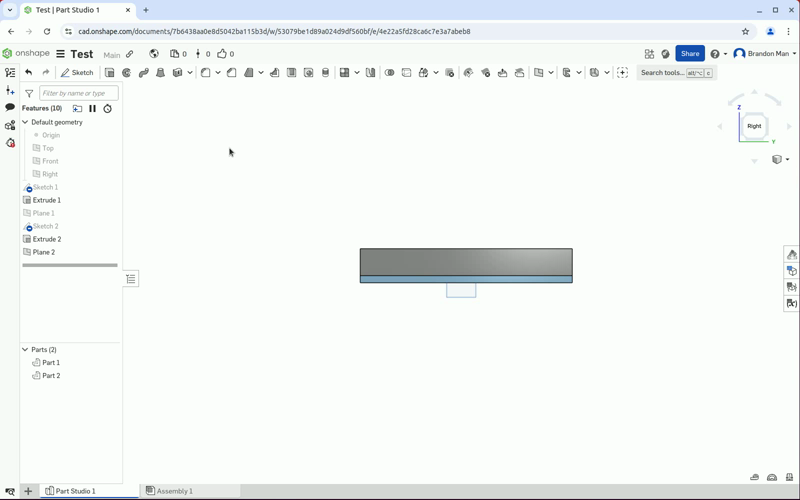
key(shift+s)
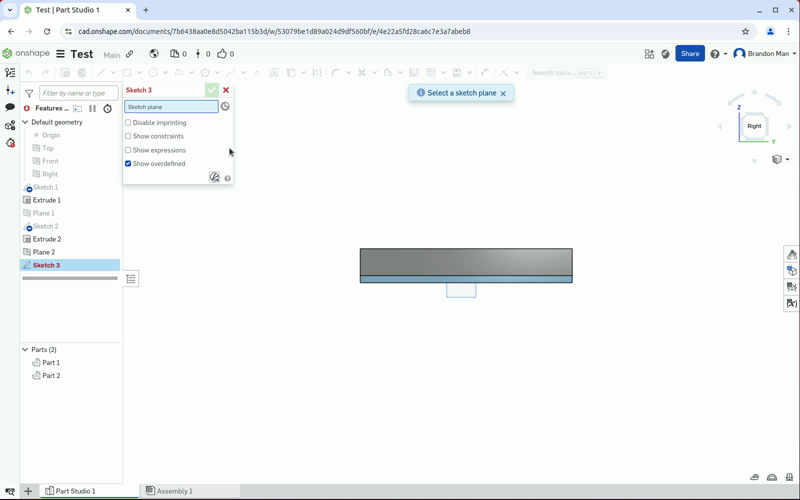
mouse_move(73, 254)
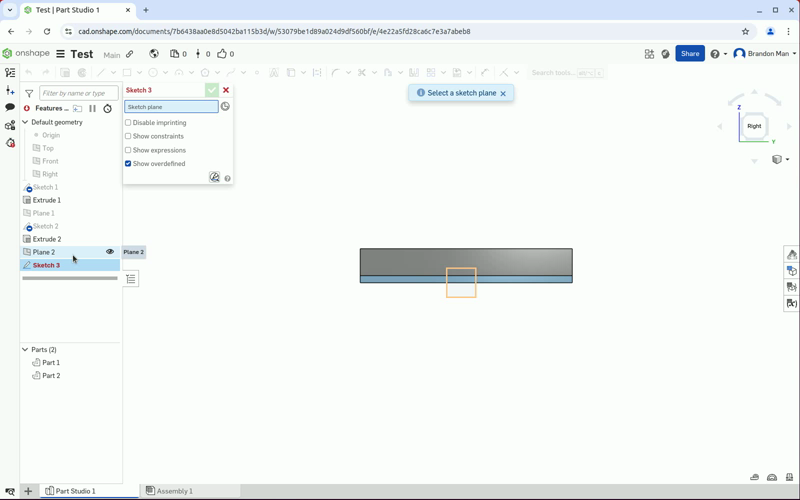
click(73, 254)
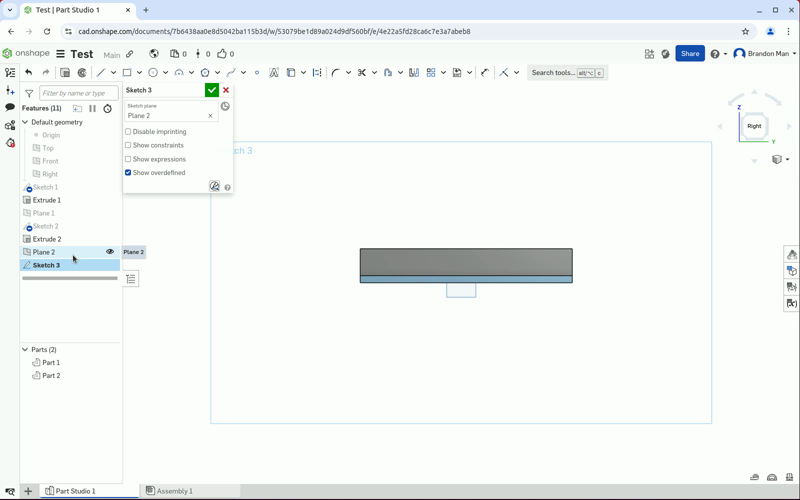
mouse_move(73, 352)
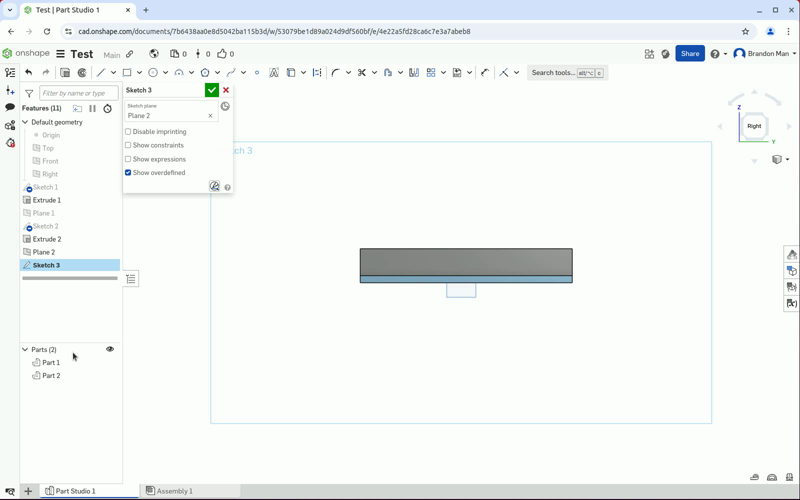
key(y)
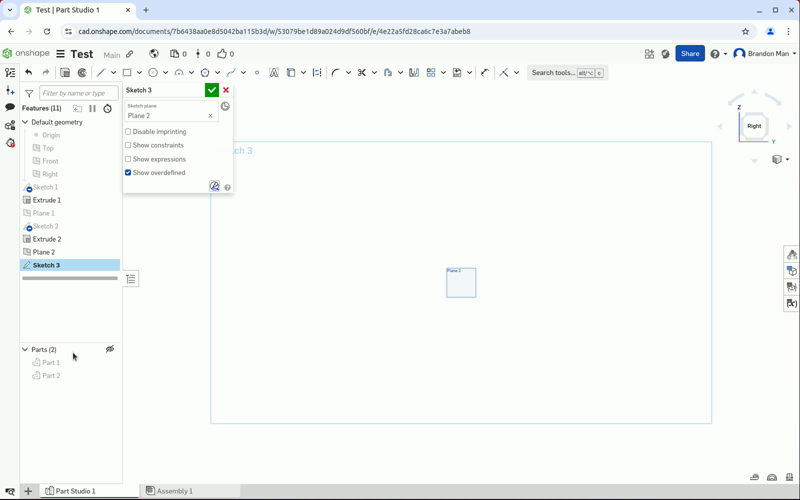
key(c)
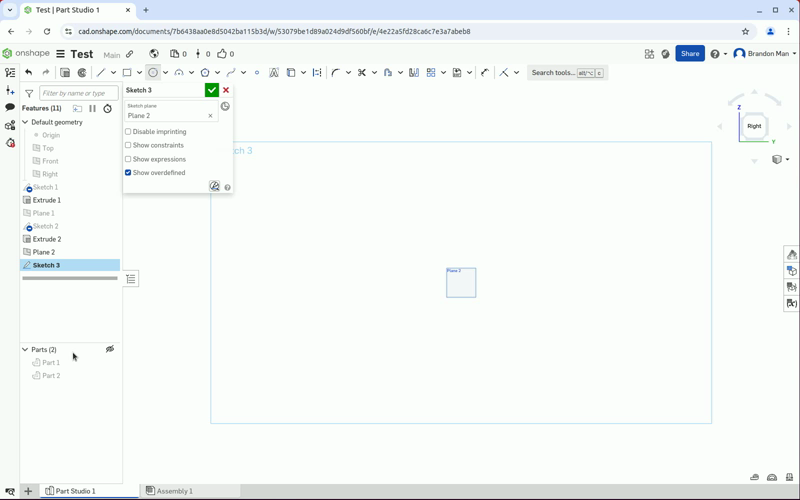
key_down(shift)
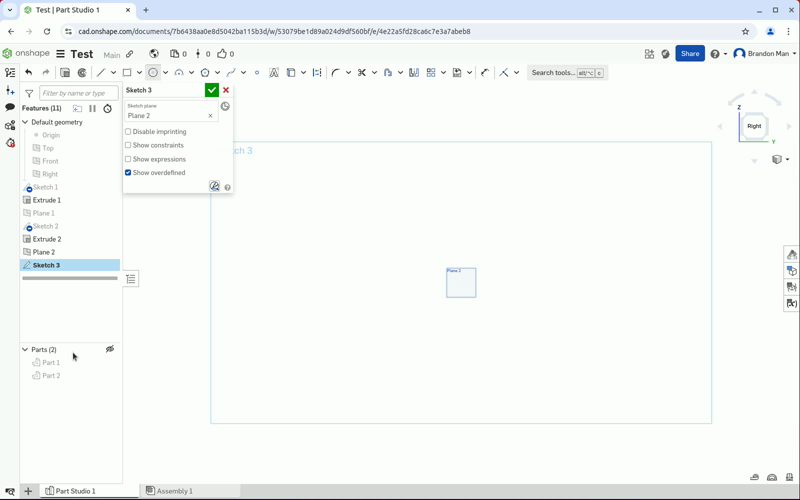
mouse_move(418, 262)
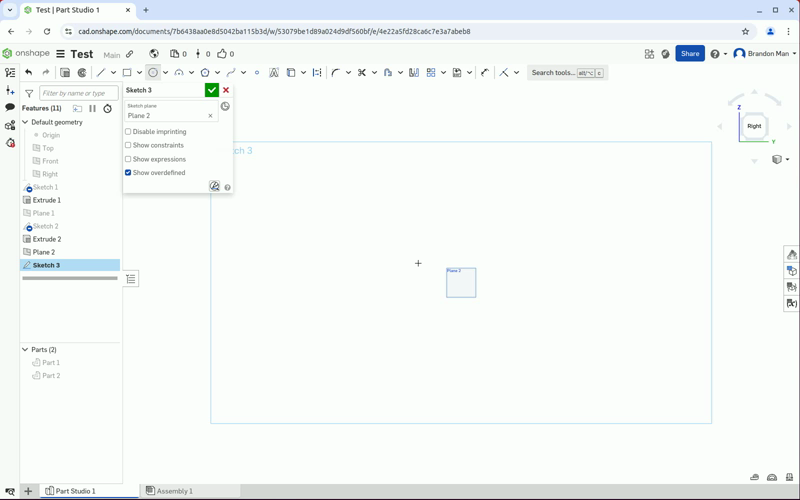
click(418, 262)
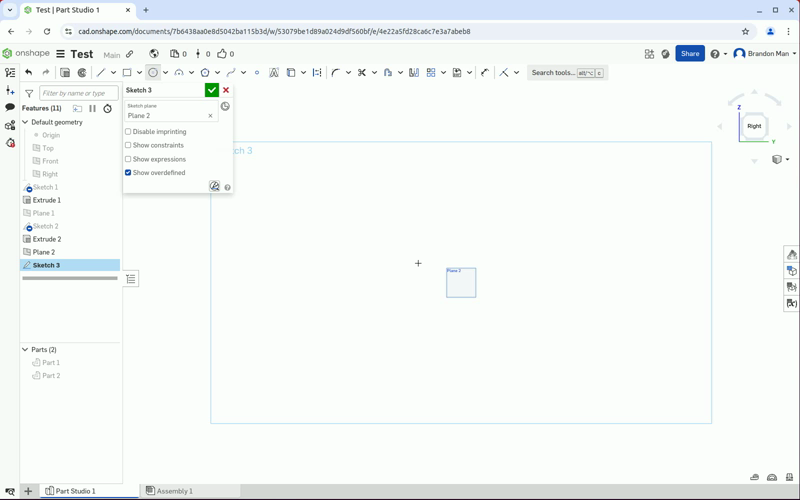
key_up(shift)
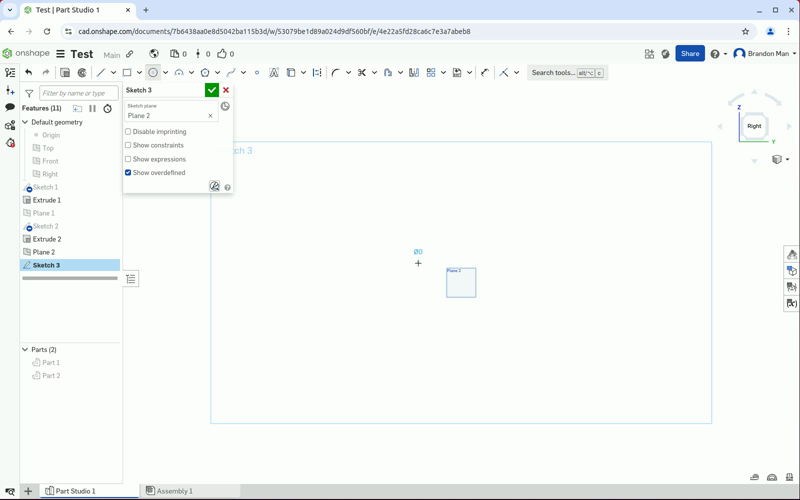
mouse_move(425, 262)
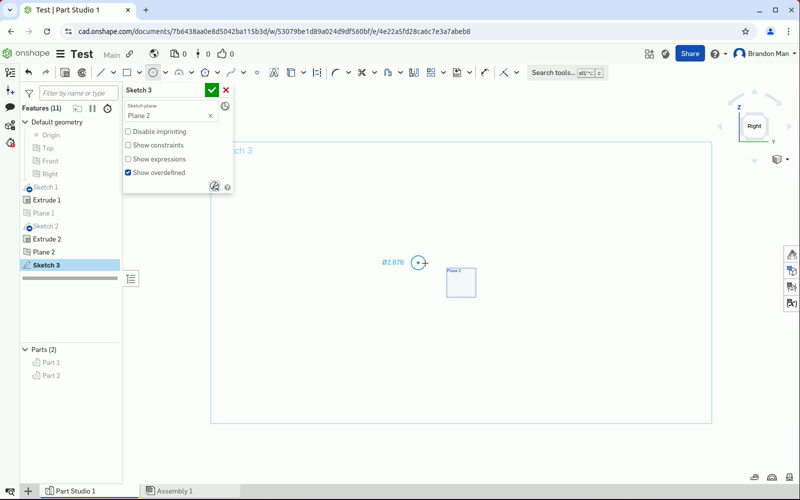
click(425, 262)
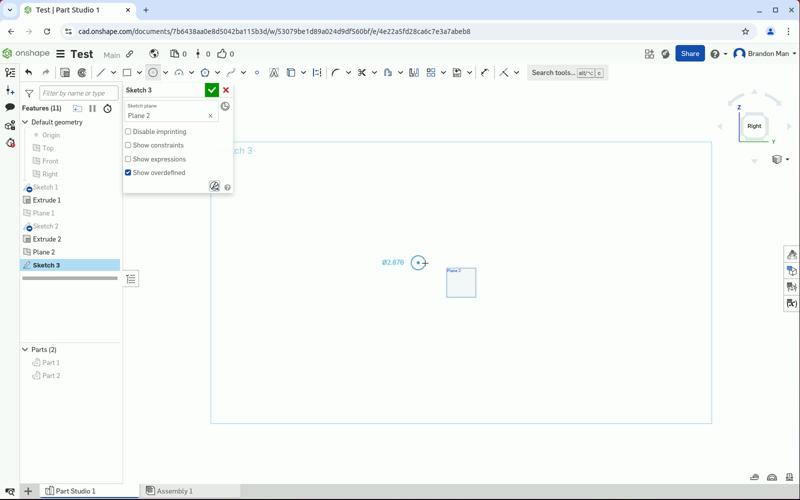
key(esc)
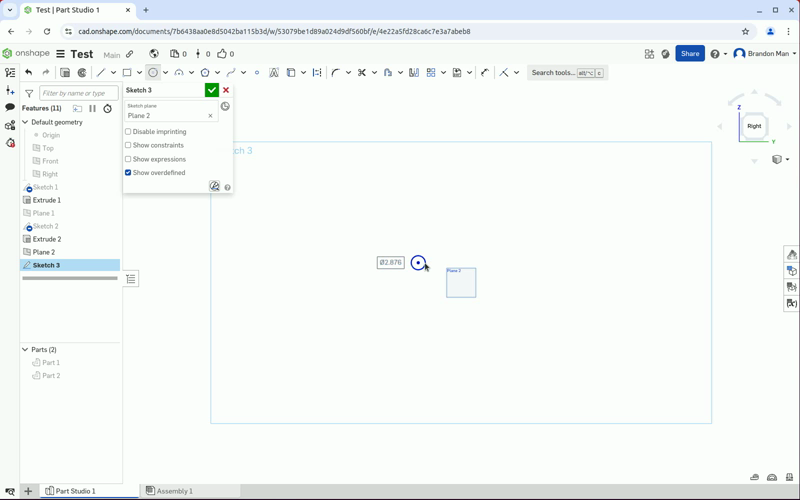
mouse_move(416, 259)
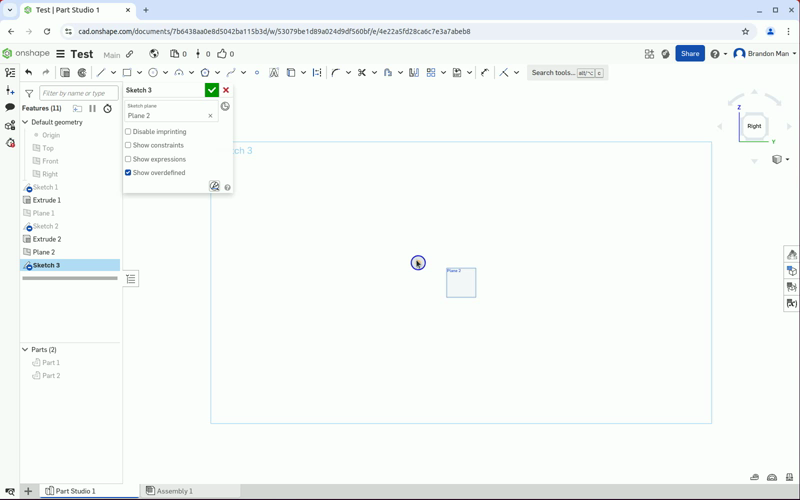
scroll(6)
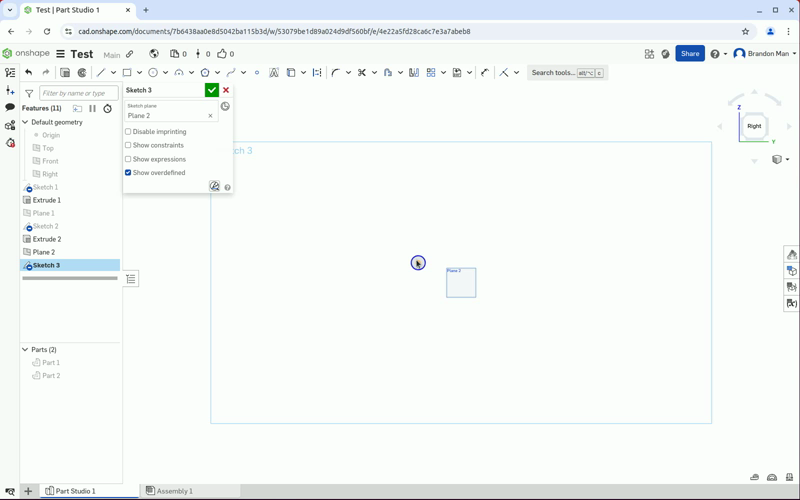
scroll(6)
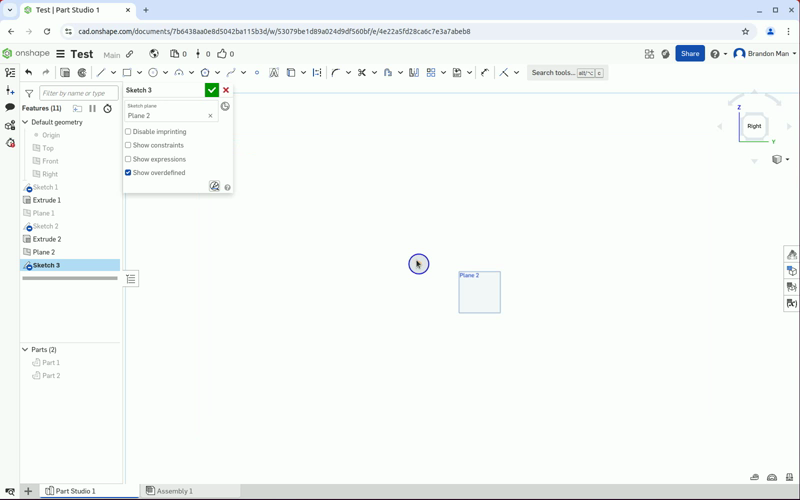
scroll(6)
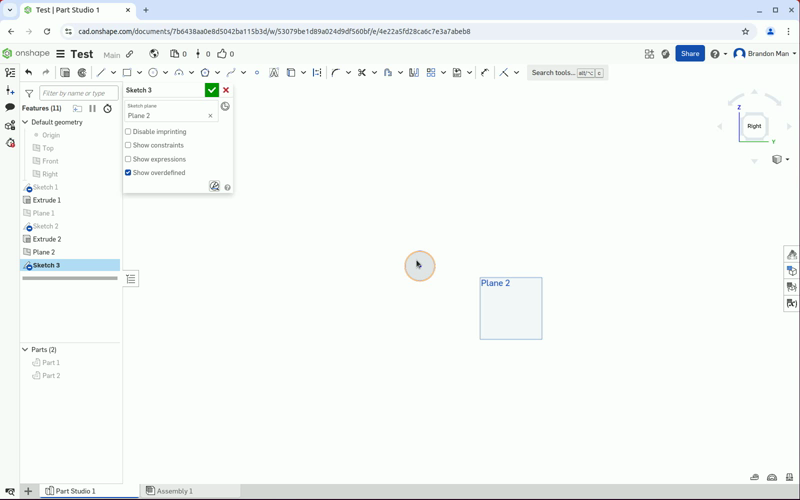
scroll(6)
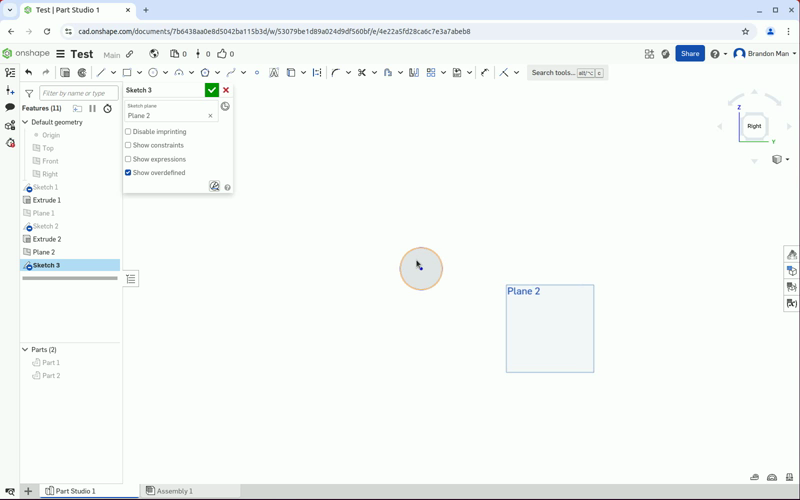
scroll(6)
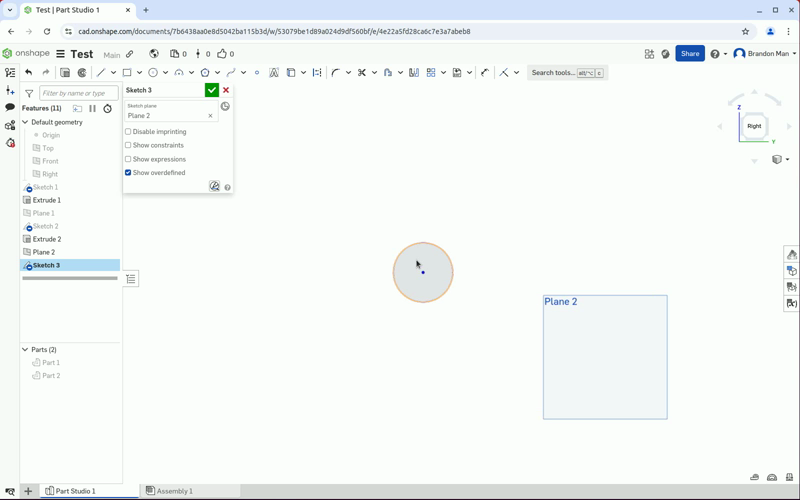
scroll(6)
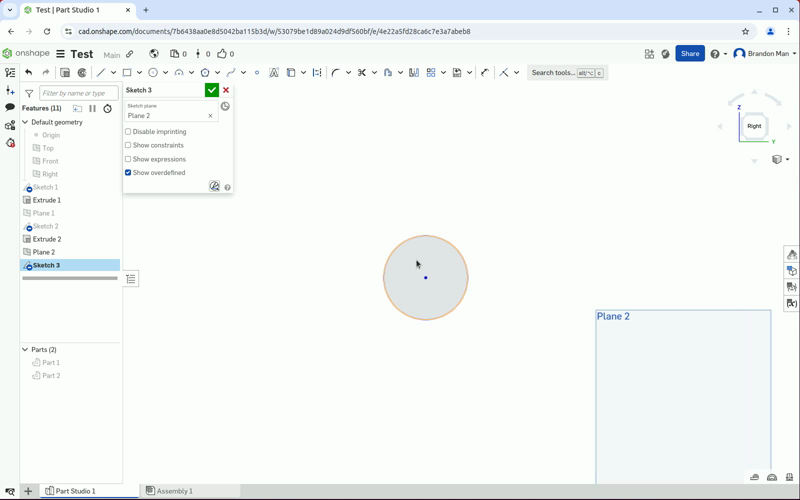
scroll(6)
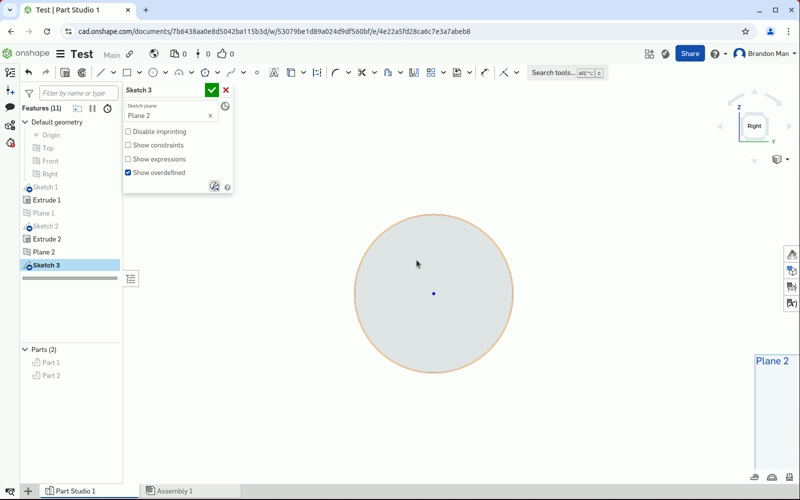
click(416, 259)
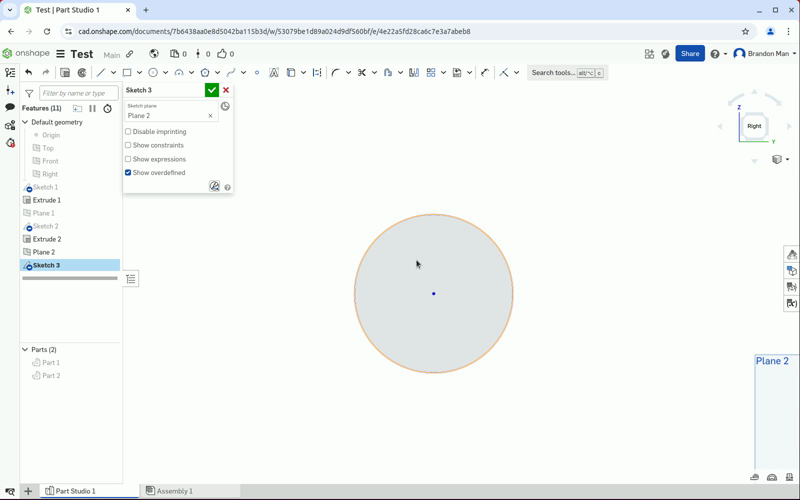
scroll(-6)
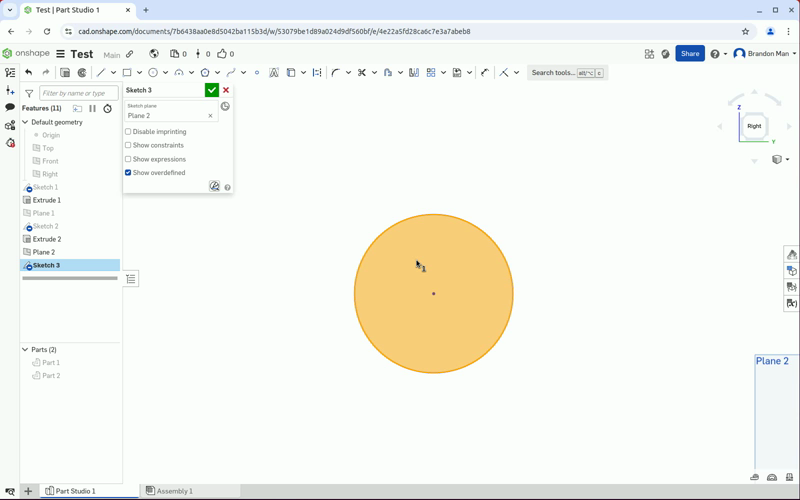
scroll(-6)
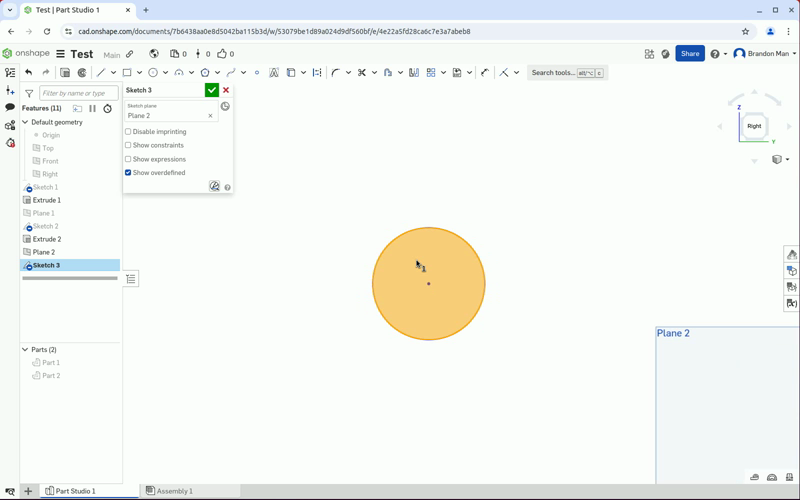
scroll(-6)
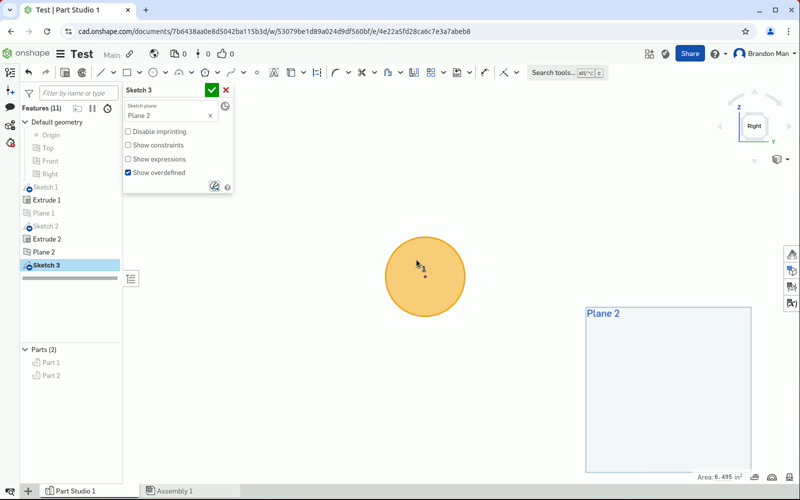
scroll(-6)
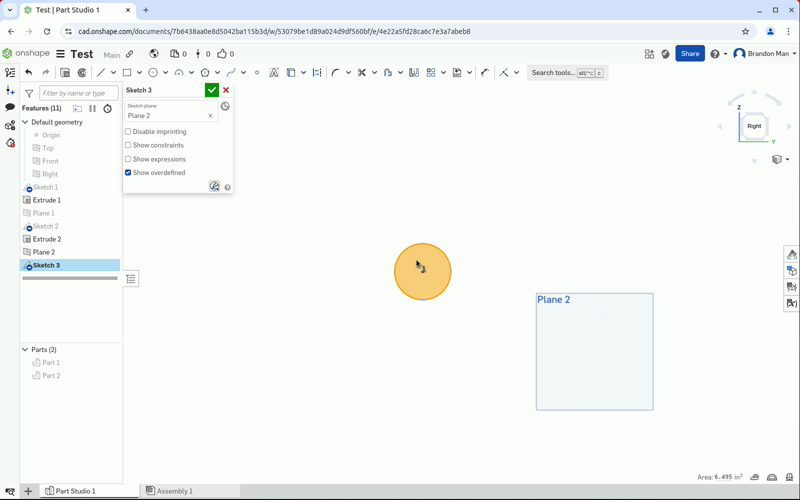
scroll(-6)
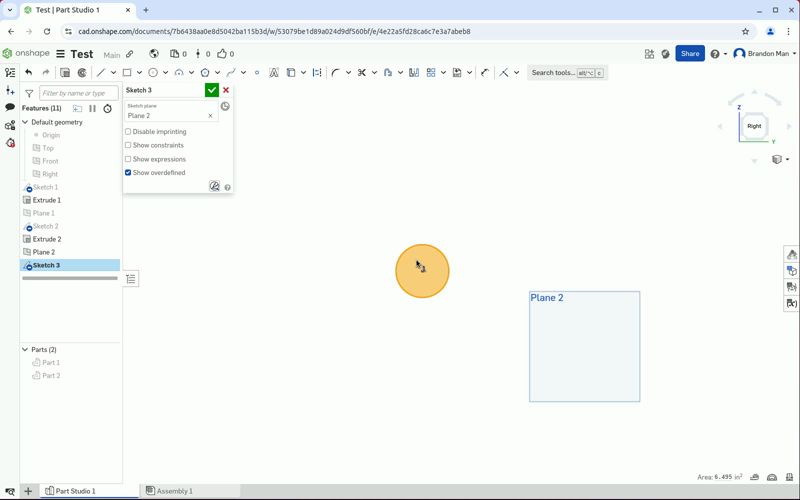
scroll(-6)
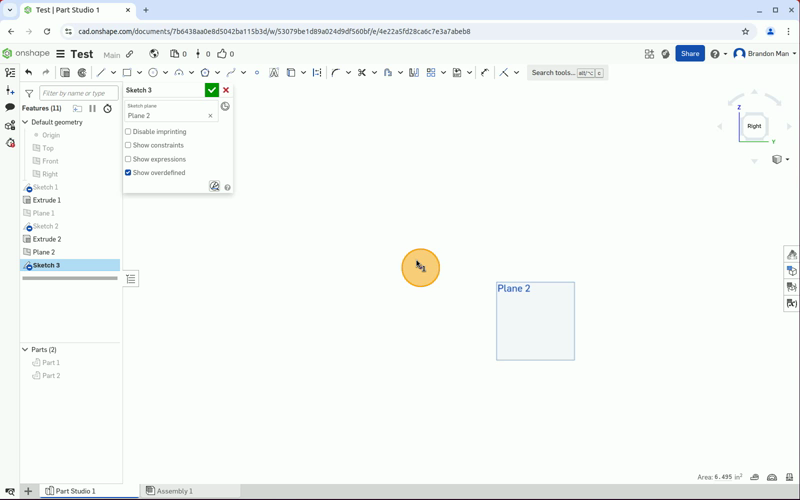
scroll(-6)
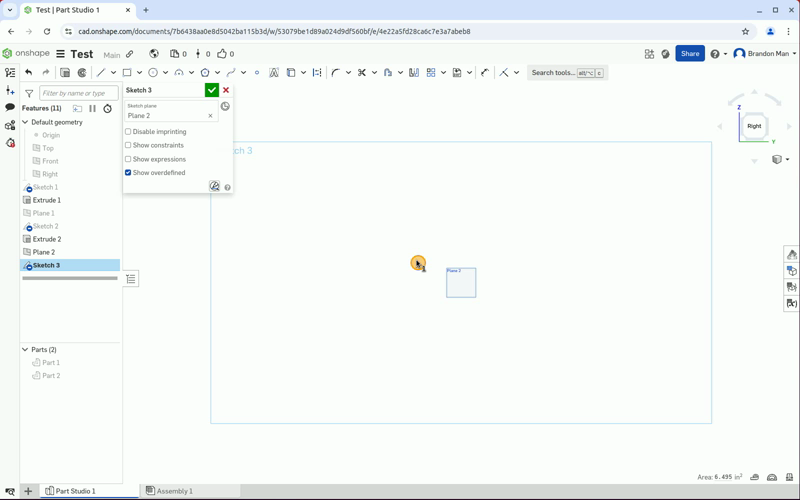
mouse_move(73, 352)
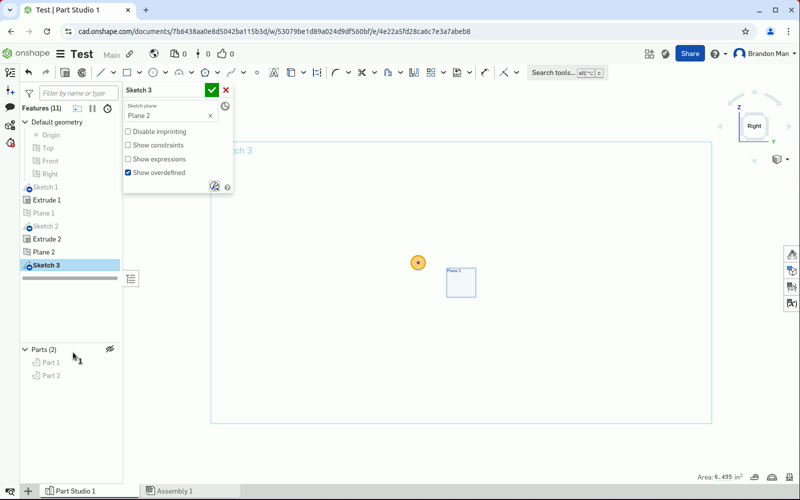
key(shift+y)
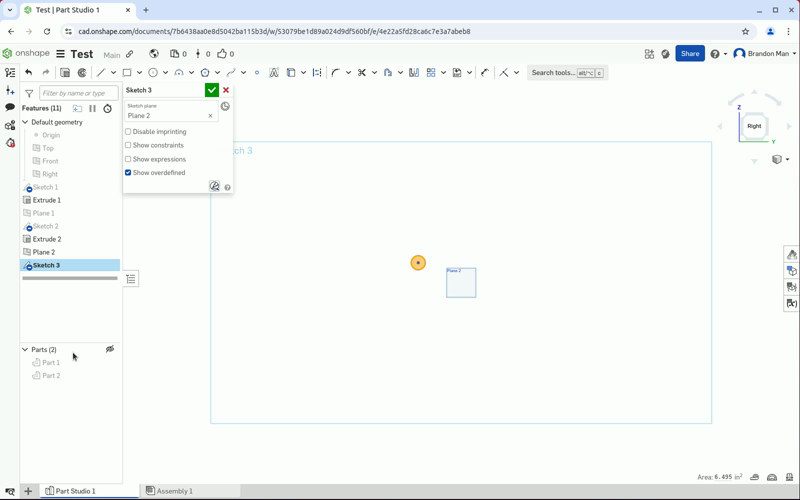
key(shift+e)
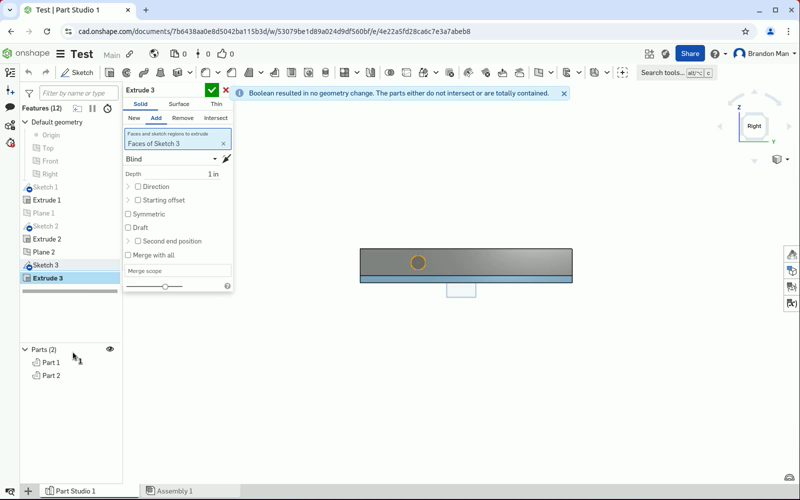
mouse_move(143, 106)
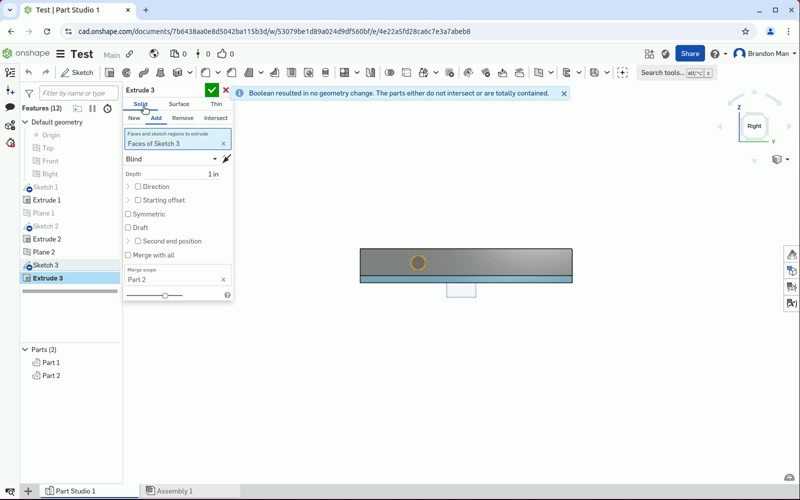
click(143, 106)
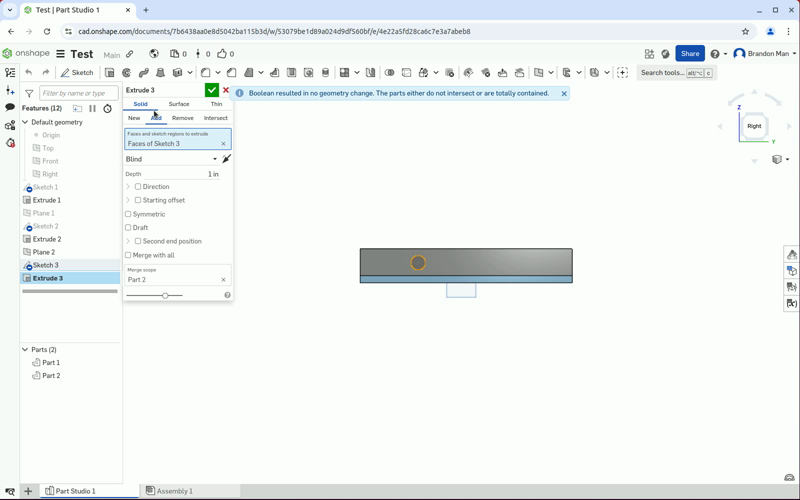
mouse_move(186, 120)
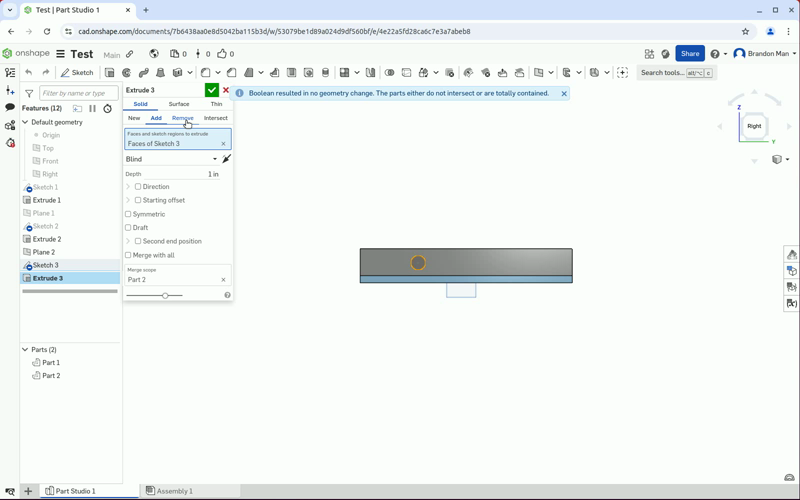
click(186, 120)
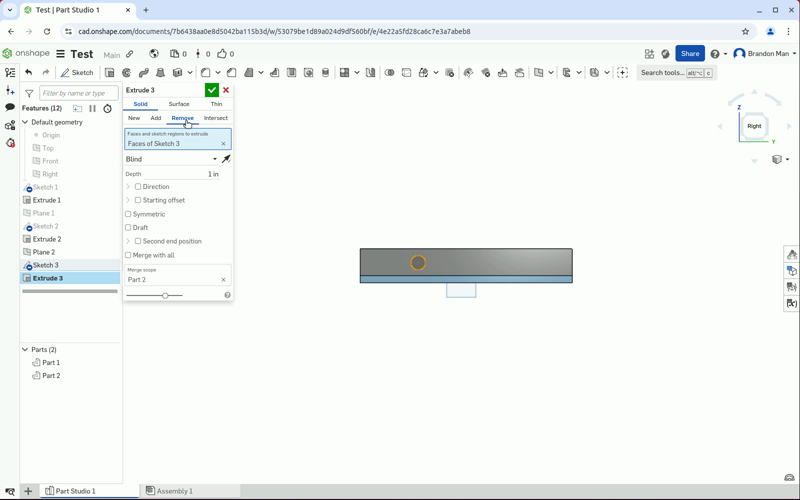
key(tab, 4)
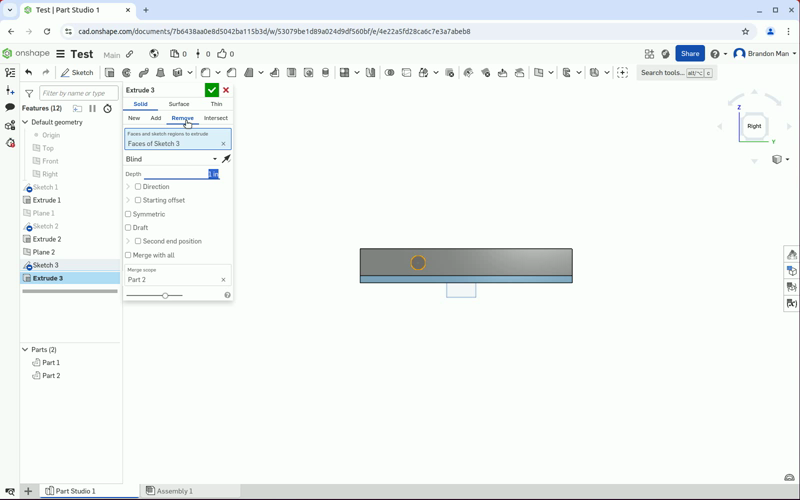
text(3.851)
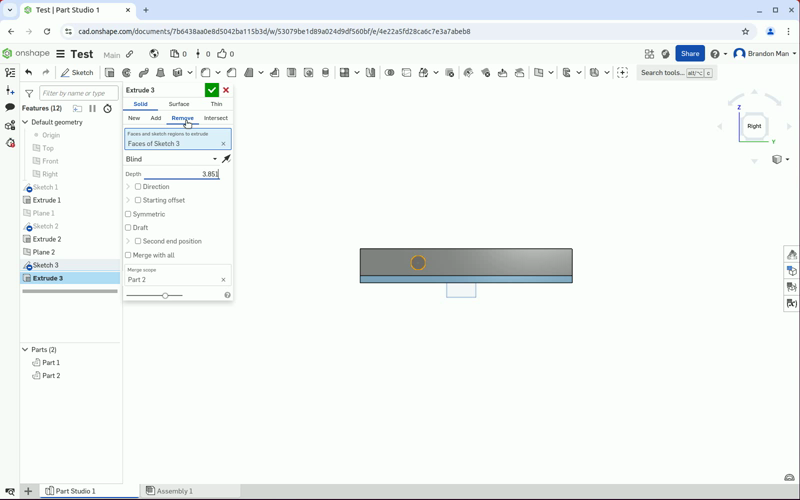
key(tab, 6)
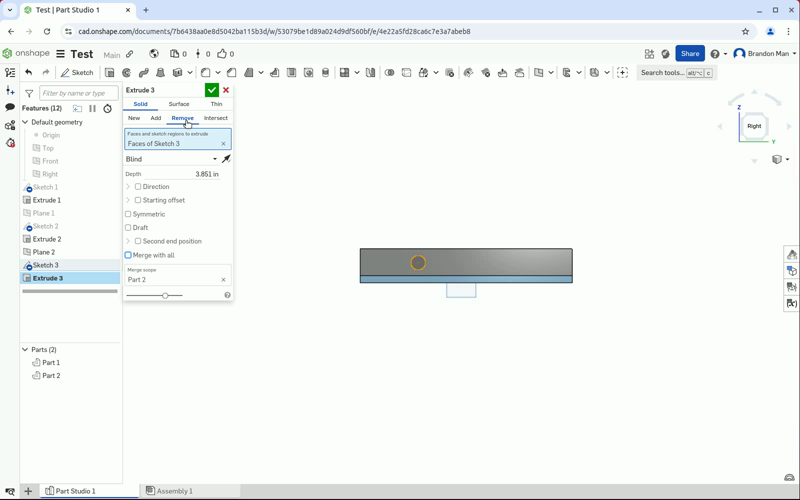
key(space)
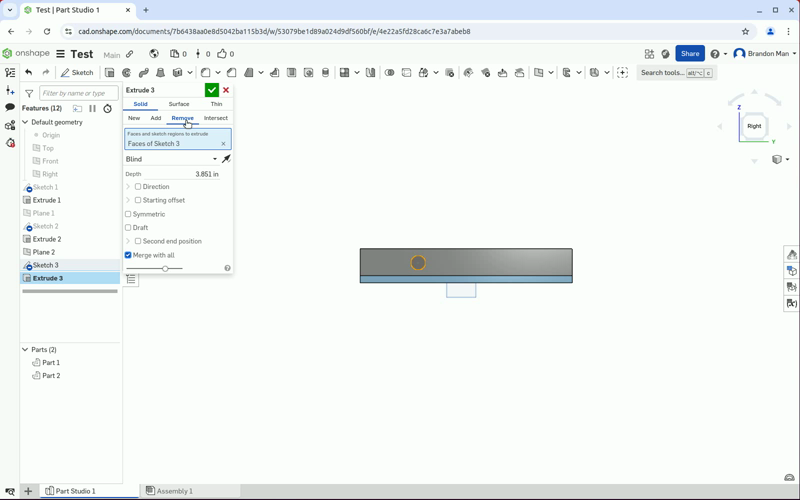
key(enter)
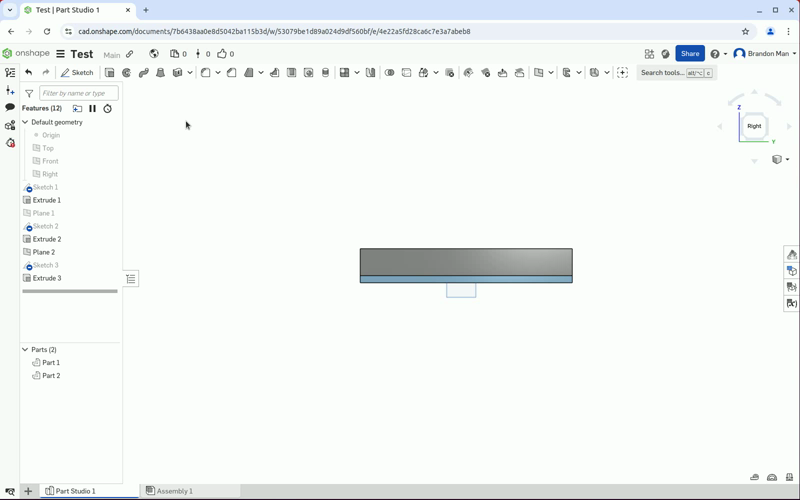
key(shift+h)
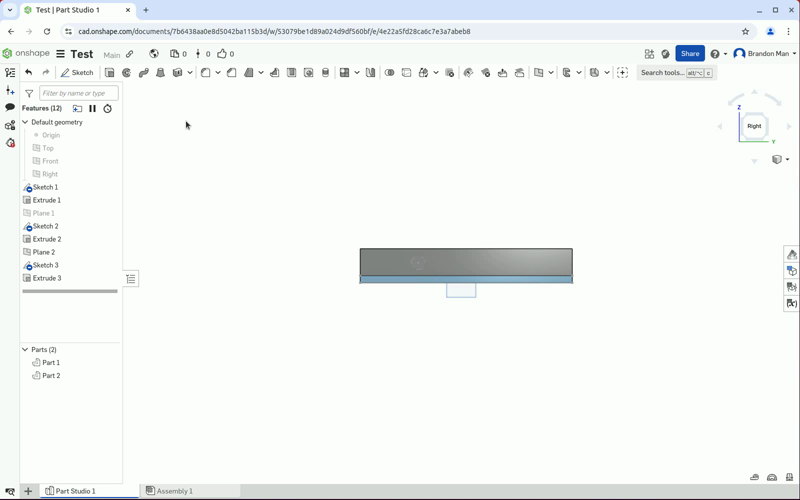
key(shift+h)
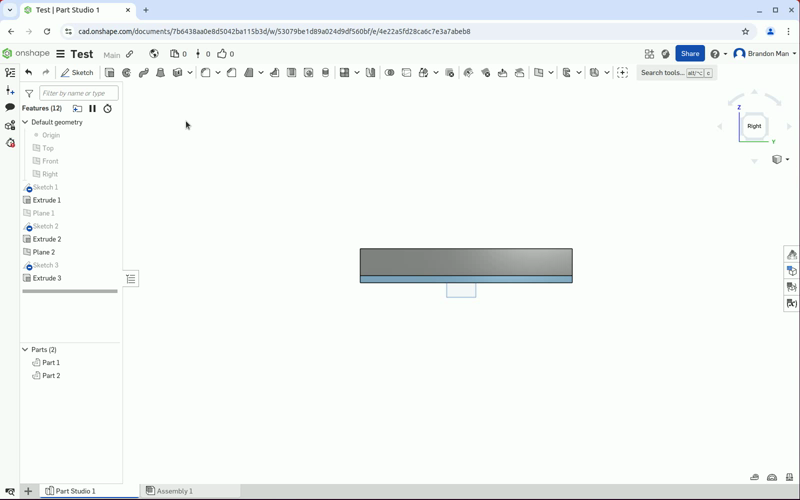
mouse_move(73, 189)
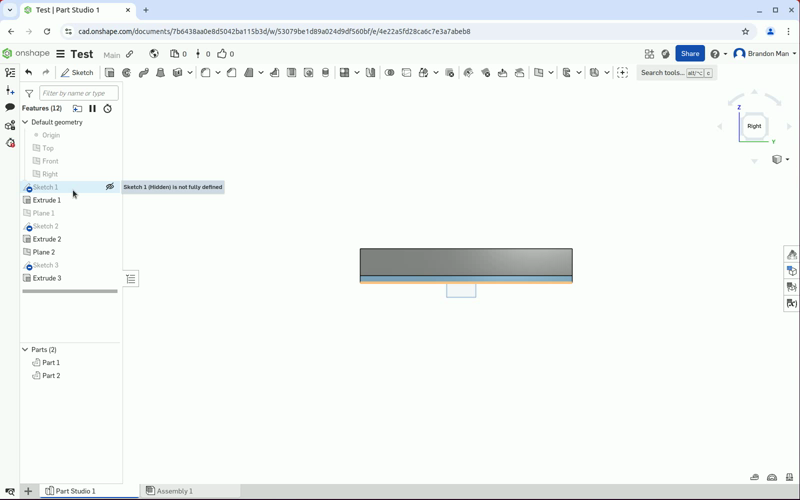
click(73, 189)
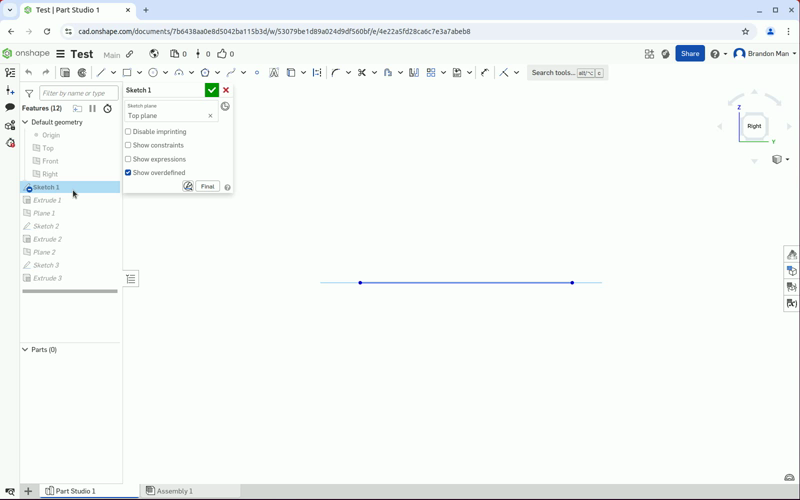
mouse_move(229, 92)
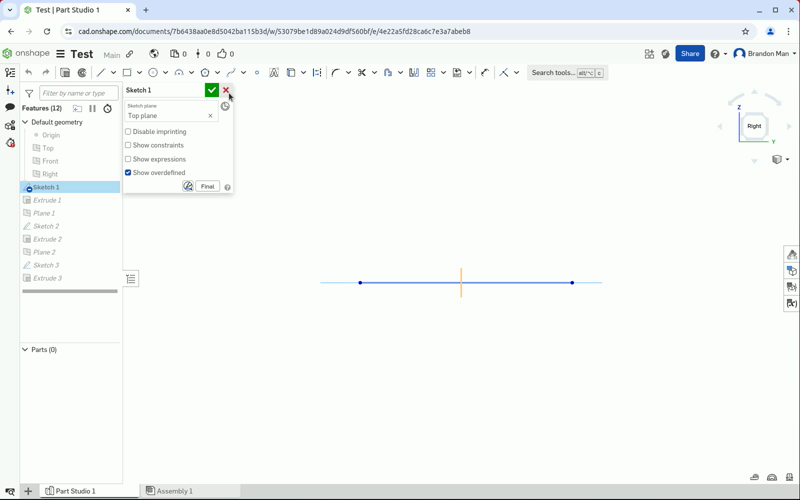
click(229, 92)
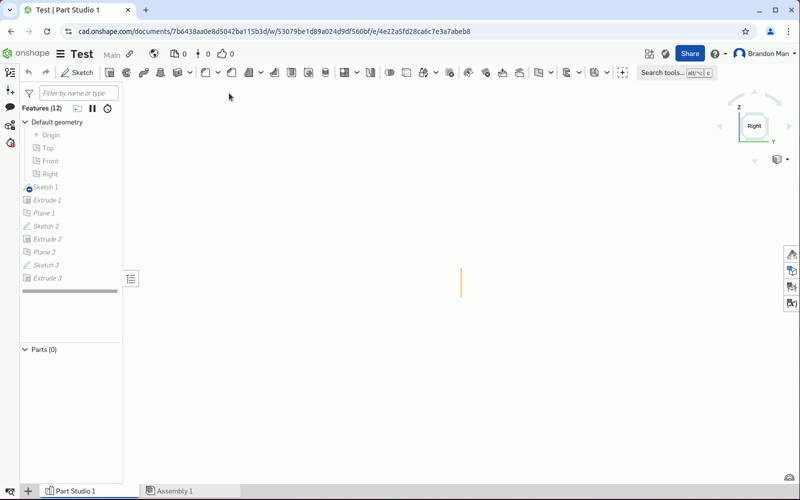
key(shift+s)
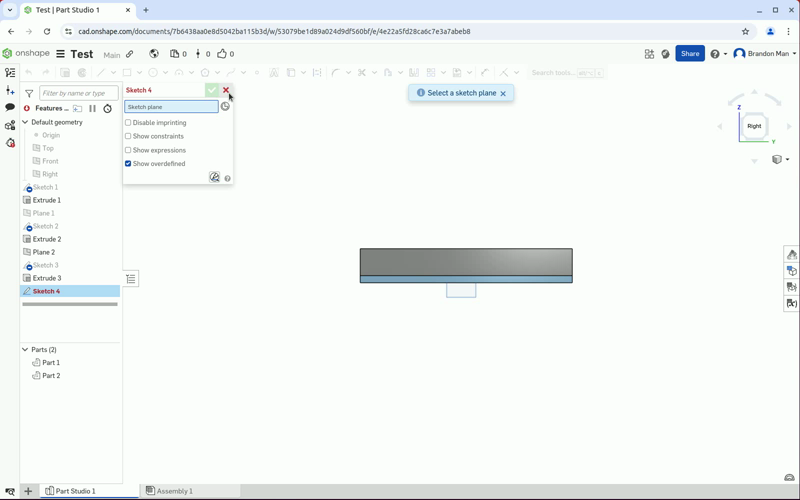
mouse_move(73, 254)
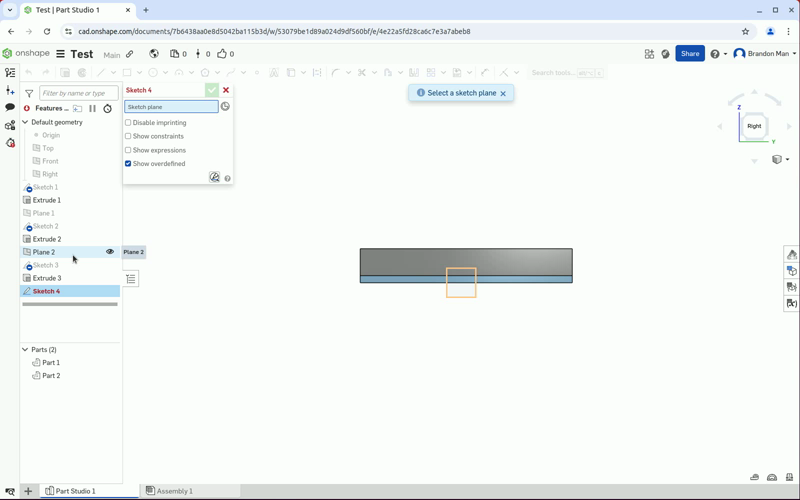
click(73, 254)
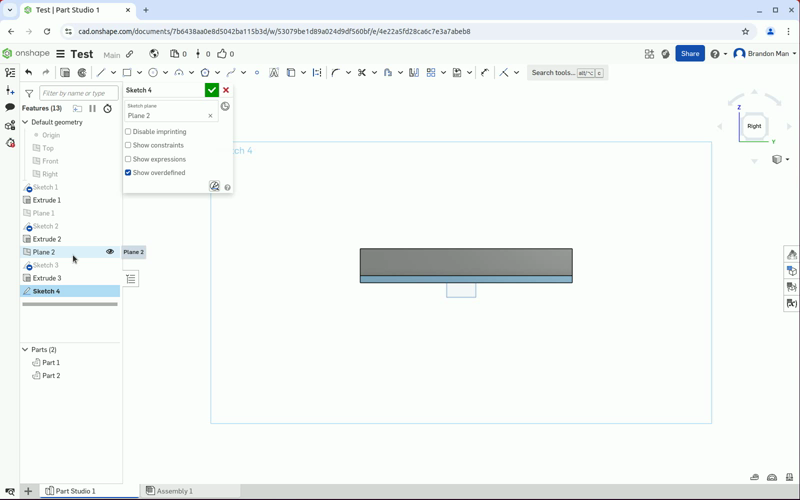
mouse_move(73, 352)
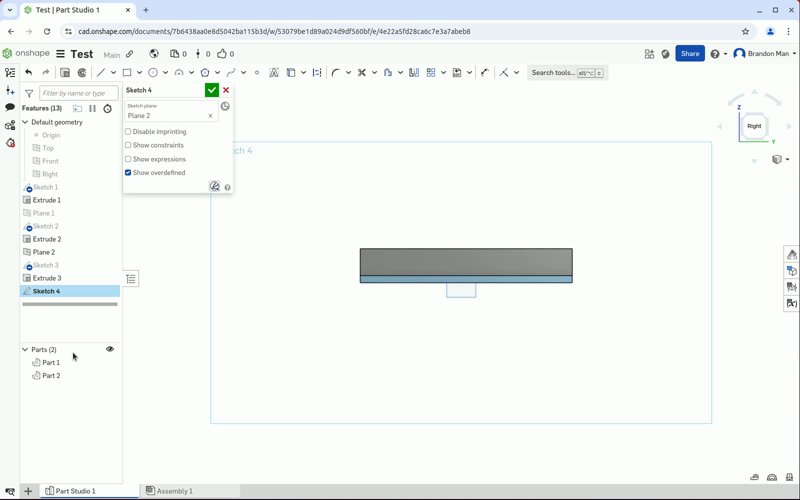
key(y)
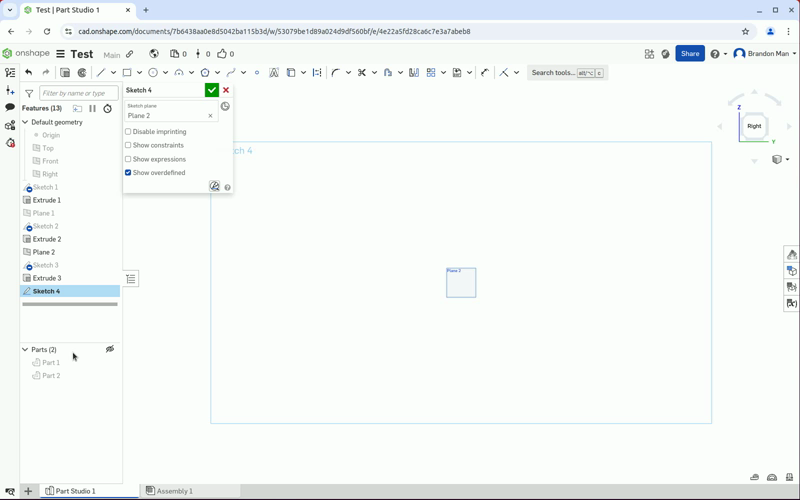
key(c)
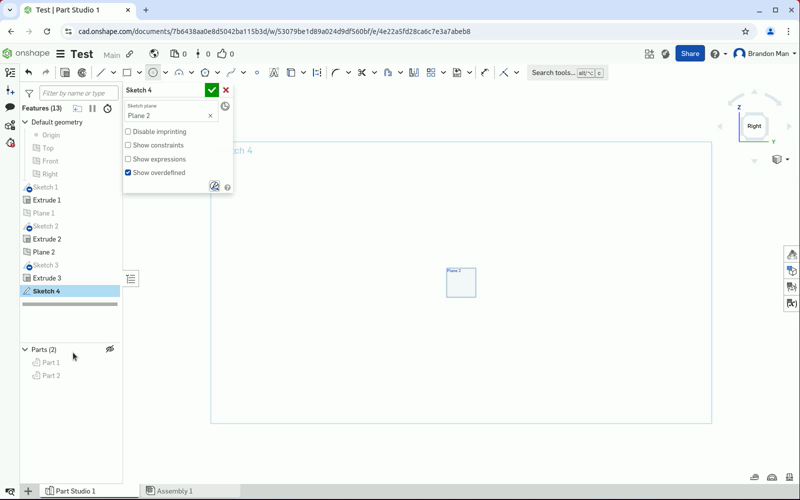
key_down(shift)
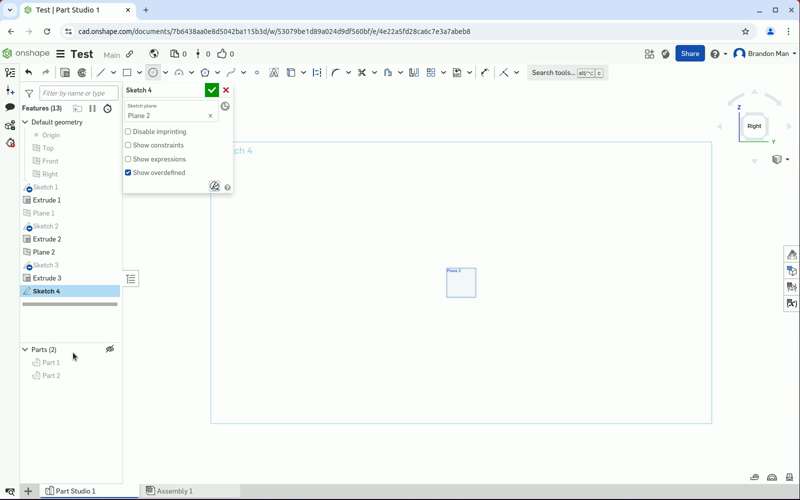
mouse_move(370, 262)
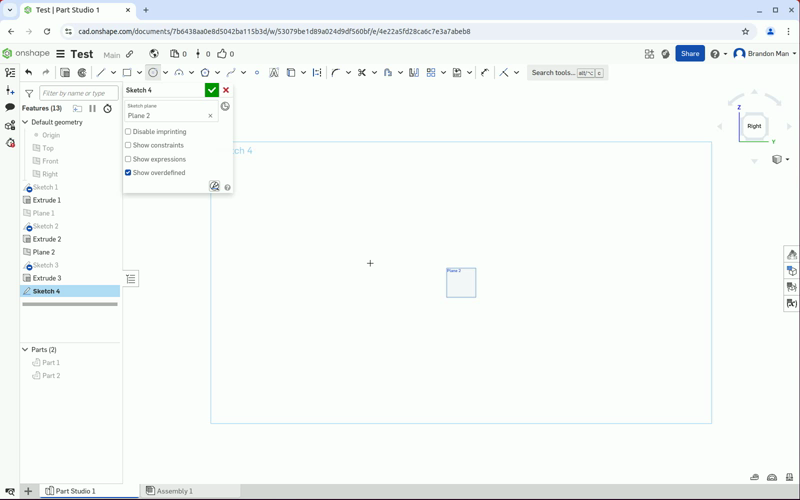
click(370, 262)
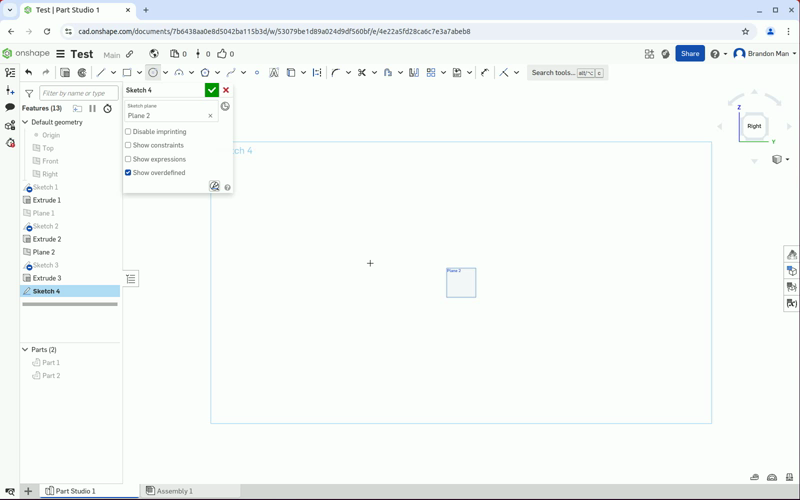
key_up(shift)
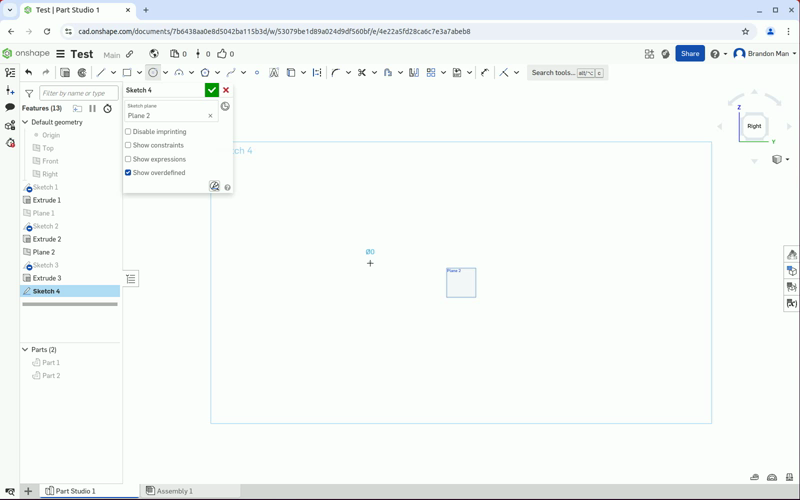
mouse_move(377, 262)
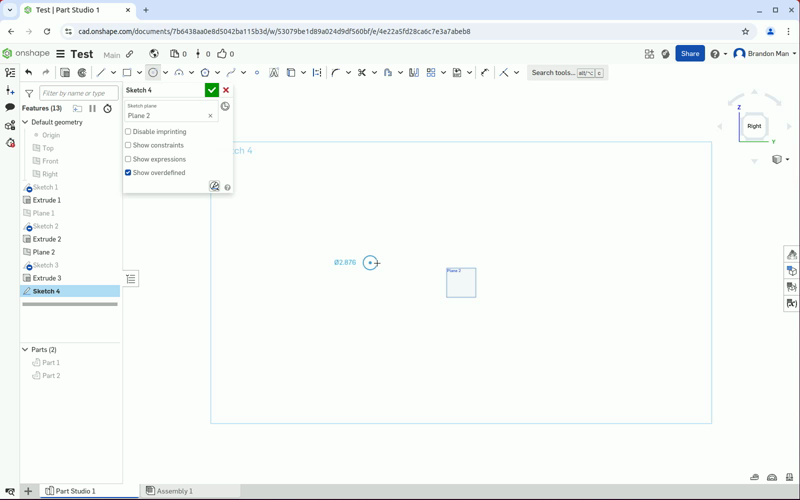
click(377, 262)
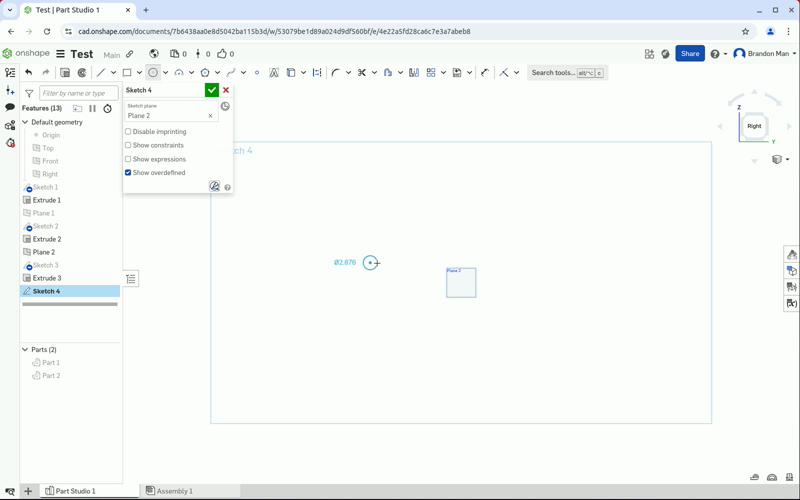
key(esc)
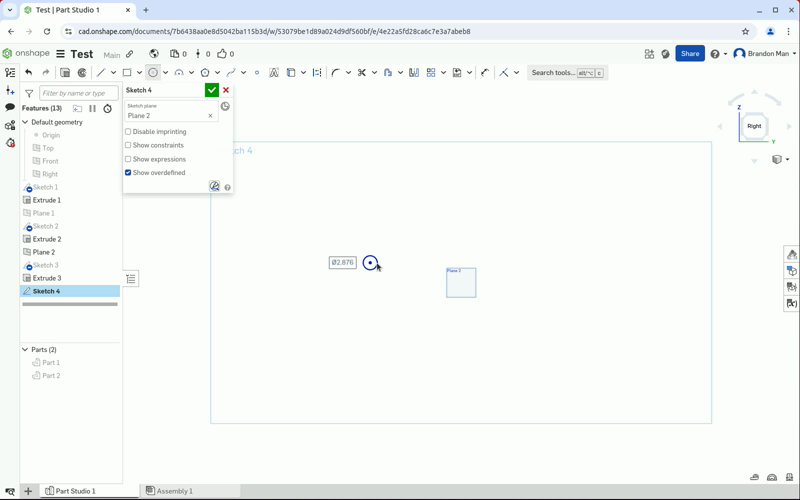
mouse_move(369, 259)
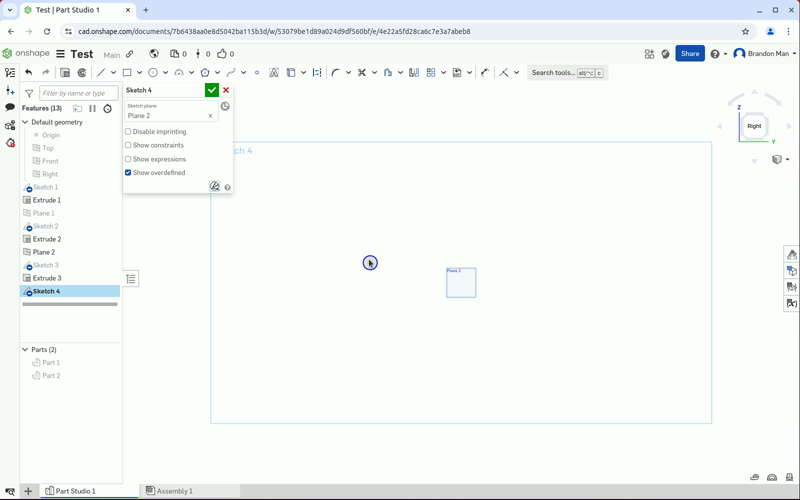
scroll(6)
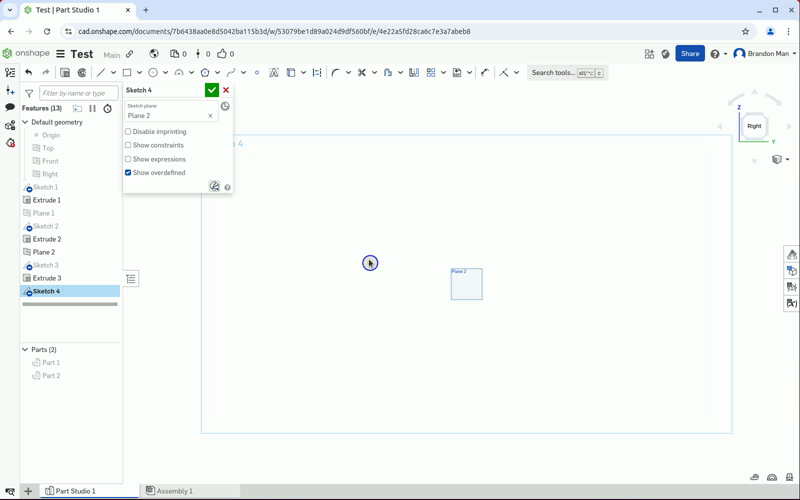
scroll(6)
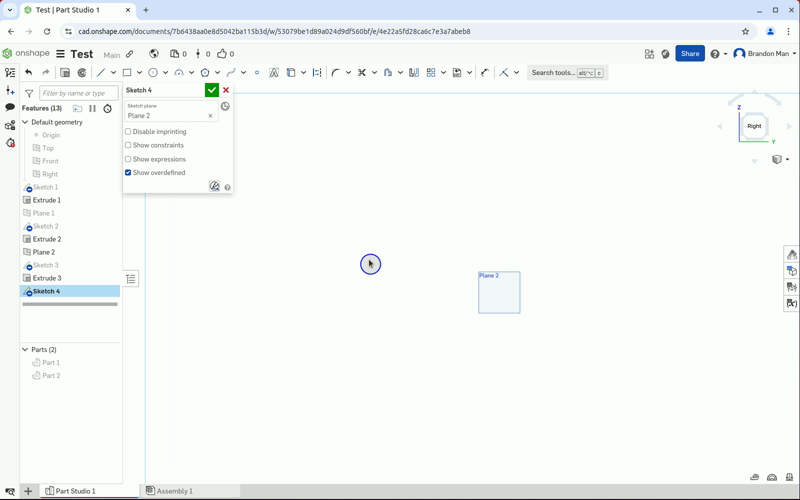
scroll(6)
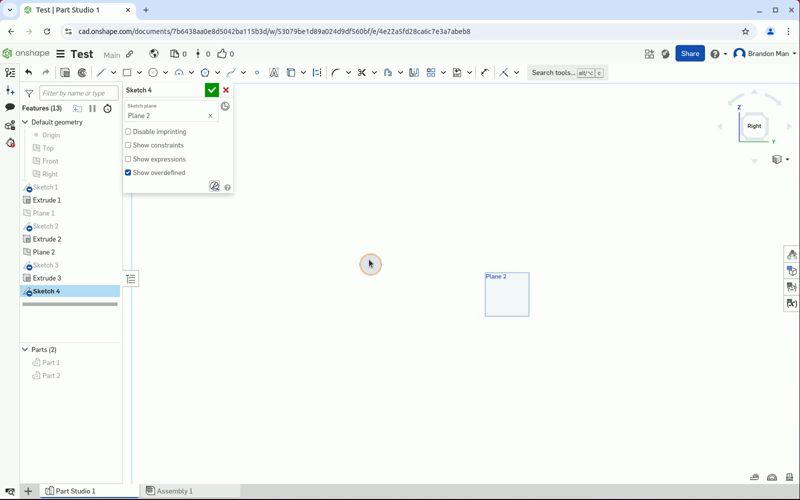
scroll(6)
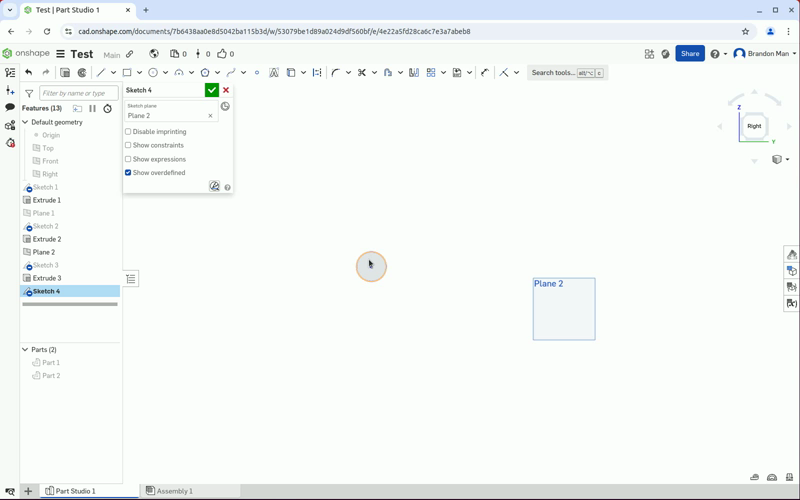
scroll(6)
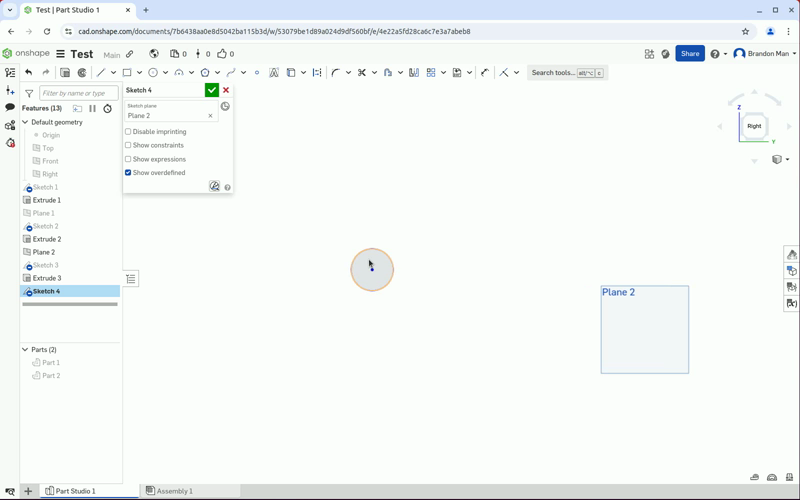
scroll(6)
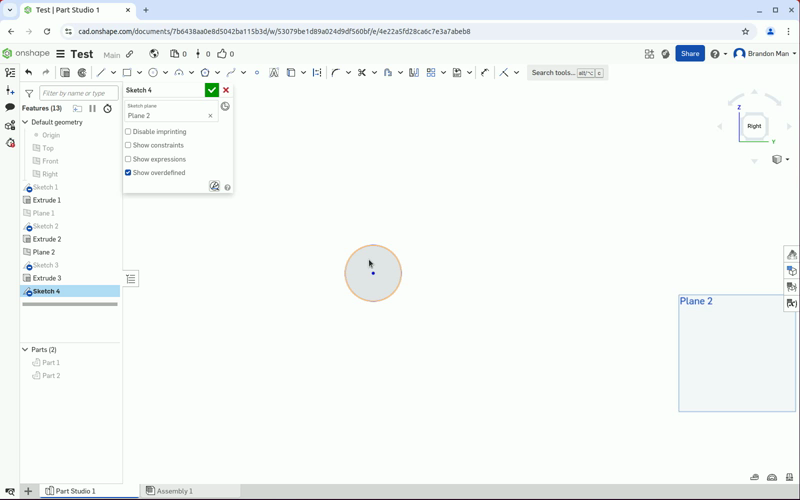
scroll(6)
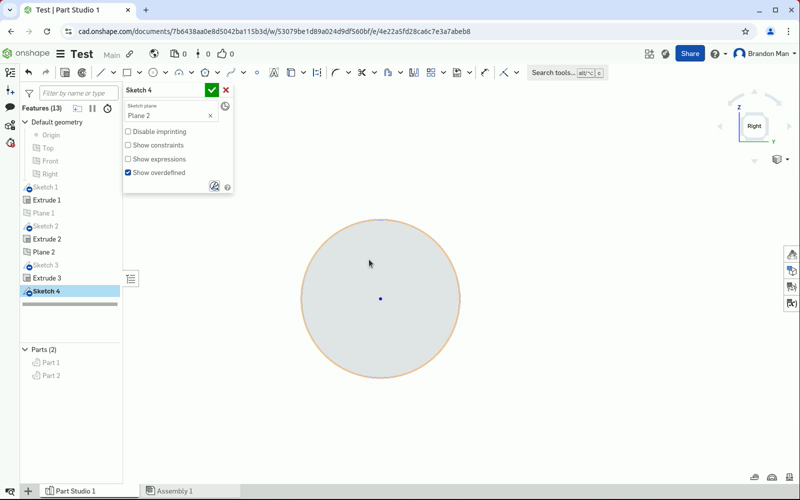
click(369, 259)
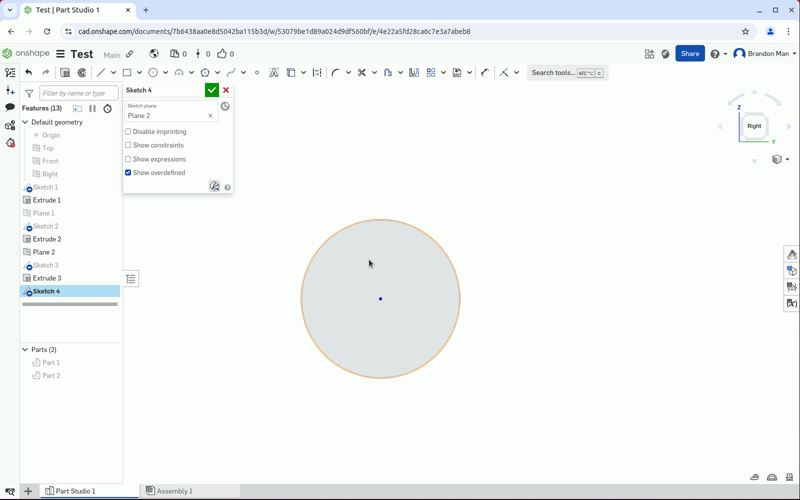
scroll(-6)
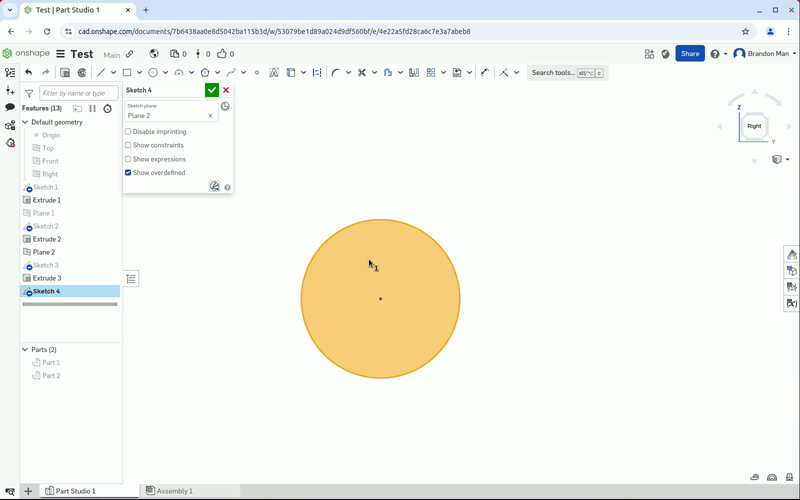
scroll(-6)
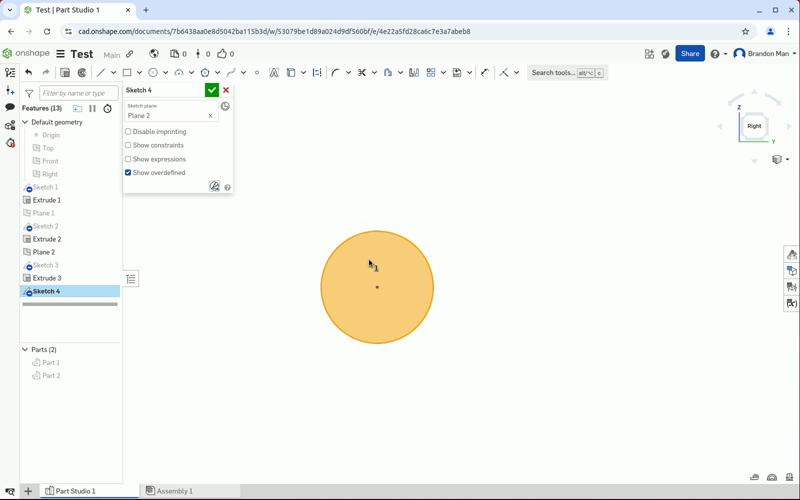
scroll(-6)
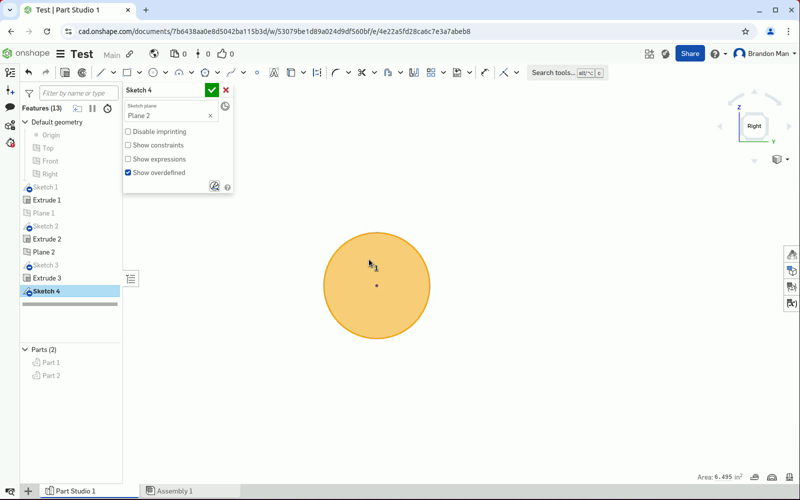
scroll(-6)
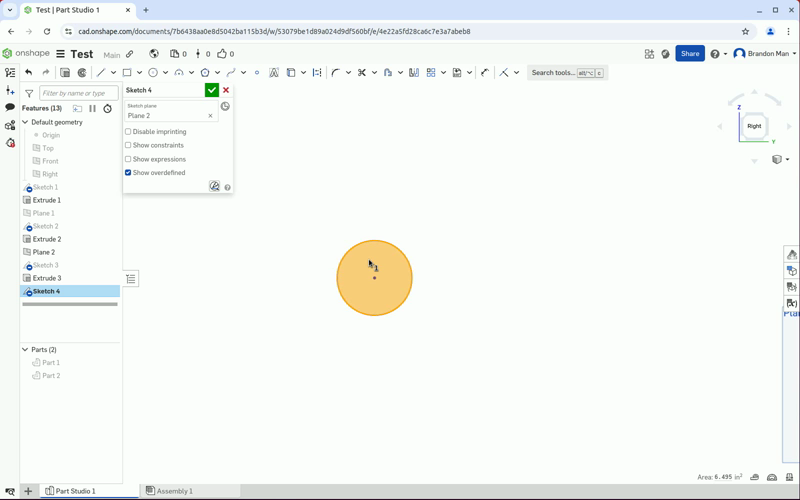
scroll(-6)
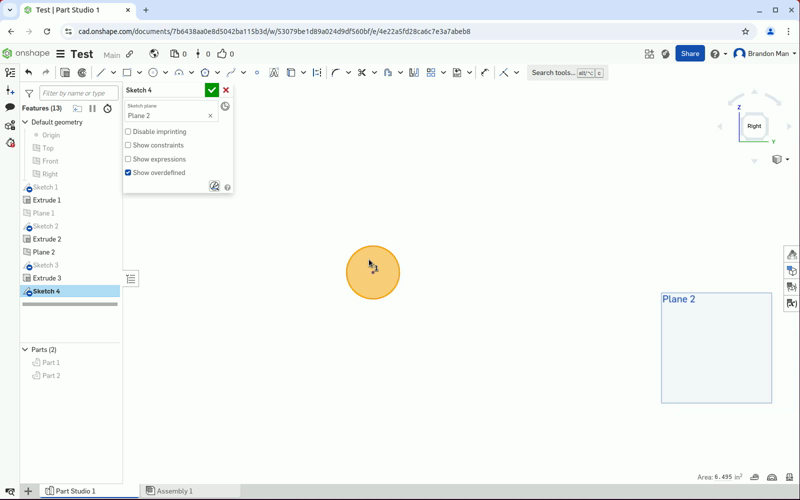
scroll(-6)
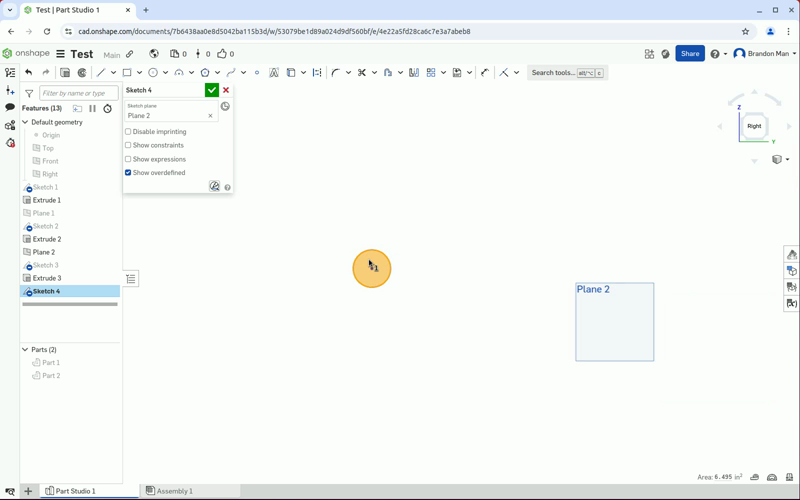
scroll(-6)
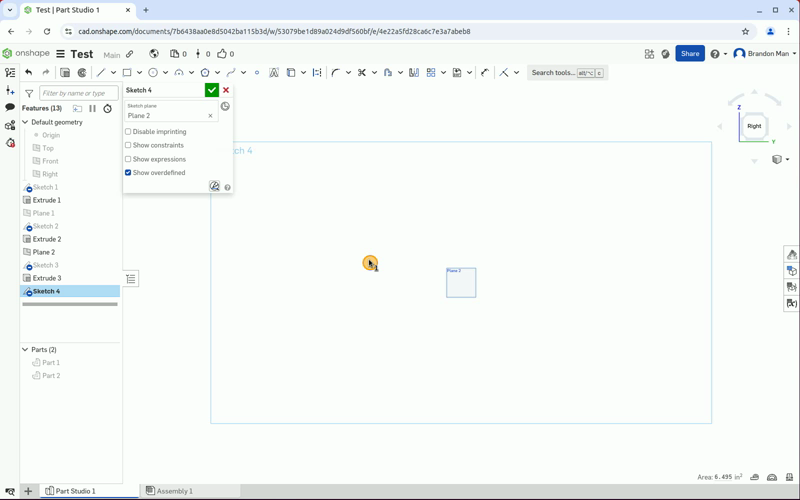
mouse_move(73, 352)
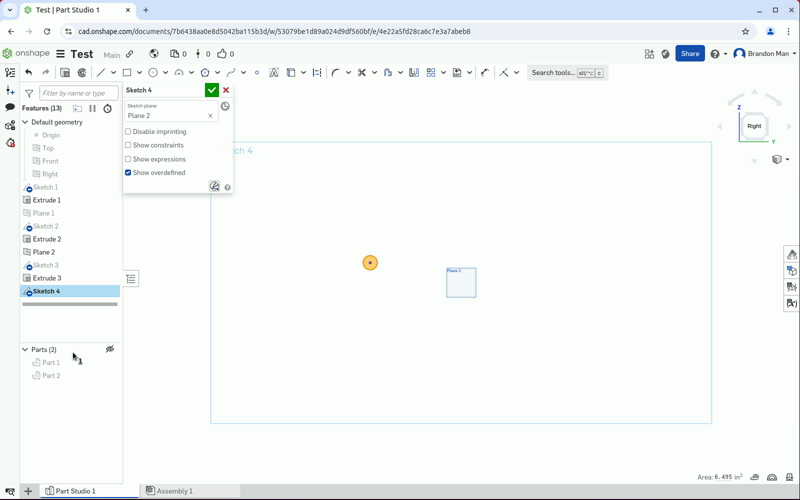
key(shift+y)
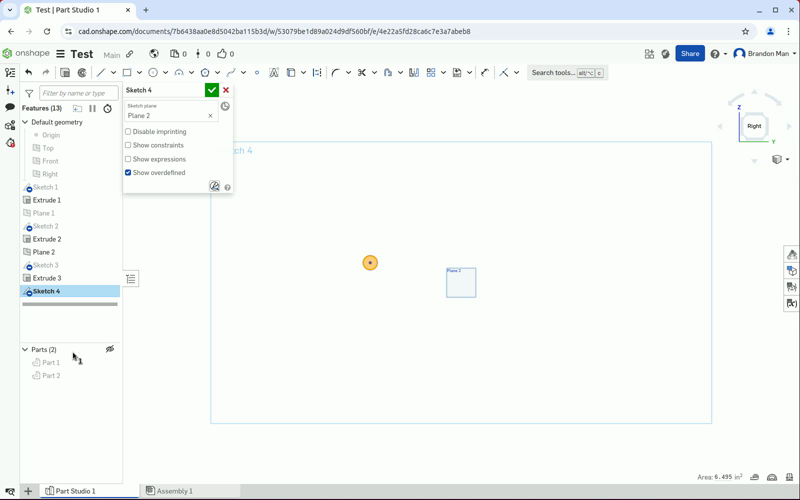
key(shift+e)
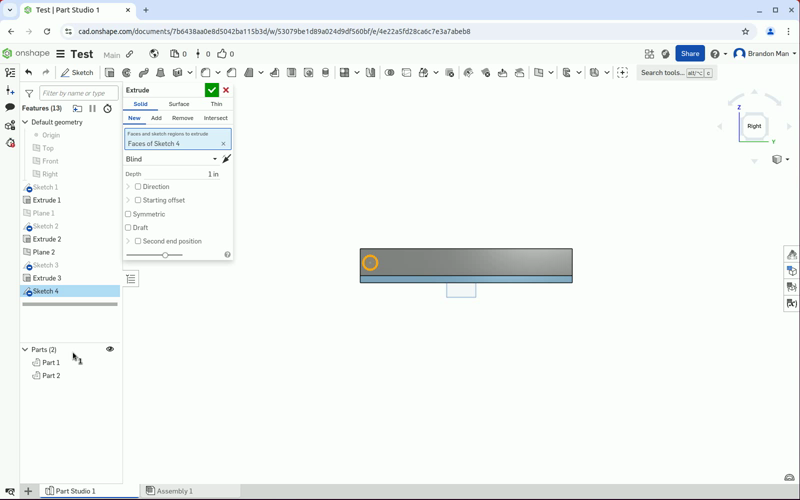
mouse_move(143, 106)
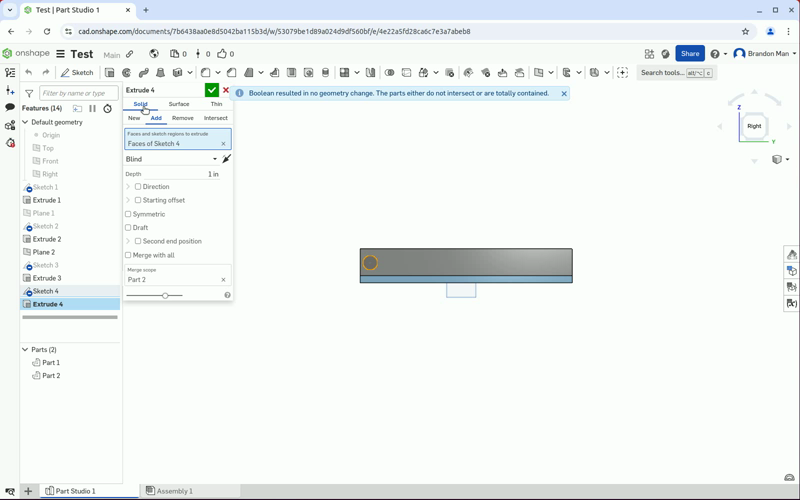
click(143, 106)
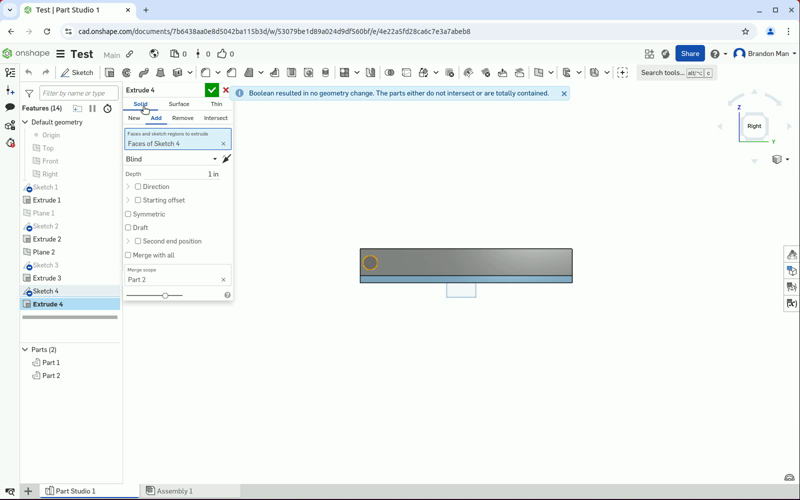
mouse_move(186, 120)
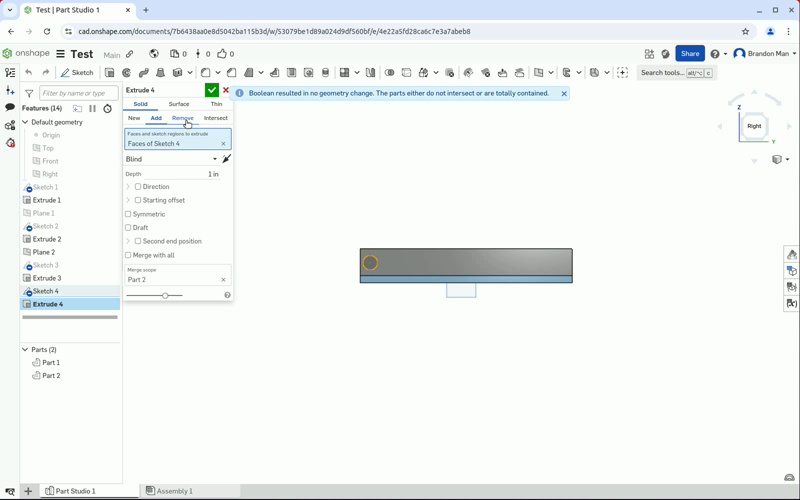
click(186, 120)
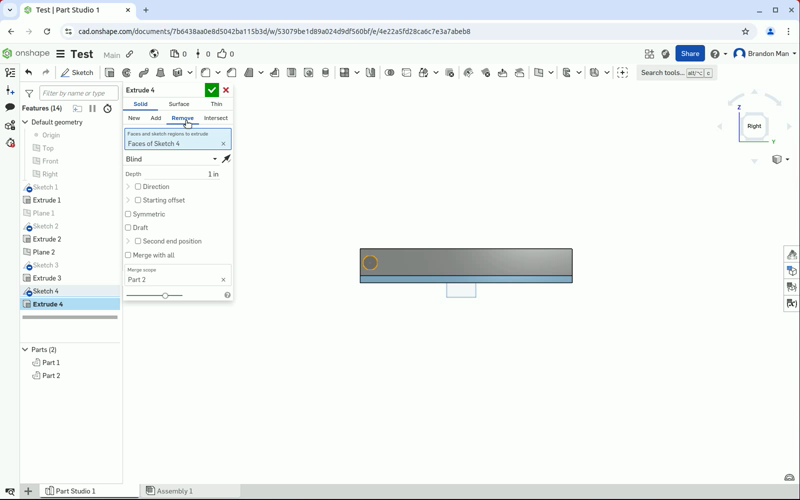
key(tab, 4)
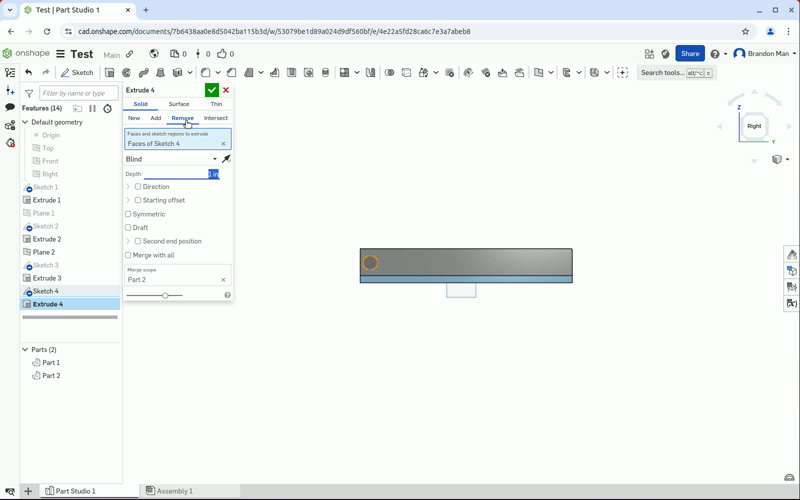
text(3.851)
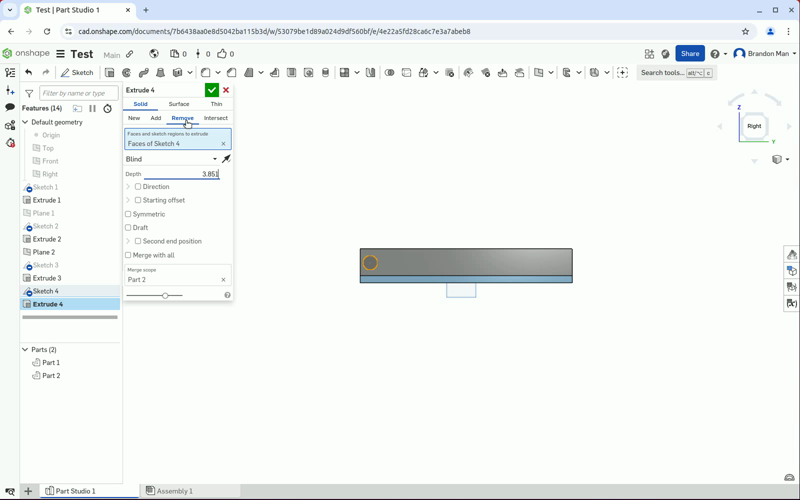
key(tab, 6)
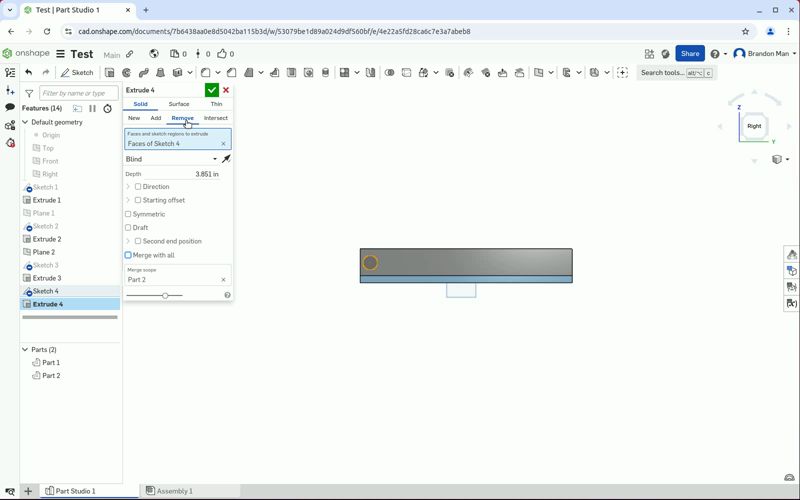
key(space)
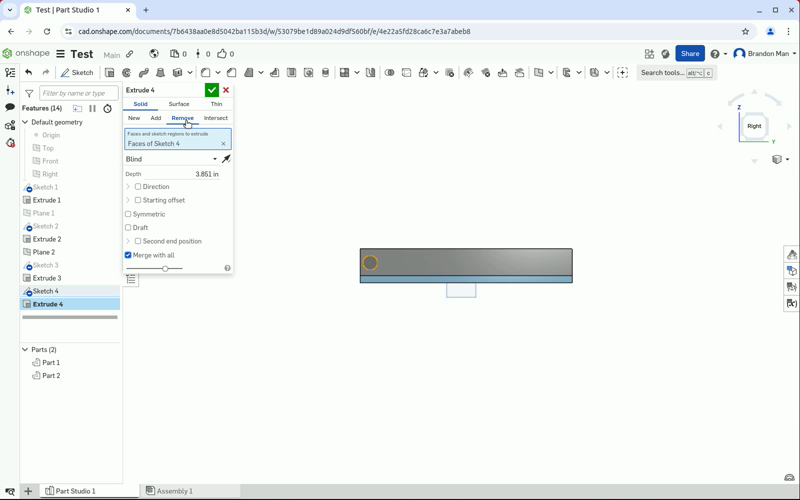
key(enter)
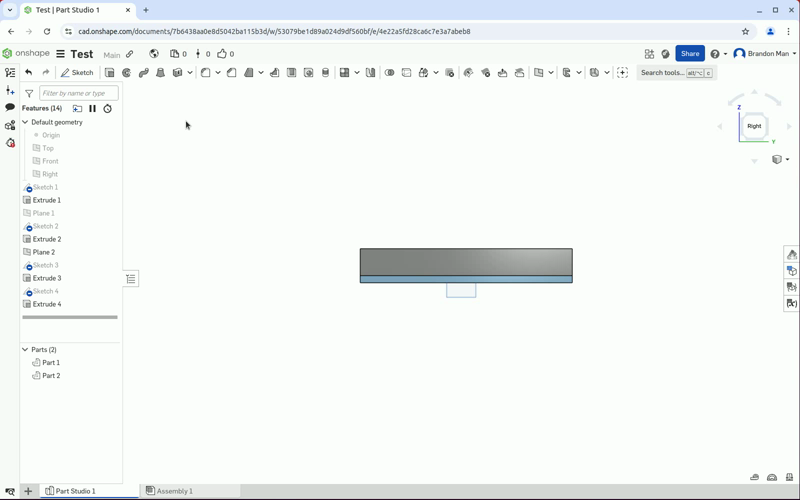
key(shift+h)
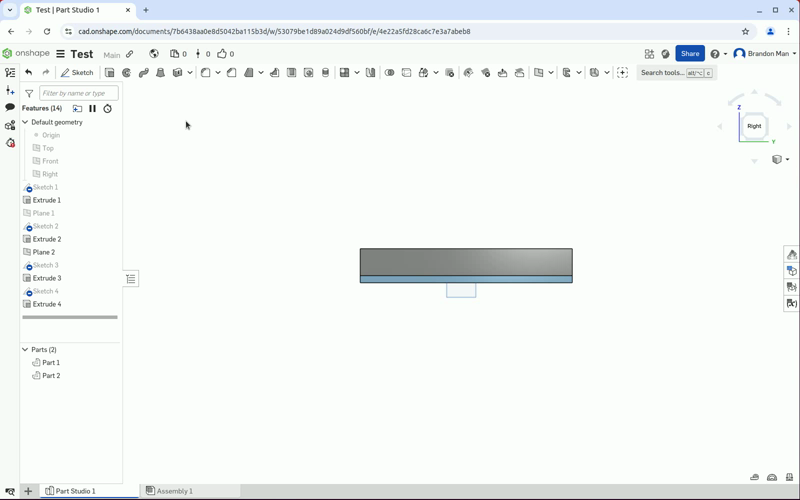
key(shift+h)
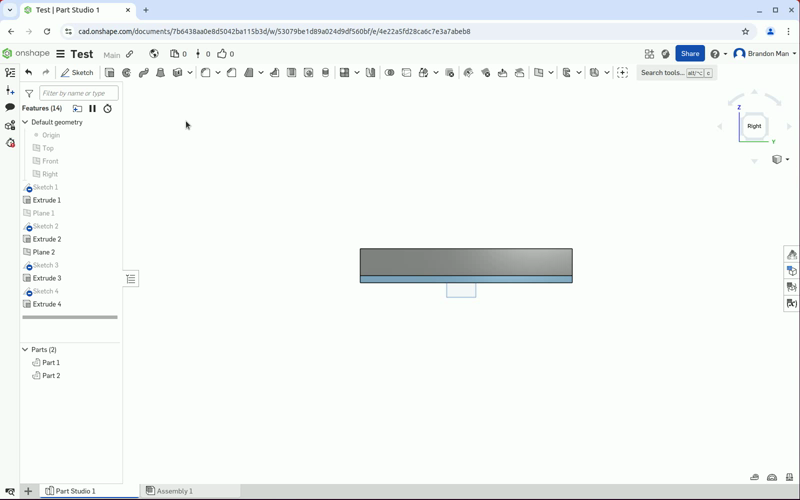
mouse_move(73, 189)
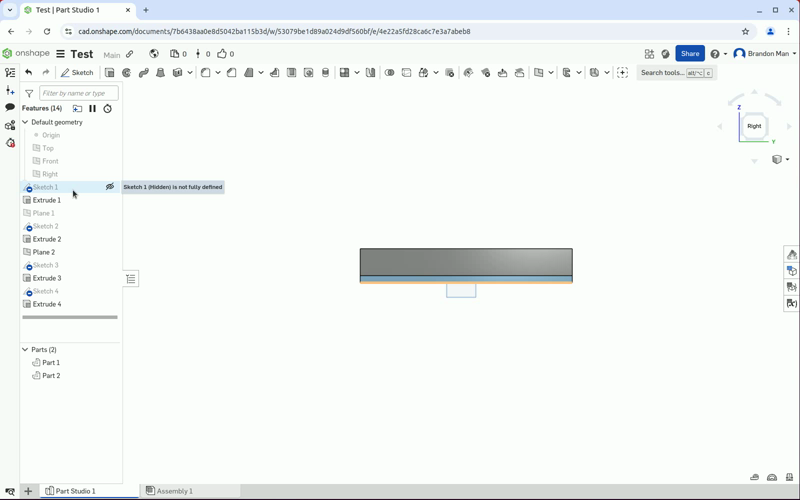
click(73, 189)
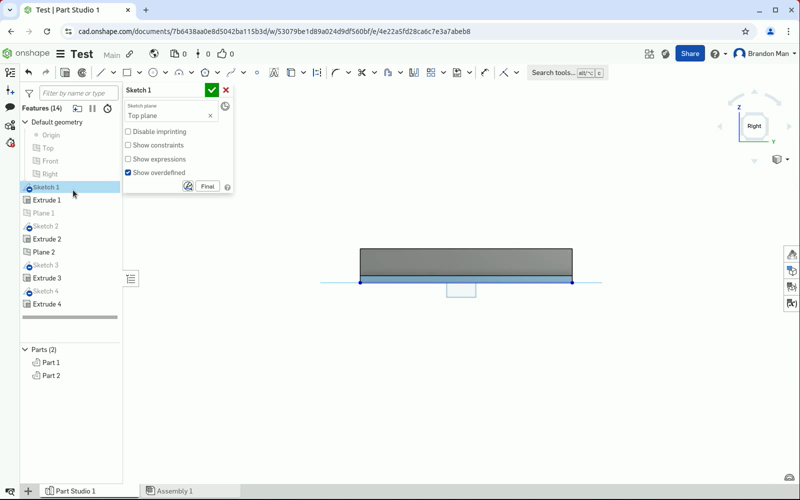
mouse_move(229, 92)
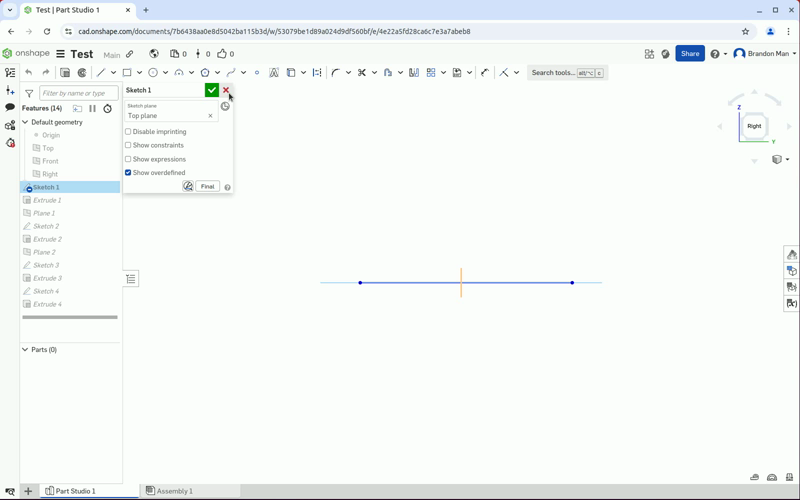
click(229, 92)
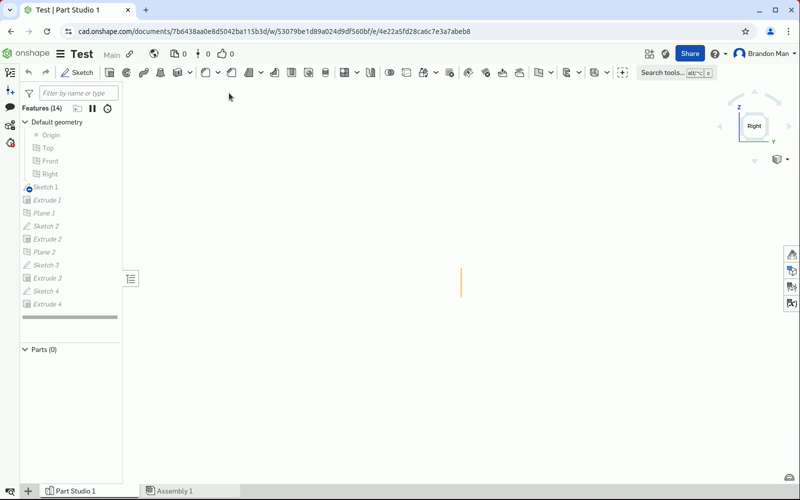
key(shift+s)
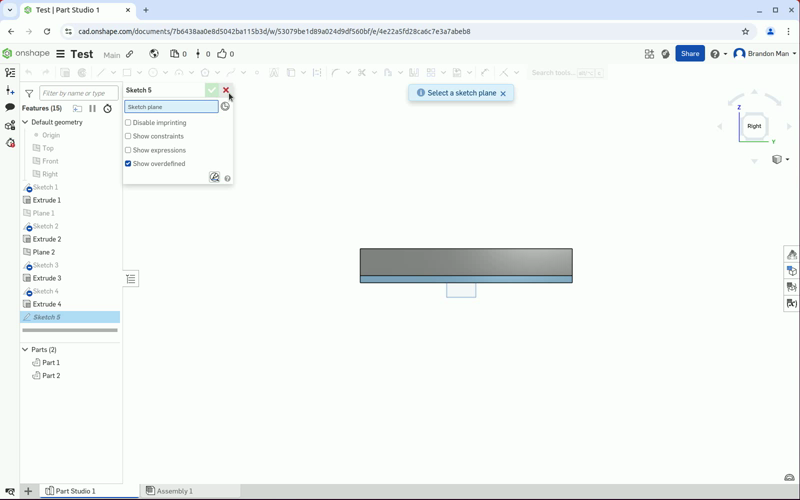
mouse_move(73, 254)
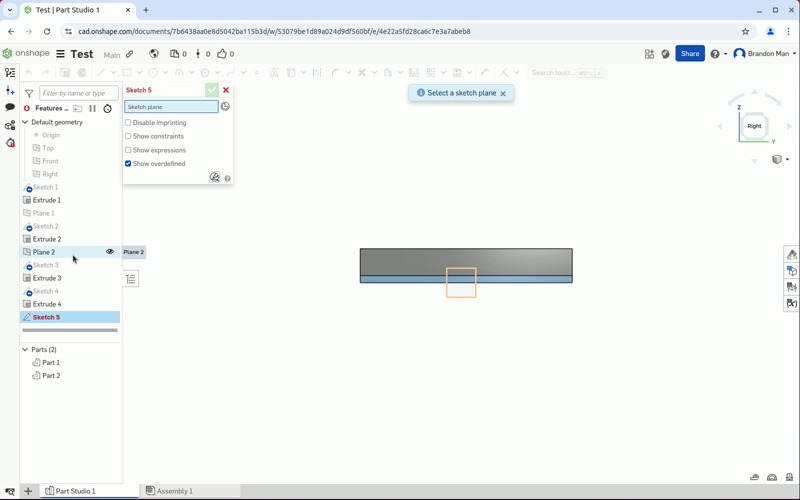
click(73, 254)
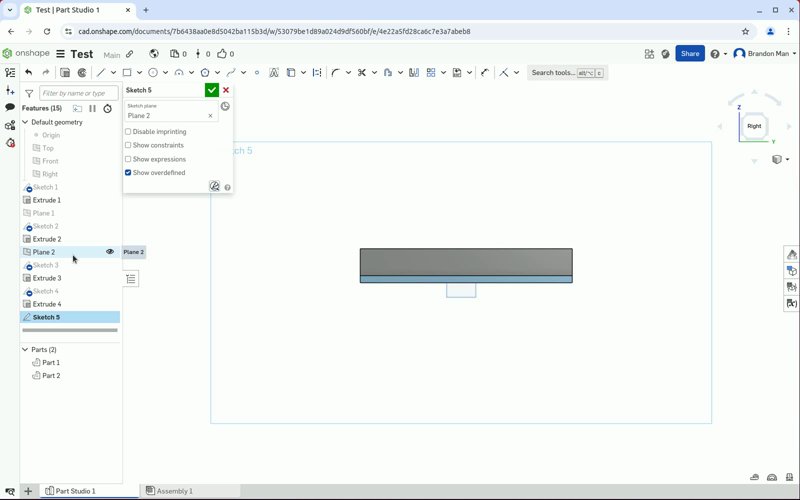
mouse_move(73, 352)
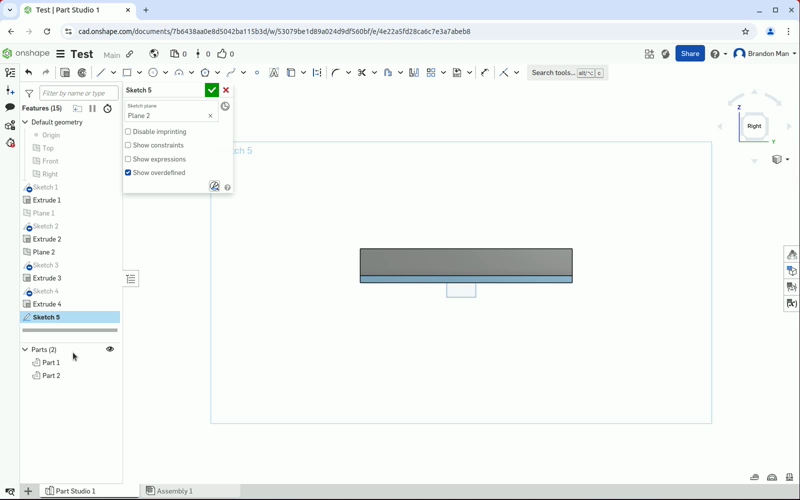
key(y)
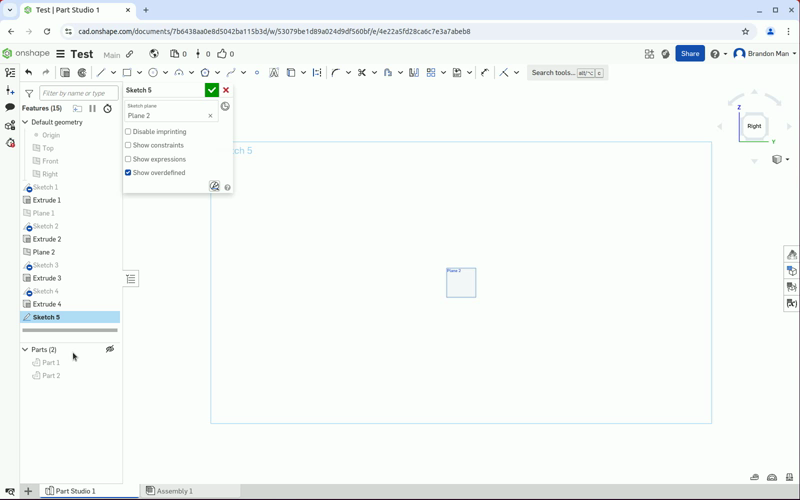
key(c)
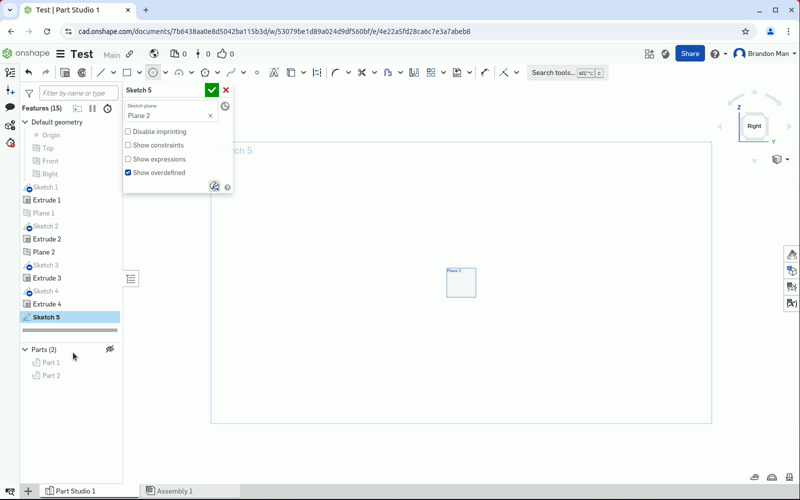
key_down(shift)
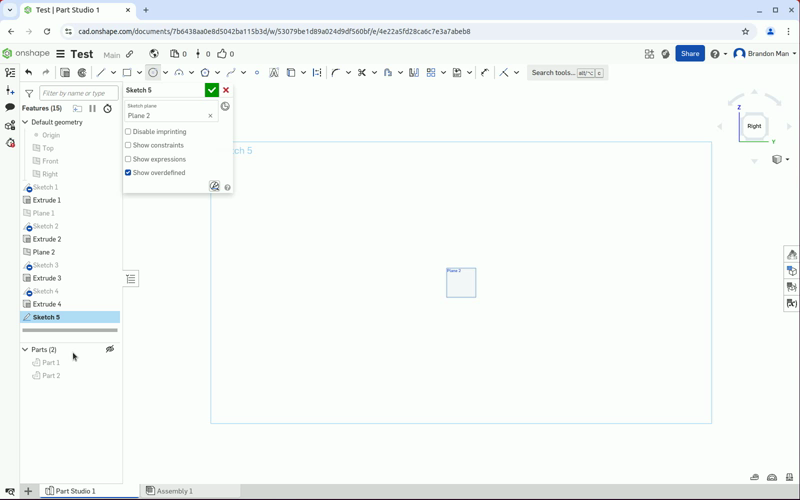
mouse_move(466, 262)
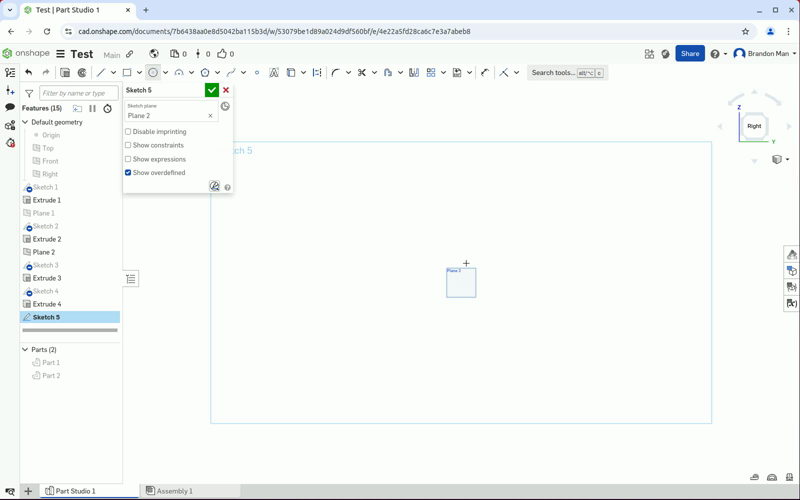
click(466, 262)
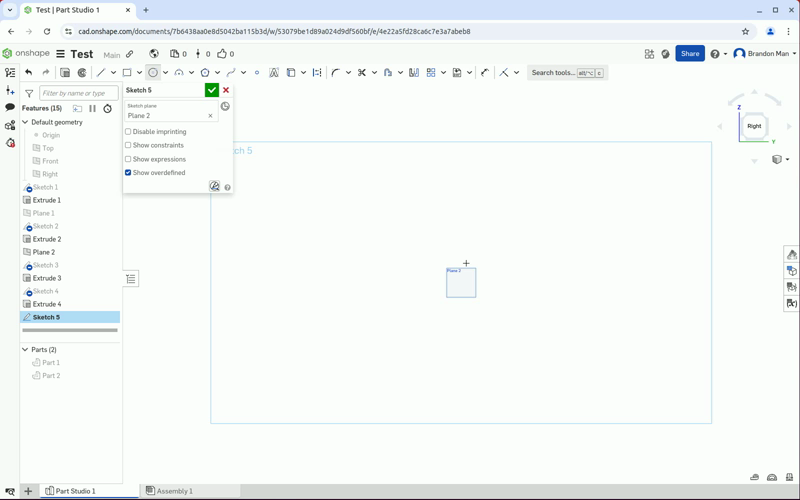
key_up(shift)
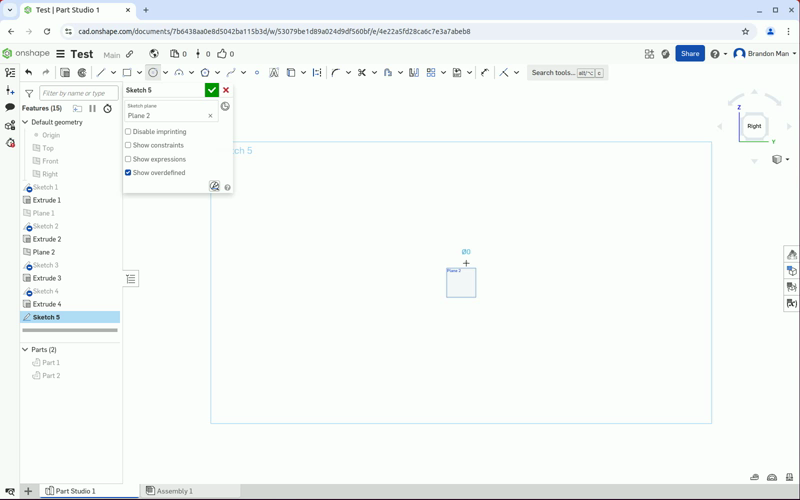
mouse_move(473, 262)
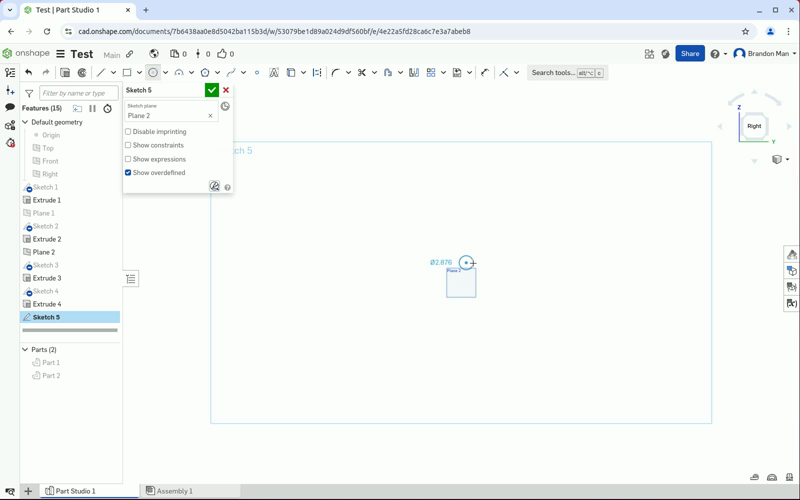
click(473, 262)
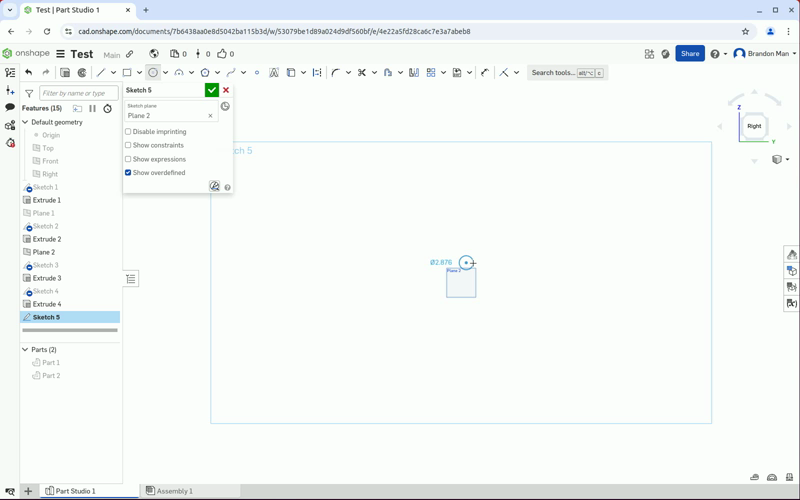
key(esc)
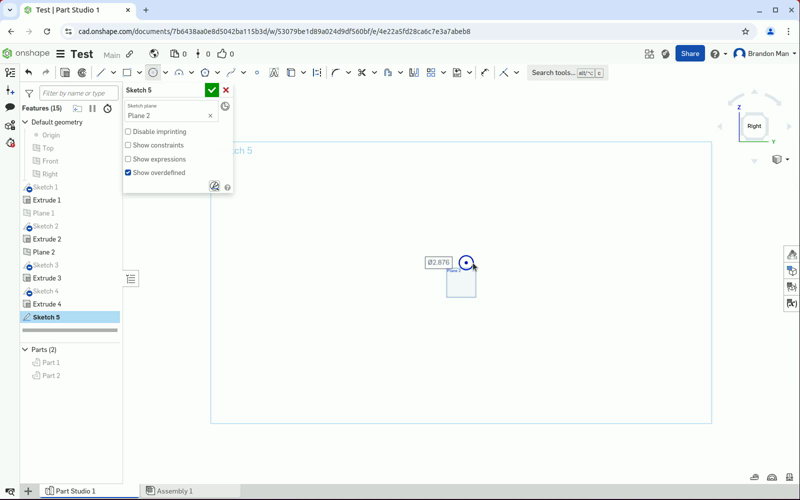
mouse_move(469, 266)
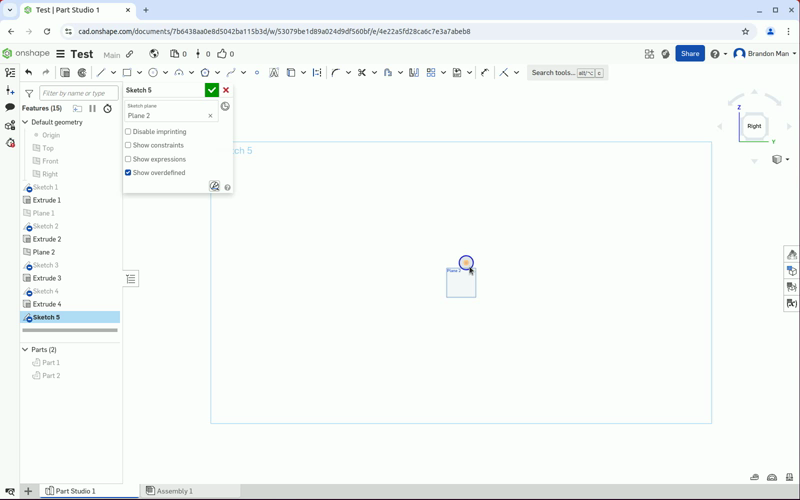
scroll(6)
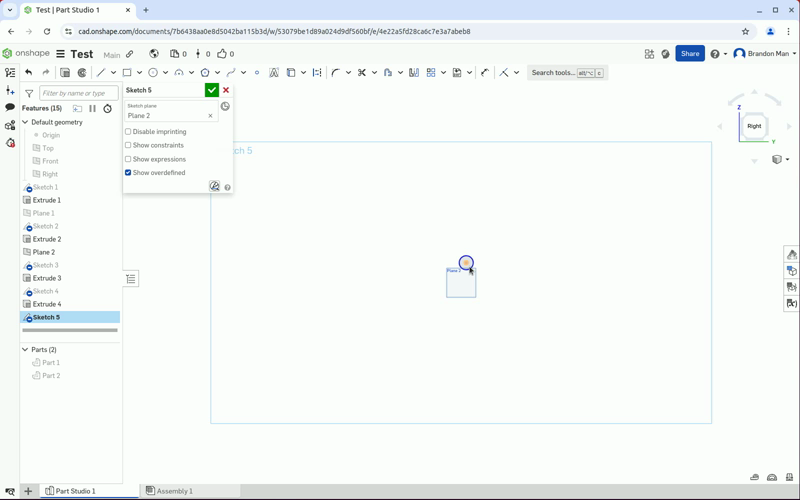
scroll(6)
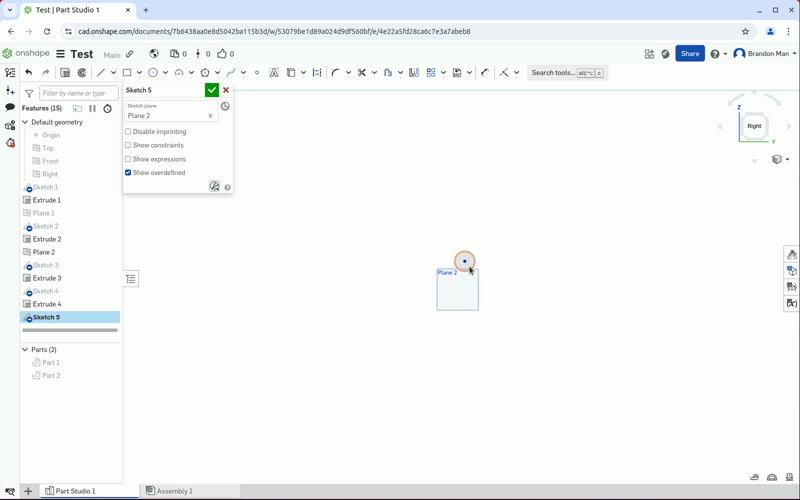
scroll(6)
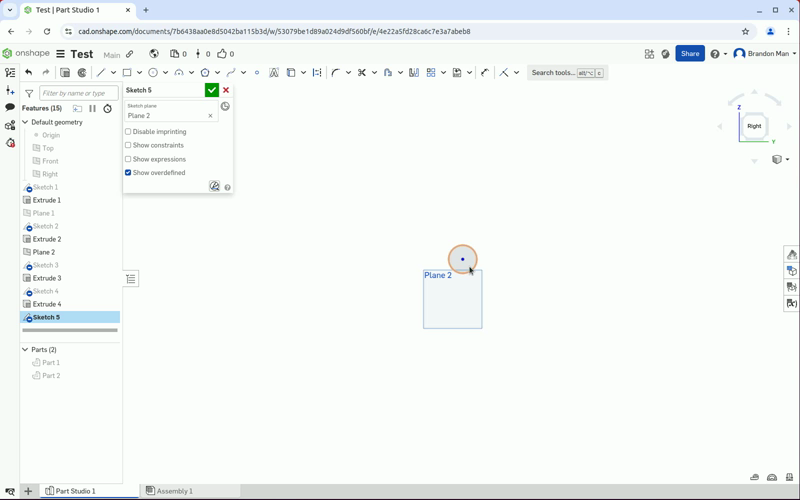
scroll(6)
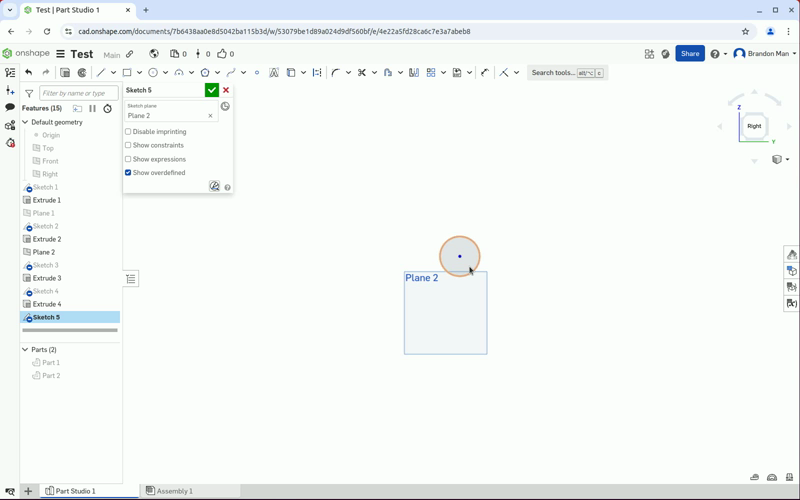
scroll(6)
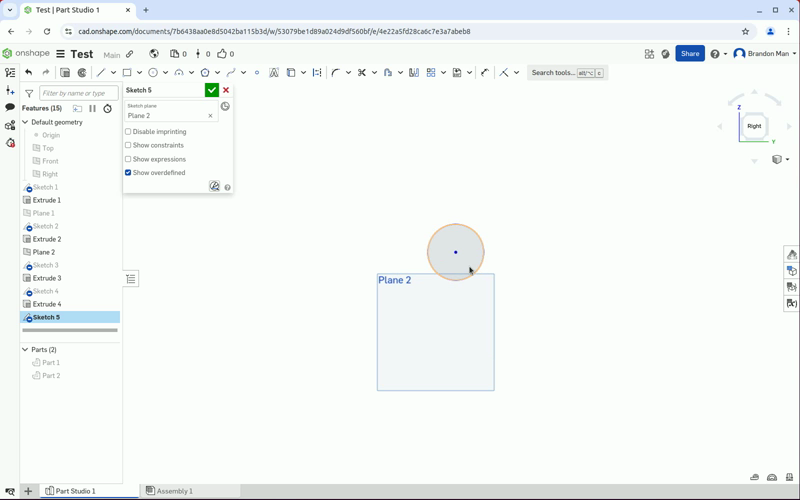
scroll(6)
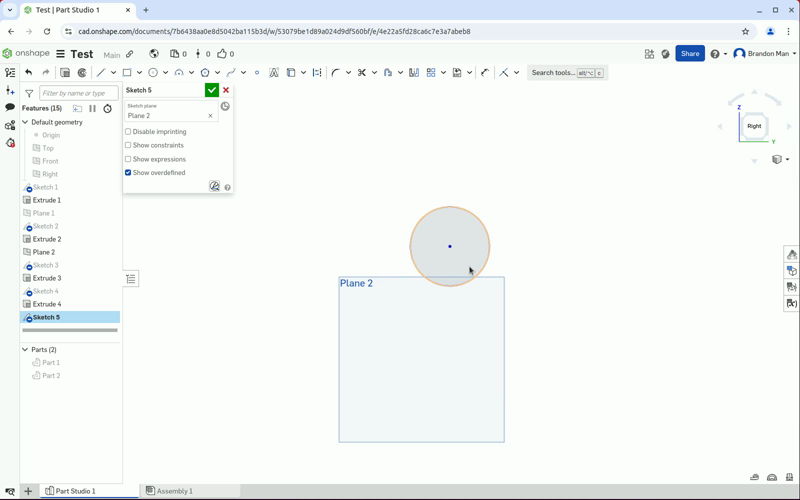
scroll(6)
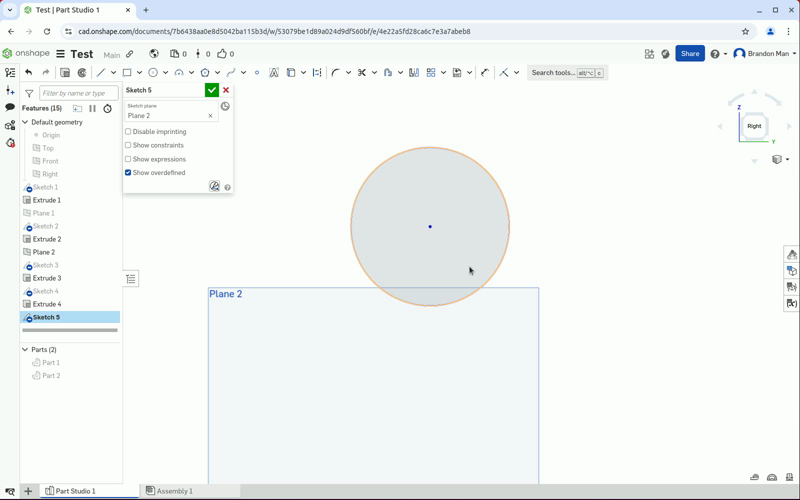
click(469, 266)
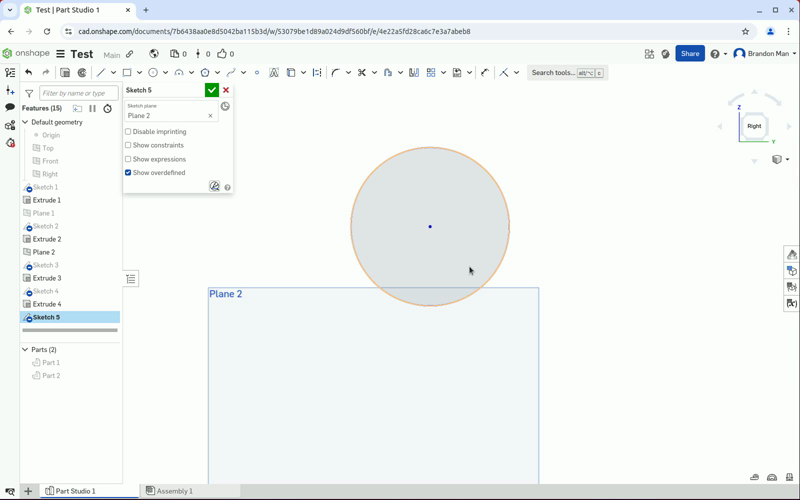
scroll(-6)
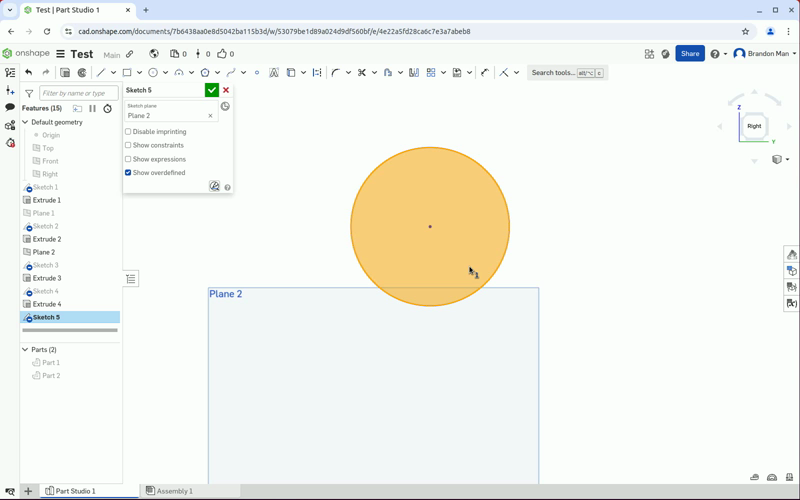
scroll(-6)
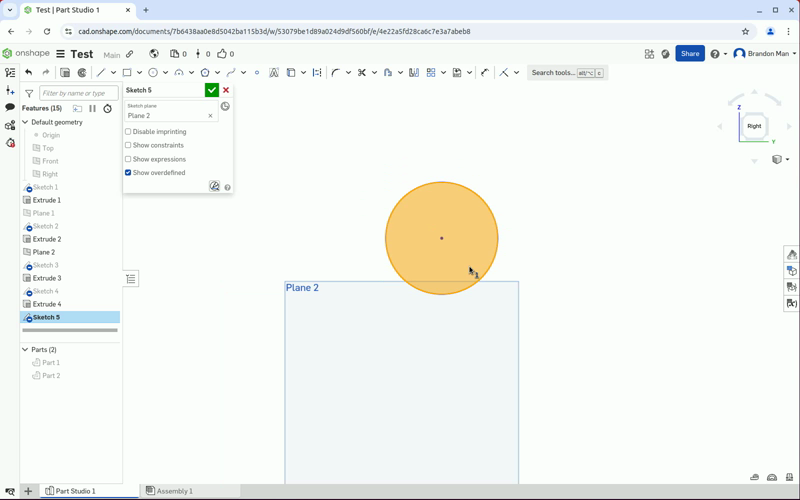
scroll(-6)
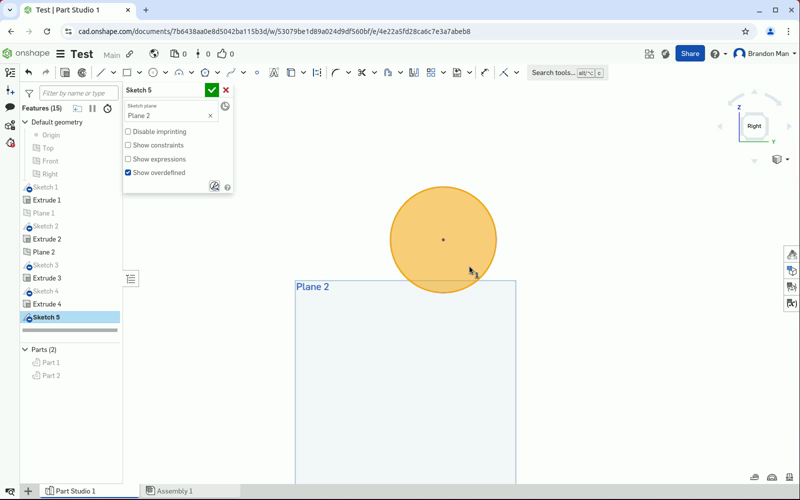
scroll(-6)
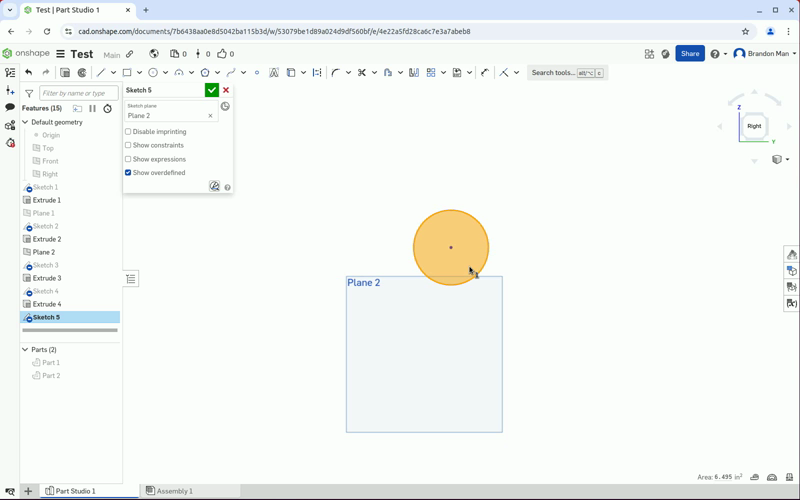
scroll(-6)
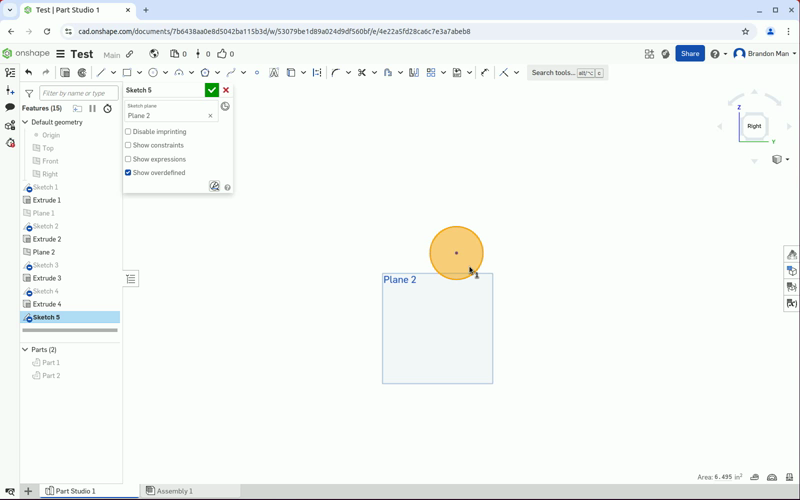
scroll(-6)
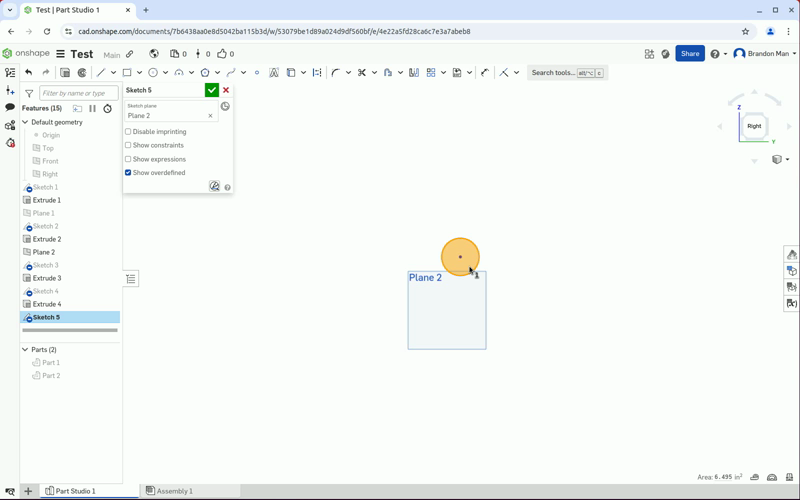
scroll(-6)
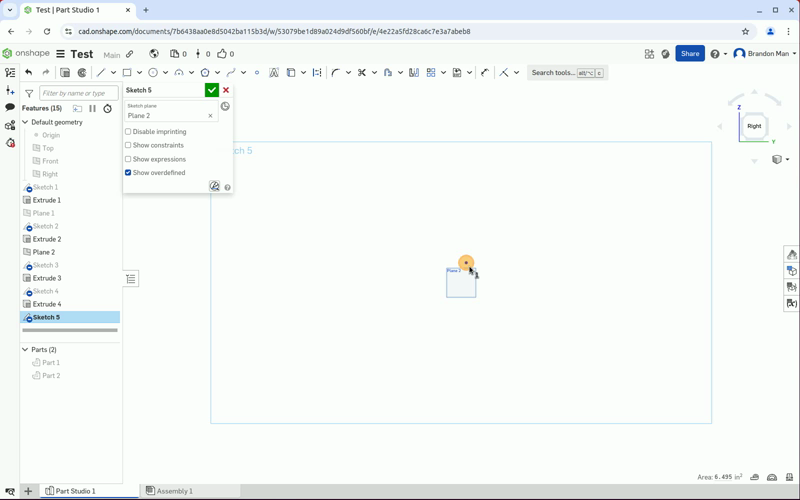
mouse_move(73, 352)
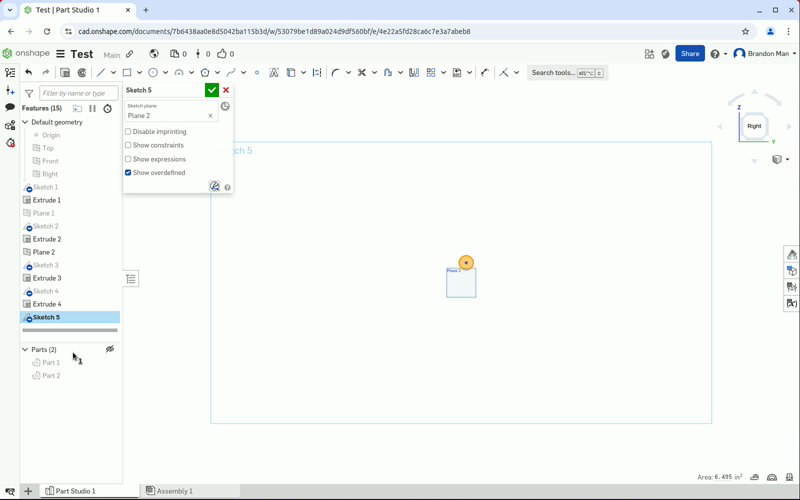
key(shift+y)
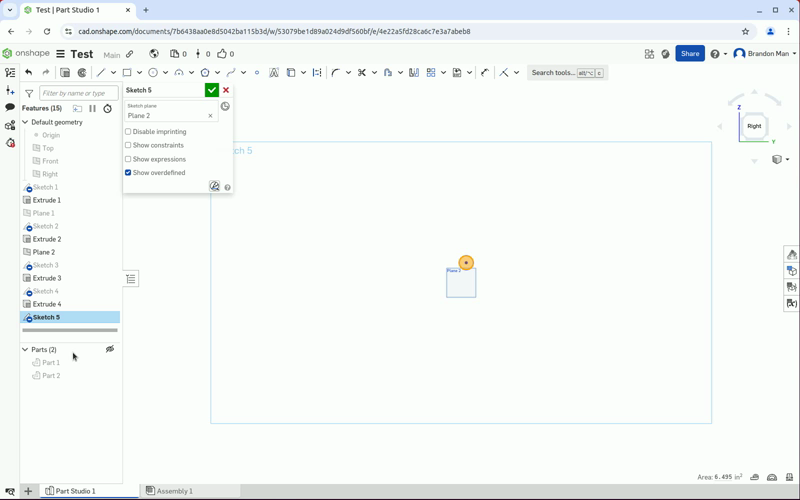
key(shift+e)
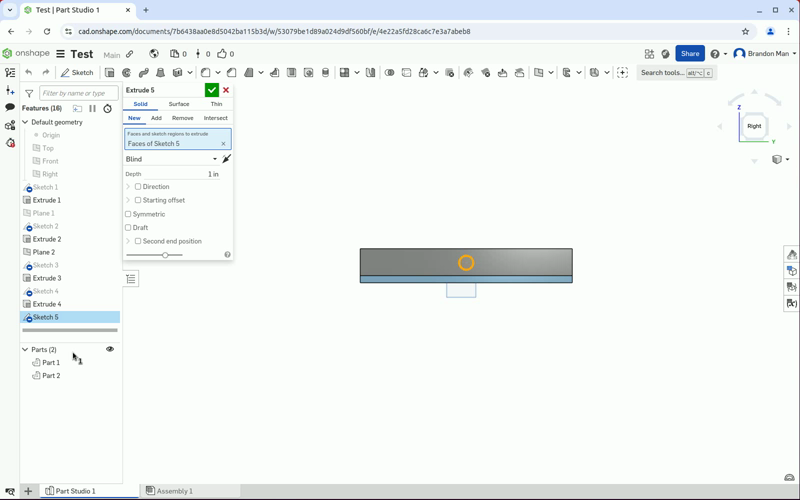
mouse_move(143, 106)
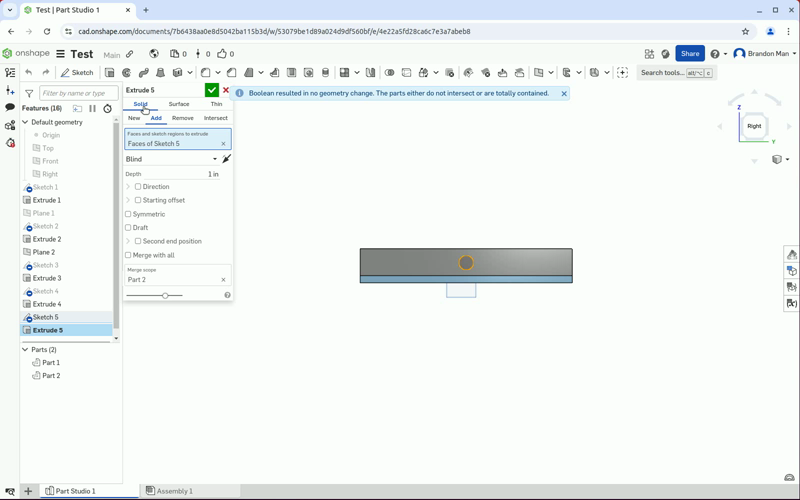
click(143, 106)
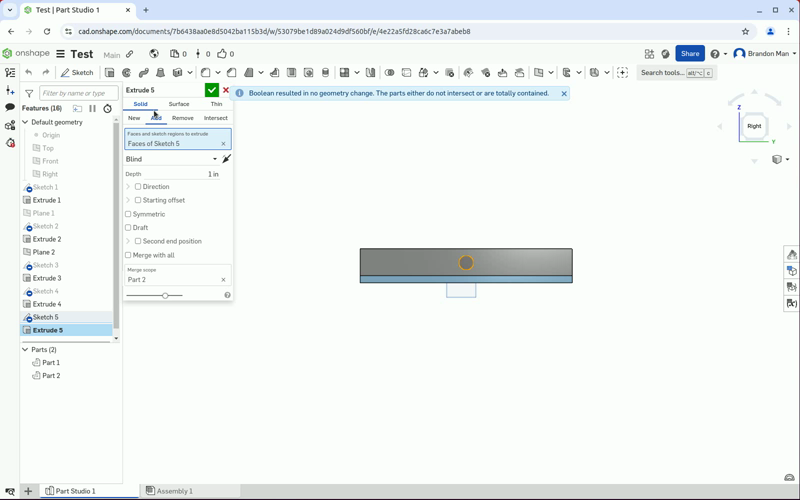
mouse_move(186, 120)
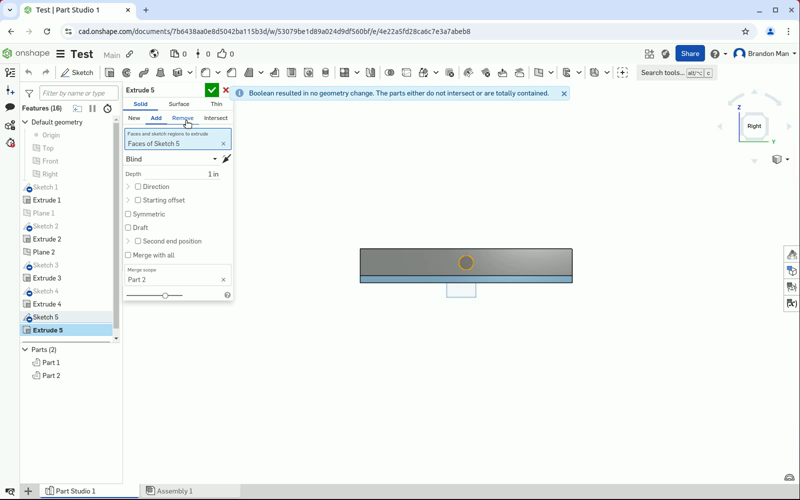
click(186, 120)
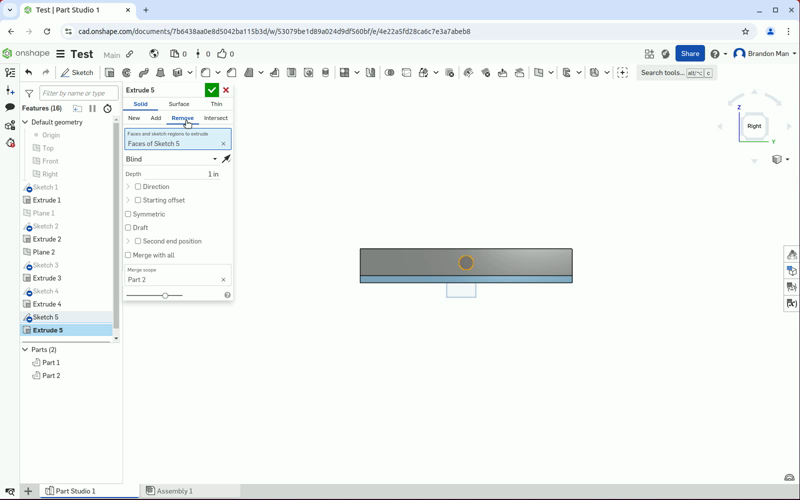
key(tab, 4)
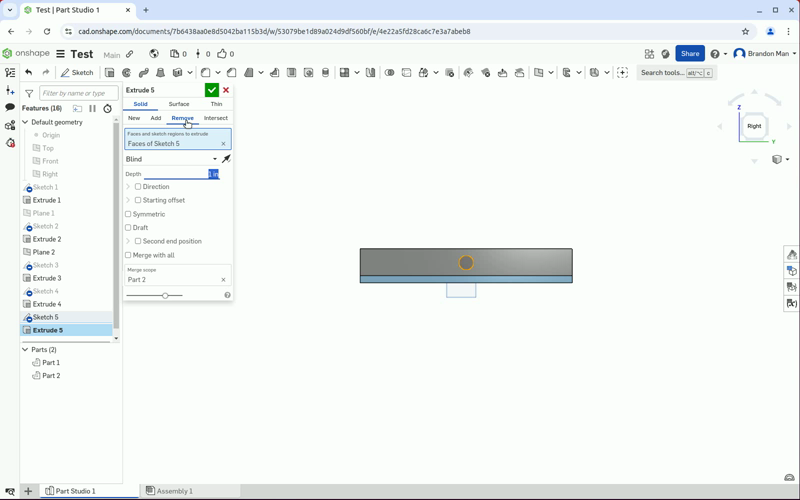
text(3.851)
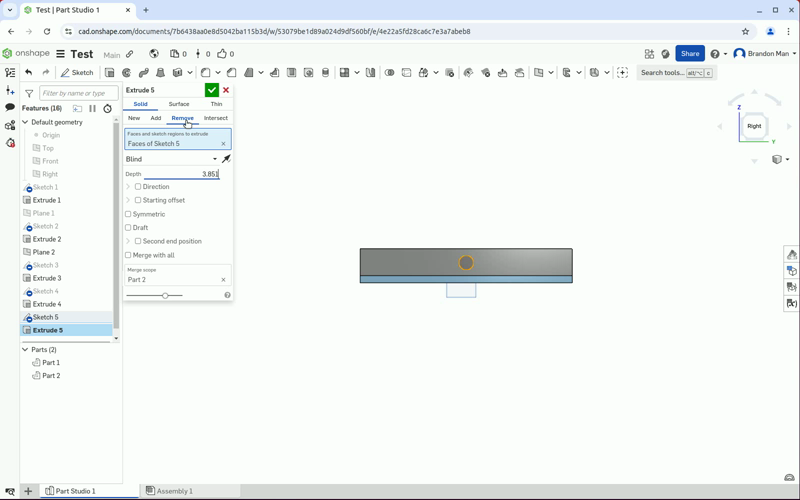
key(tab, 6)
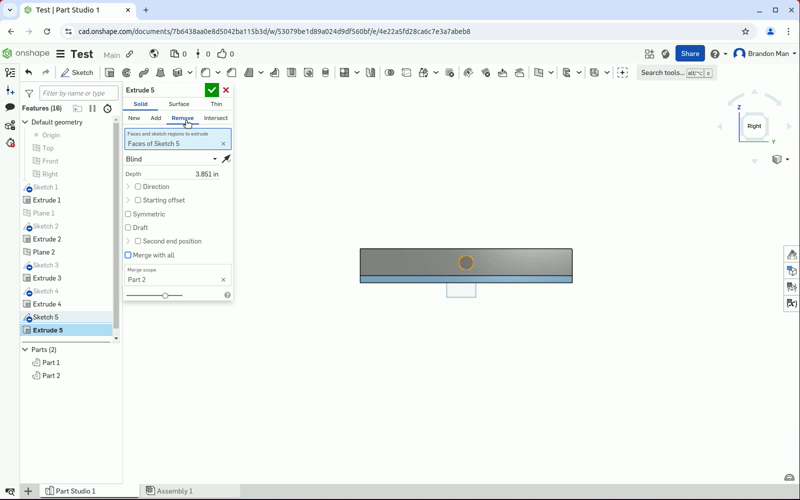
key(space)
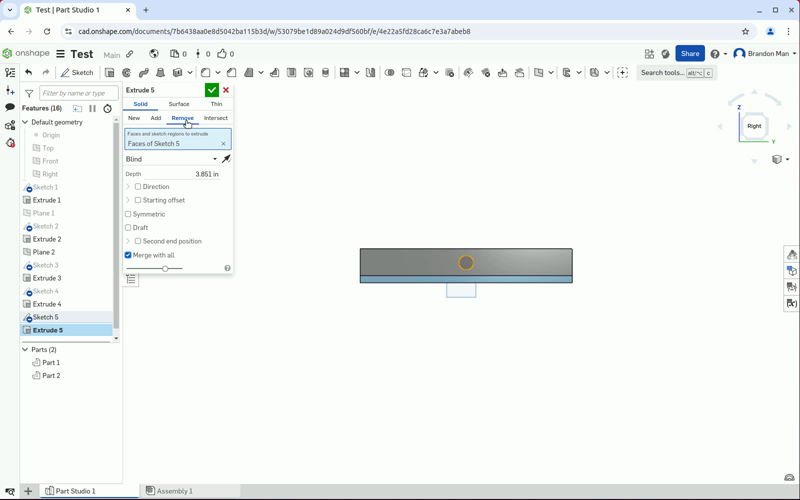
key(enter)
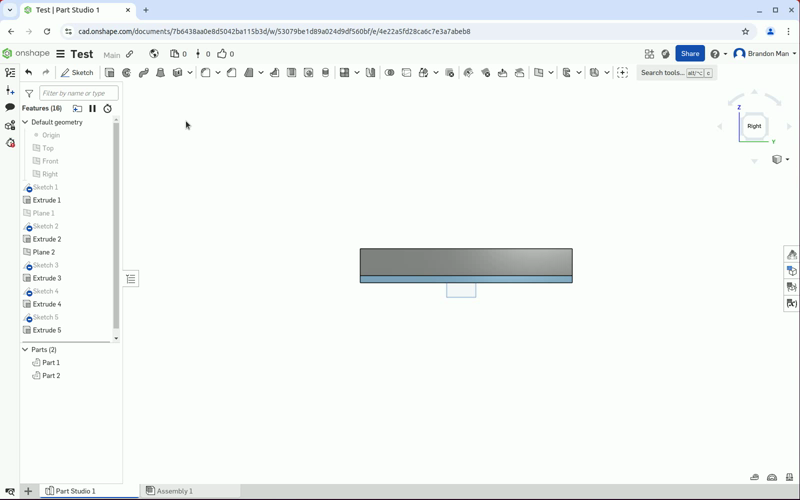
key(shift+h)
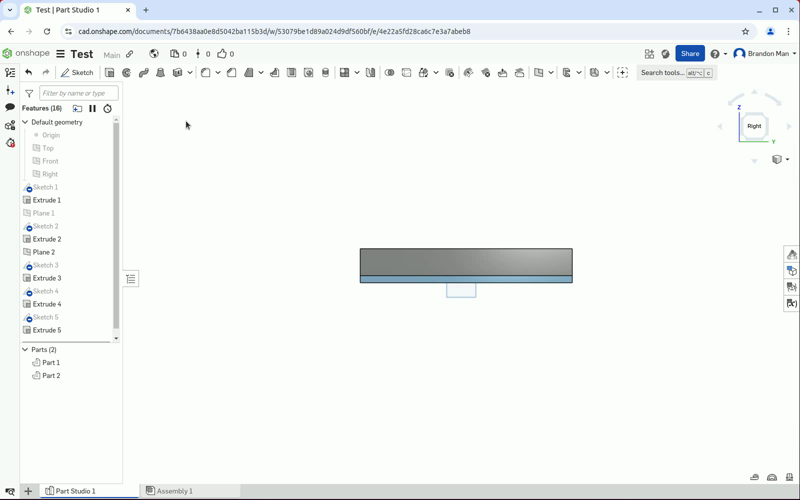
key(shift+h)
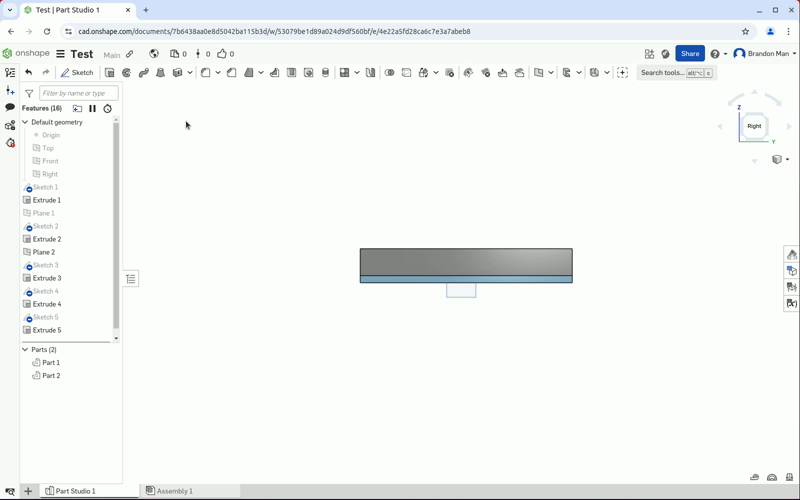
mouse_move(69, 189)
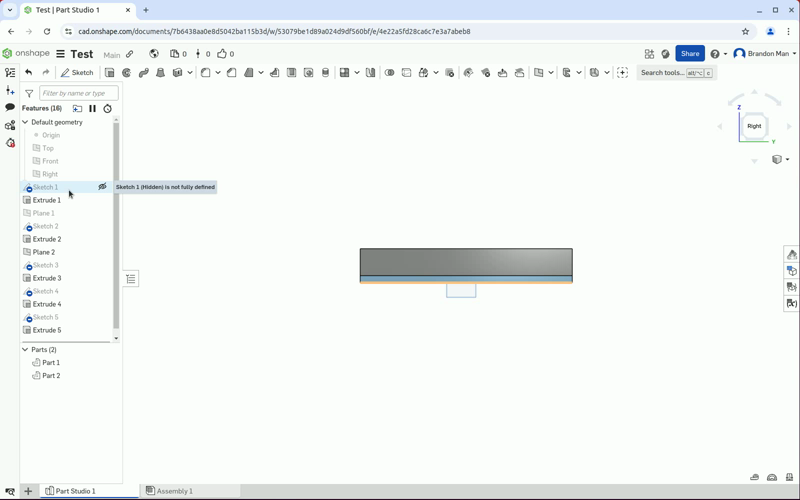
click(69, 189)
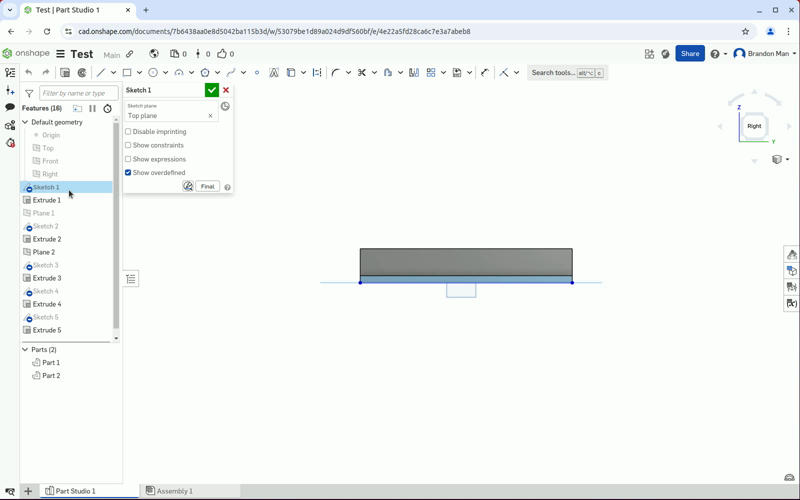
mouse_move(229, 92)
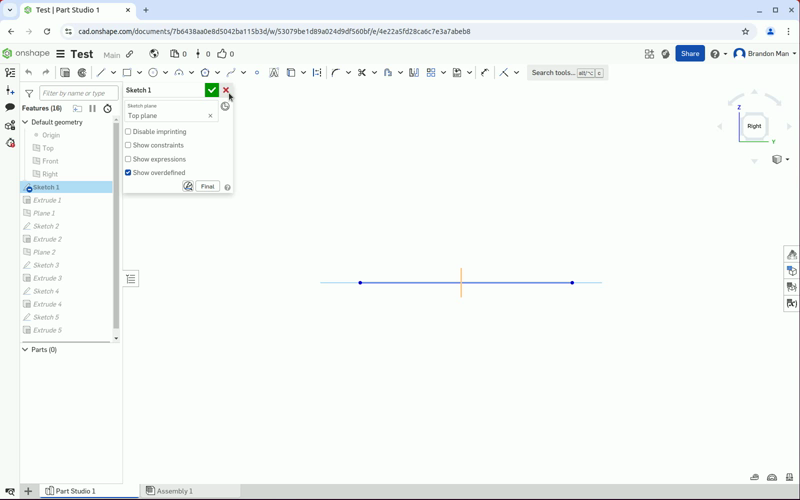
click(229, 92)
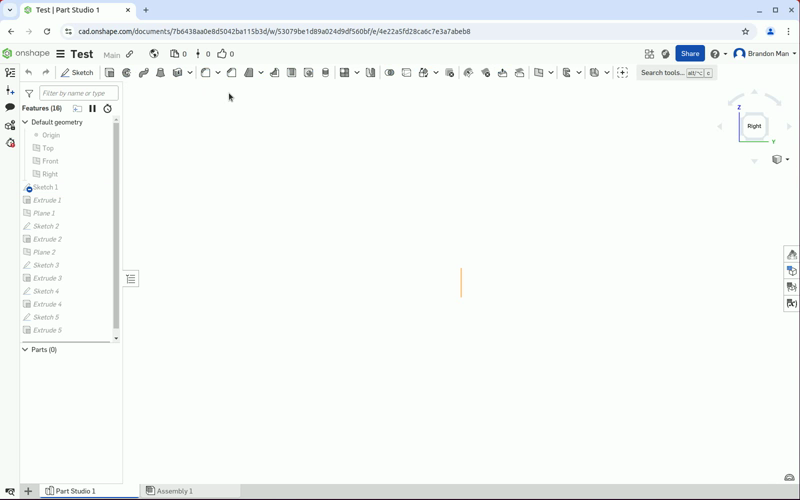
key(shift+s)
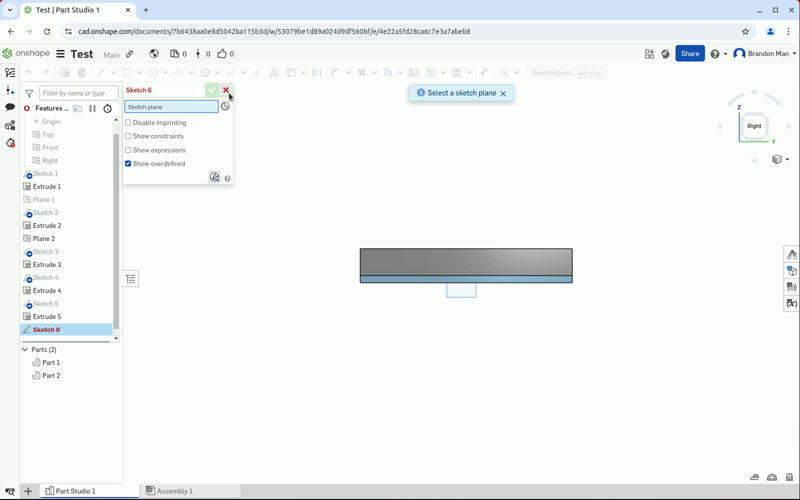
mouse_move(69, 241)
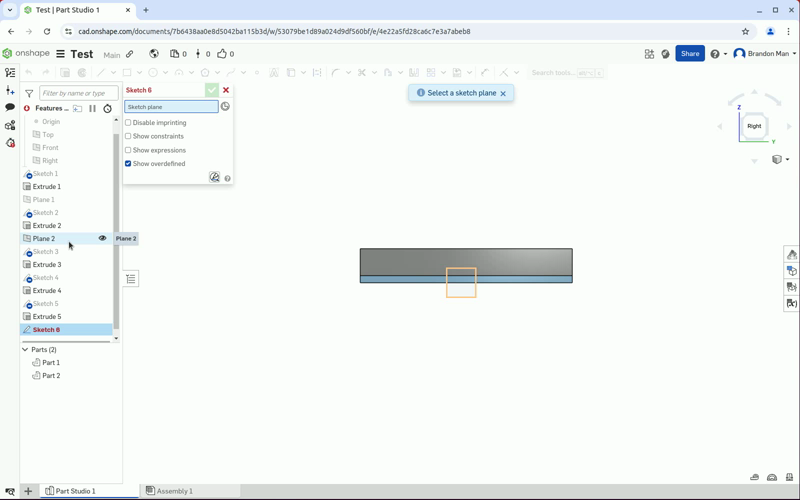
click(69, 241)
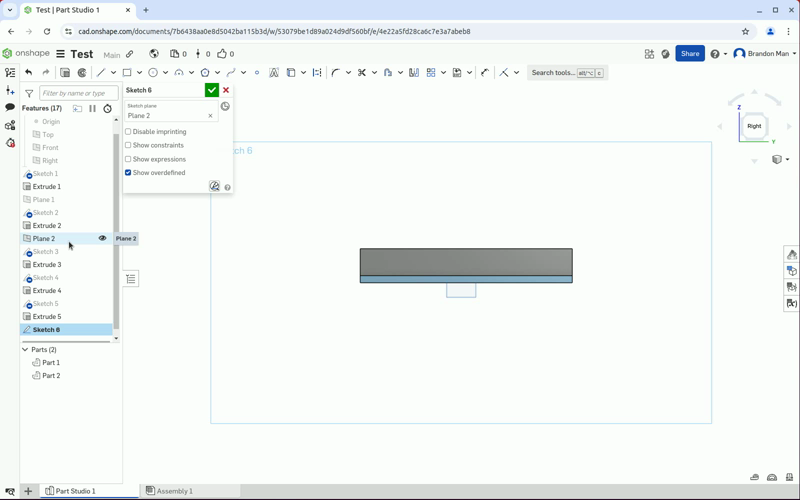
mouse_move(73, 352)
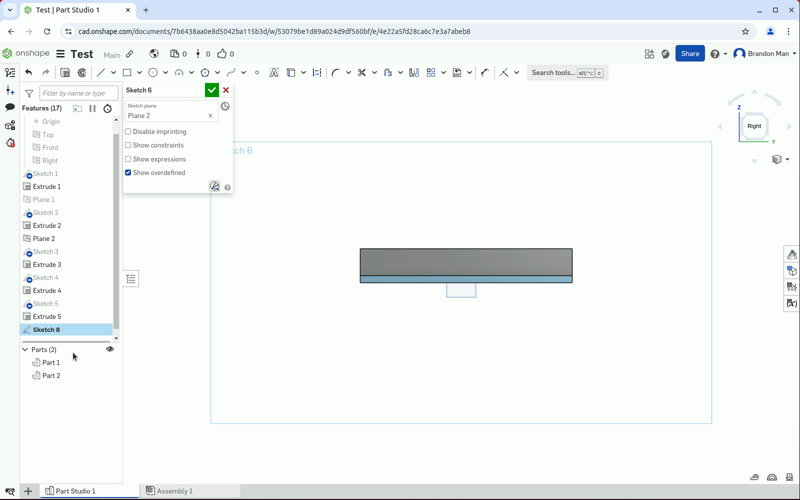
key(y)
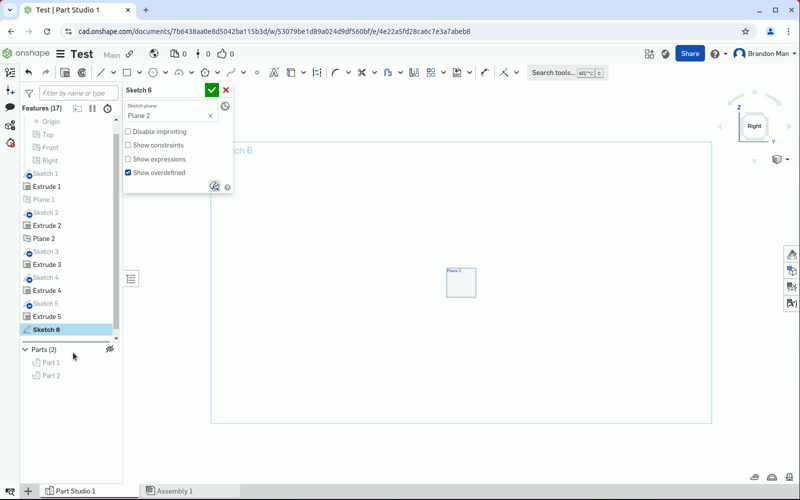
key(c)
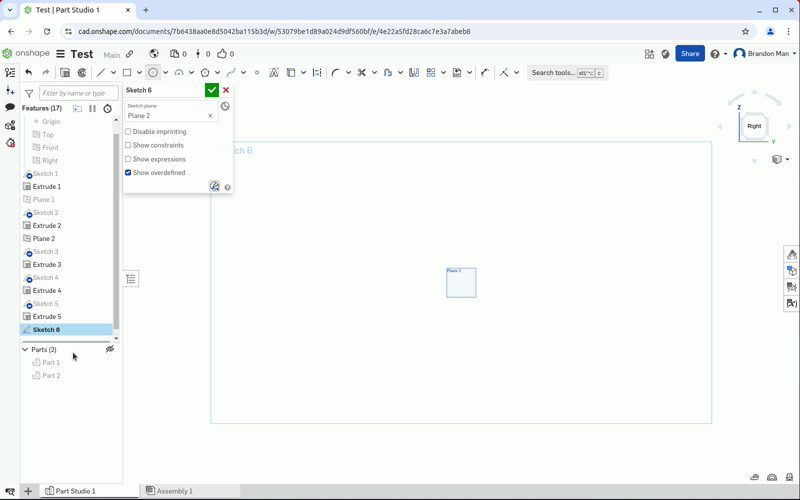
key_down(shift)
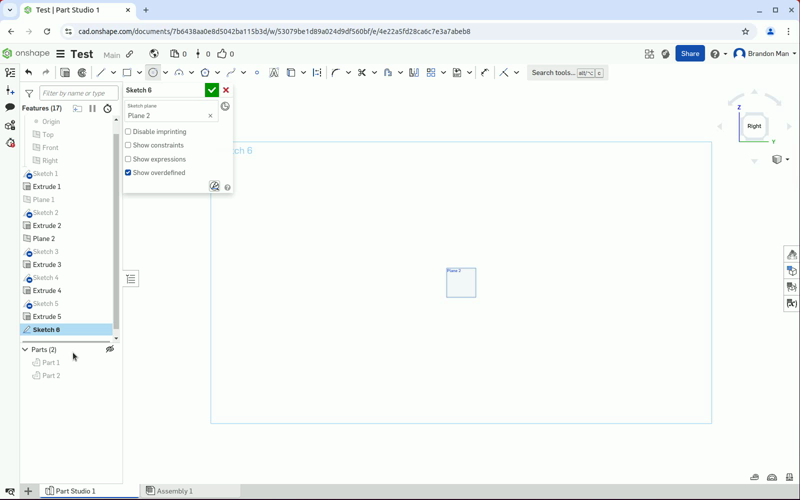
mouse_move(515, 262)
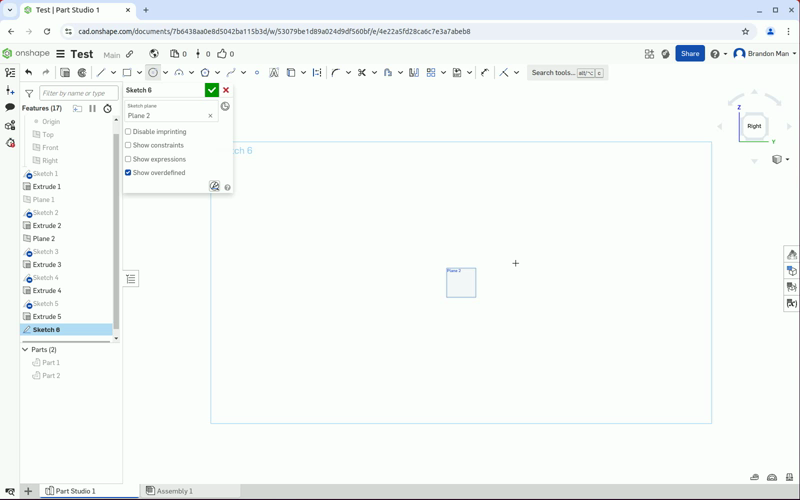
click(515, 262)
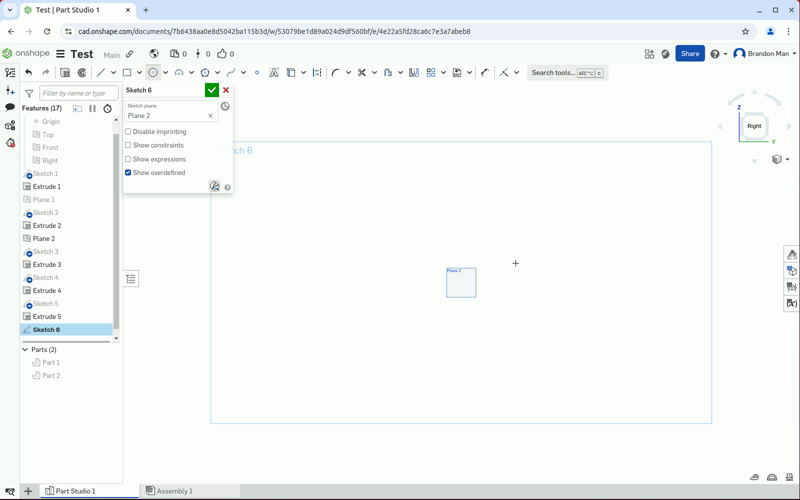
key_up(shift)
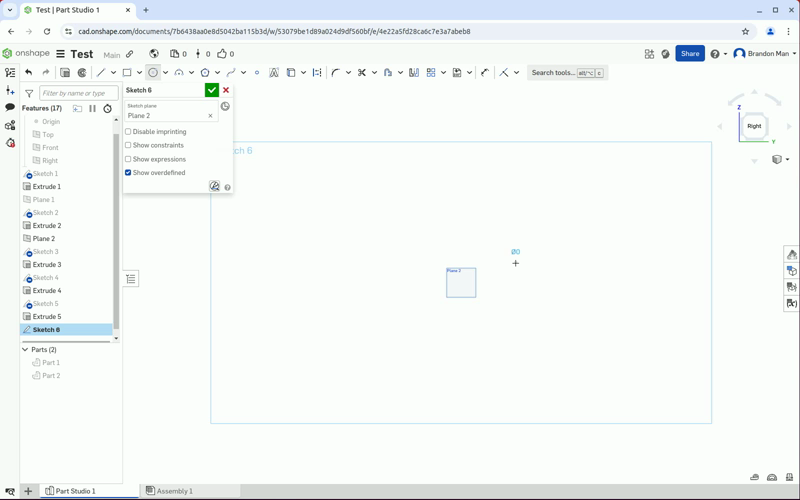
mouse_move(522, 262)
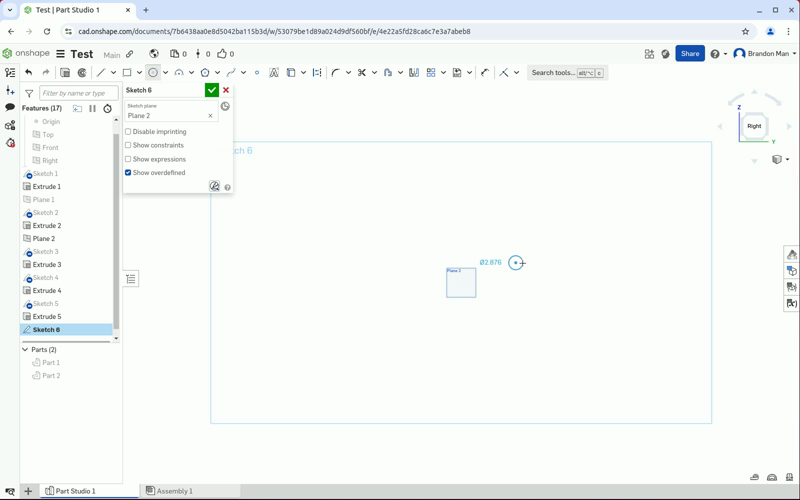
click(522, 262)
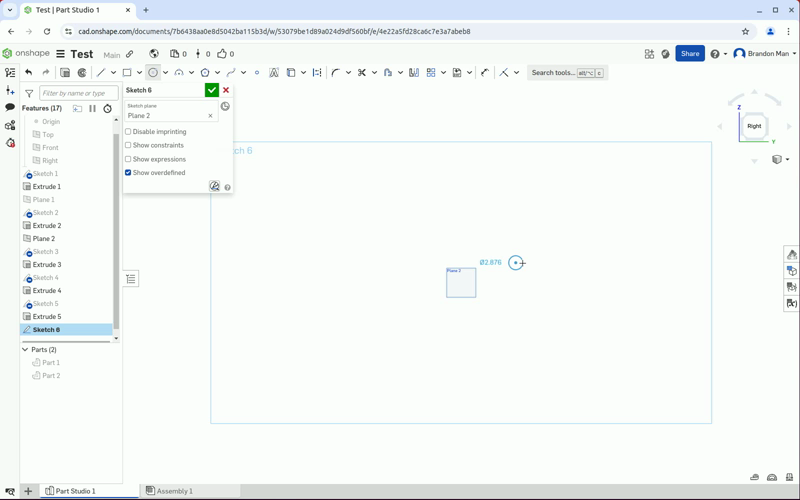
key(esc)
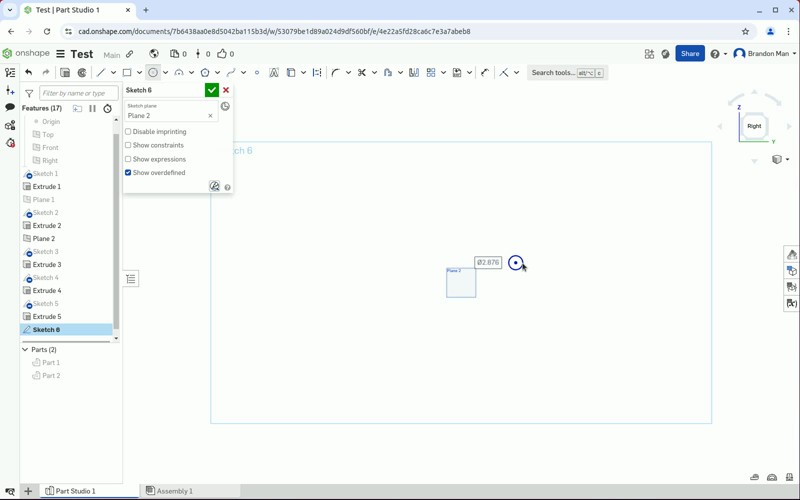
mouse_move(517, 264)
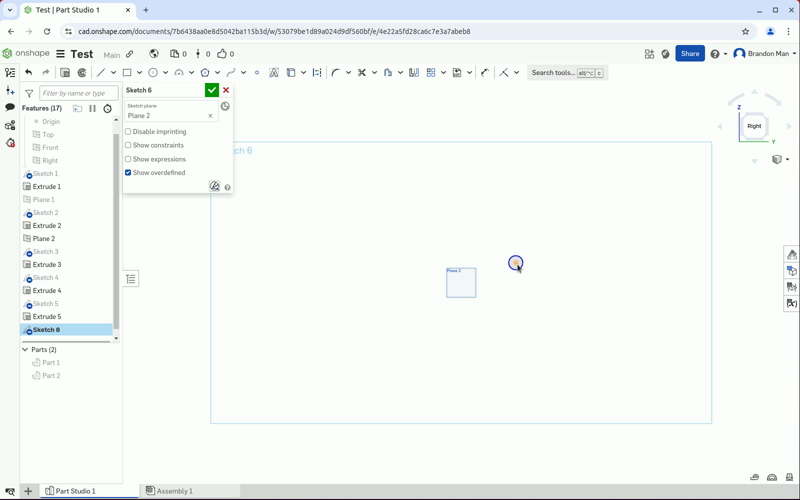
scroll(6)
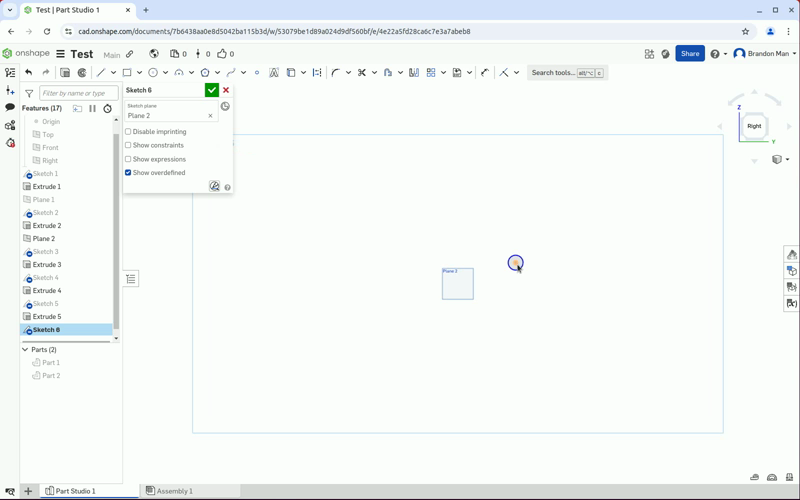
scroll(6)
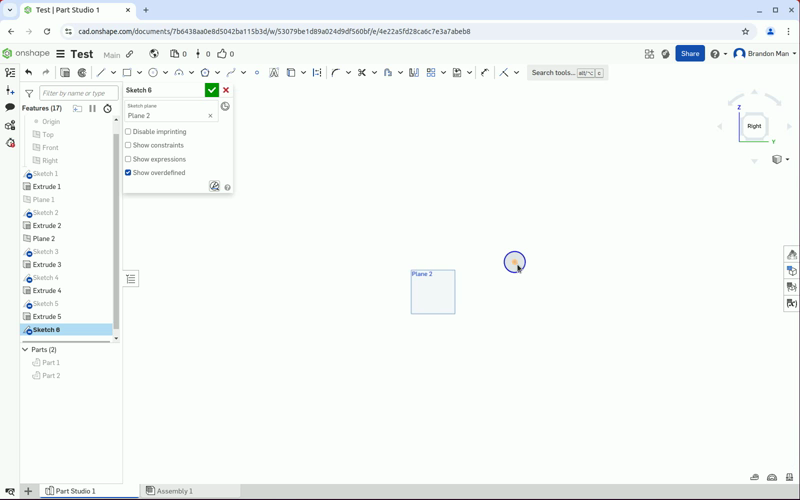
scroll(6)
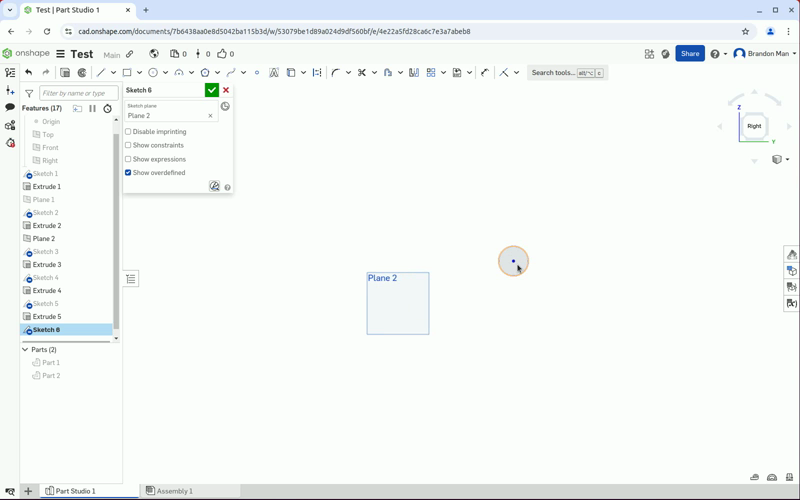
scroll(6)
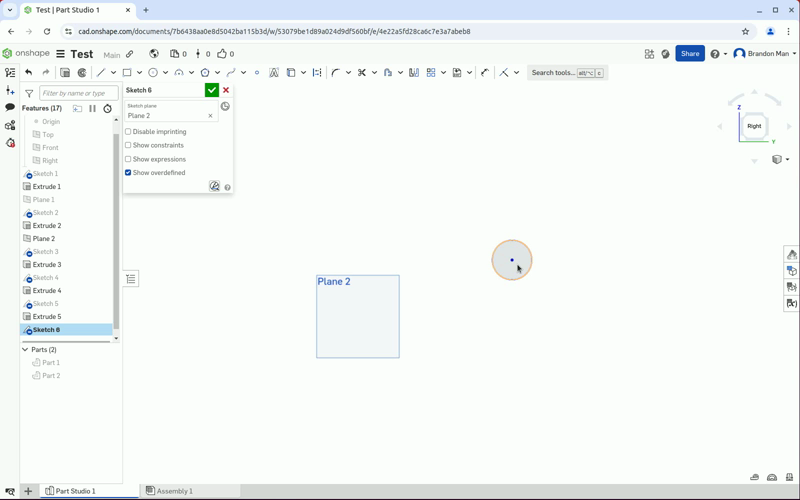
scroll(6)
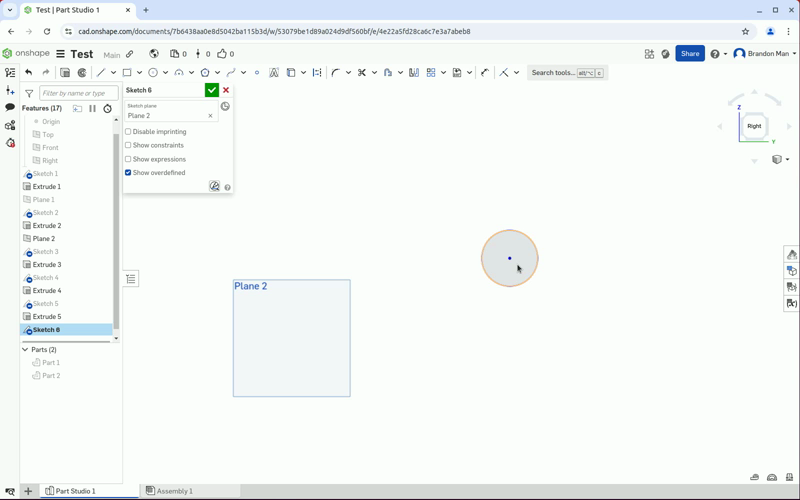
scroll(6)
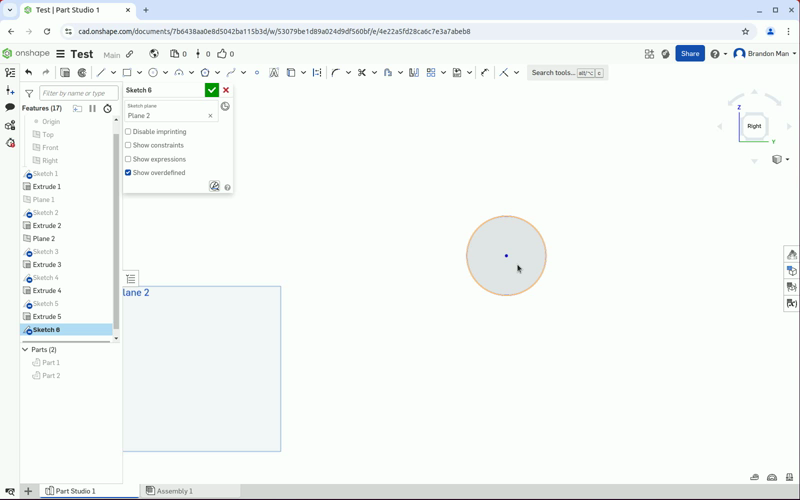
scroll(6)
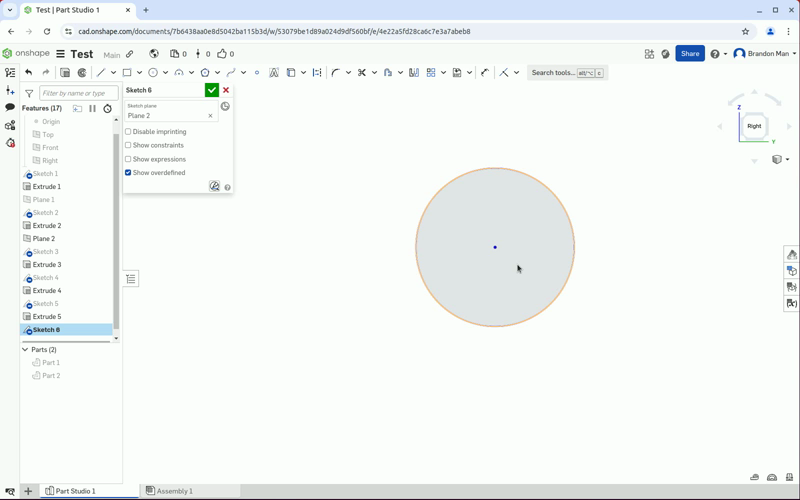
click(517, 264)
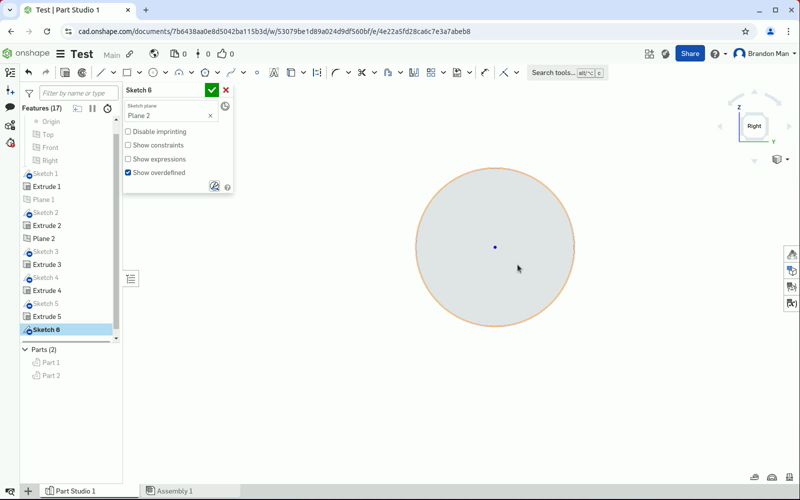
scroll(-6)
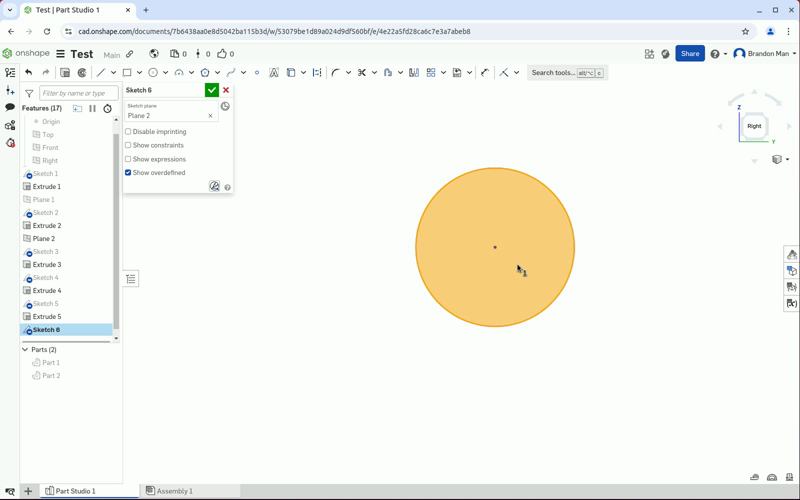
scroll(-6)
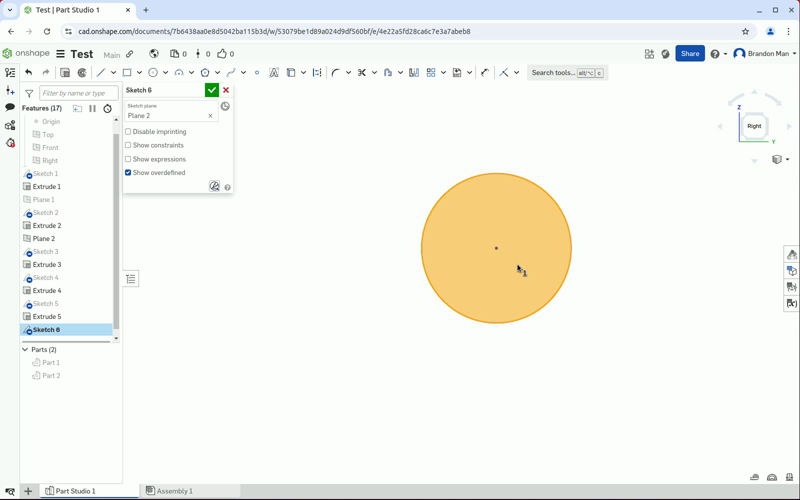
scroll(-6)
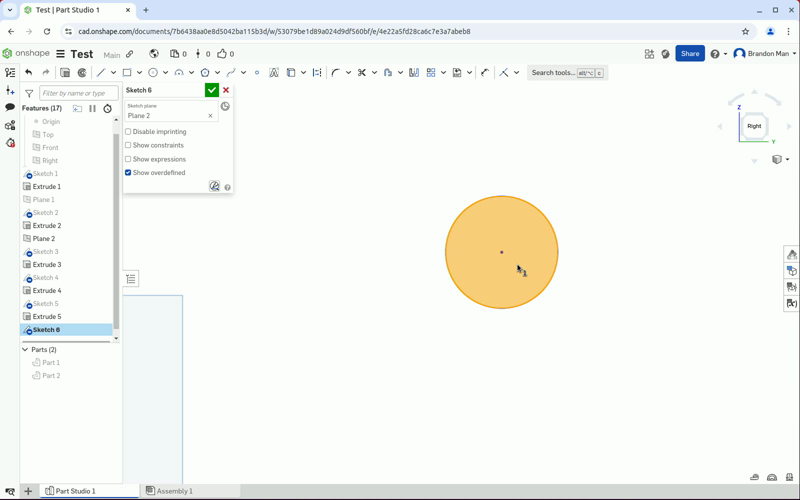
scroll(-6)
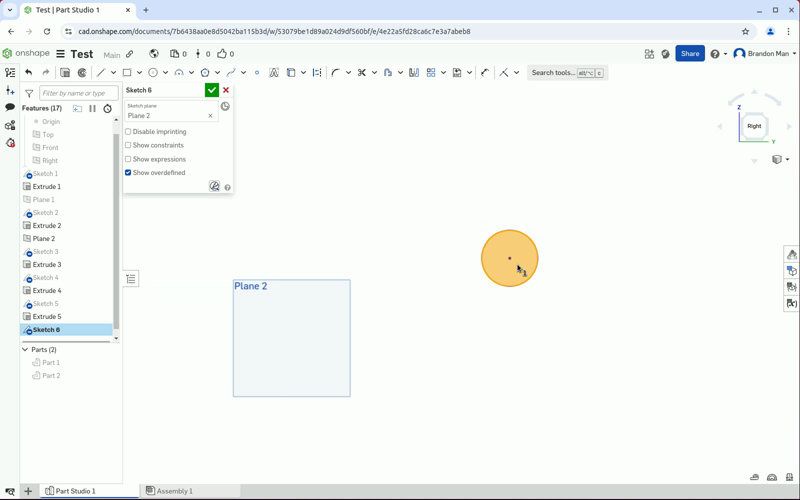
scroll(-6)
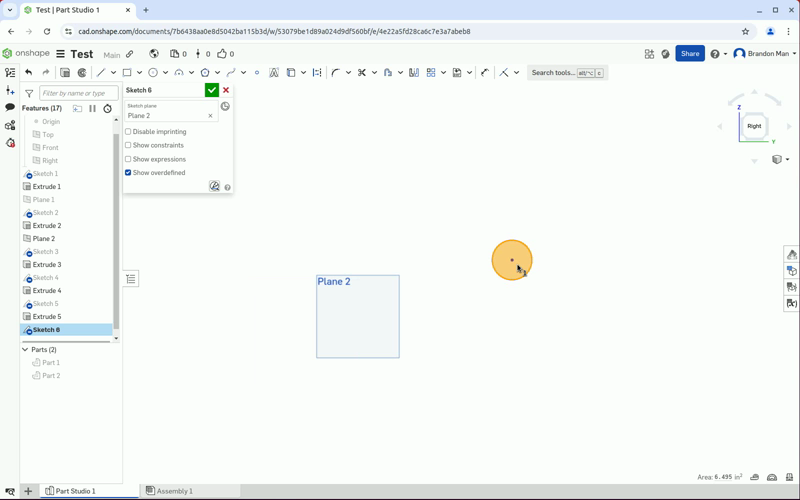
scroll(-6)
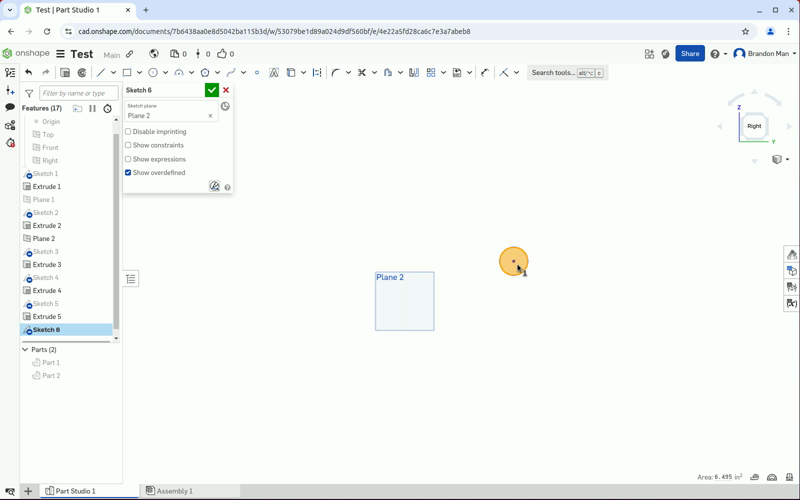
scroll(-6)
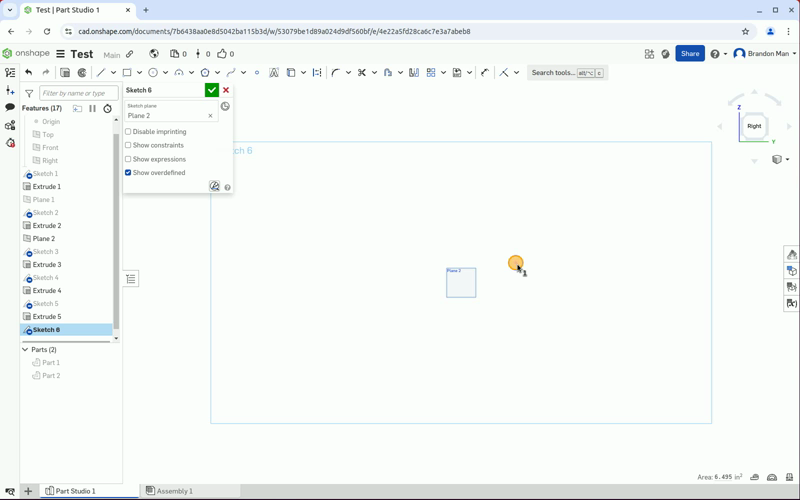
mouse_move(73, 352)
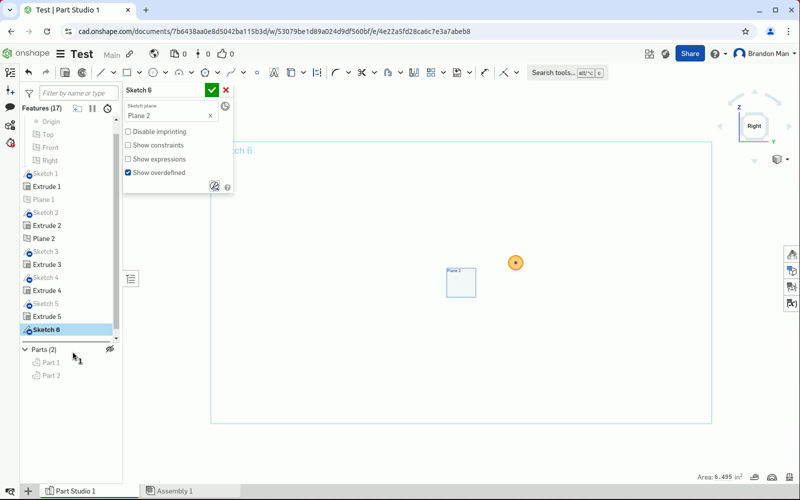
key(shift+y)
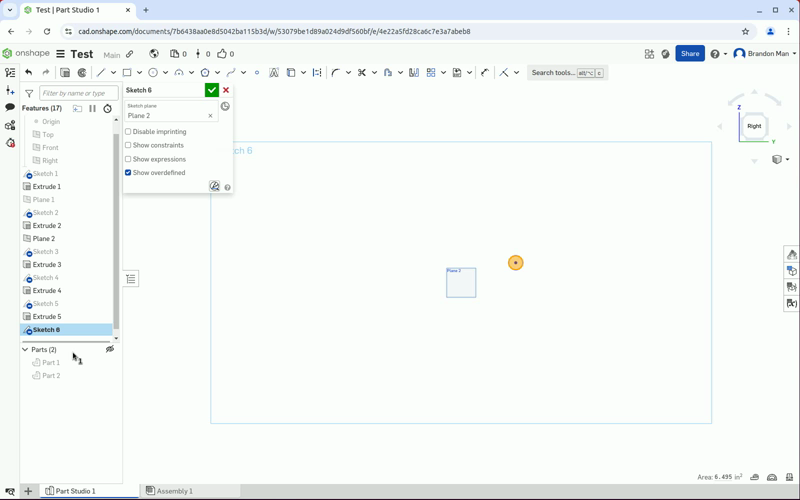
key(shift+e)
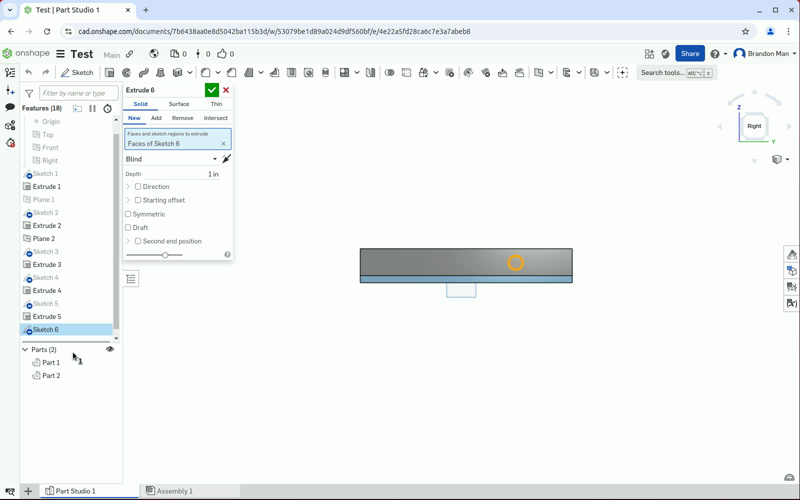
mouse_move(143, 106)
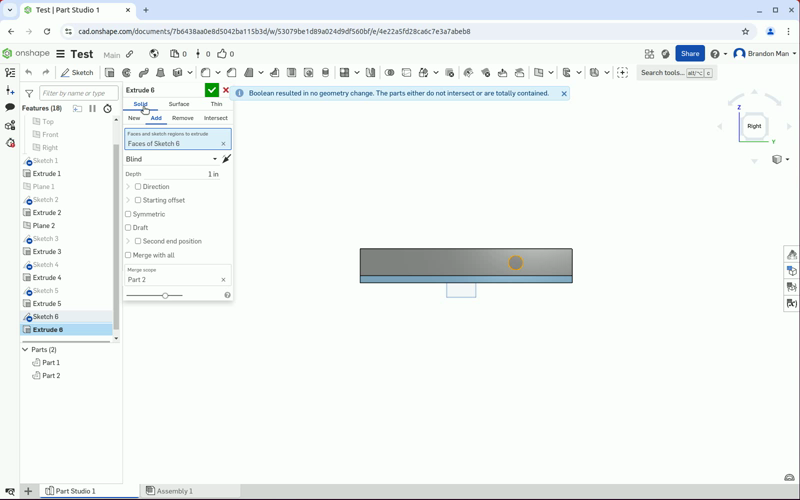
click(143, 106)
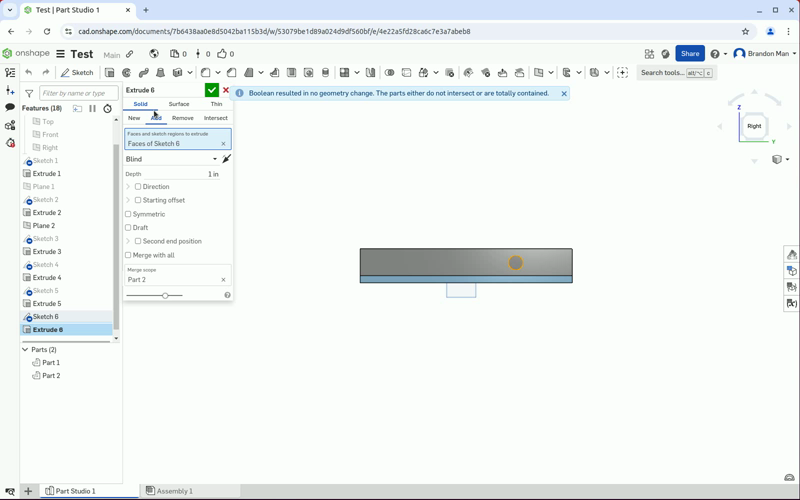
mouse_move(186, 120)
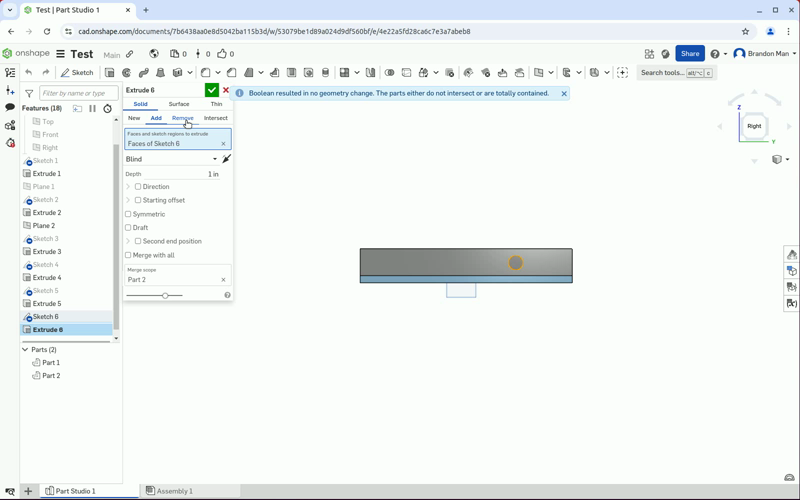
click(186, 120)
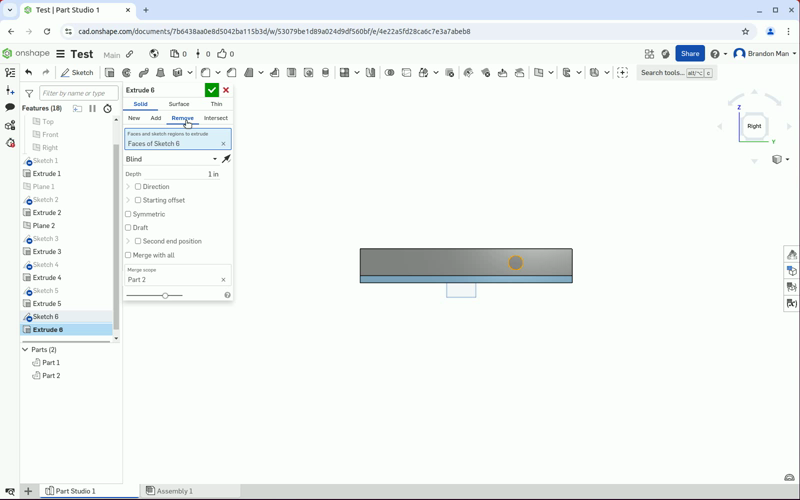
key(tab, 4)
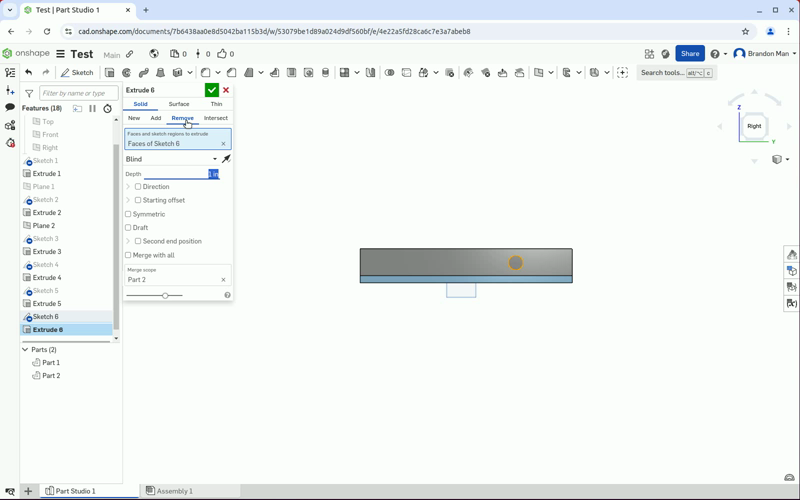
text(3.851)
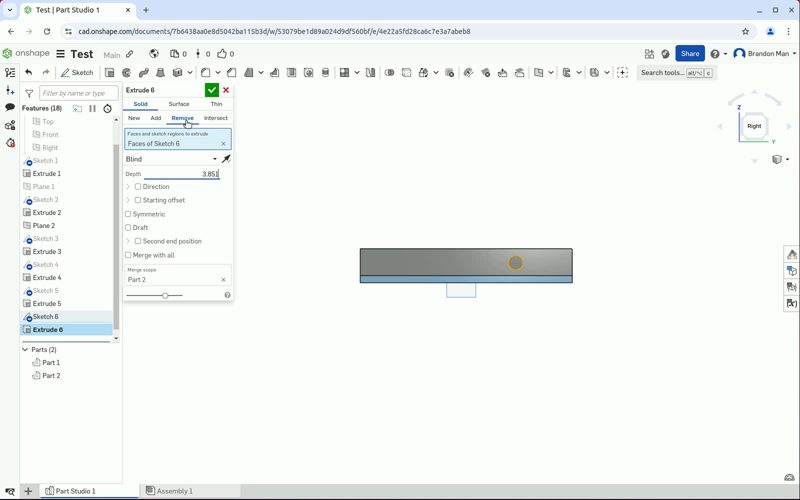
key(tab, 6)
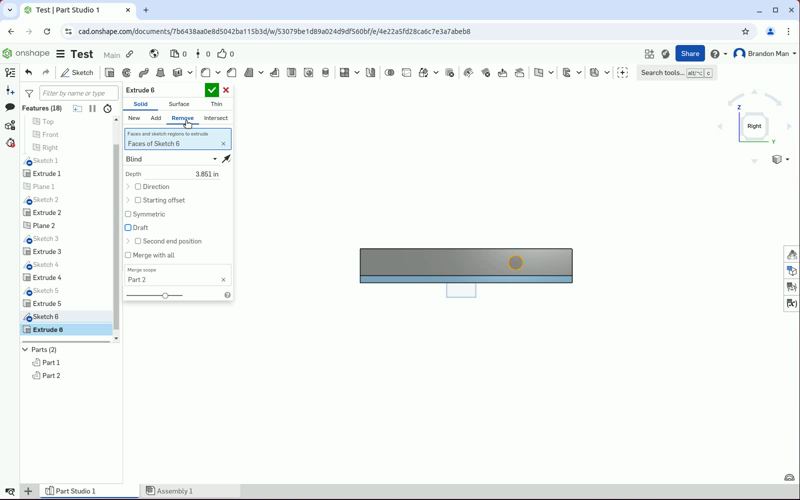
key(space)
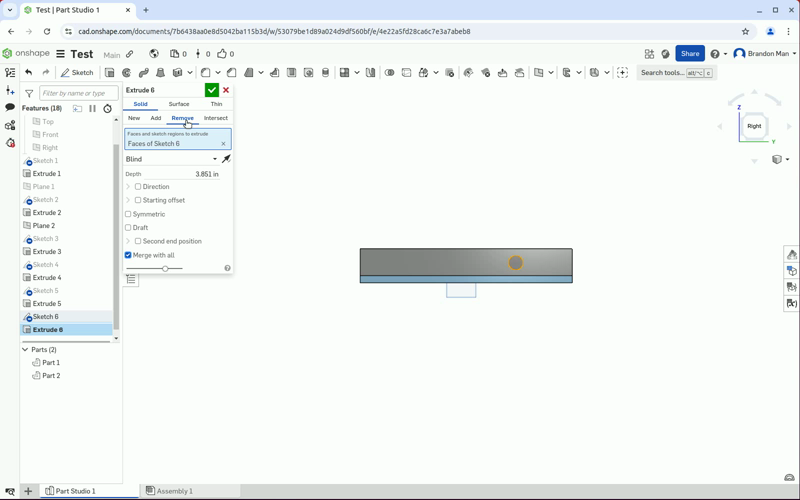
key(enter)
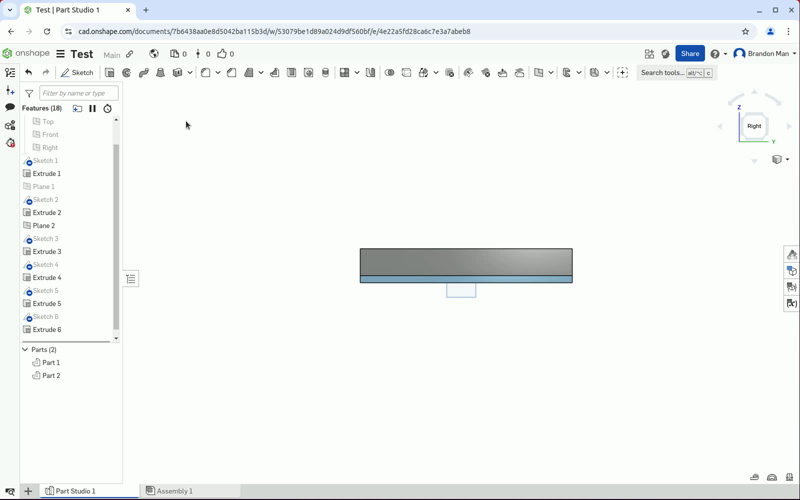
key(shift+h)
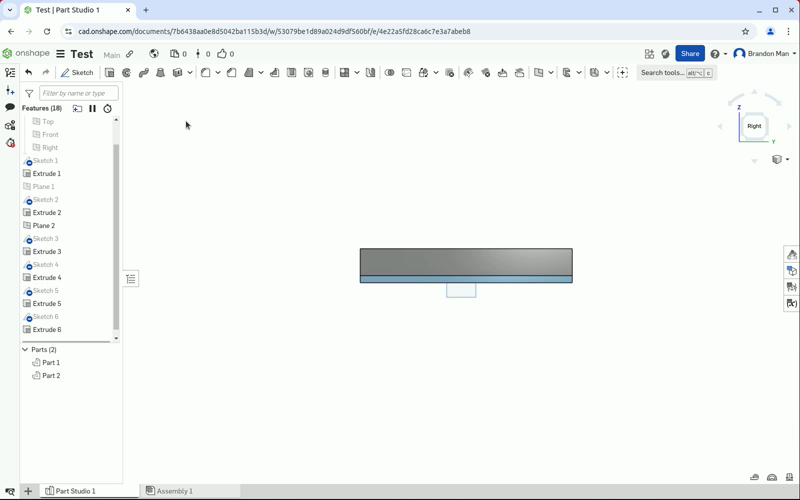
key(shift+h)
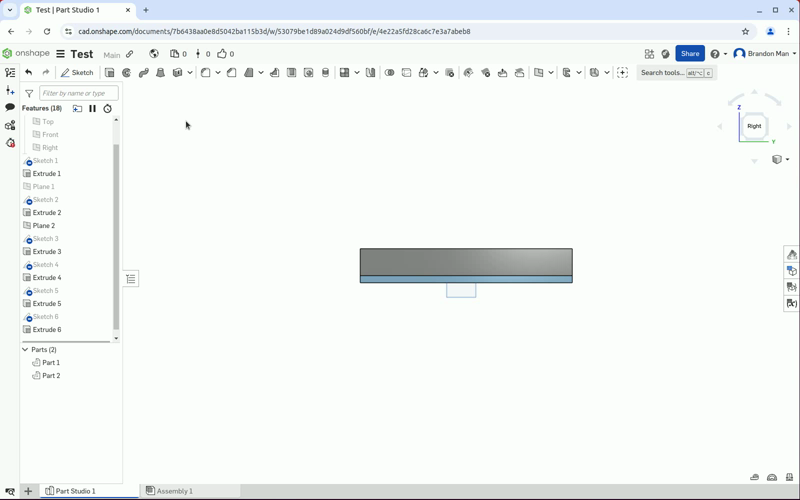
mouse_move(69, 163)
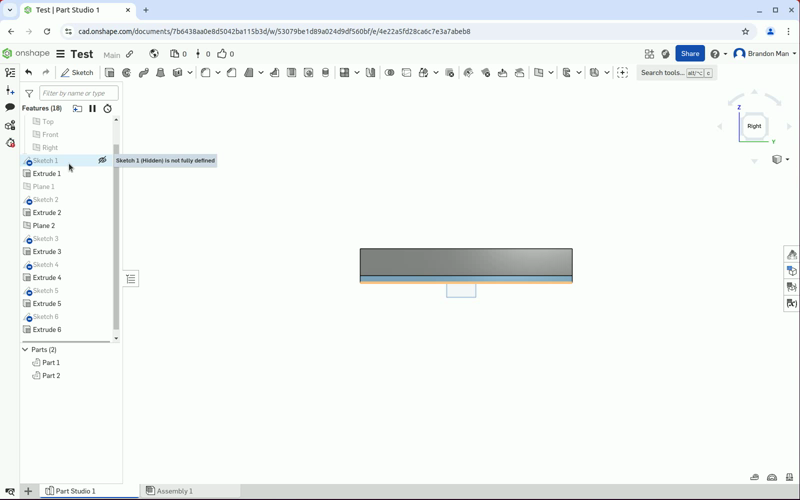
click(69, 163)
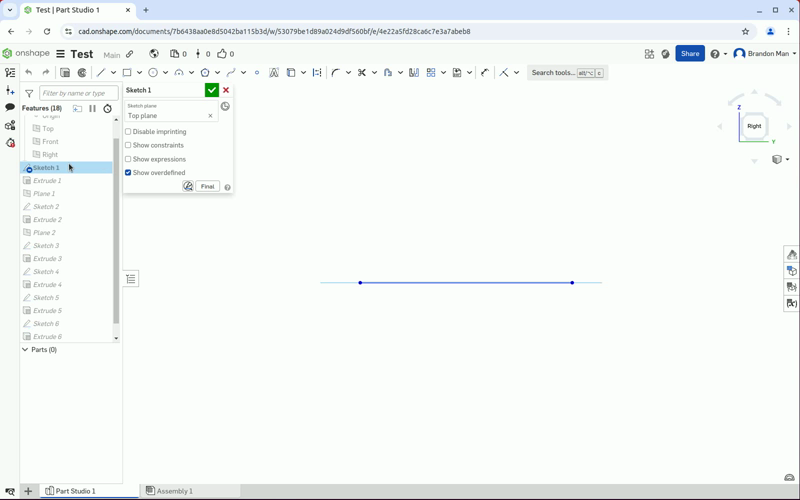
mouse_move(229, 92)
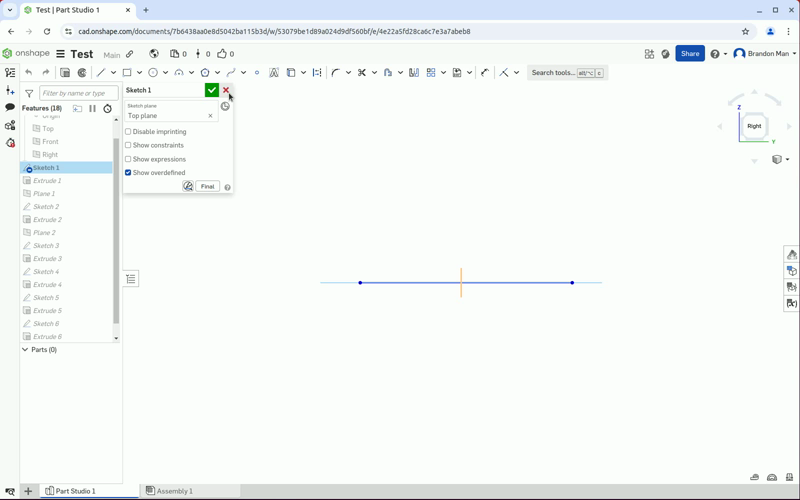
click(229, 92)
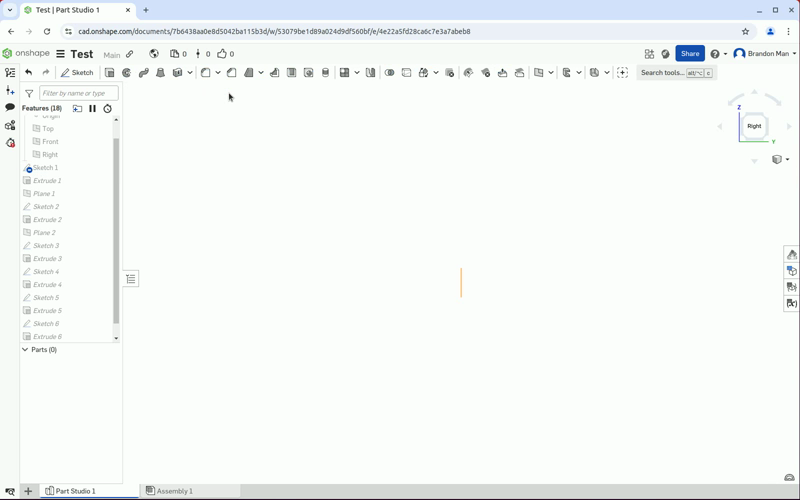
key(shift+s)
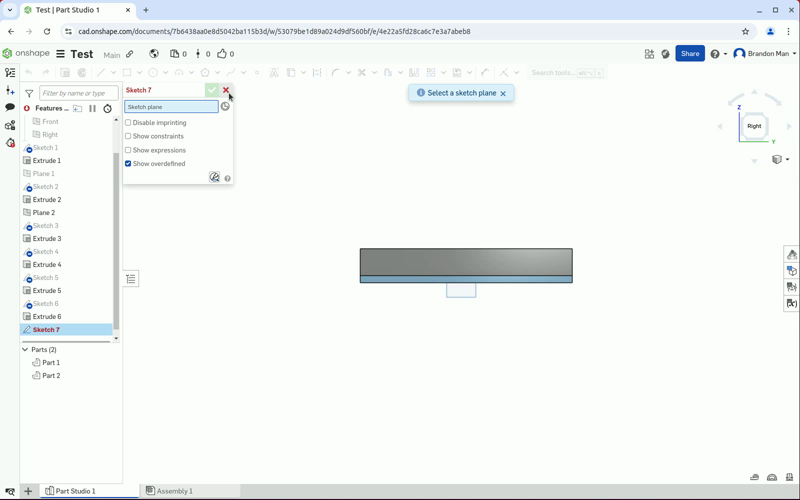
mouse_move(69, 215)
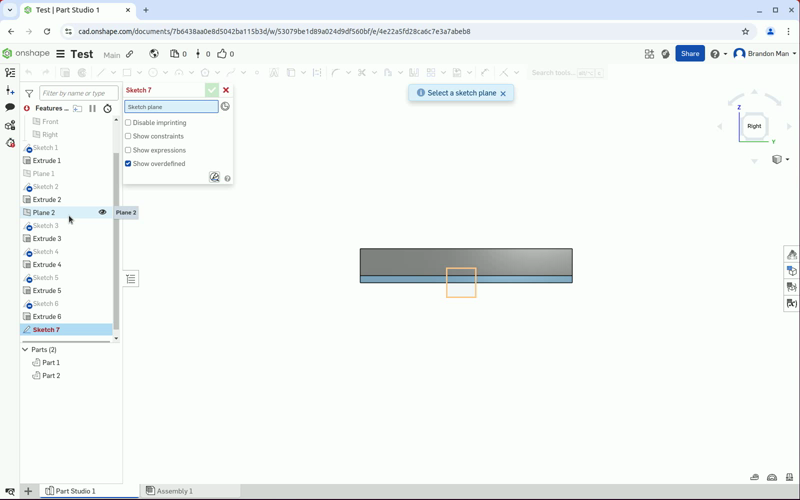
click(69, 215)
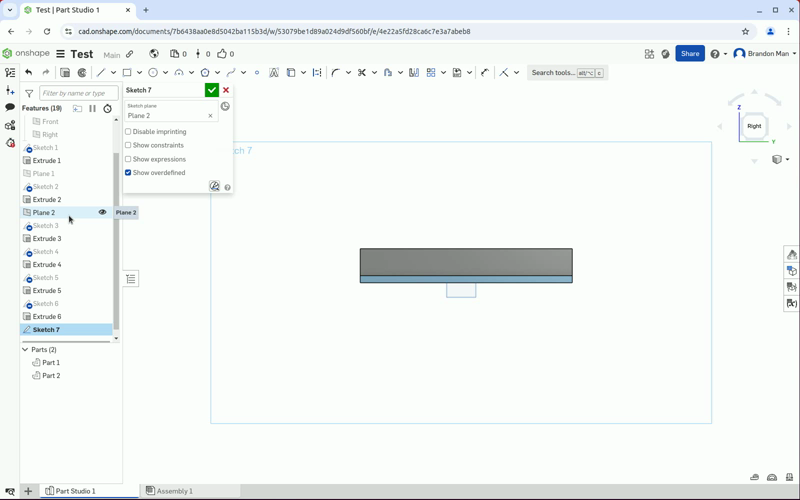
mouse_move(73, 352)
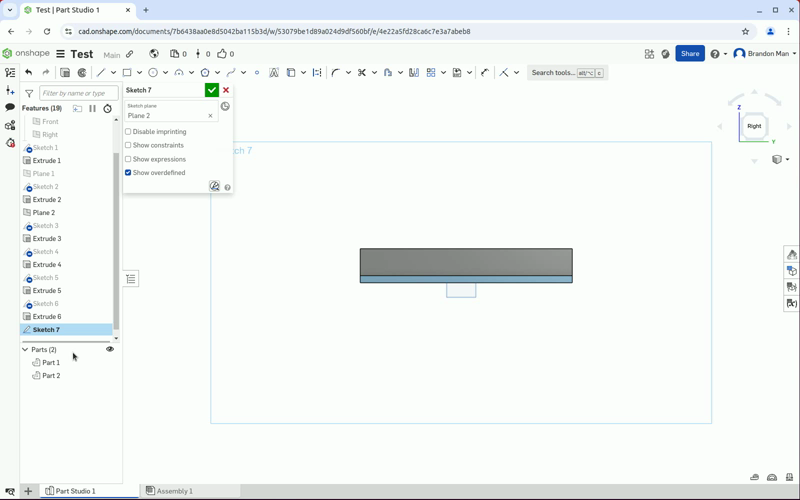
key(y)
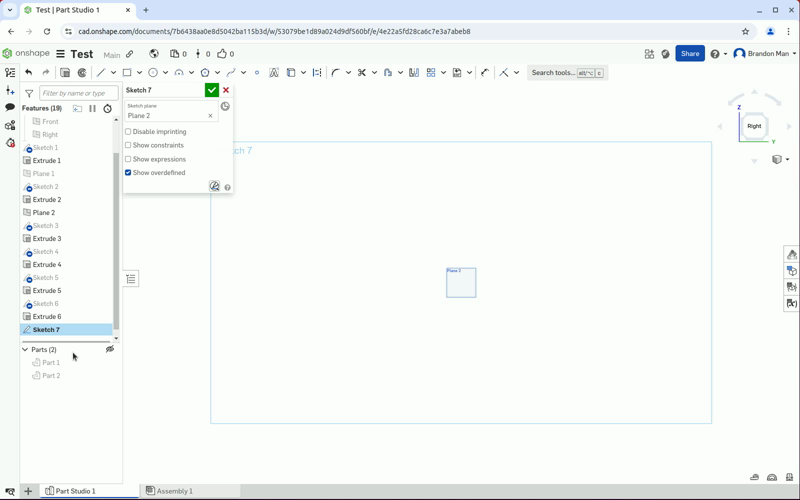
key(c)
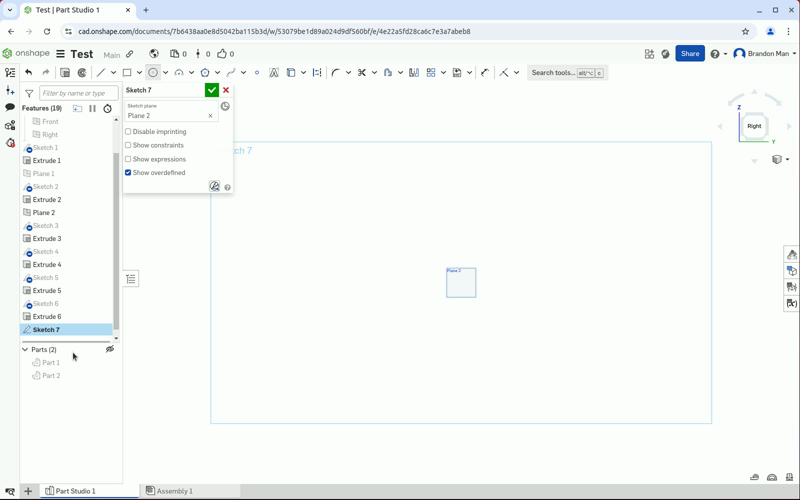
key_down(shift)
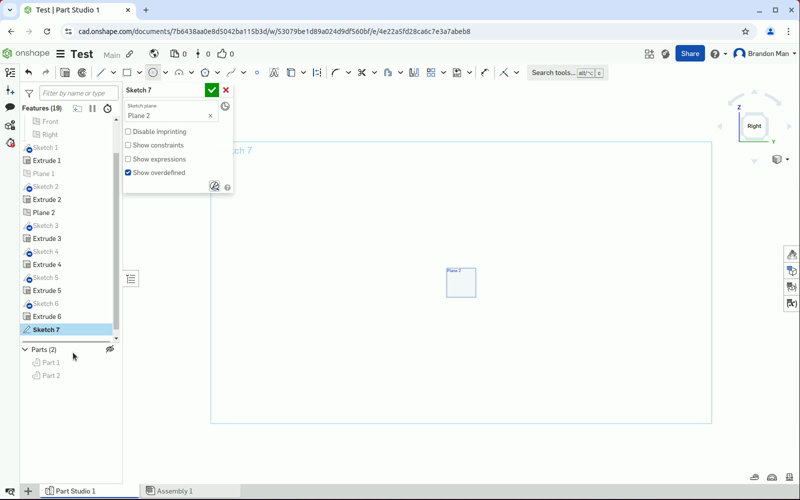
mouse_move(564, 262)
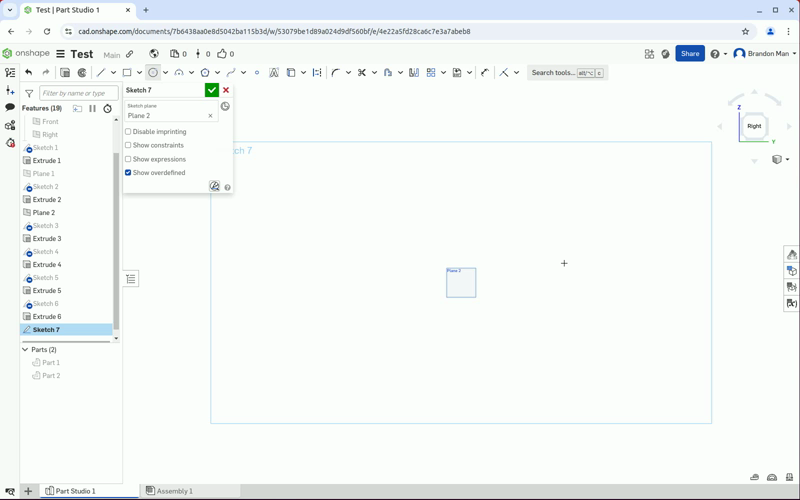
click(564, 262)
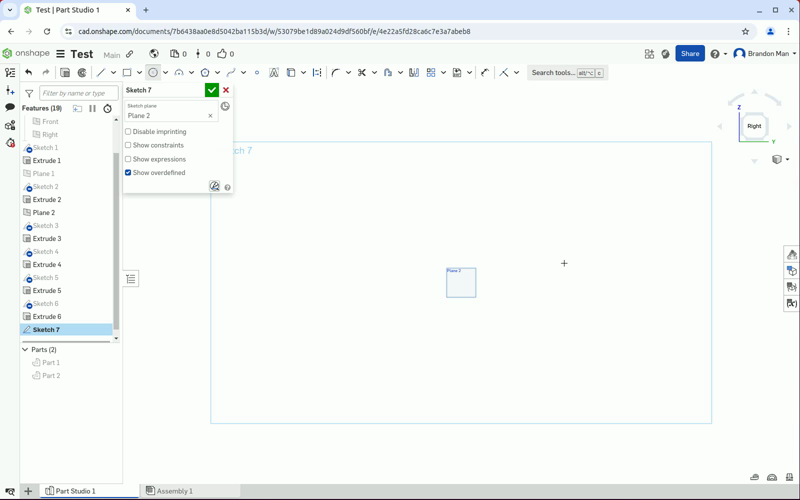
key_up(shift)
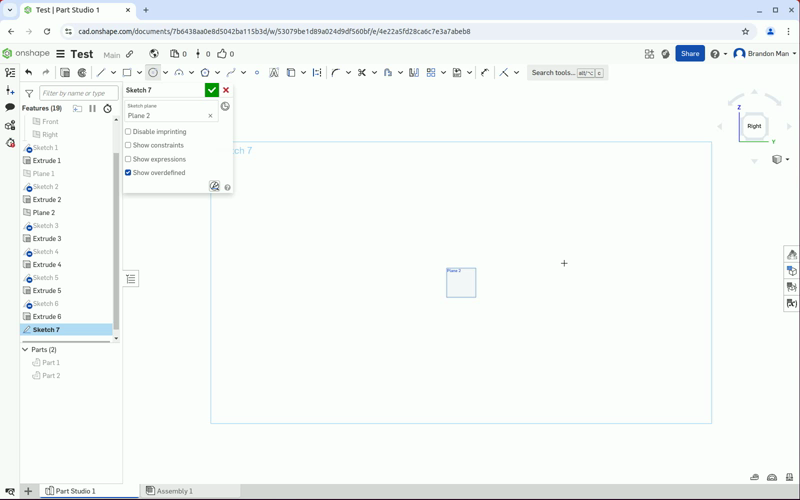
mouse_move(570, 262)
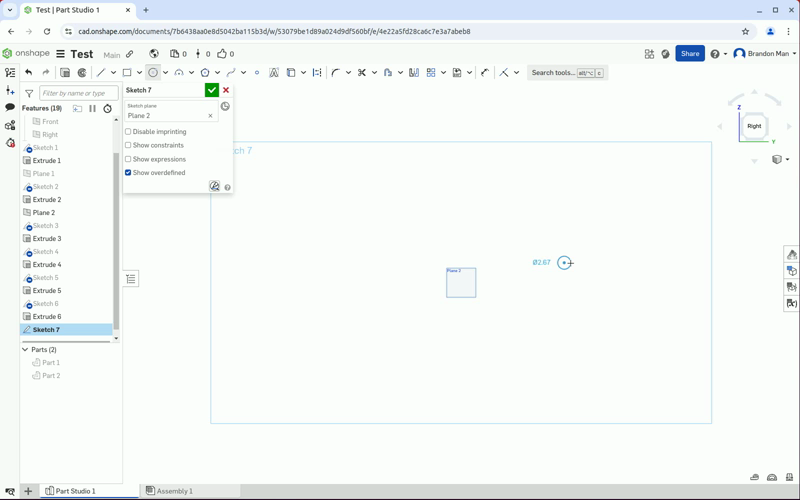
click(570, 262)
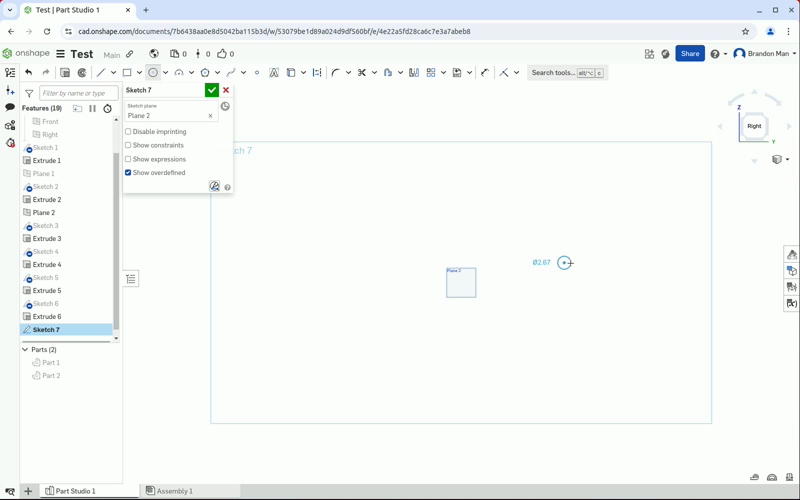
key(esc)
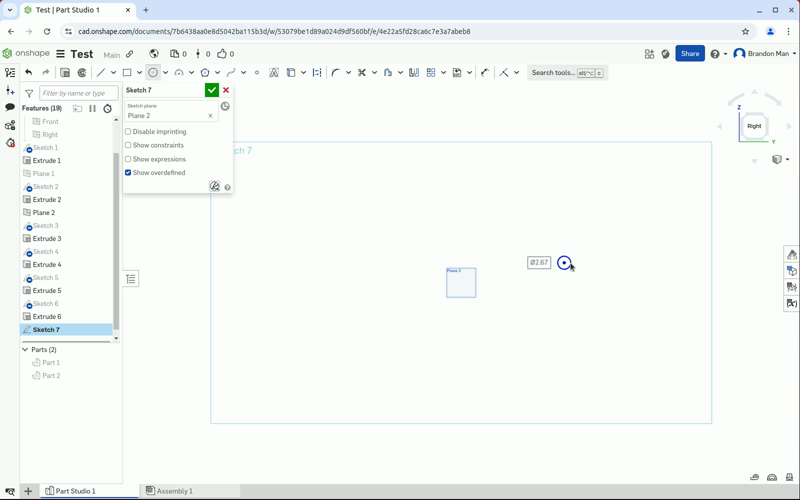
mouse_move(567, 267)
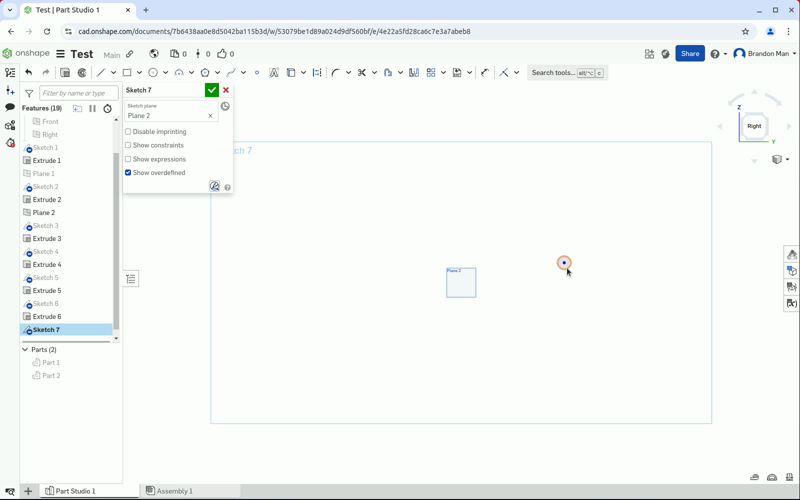
scroll(6)
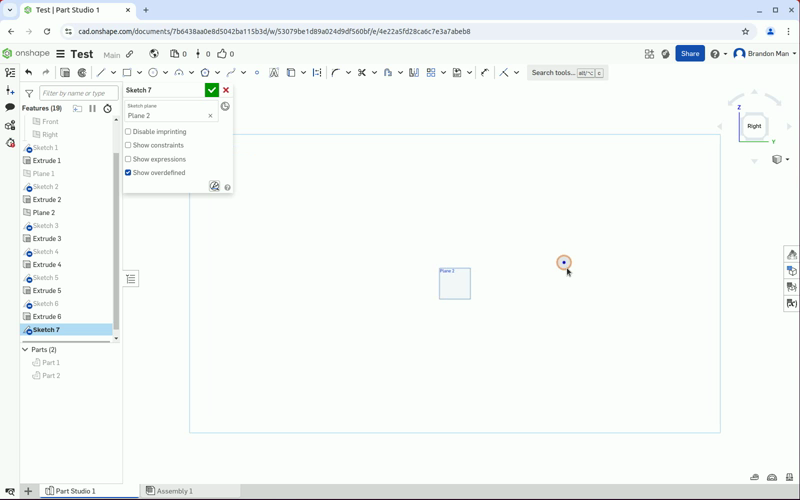
scroll(6)
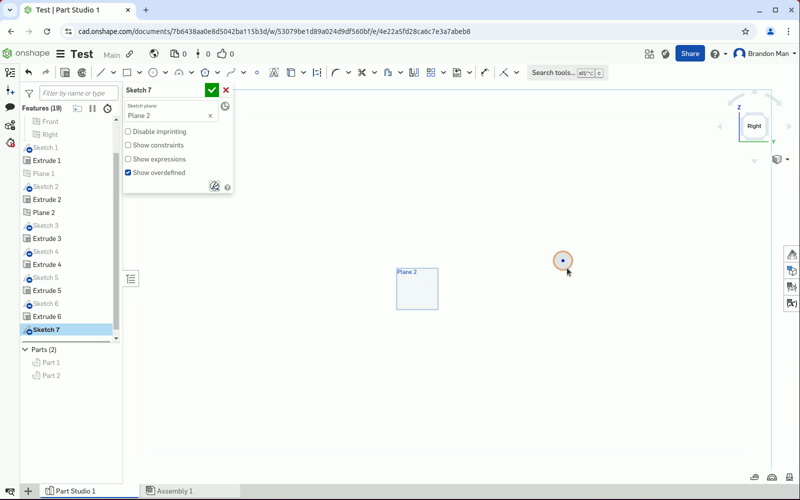
scroll(6)
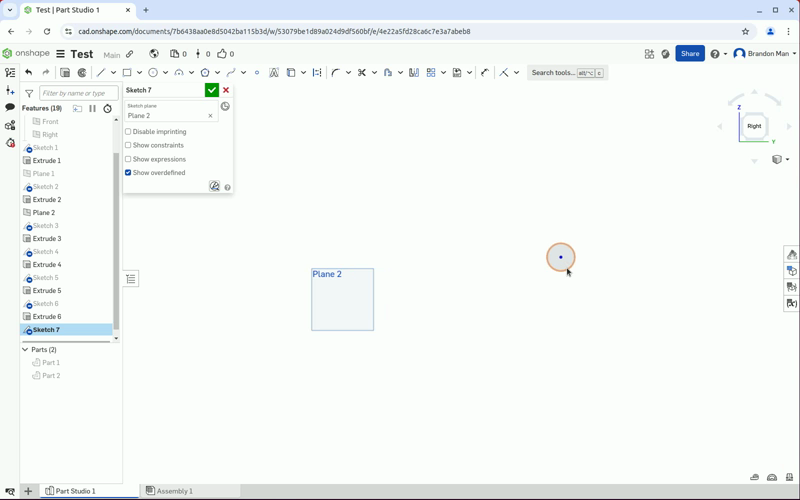
scroll(6)
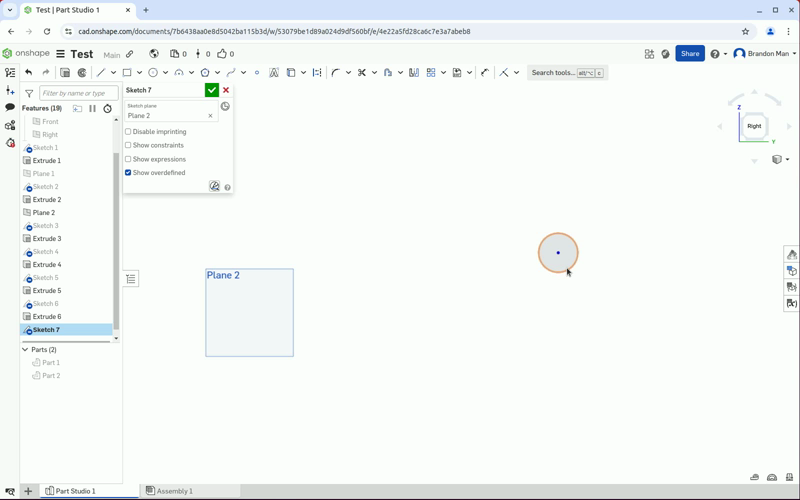
scroll(6)
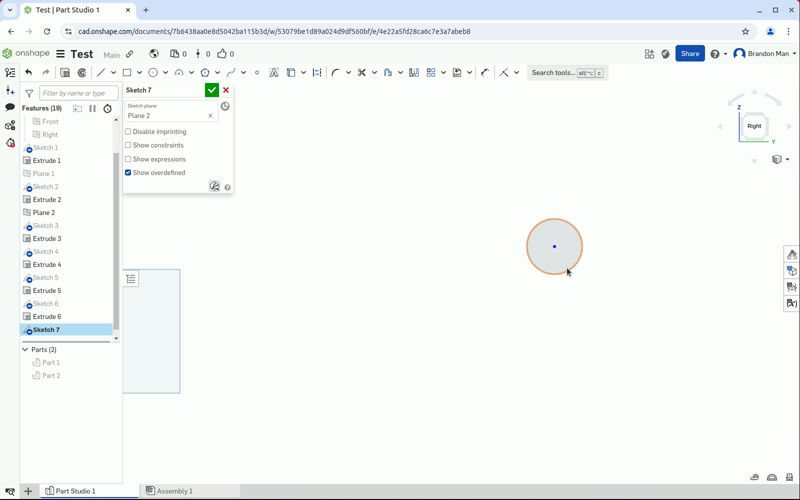
scroll(6)
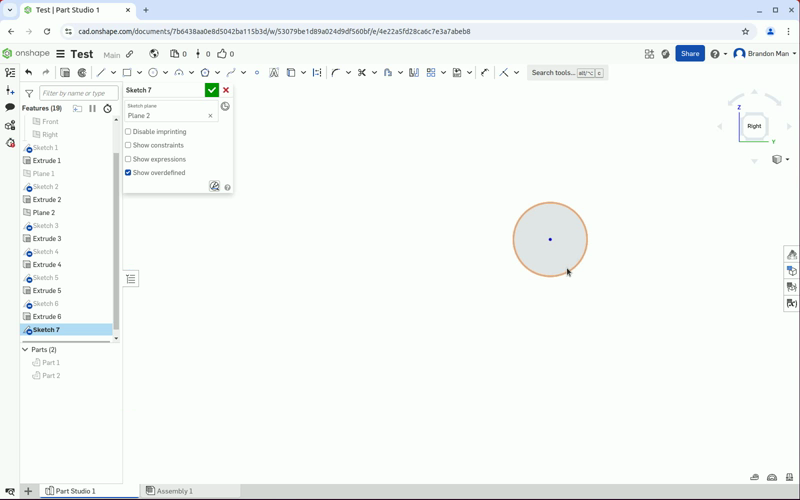
scroll(6)
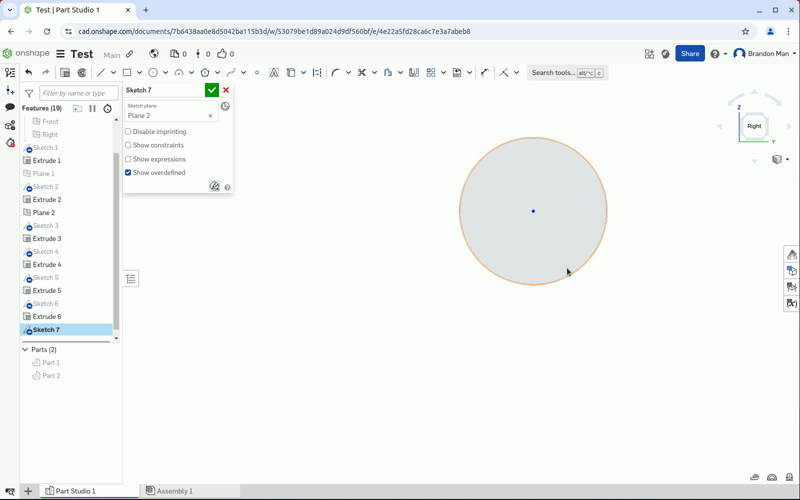
click(567, 267)
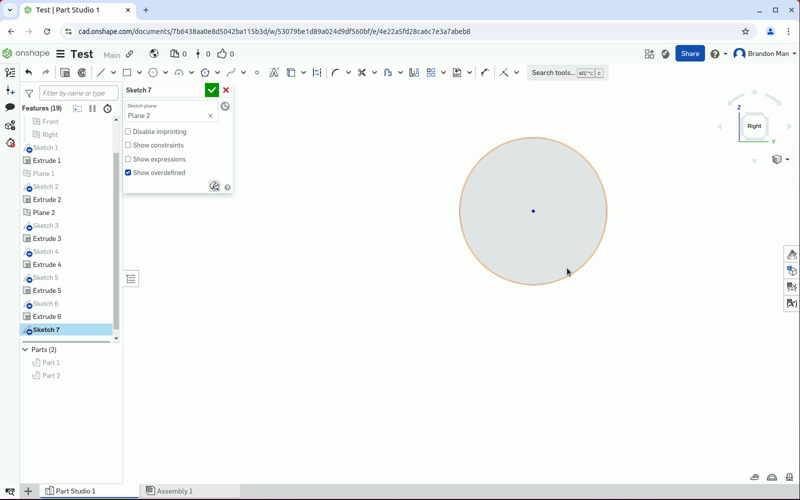
scroll(-6)
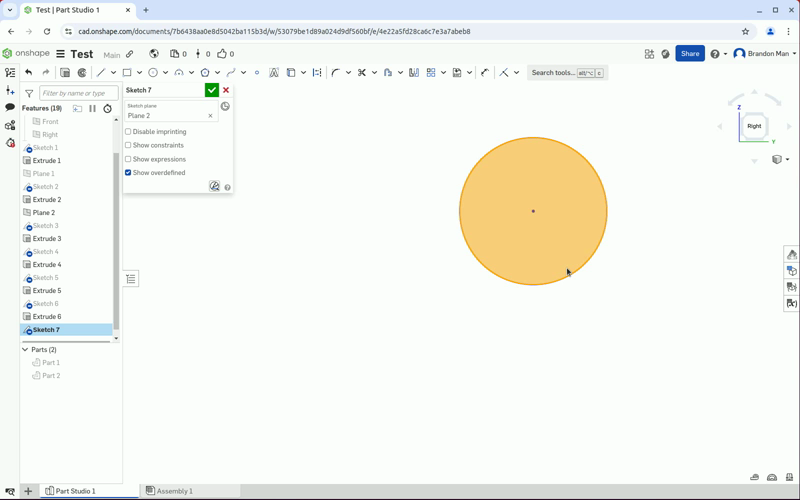
scroll(-6)
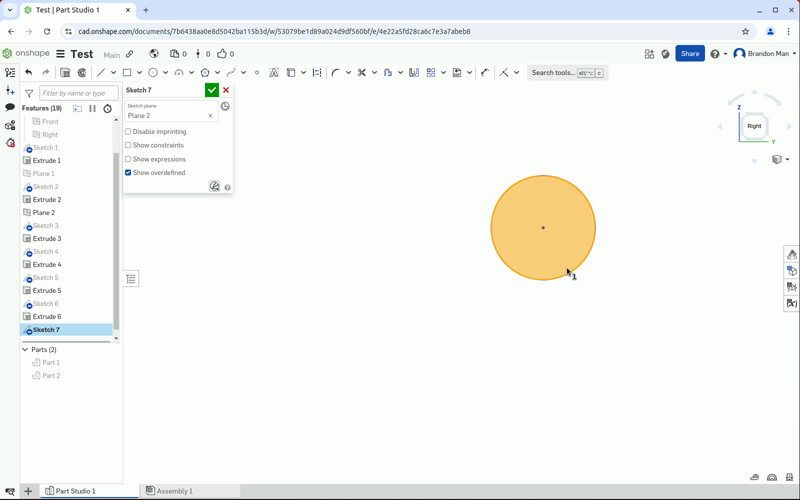
scroll(-6)
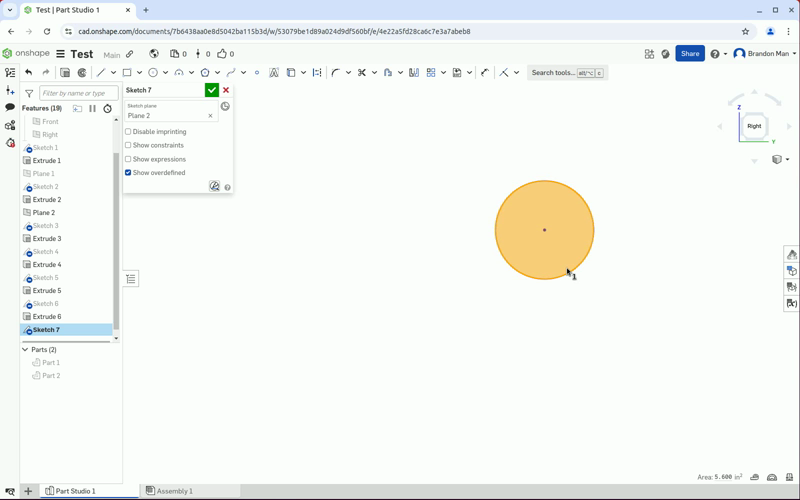
scroll(-6)
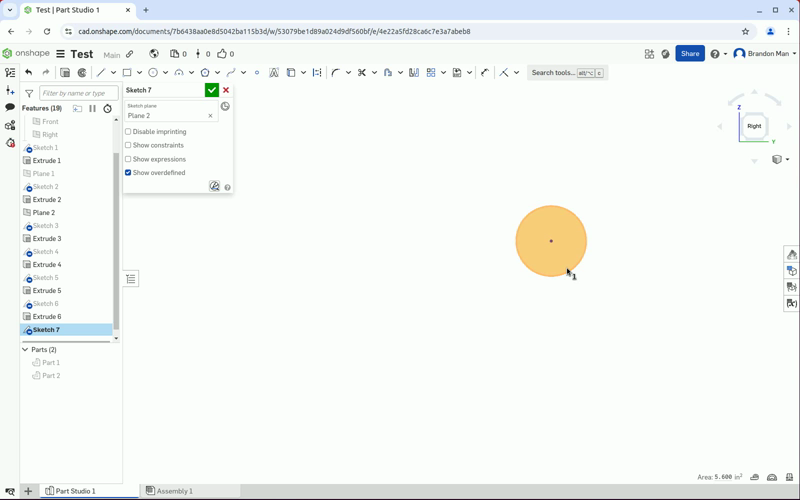
scroll(-6)
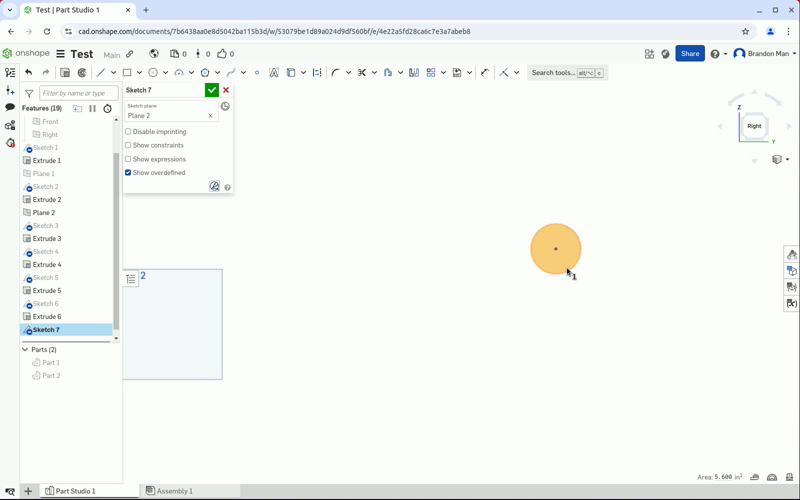
scroll(-6)
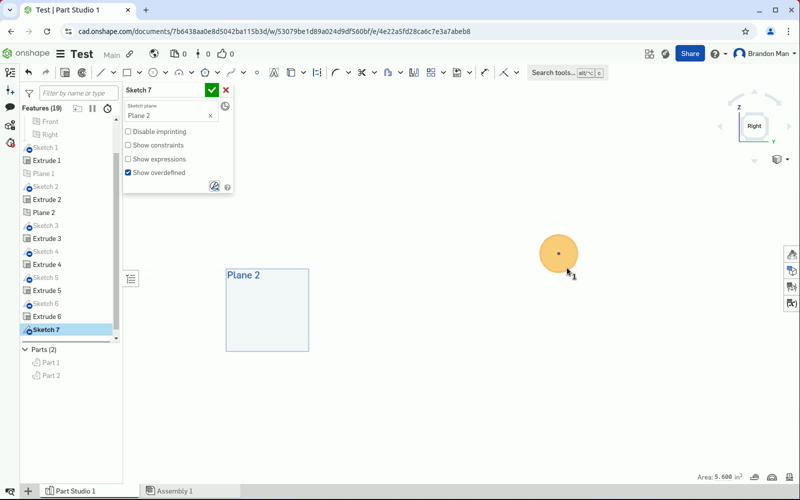
scroll(-6)
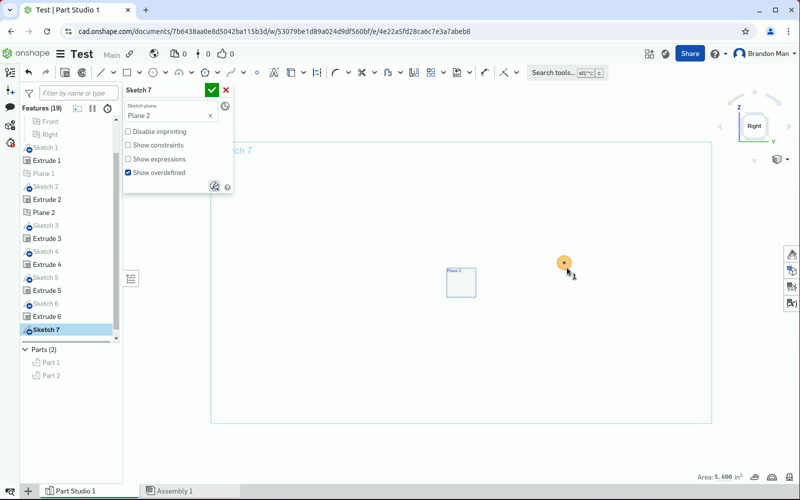
mouse_move(73, 352)
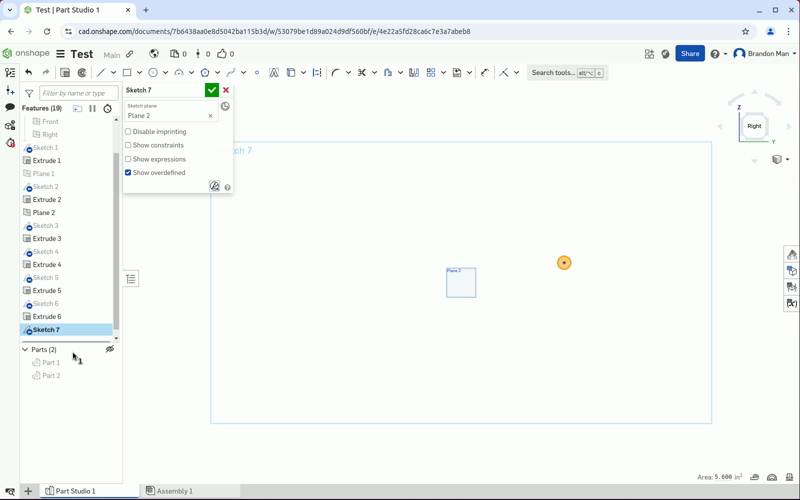
key(shift+y)
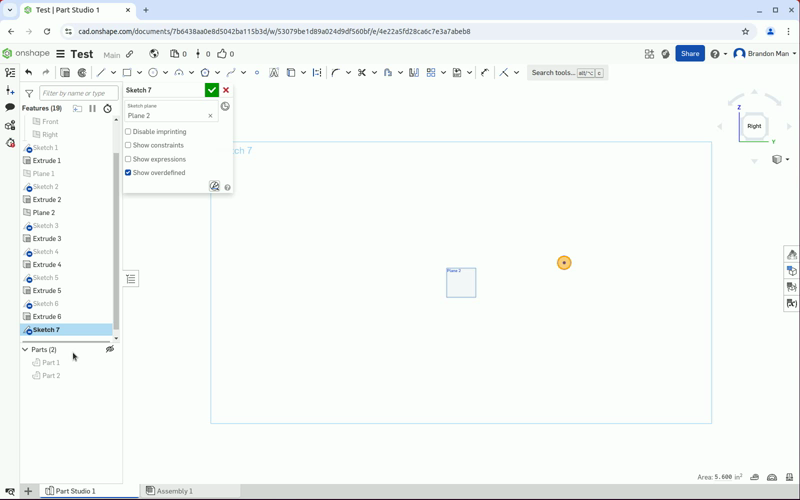
key(shift+e)
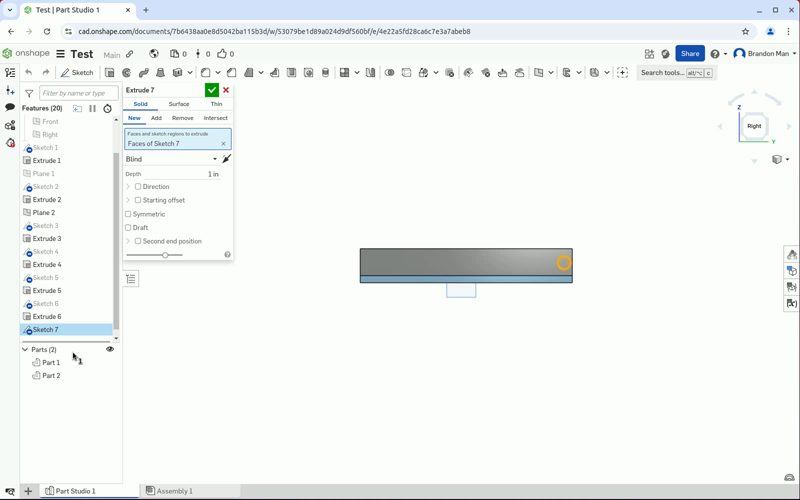
mouse_move(143, 106)
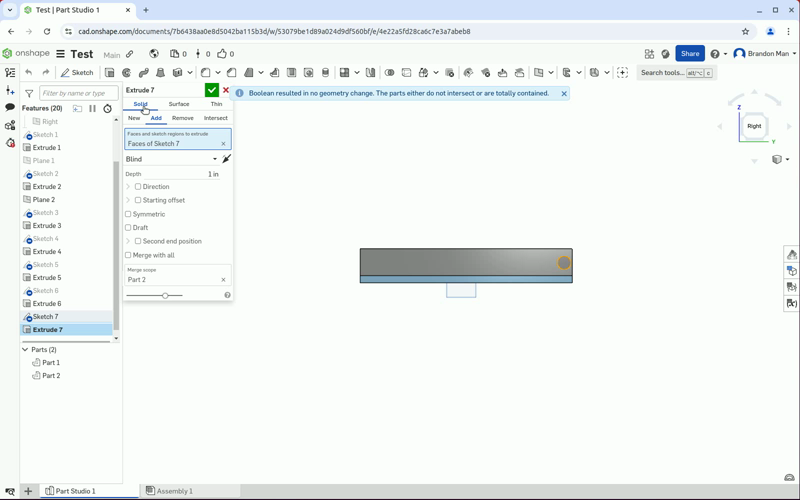
click(143, 106)
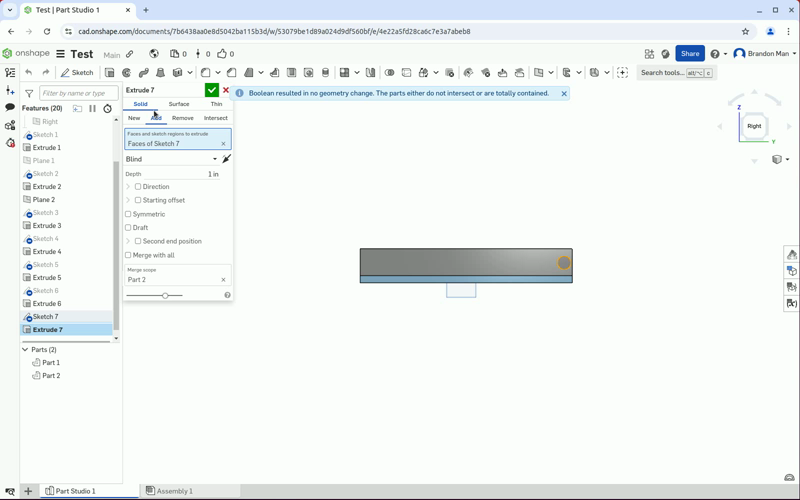
mouse_move(186, 120)
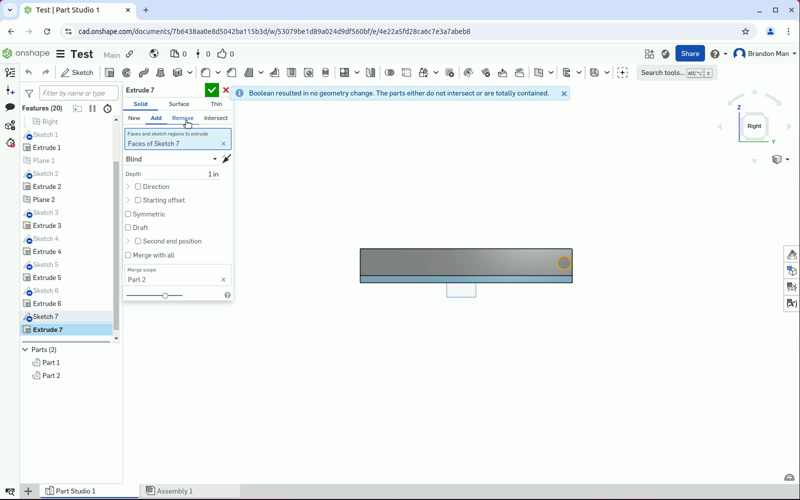
click(186, 120)
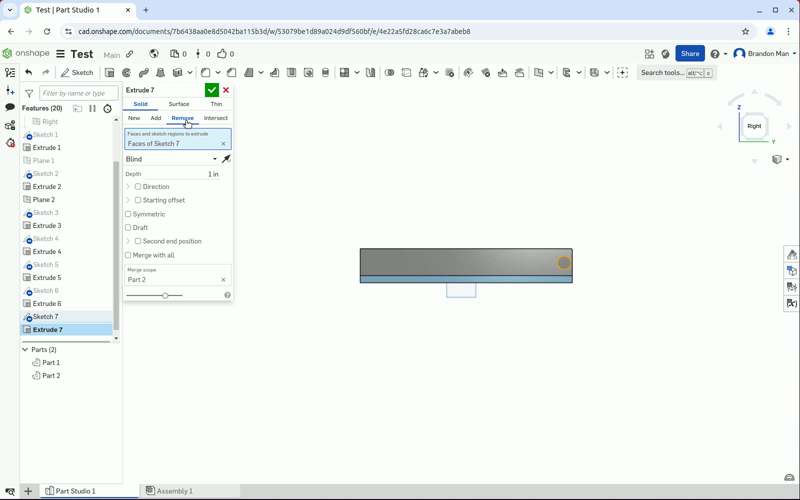
key(tab, 4)
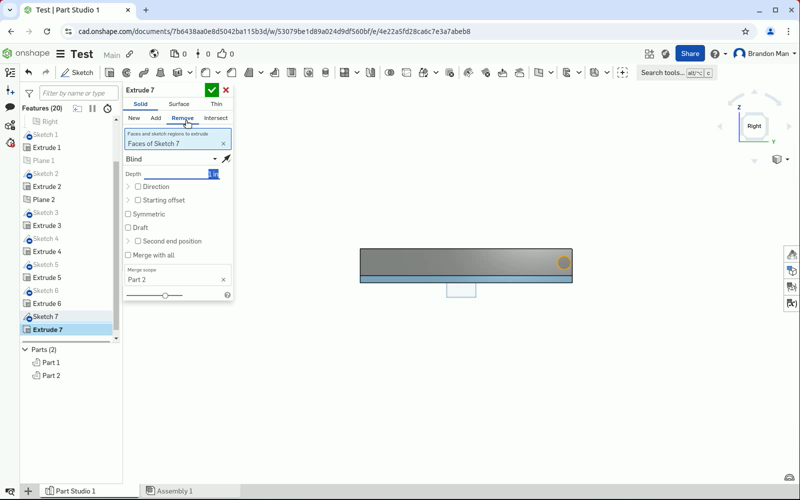
text(3.851)
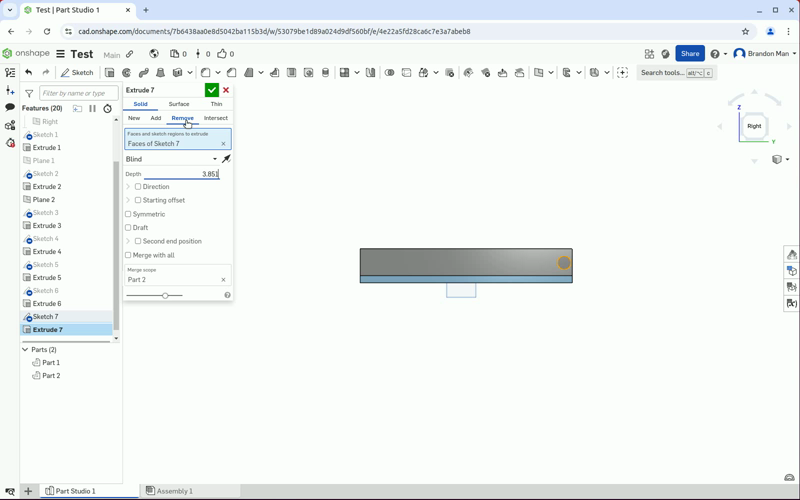
key(tab, 6)
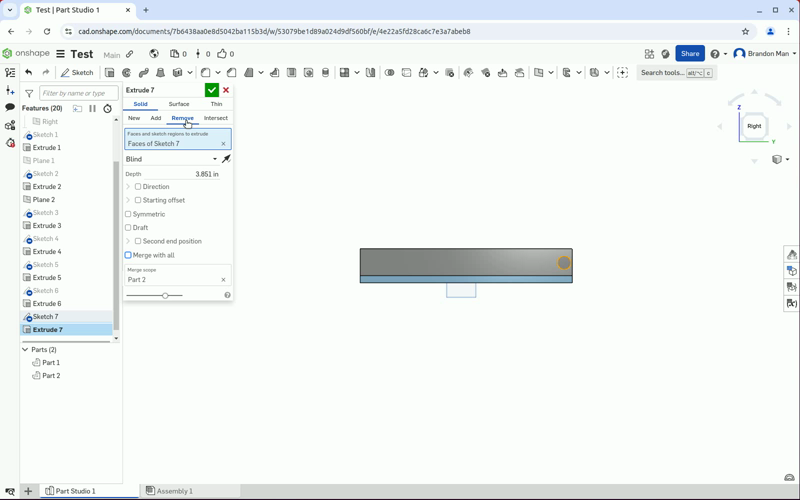
key(space)
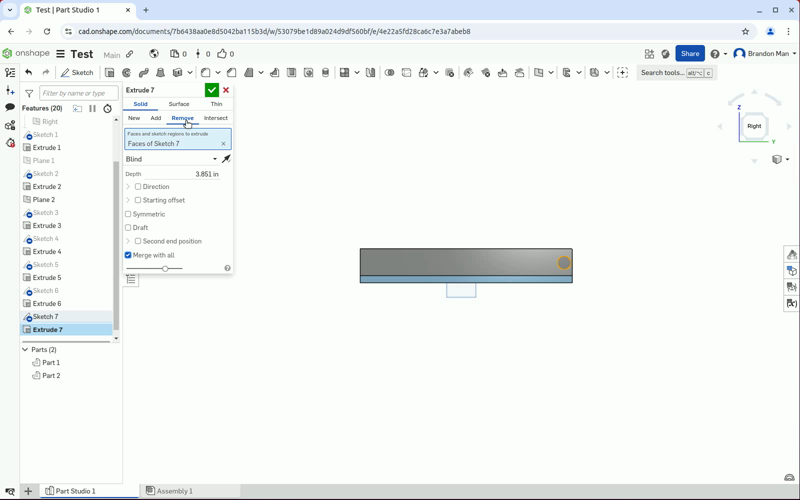
key(enter)
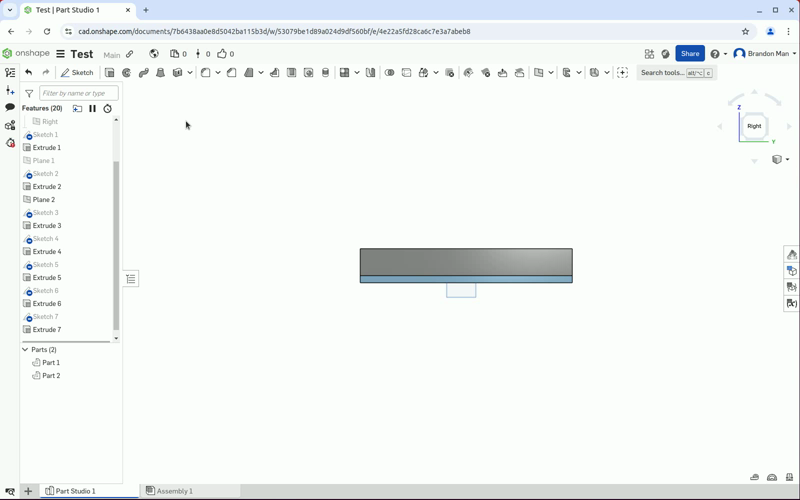
key(shift+h)
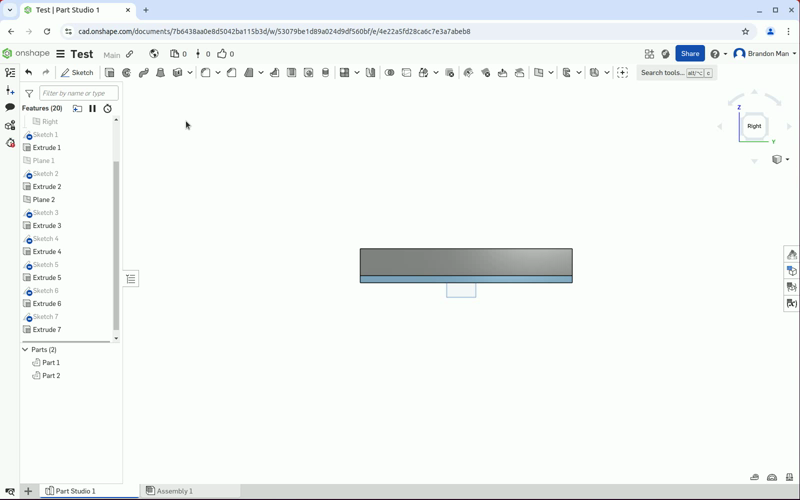
key(shift+h)
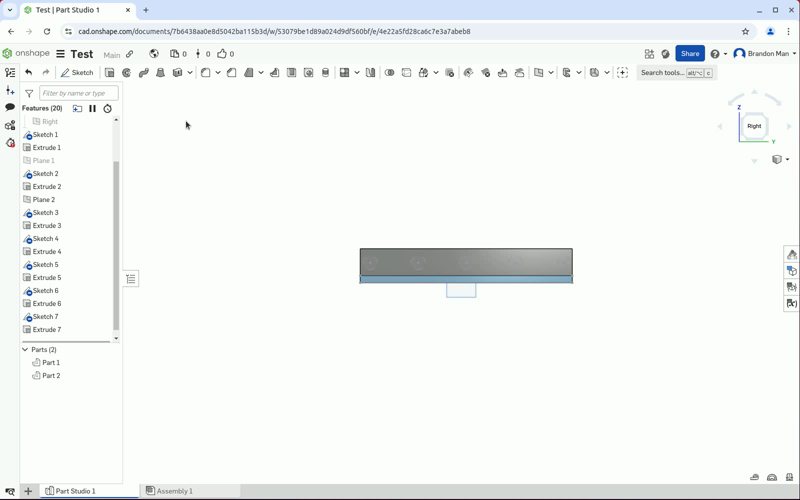
key(shift+7)
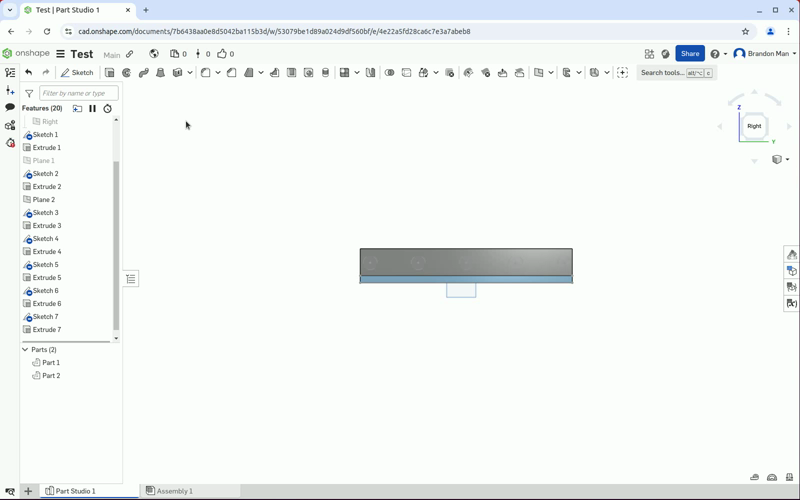
key(right, 2)
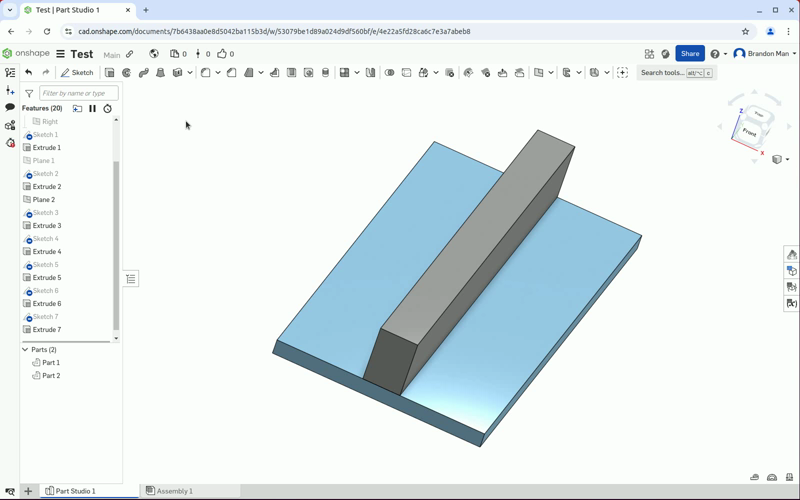
key(down, 2)
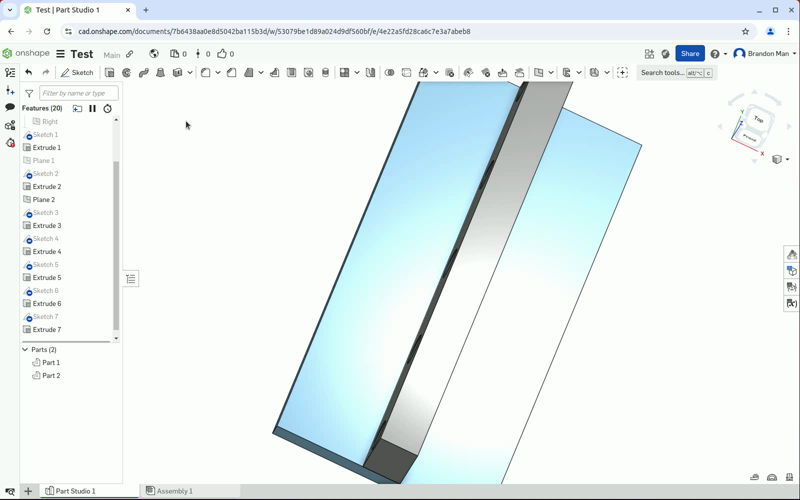
key(up, 2)
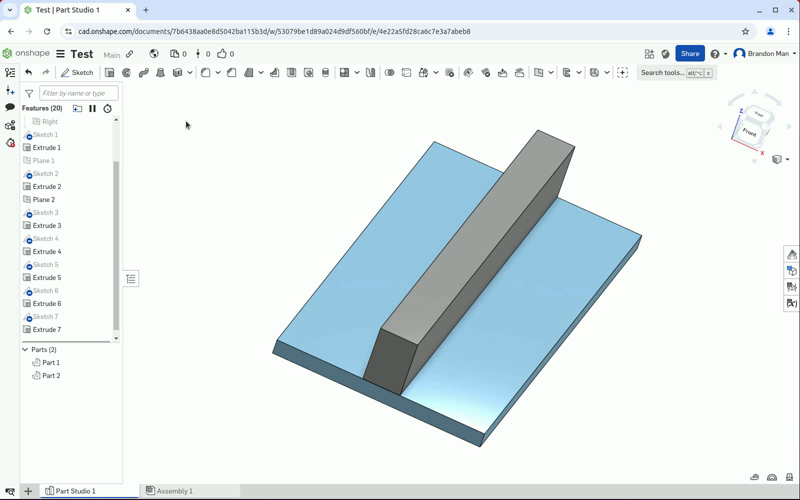
key(left, 2)
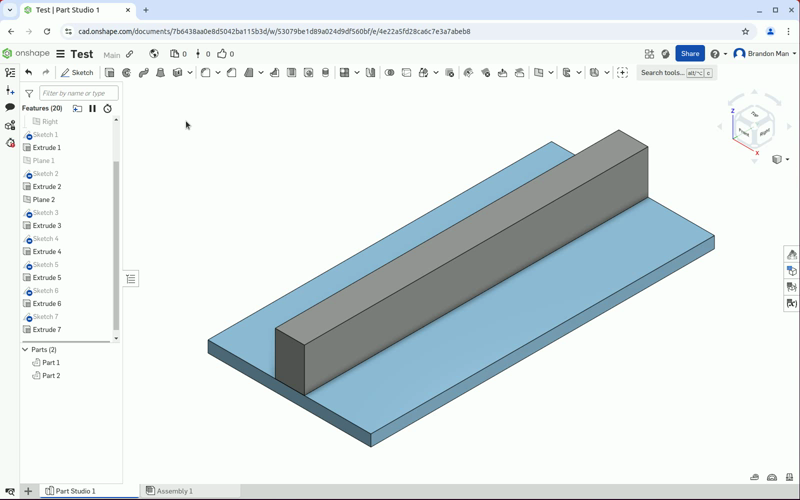
mouse_move(69, 137)
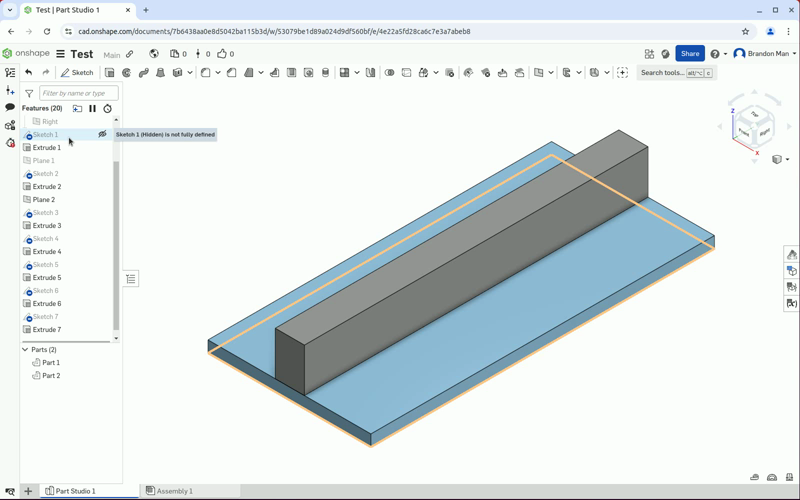
click(69, 137)